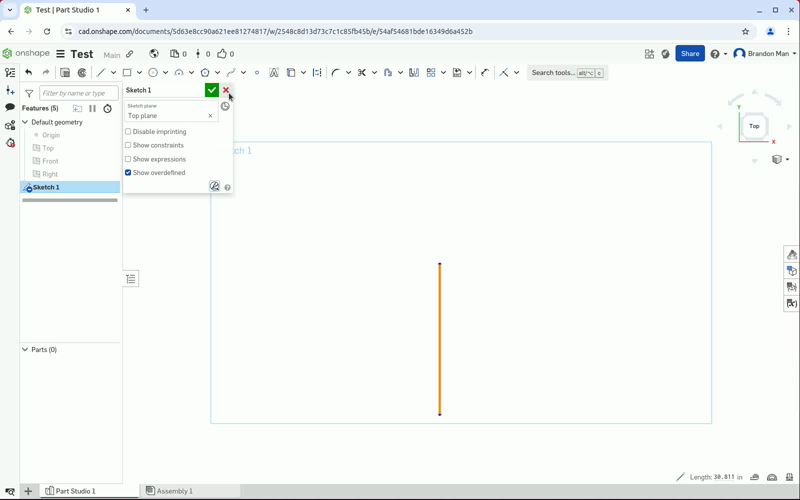
key(shift+h)
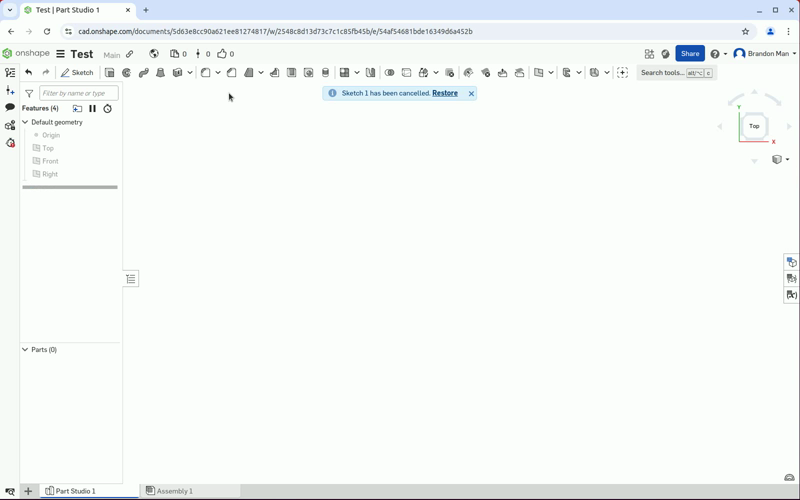
mouse_move(73, 352)
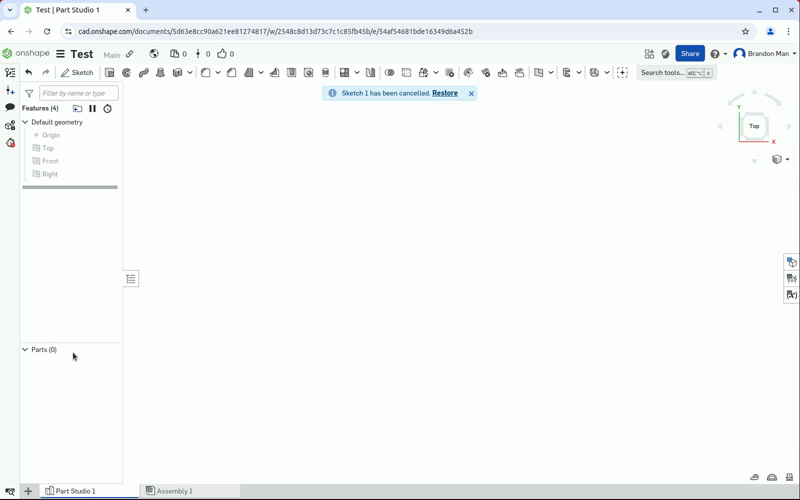
key(y)
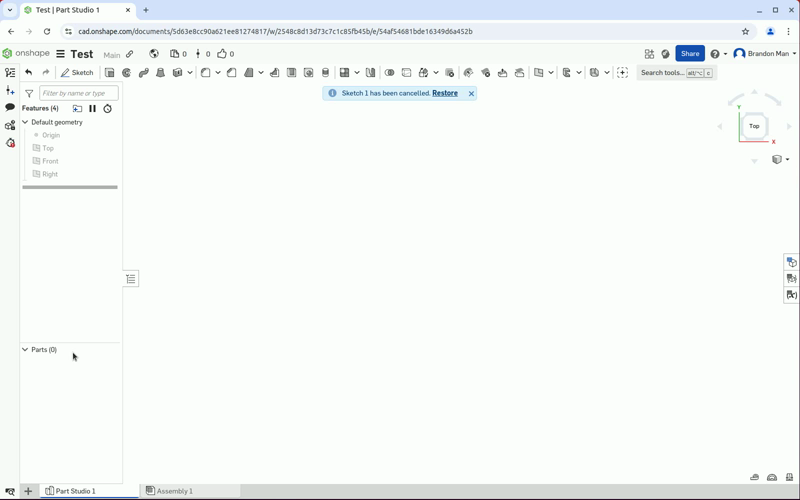
key(shift+p)
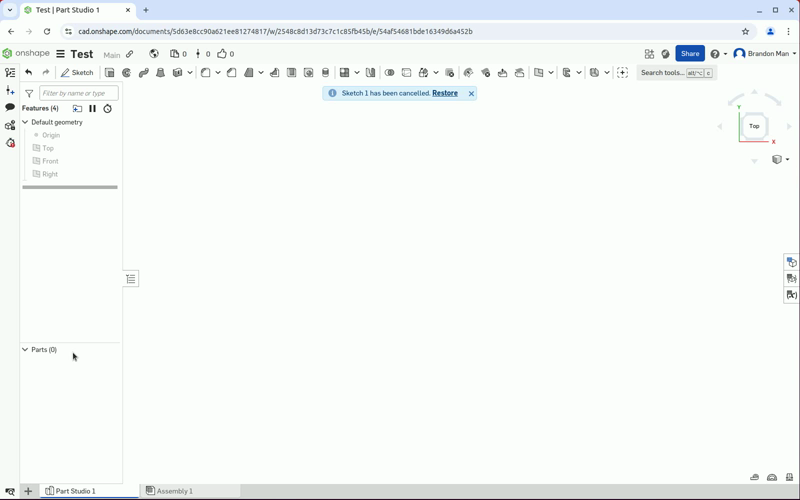
key(space)
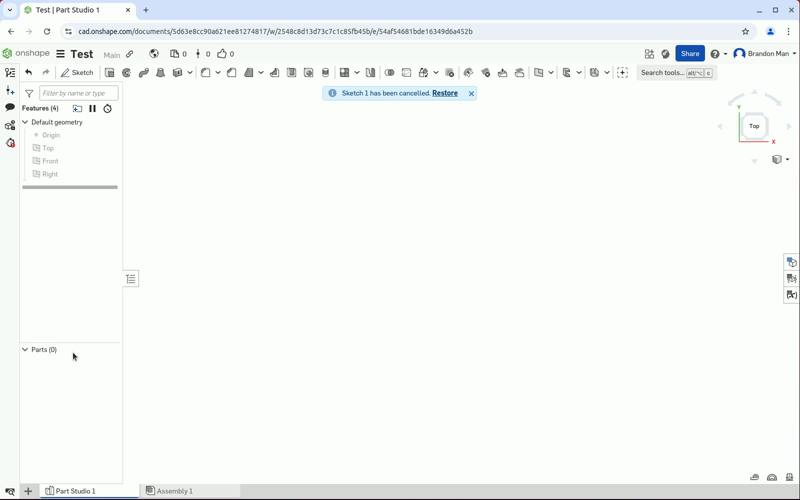
key_down(shift)
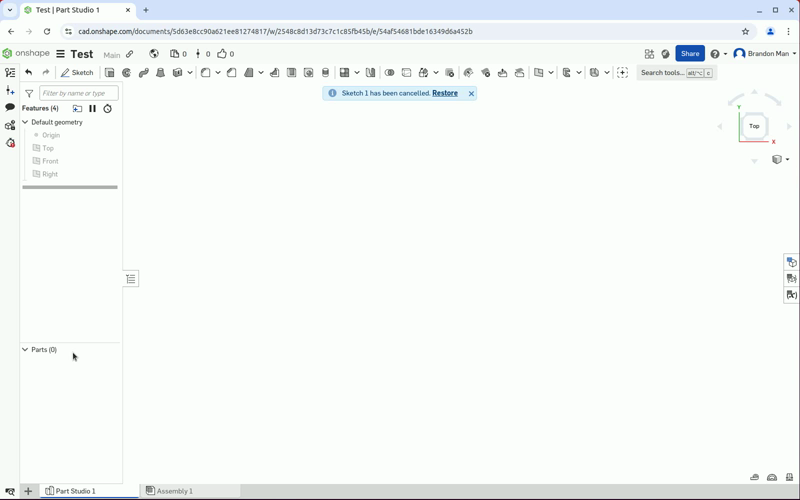
key(up)
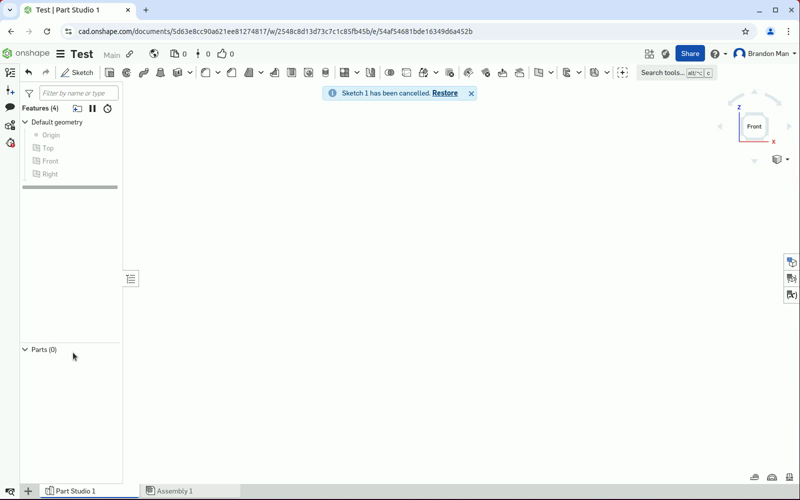
key_up(shift)
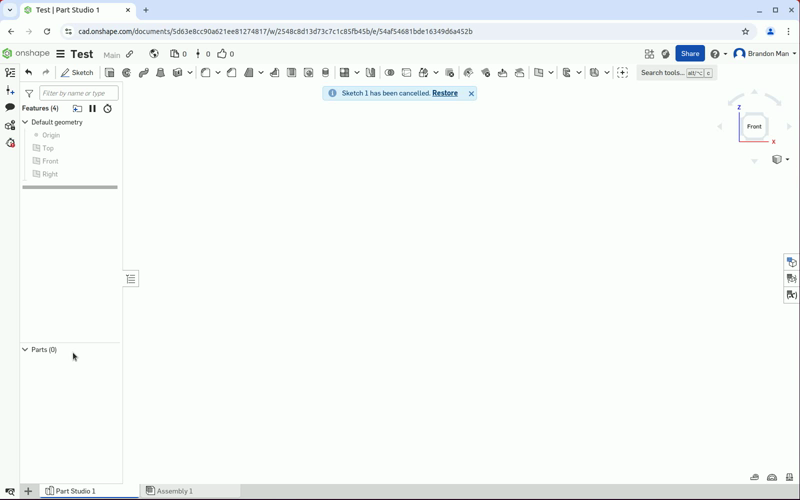
mouse_move(73, 352)
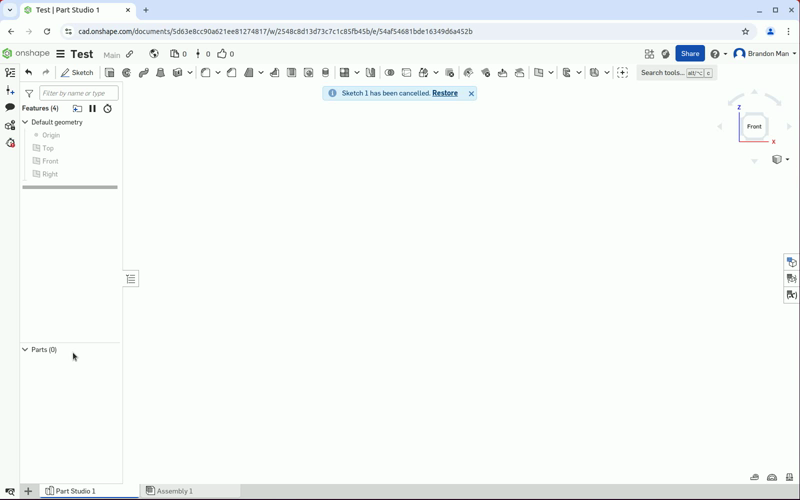
key(shift+y)
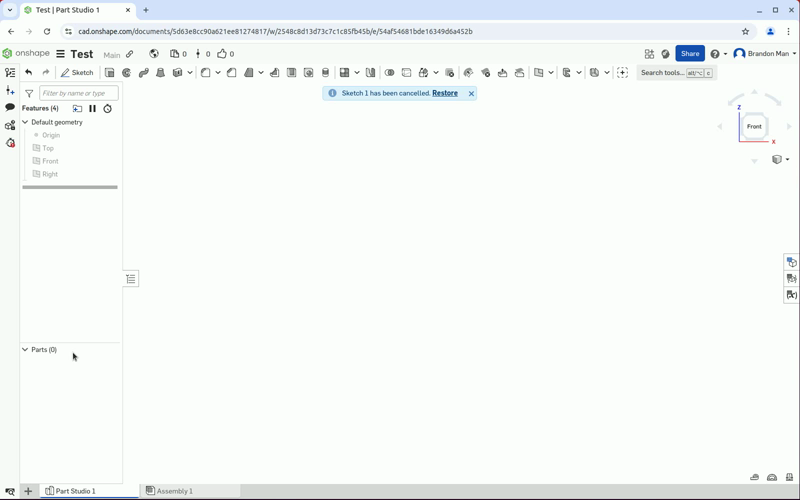
key(shift+s)
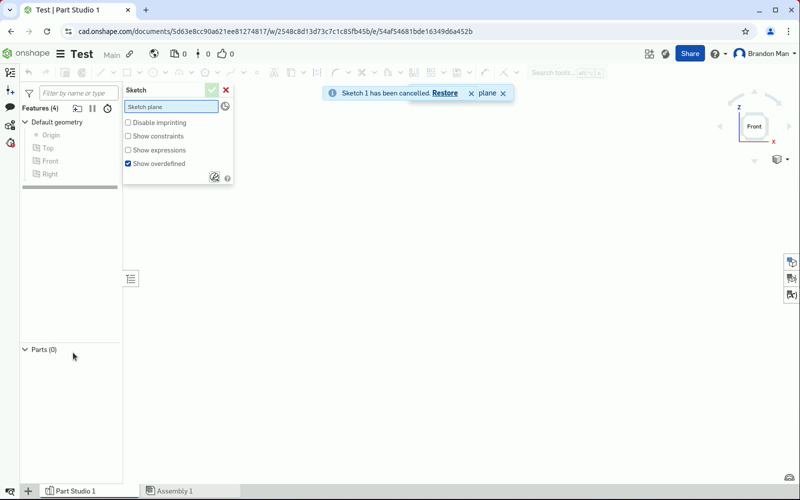
mouse_move(73, 163)
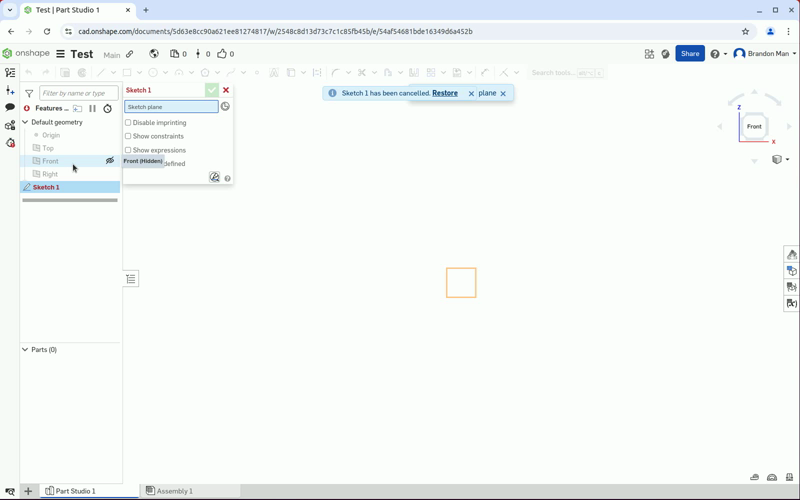
click(73, 163)
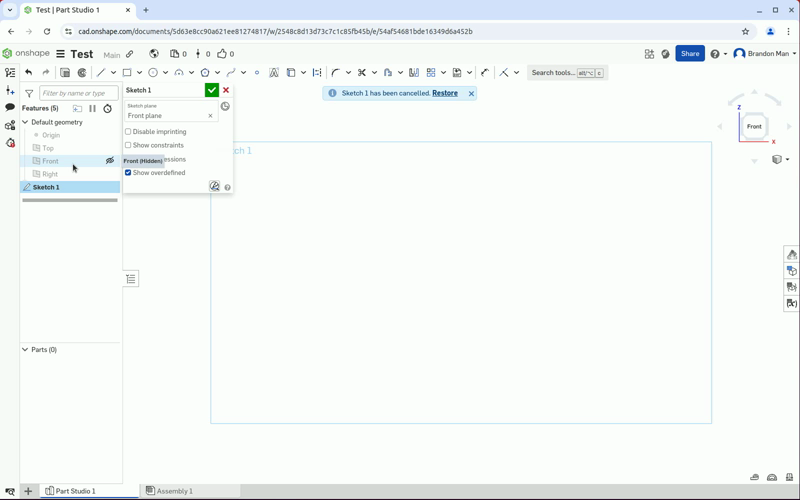
mouse_move(73, 352)
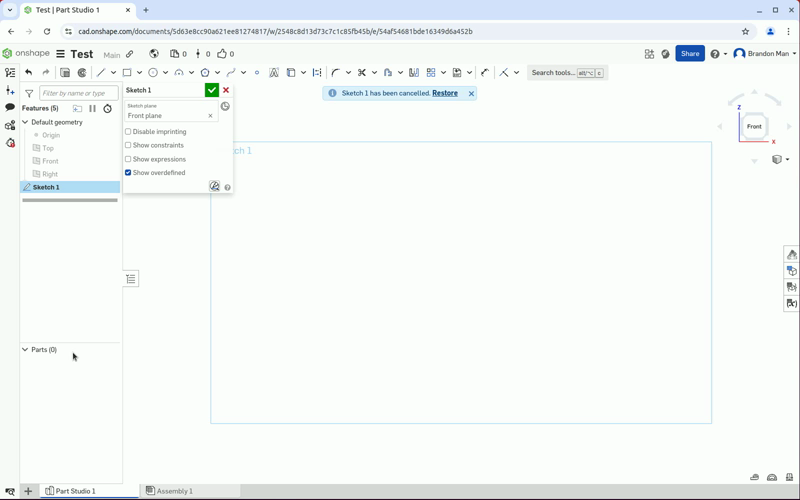
key(y)
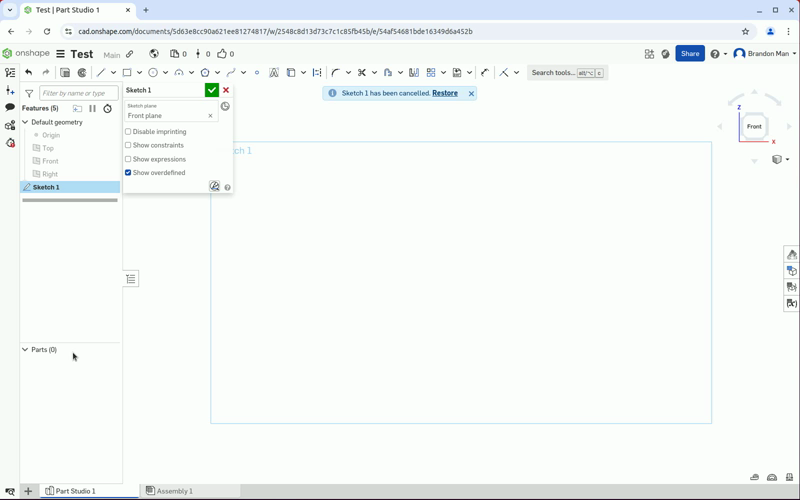
key(l)
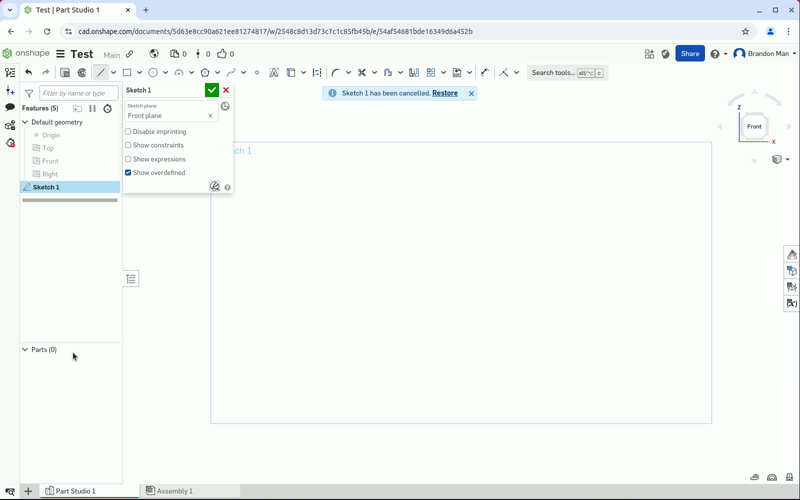
key_down(shift)
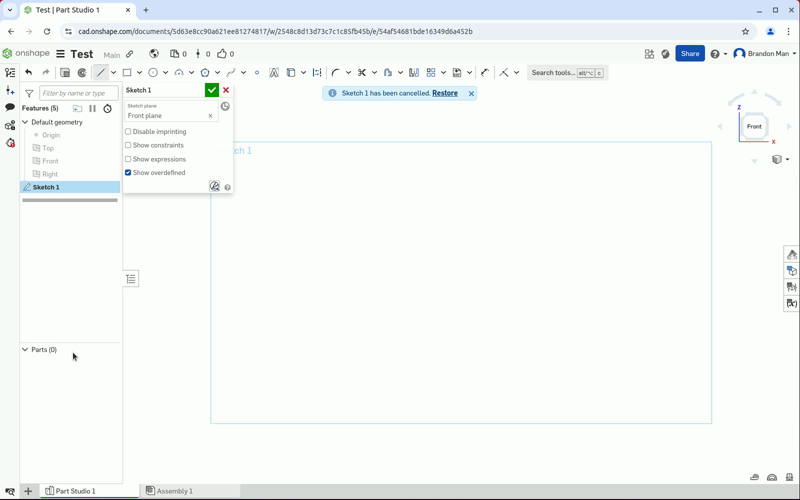
mouse_move(460, 282)
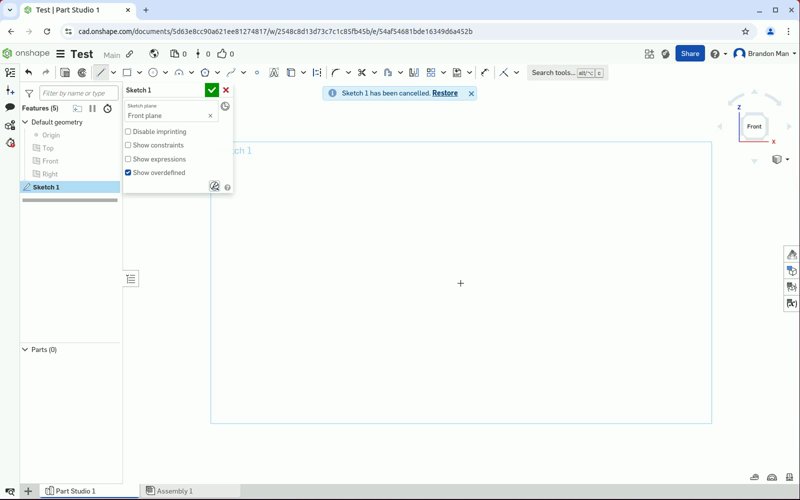
click(460, 282)
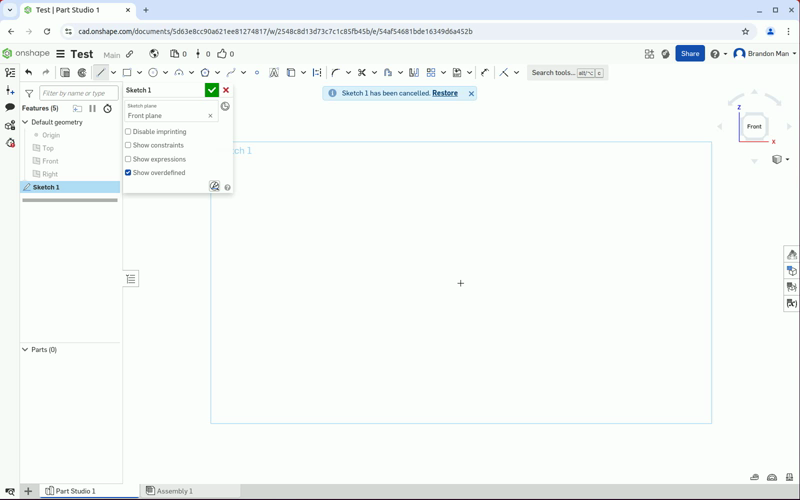
key_up(shift)
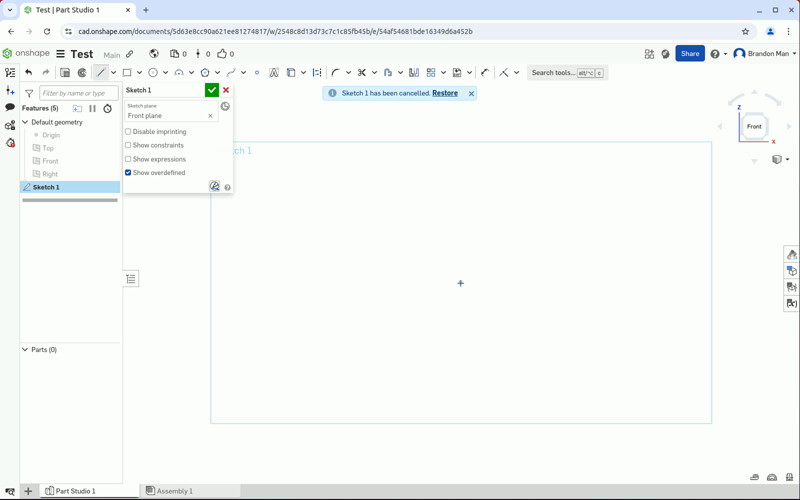
key_down(shift)
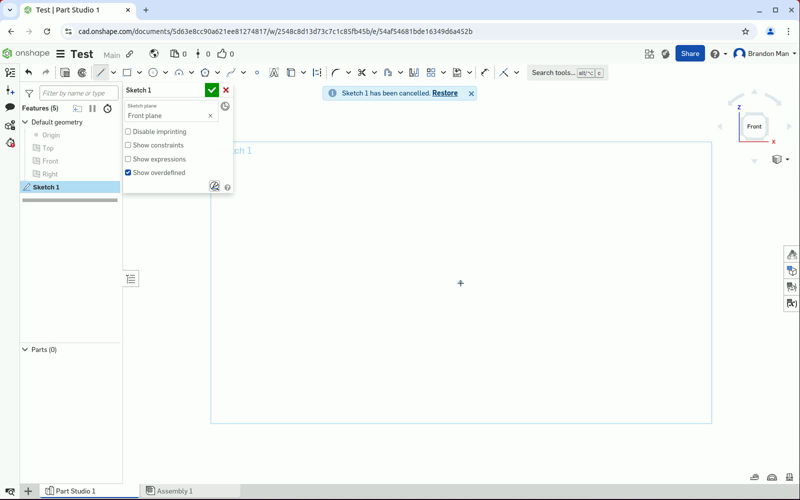
mouse_move(573, 282)
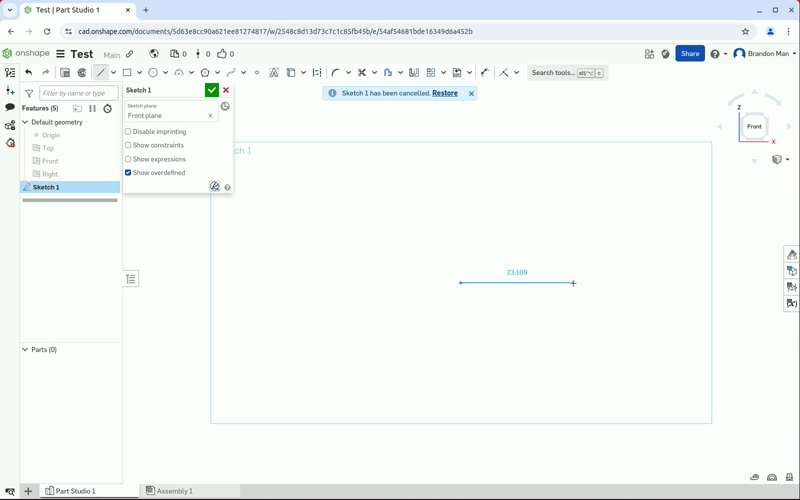
click(573, 282)
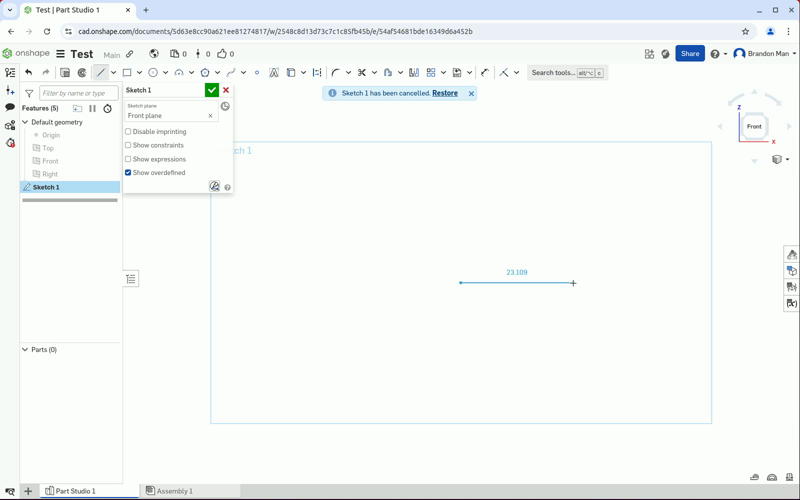
key_up(shift)
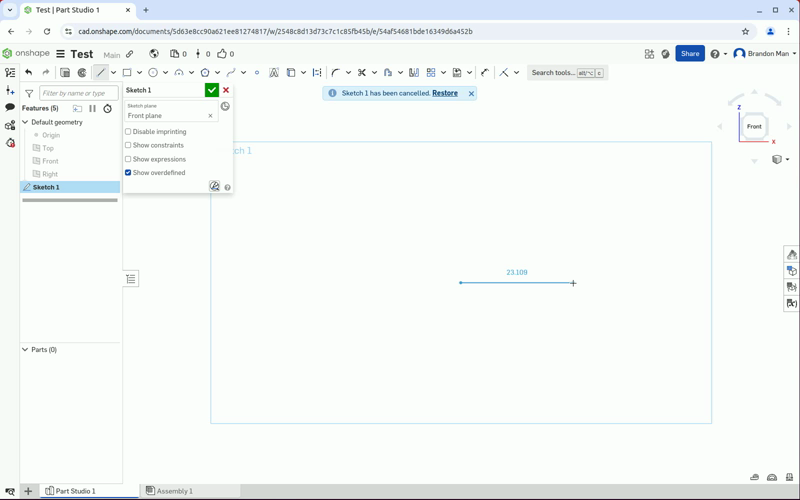
key_down(shift)
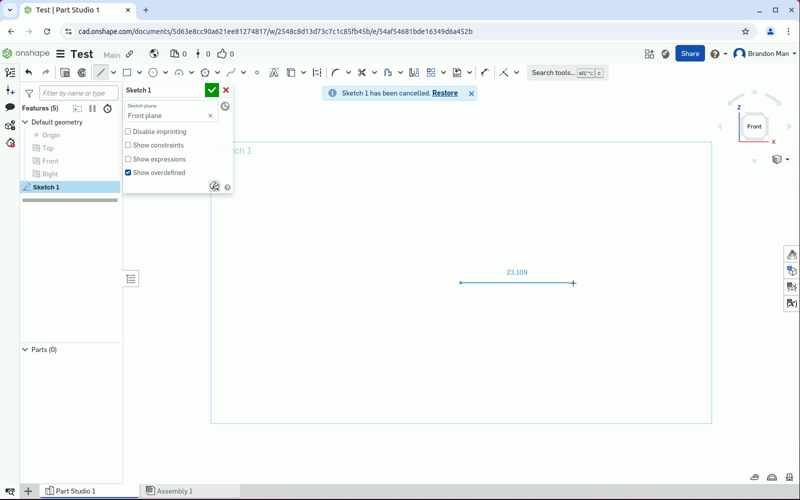
mouse_move(589, 282)
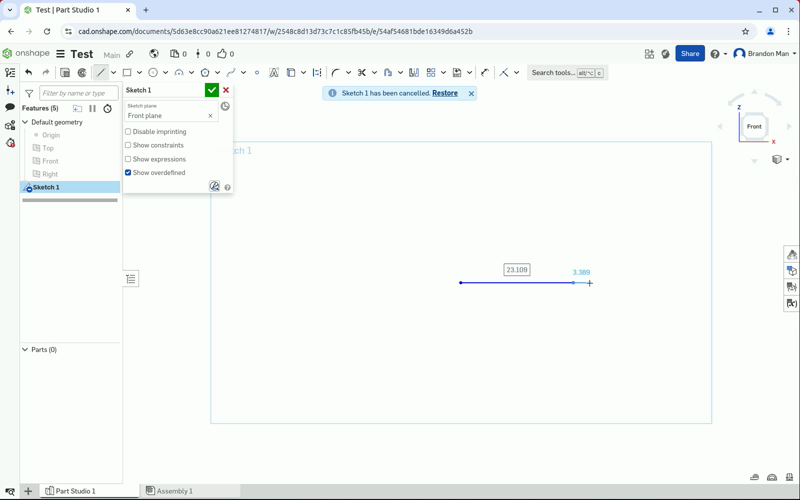
mouse_move(573, 264)
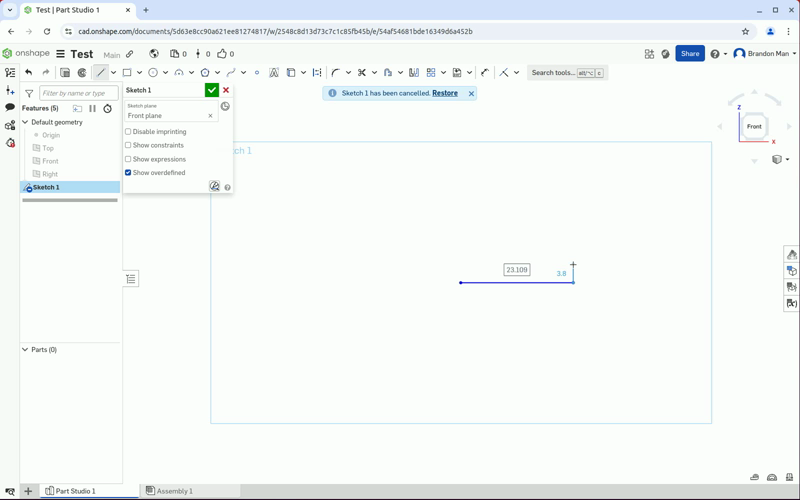
click(573, 264)
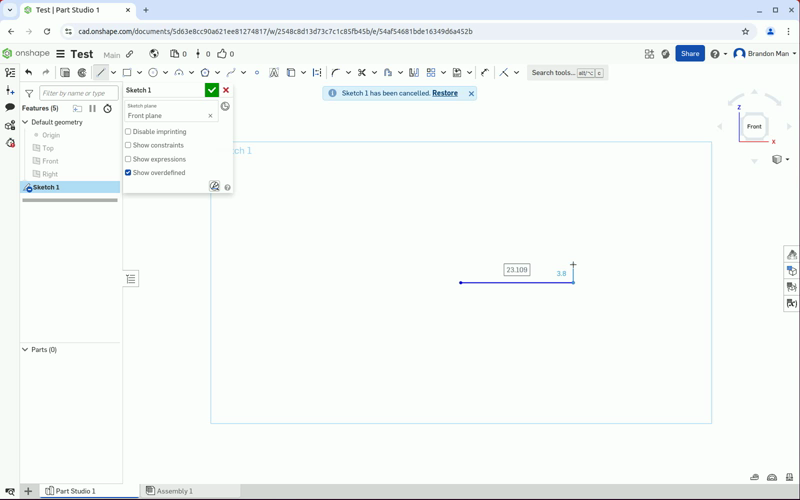
key_up(shift)
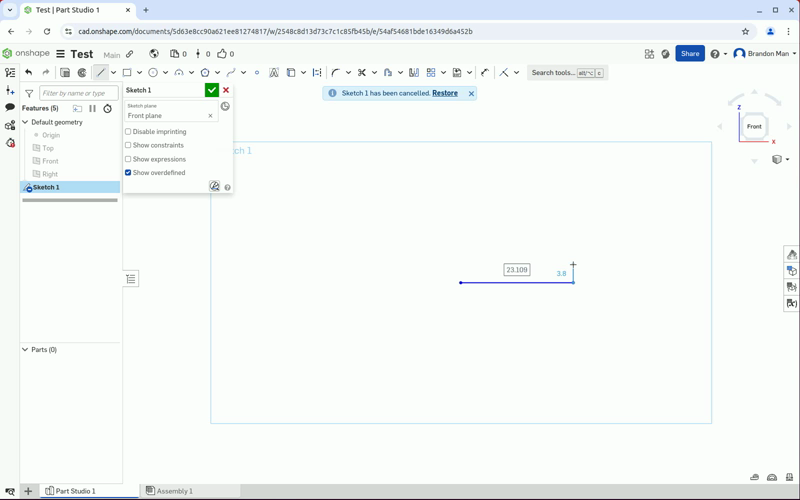
key_down(shift)
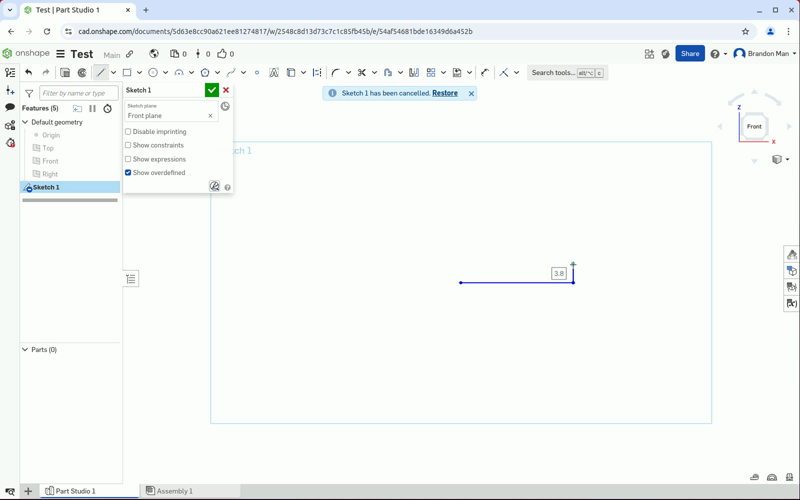
mouse_move(589, 264)
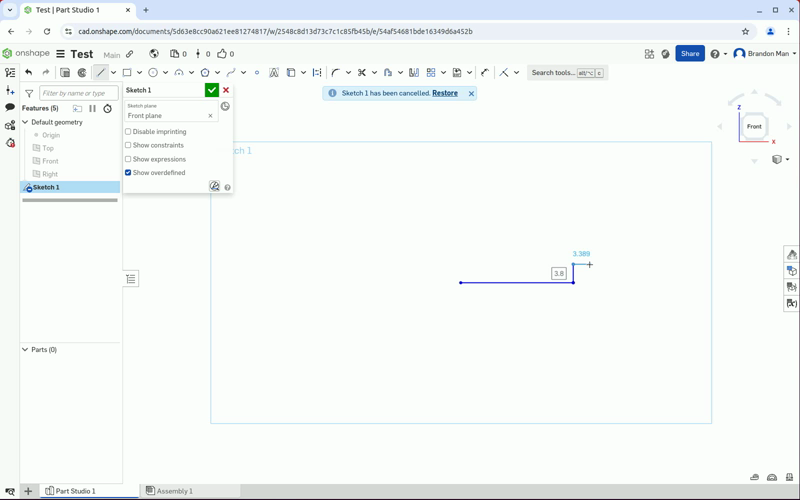
mouse_move(535, 264)
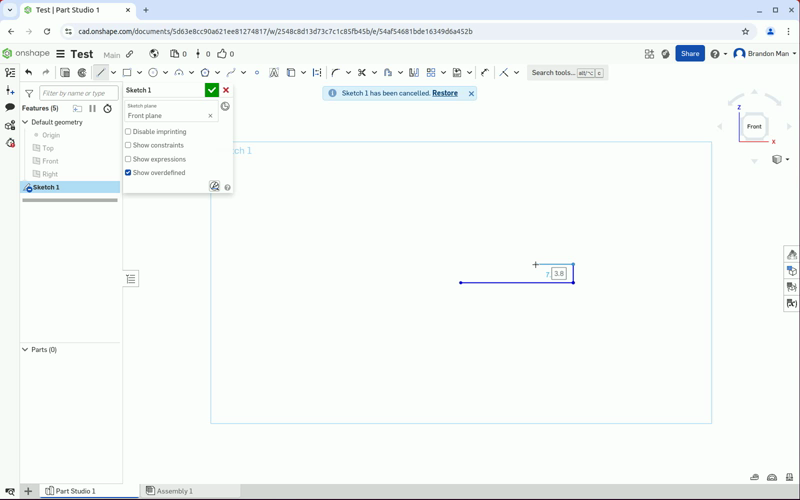
click(535, 264)
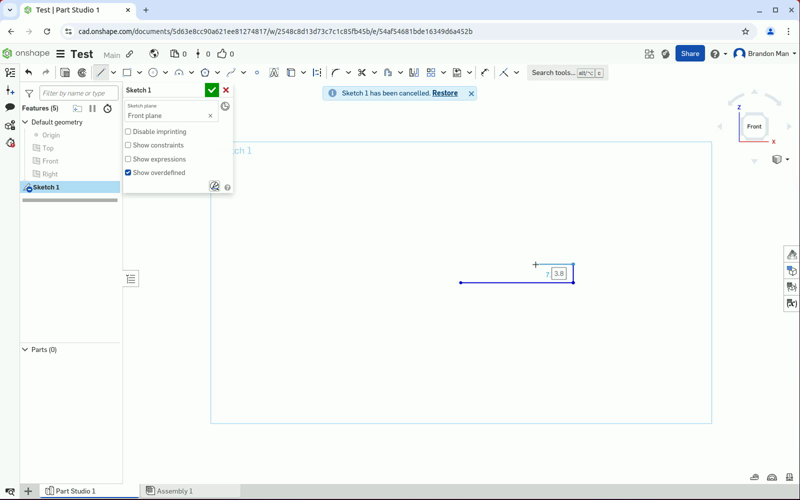
key_up(shift)
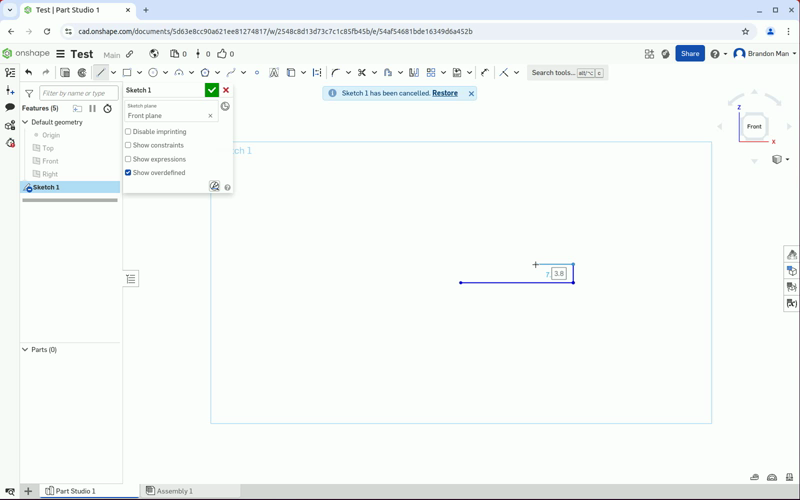
key_down(shift)
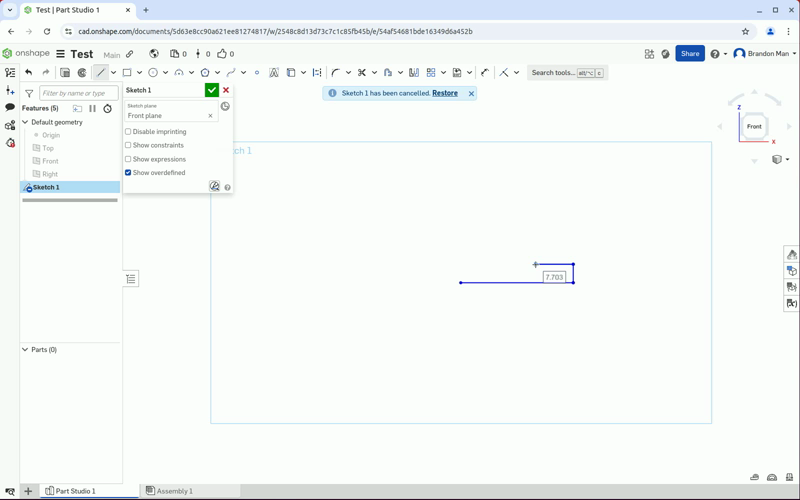
mouse_move(565, 264)
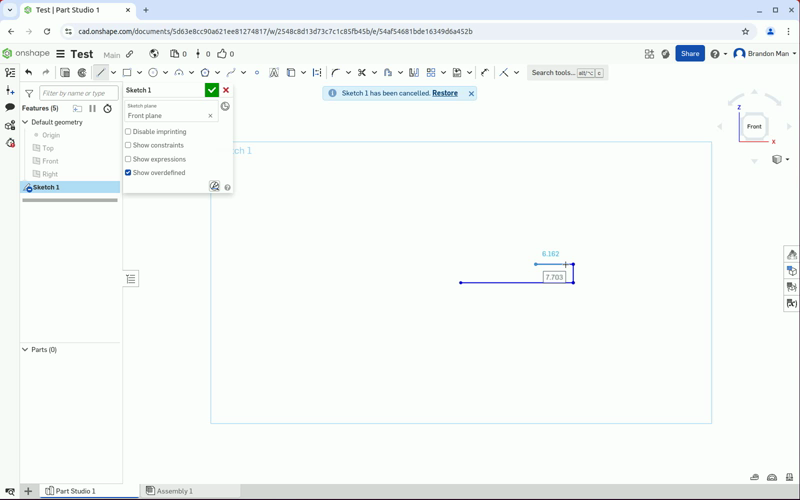
mouse_move(508, 264)
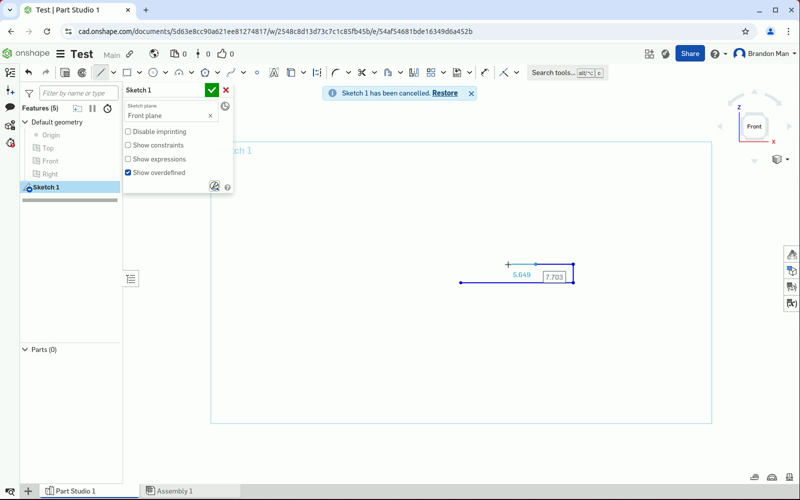
click(508, 264)
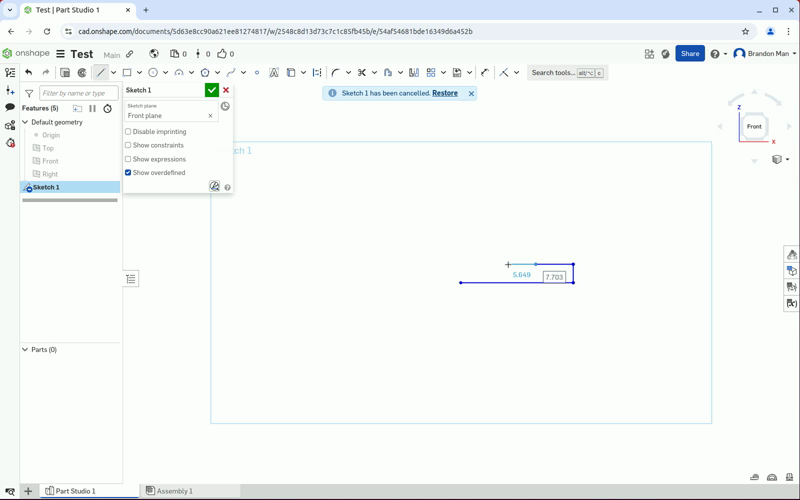
key_up(shift)
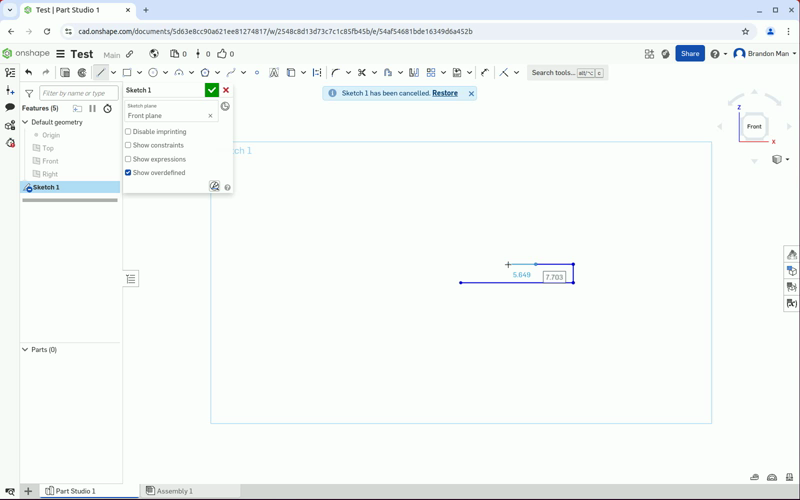
key_down(shift)
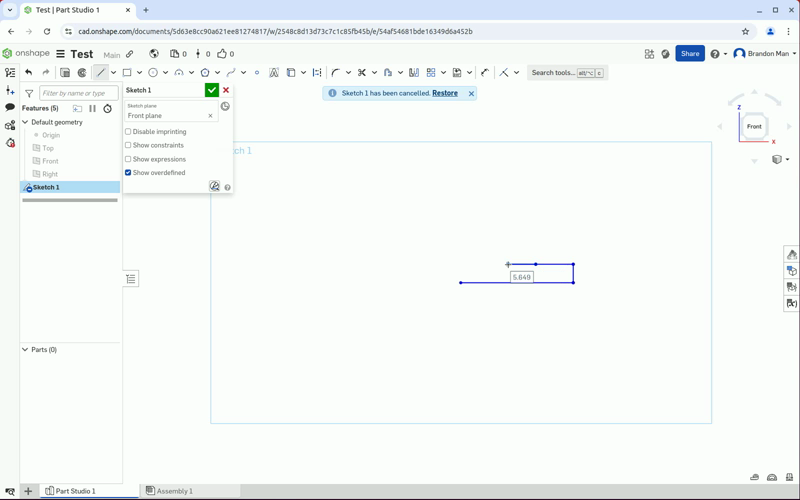
mouse_move(538, 264)
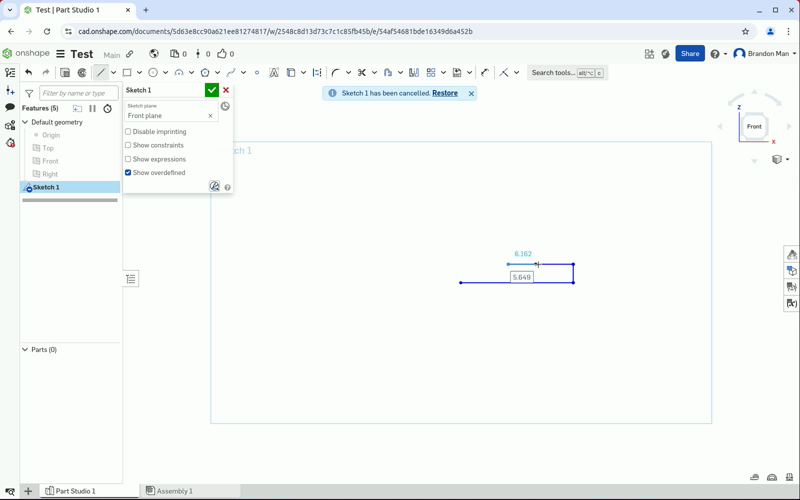
mouse_move(460, 264)
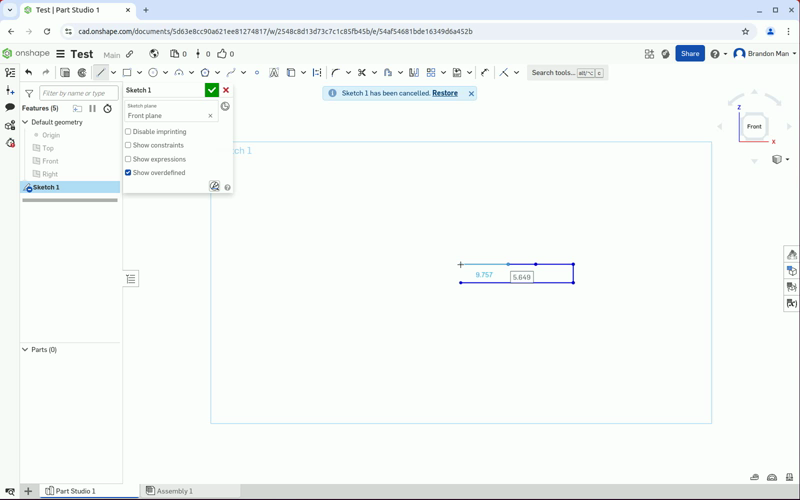
click(460, 264)
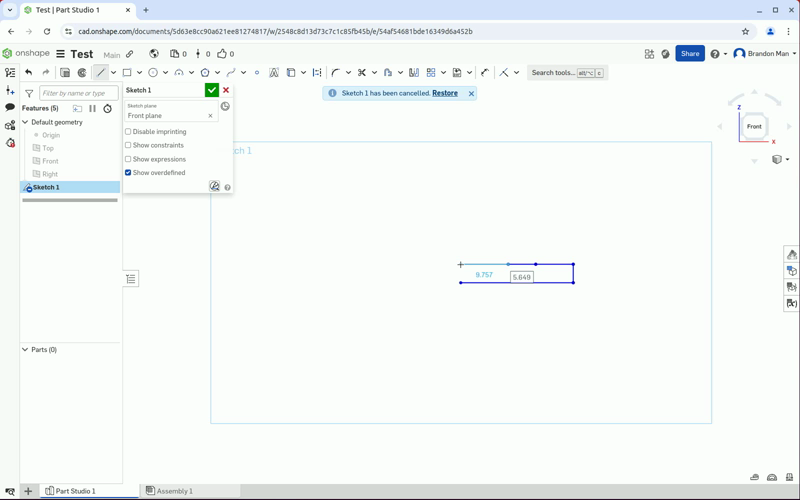
key_up(shift)
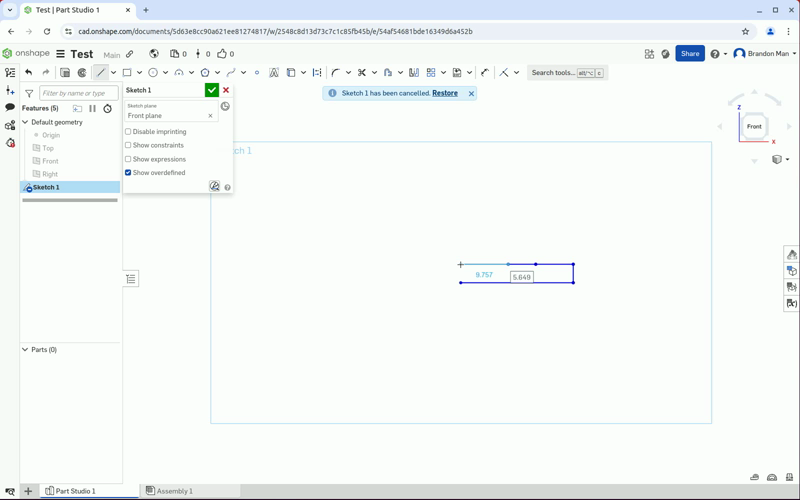
mouse_move(490, 264)
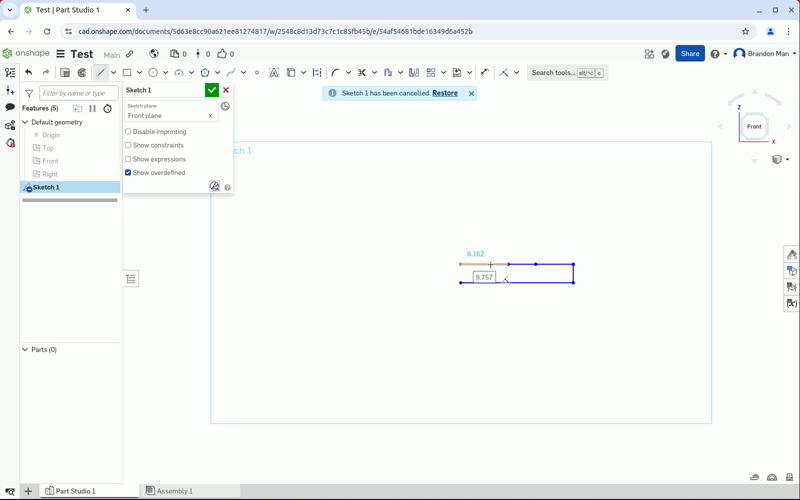
key_down(shift)
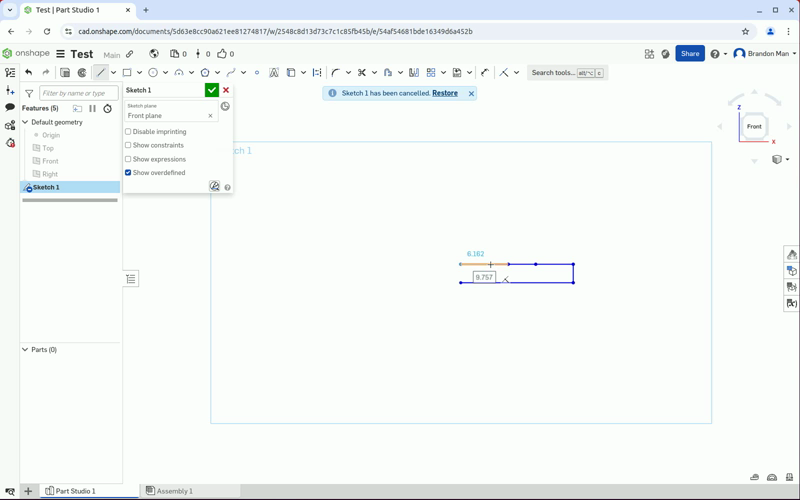
mouse_move(460, 282)
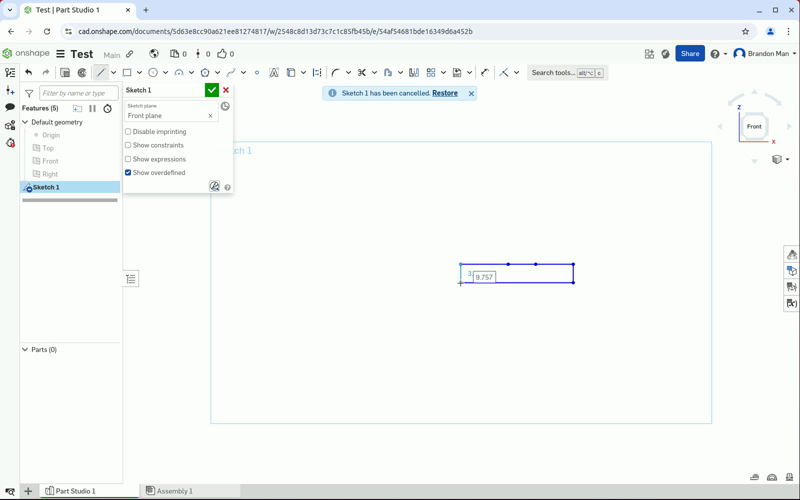
key_up(shift)
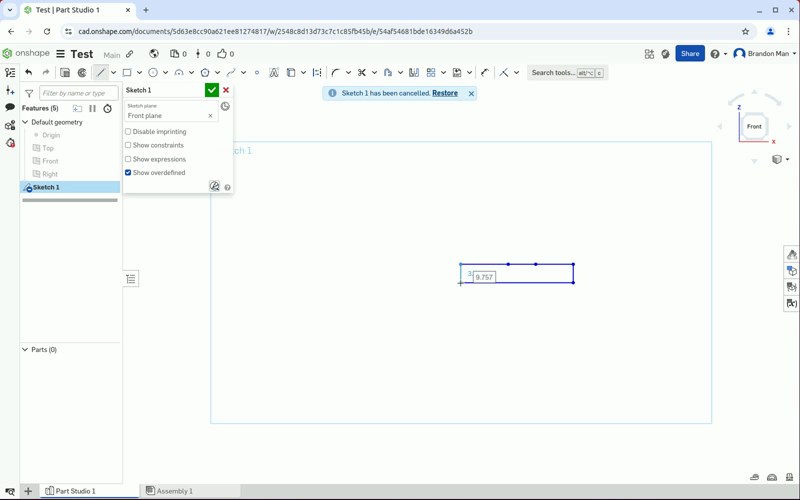
click(460, 282)
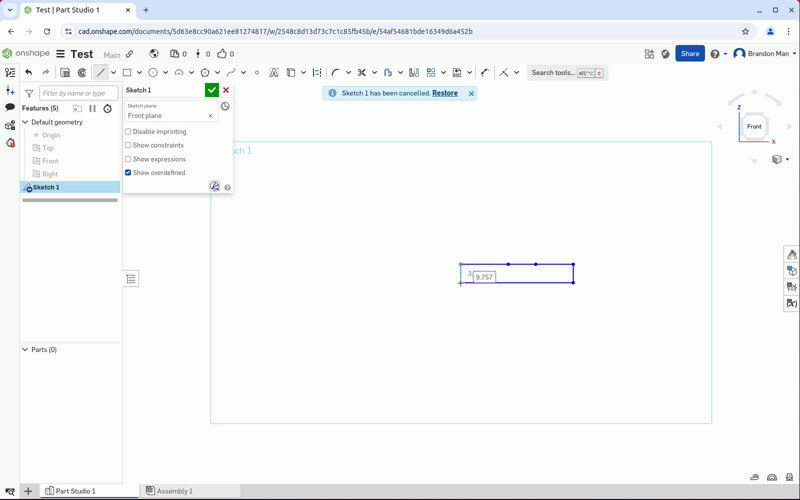
key(esc)
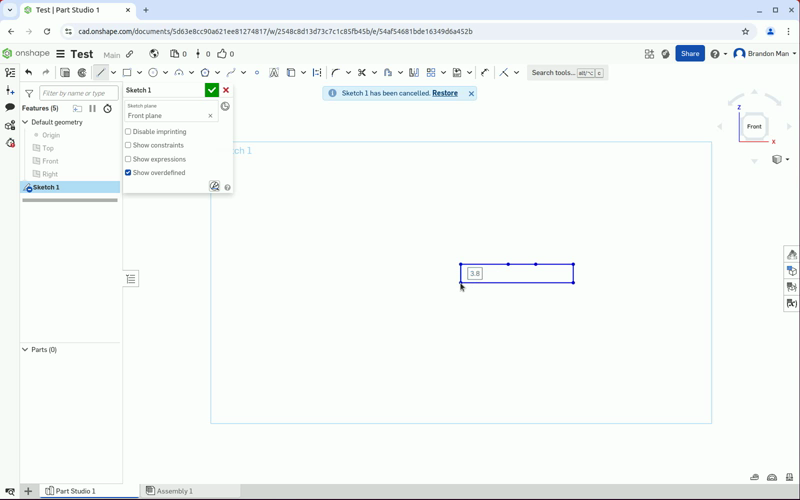
mouse_move(479, 277)
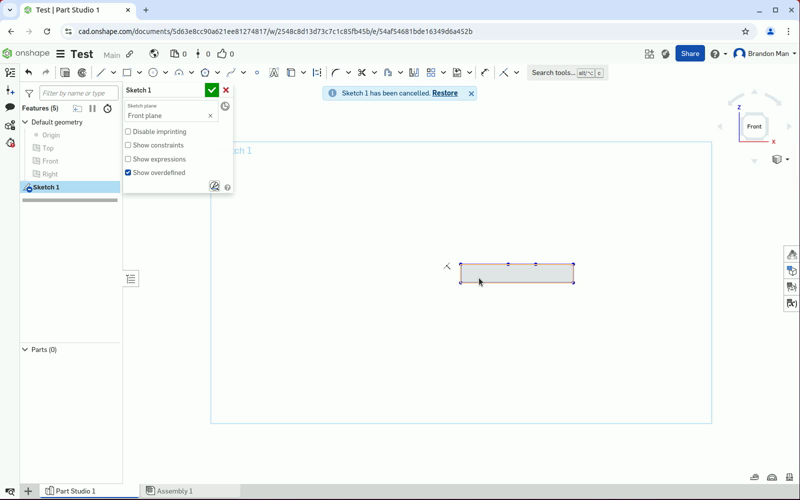
click(479, 277)
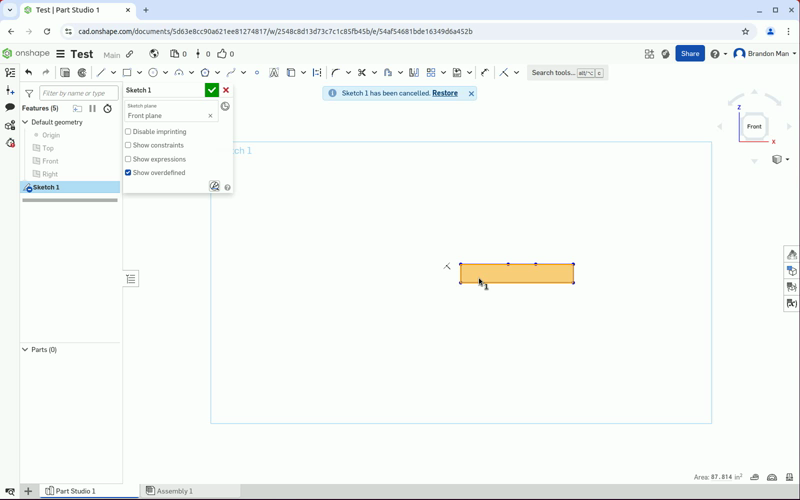
mouse_move(73, 352)
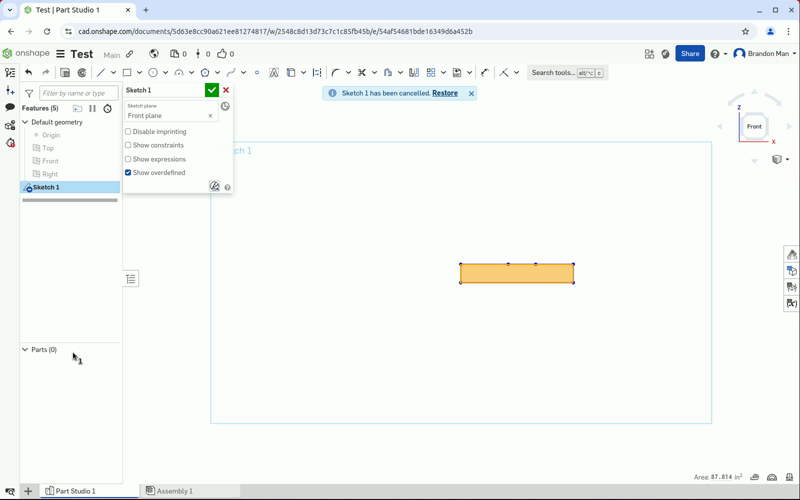
key(shift+y)
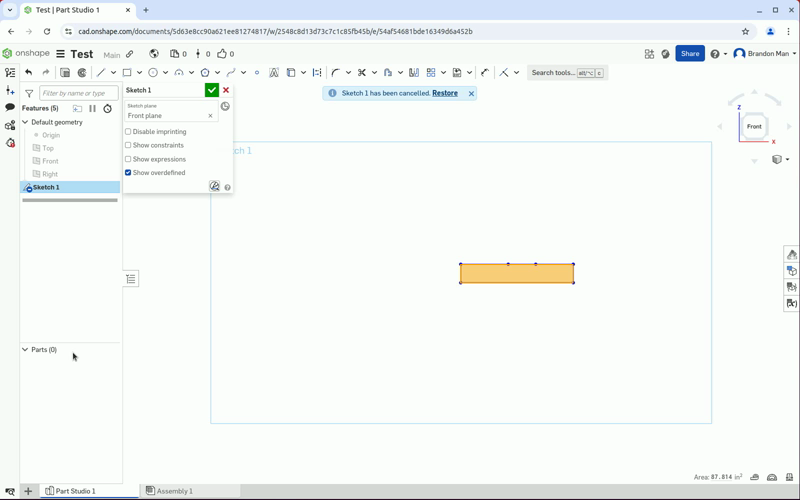
key(shift+e)
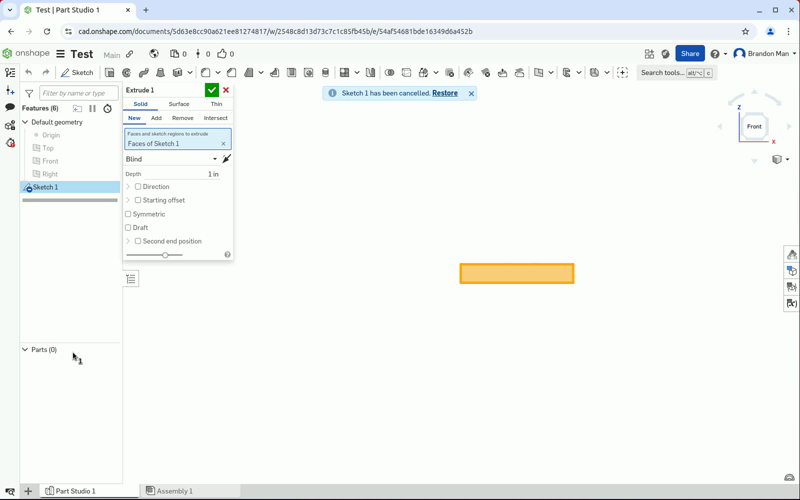
mouse_move(143, 106)
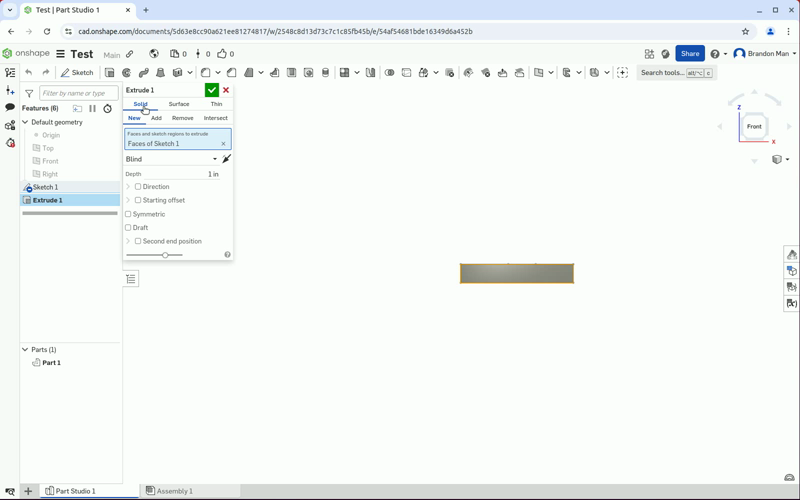
click(143, 106)
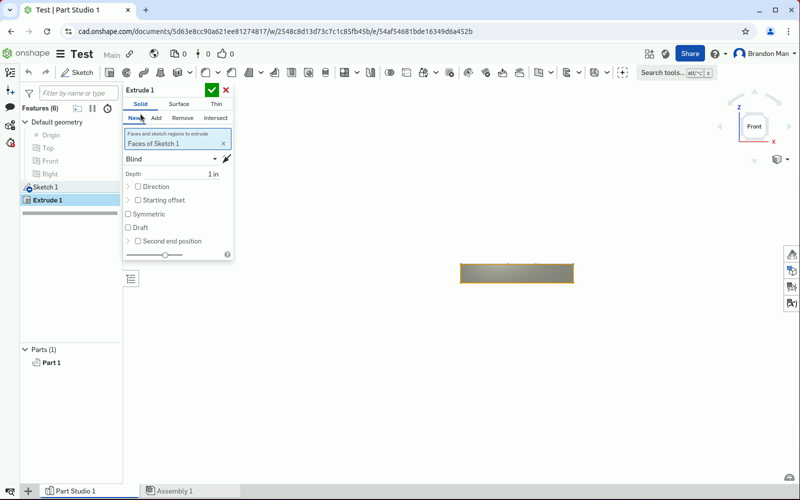
mouse_move(137, 120)
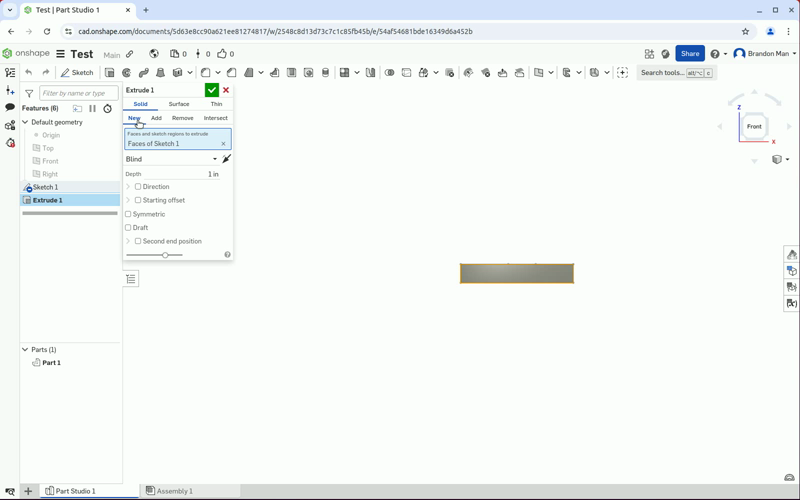
click(137, 120)
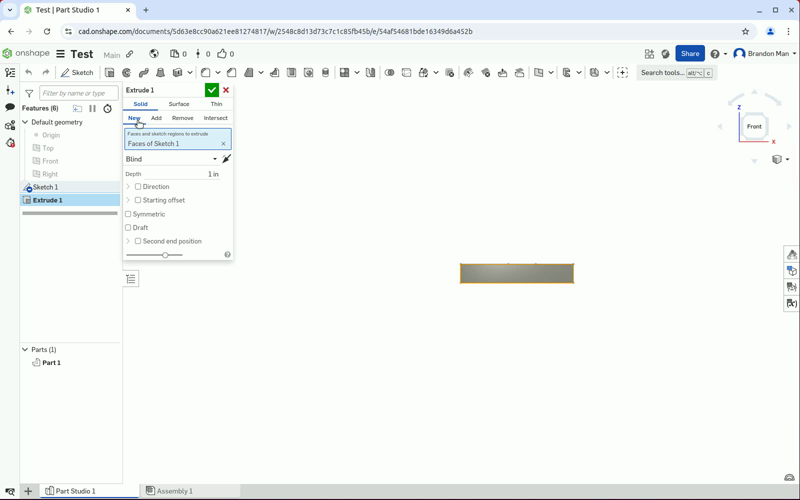
key(tab, 4)
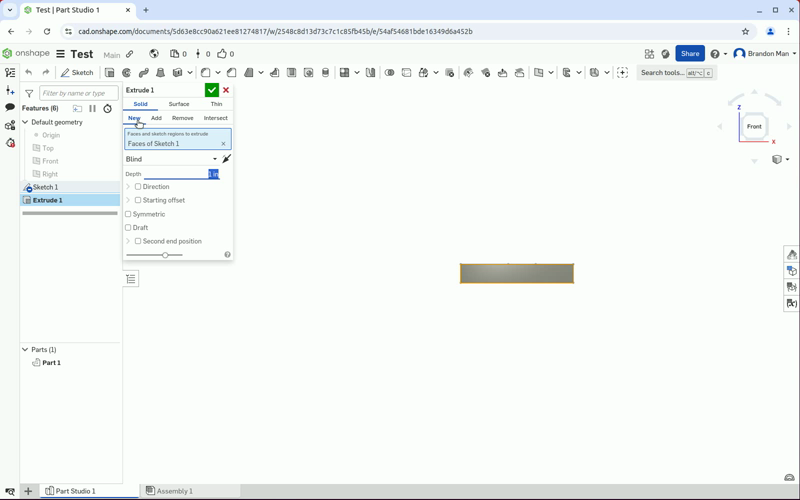
text(23.108)
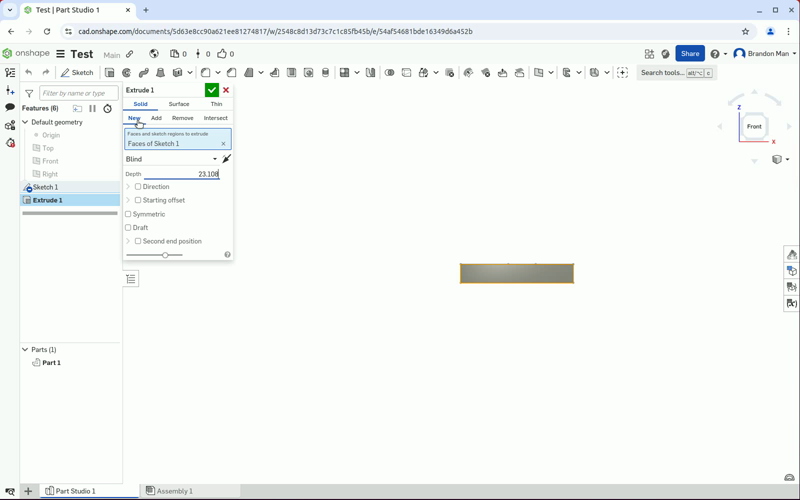
key(enter)
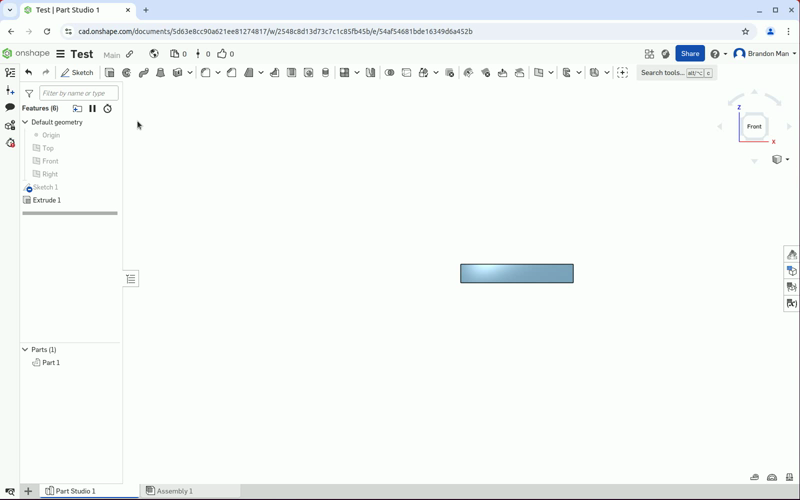
key(shift+h)
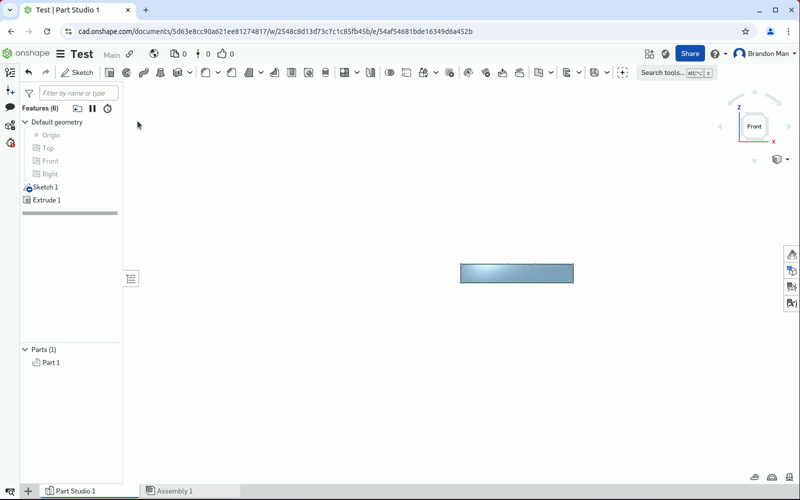
key(shift+h)
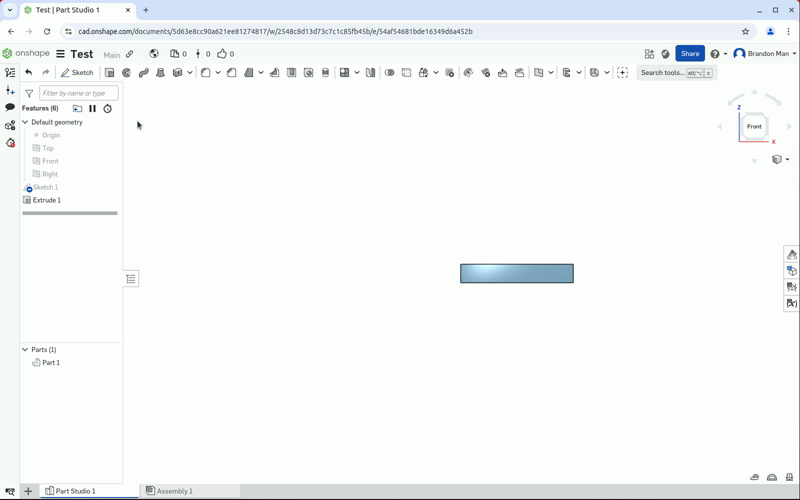
mouse_move(73, 189)
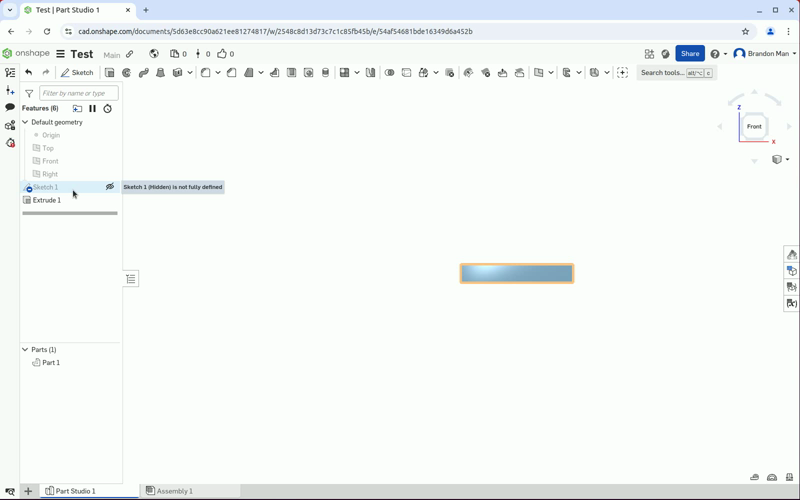
click(73, 189)
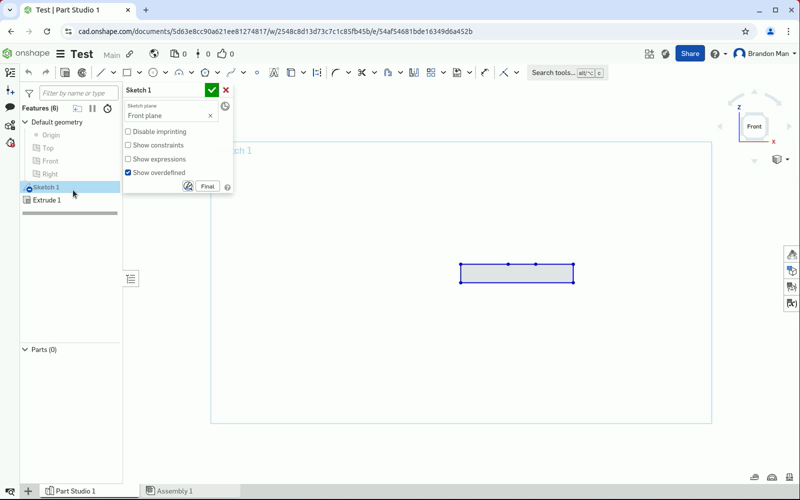
mouse_move(229, 92)
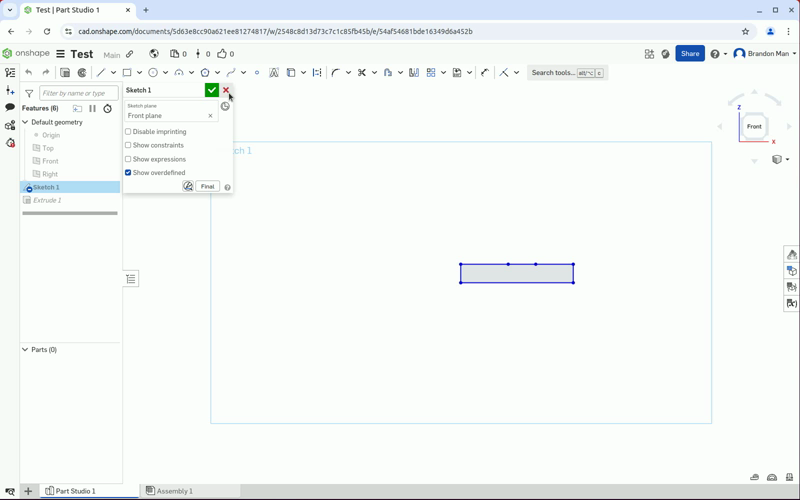
click(229, 92)
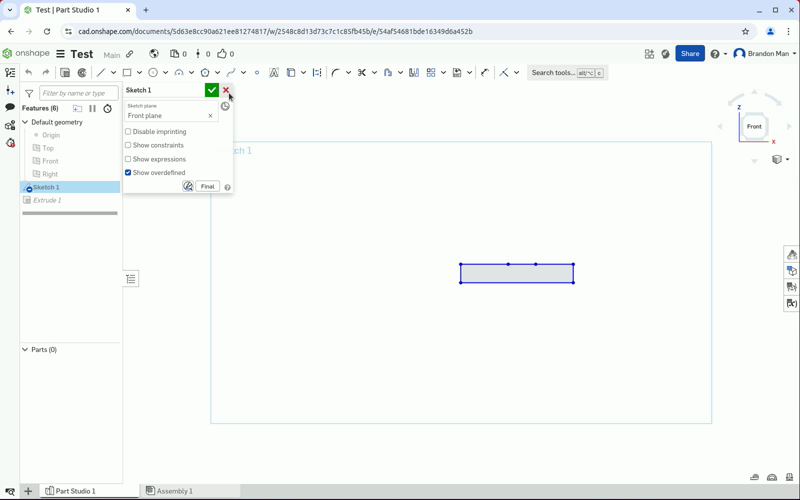
key(shift+s)
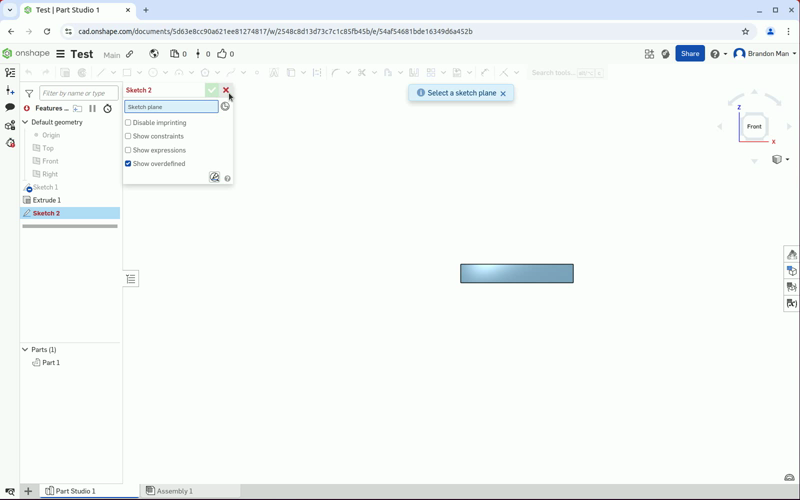
mouse_move(73, 163)
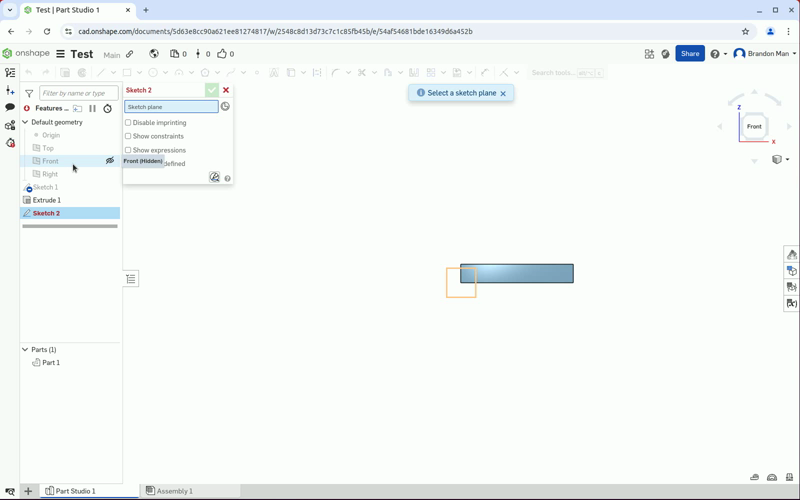
click(73, 163)
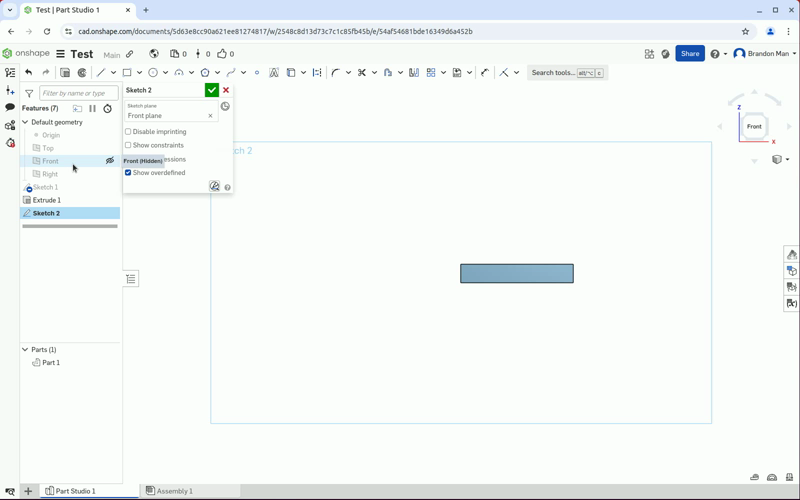
mouse_move(73, 352)
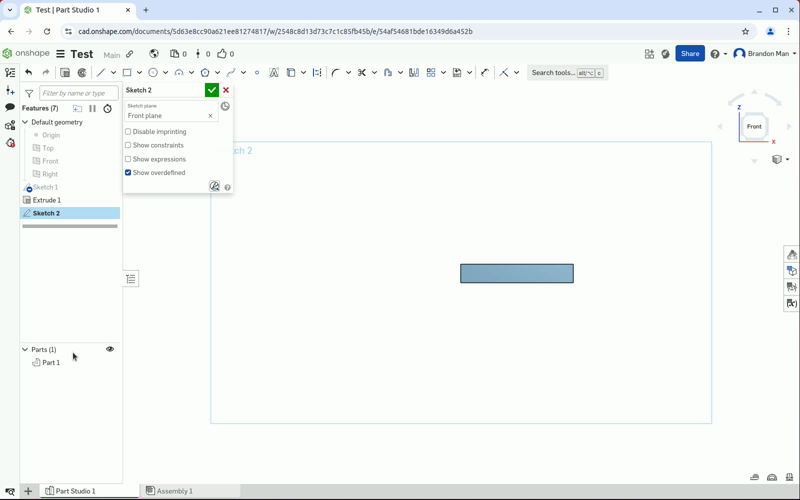
key(y)
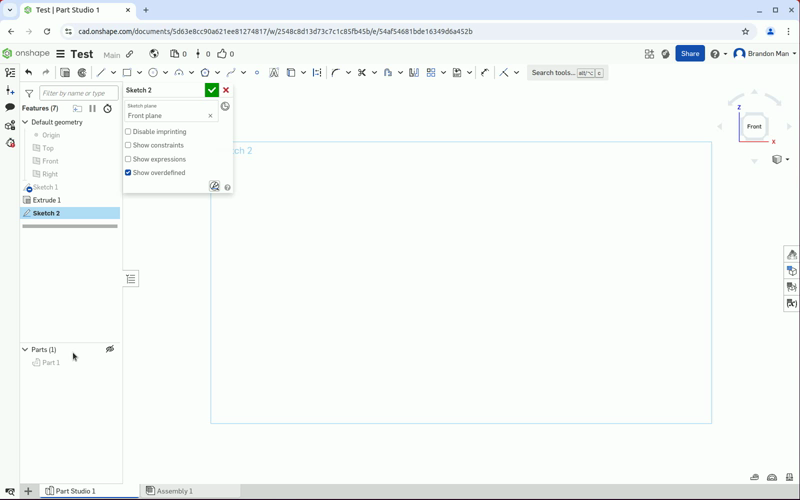
key(l)
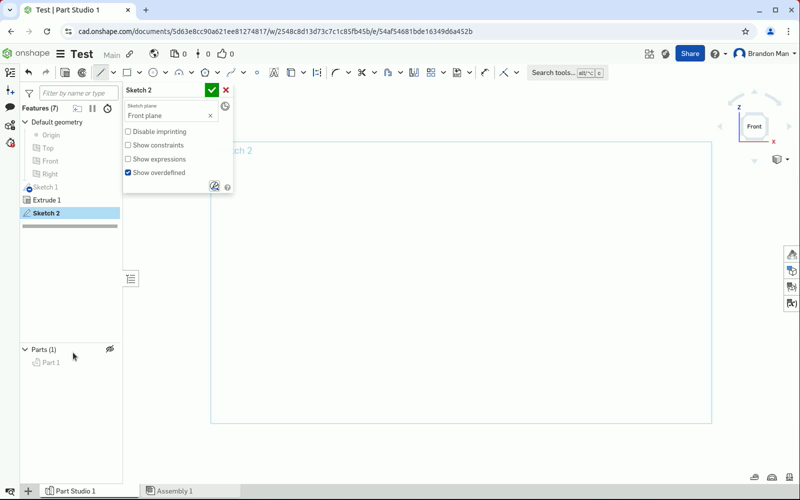
key_down(shift)
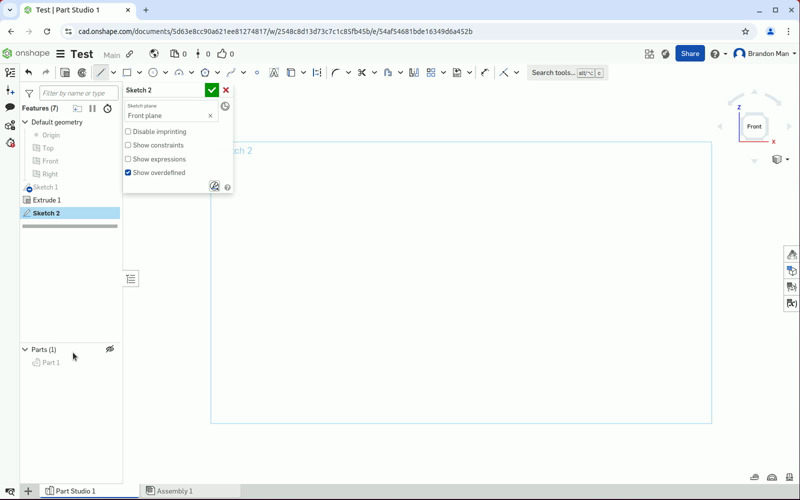
mouse_move(460, 217)
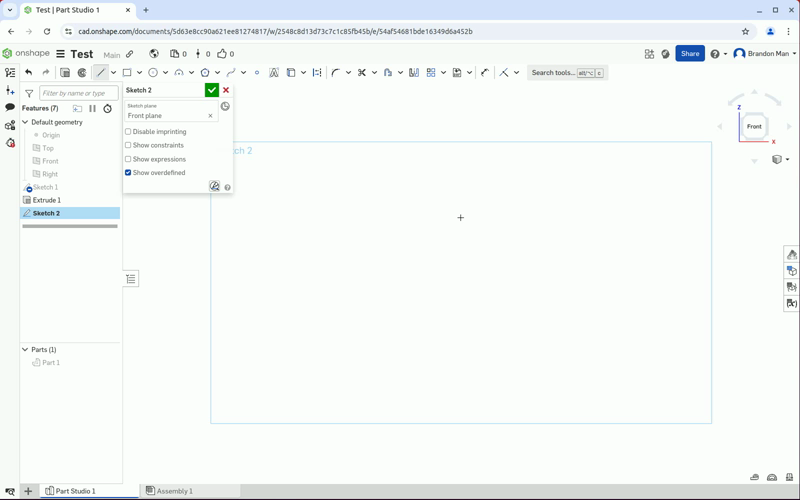
click(460, 217)
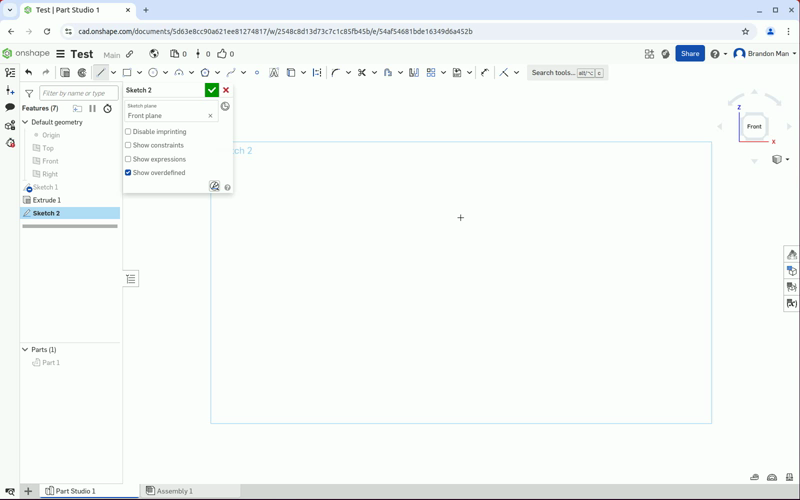
key_up(shift)
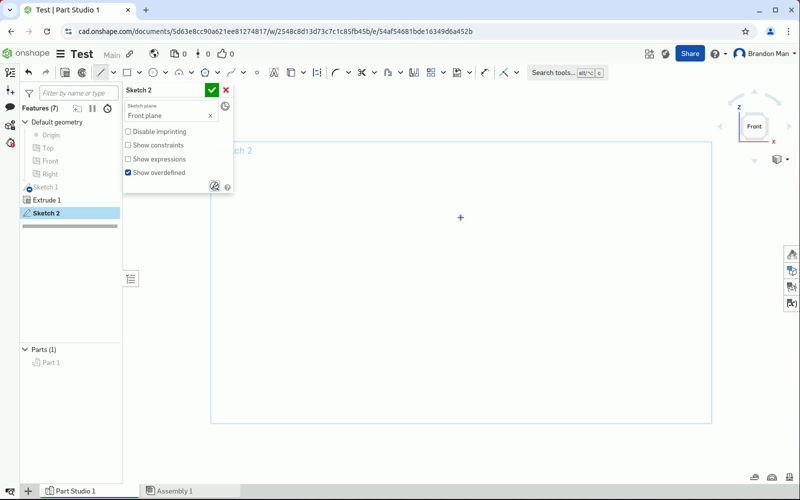
key_down(shift)
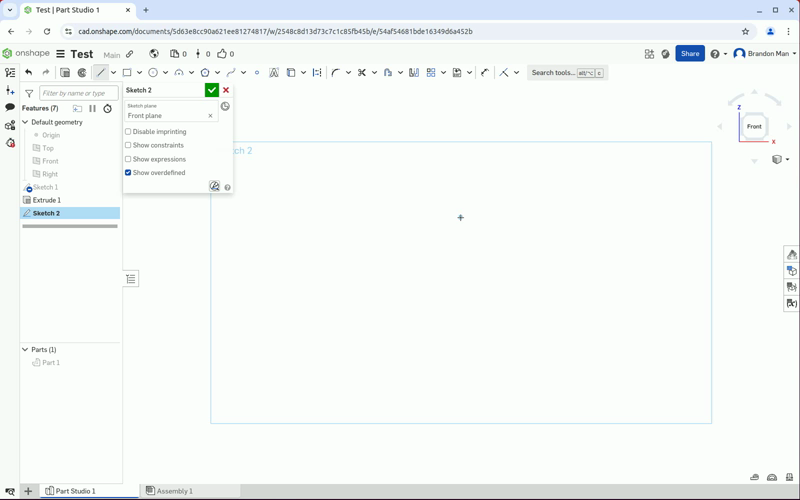
mouse_move(490, 217)
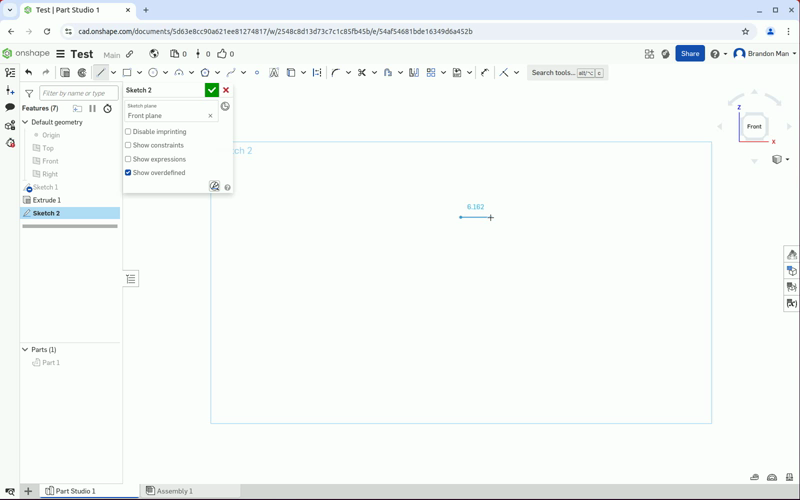
mouse_move(489, 217)
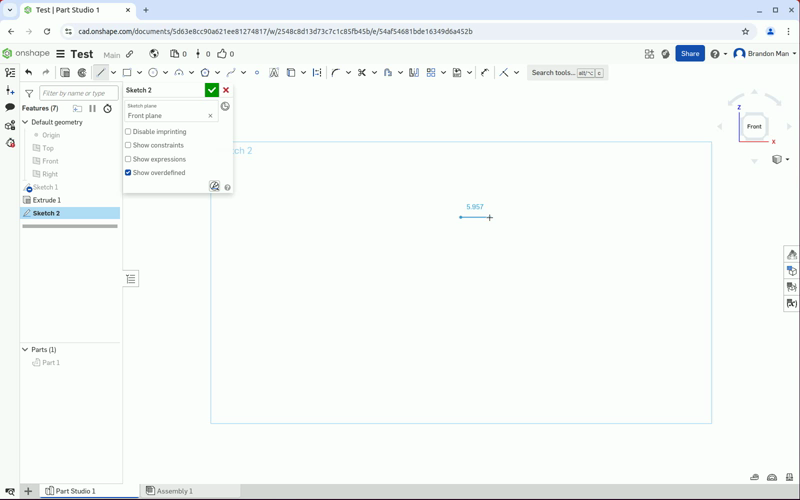
click(489, 217)
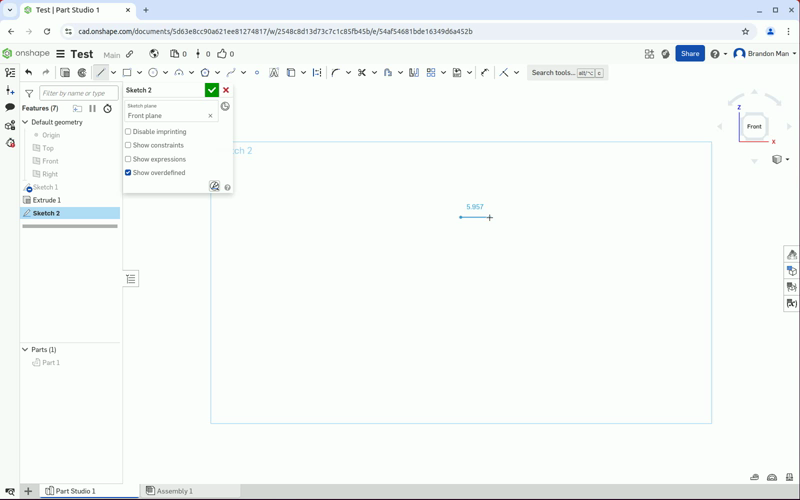
key_up(shift)
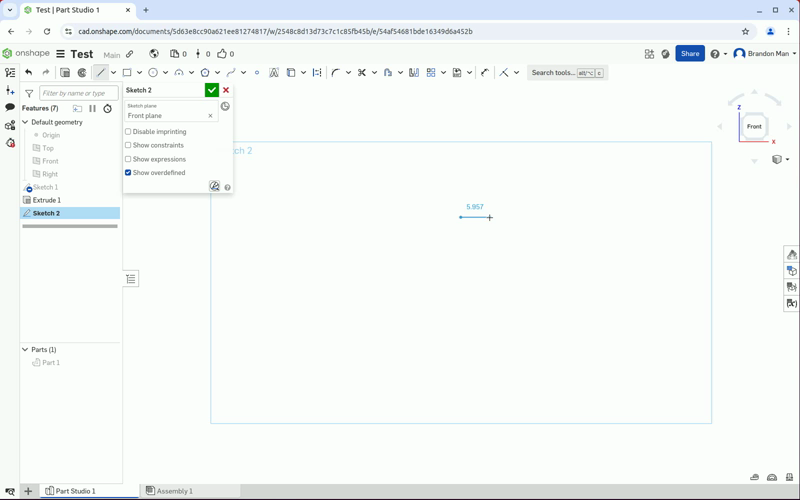
key_down(shift)
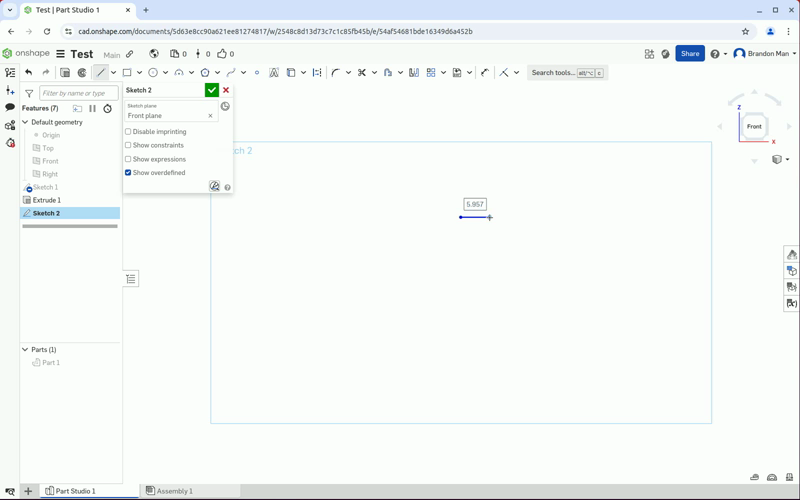
mouse_move(519, 217)
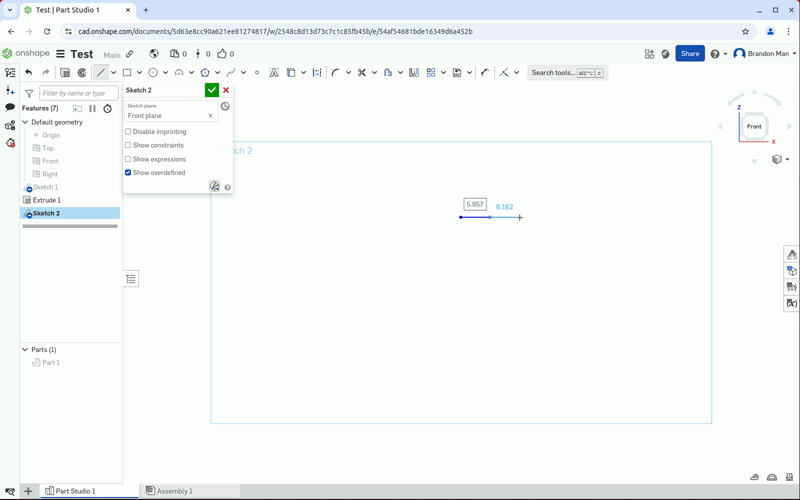
mouse_move(460, 188)
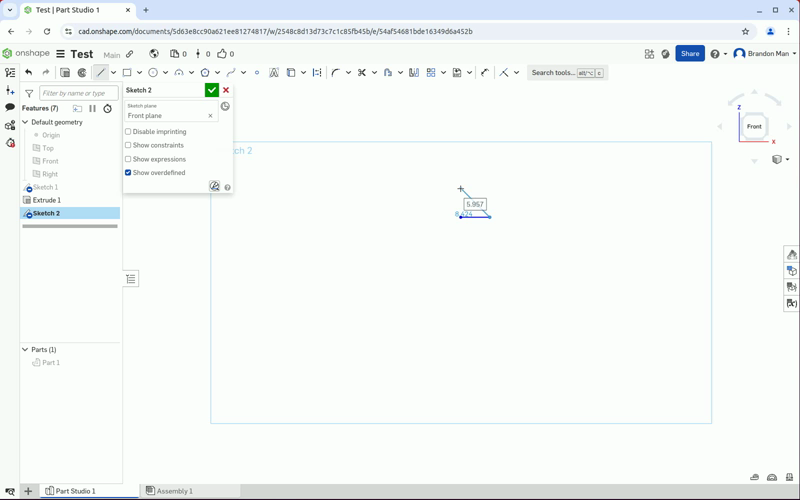
click(460, 188)
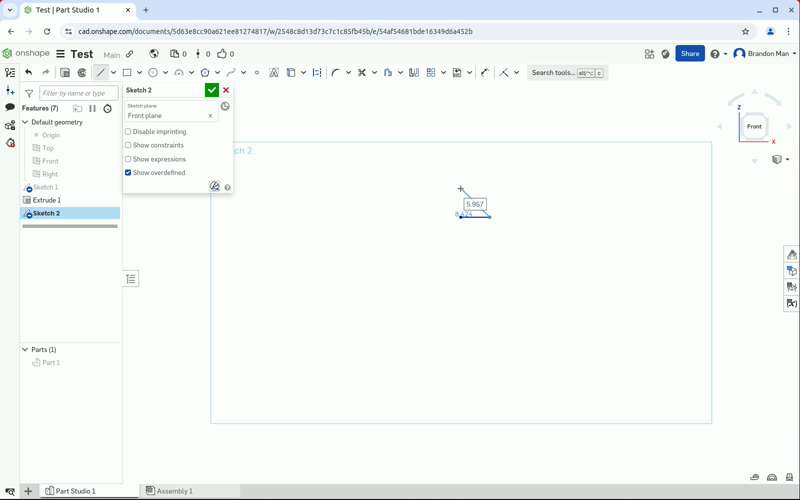
key_up(shift)
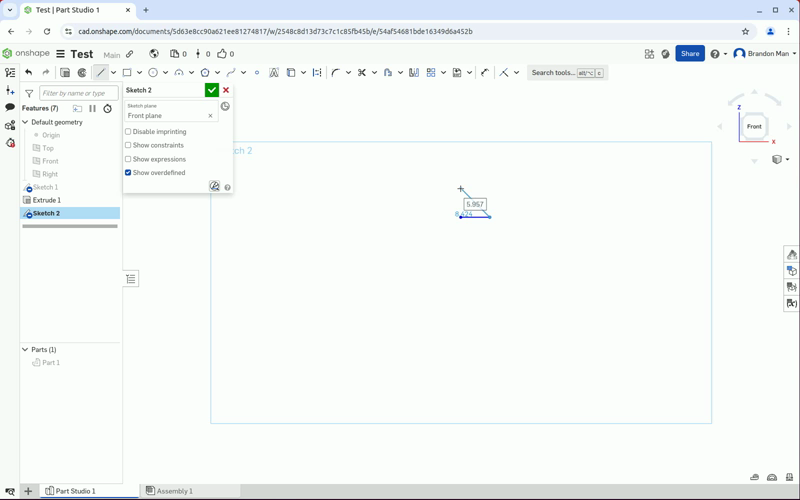
mouse_move(490, 188)
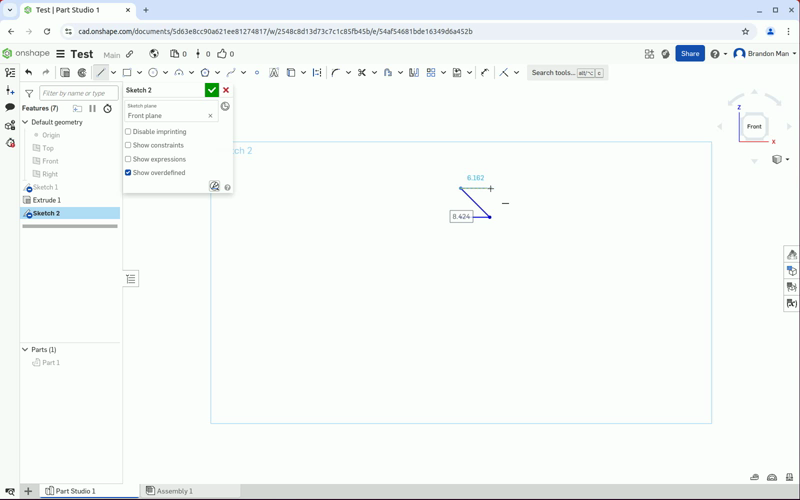
key_down(shift)
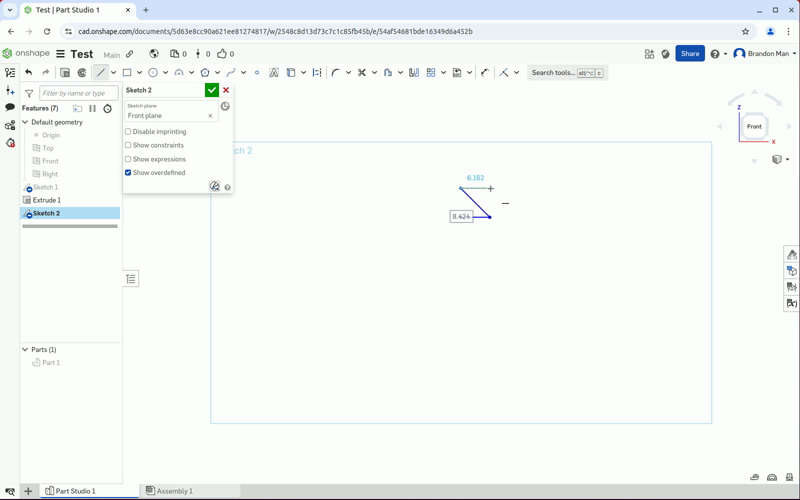
mouse_move(460, 217)
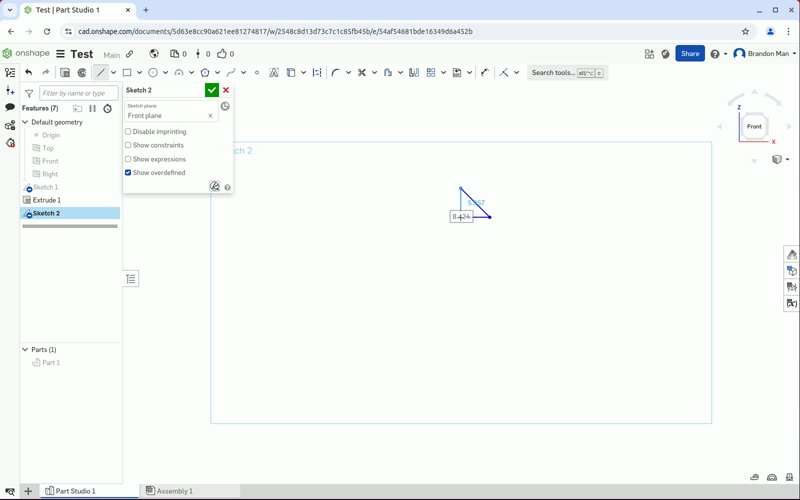
key_up(shift)
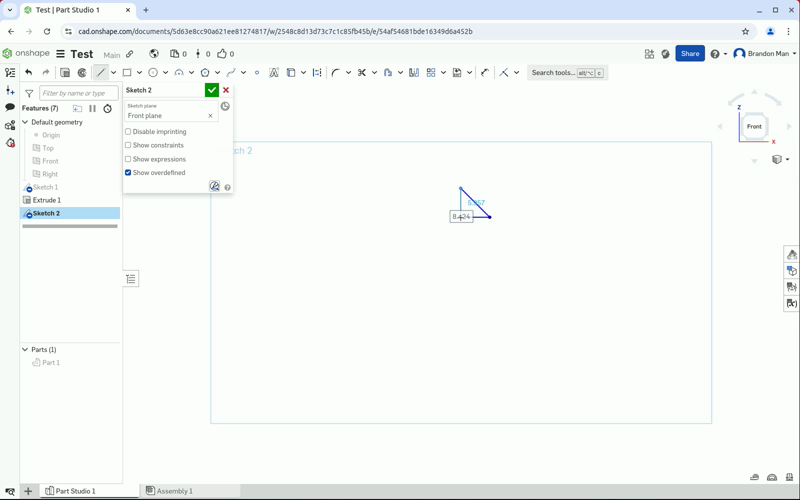
click(460, 217)
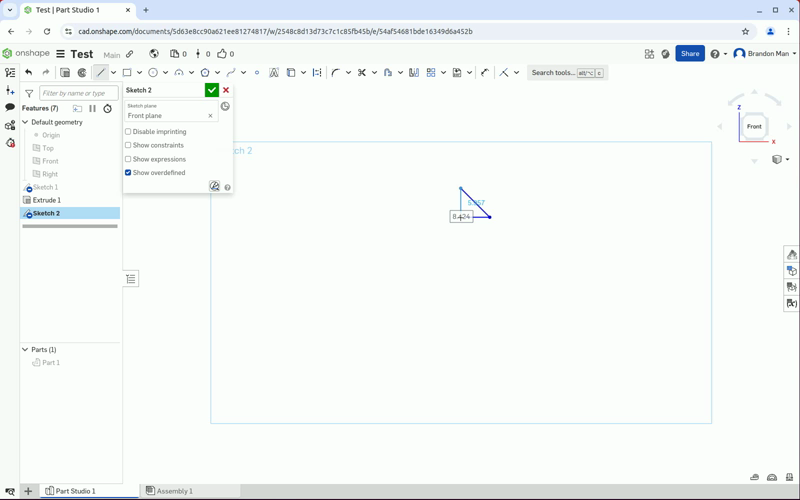
key(esc)
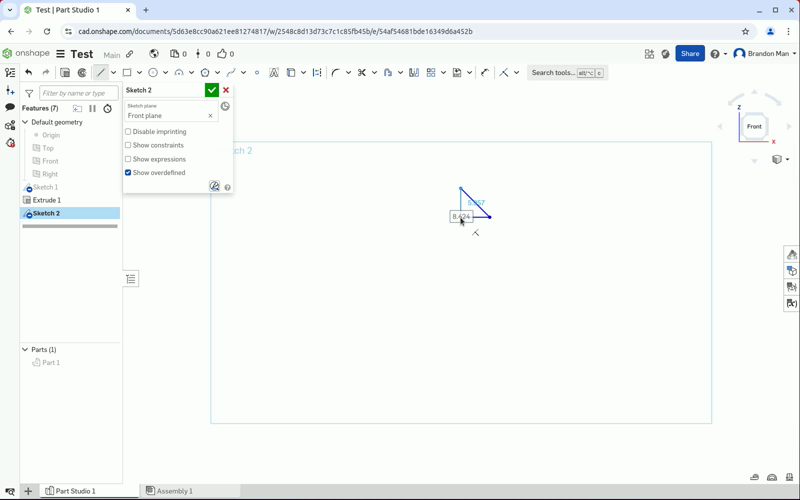
mouse_move(472, 200)
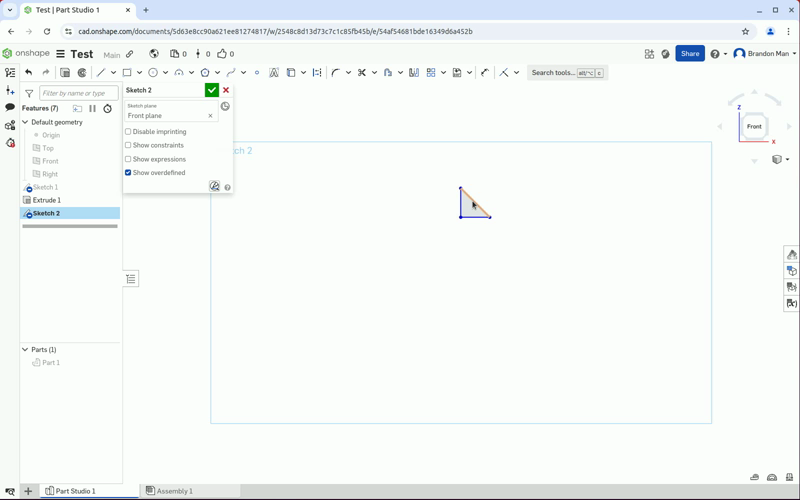
scroll(6)
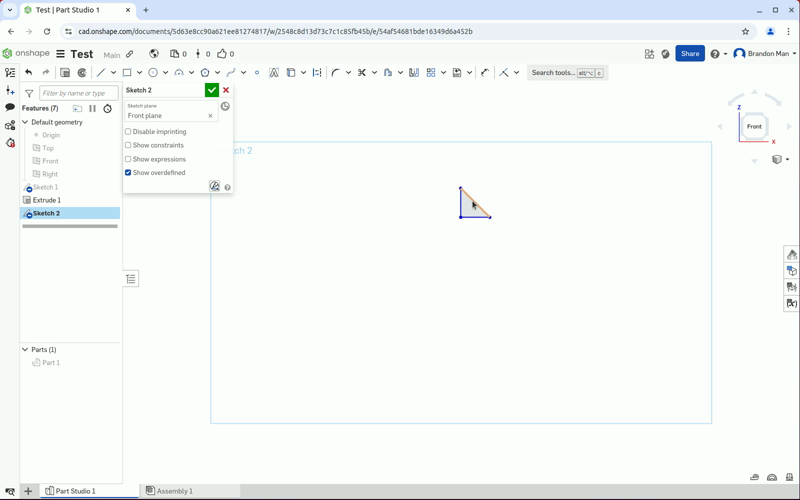
scroll(6)
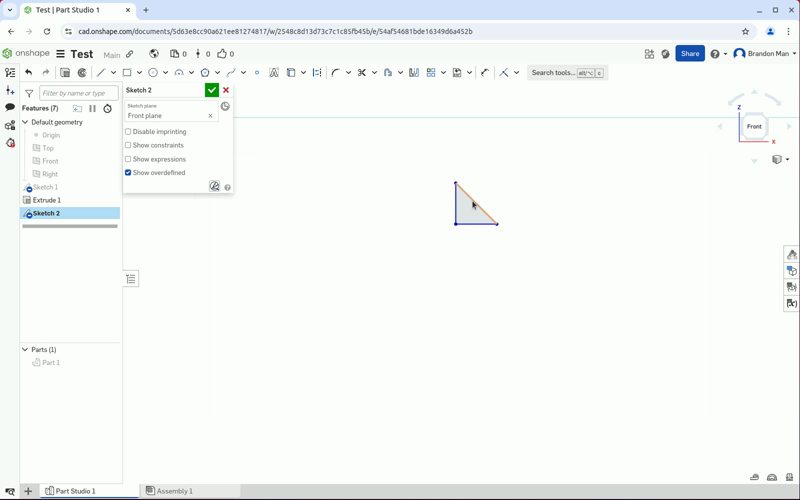
scroll(6)
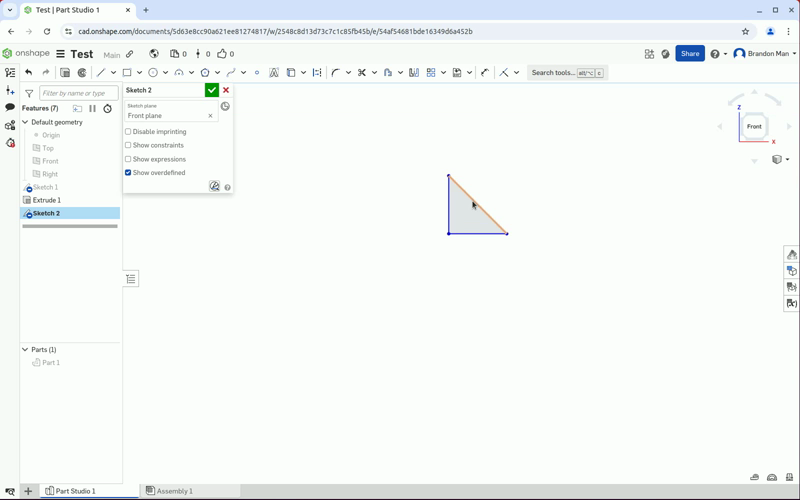
scroll(6)
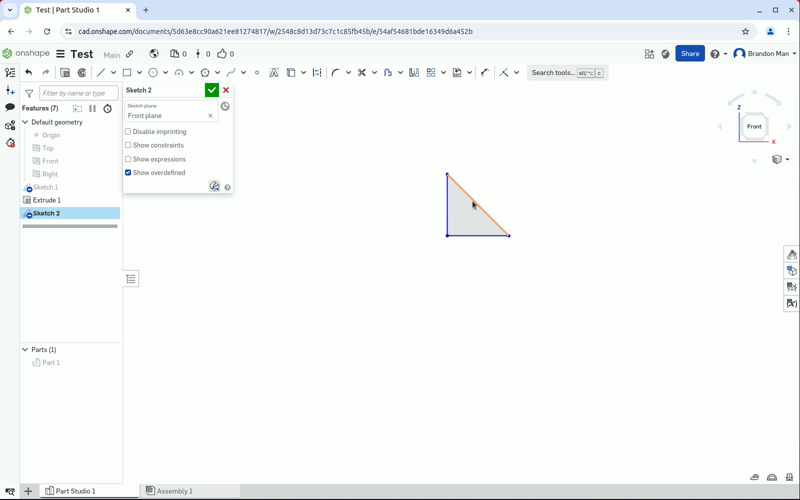
scroll(6)
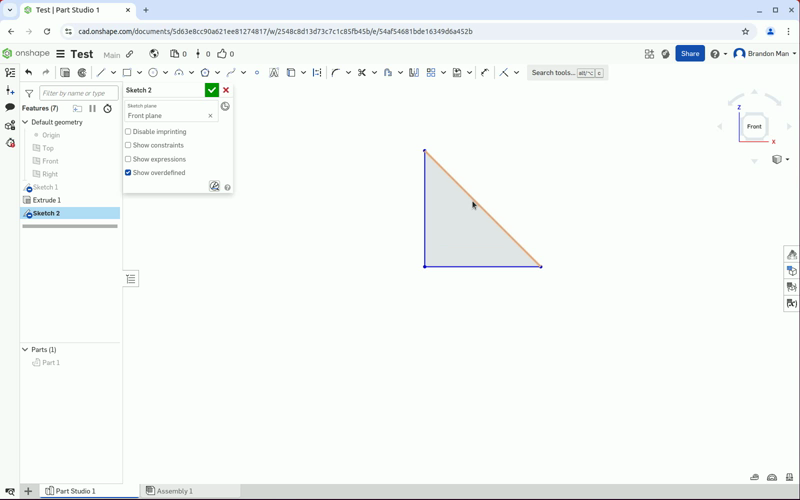
scroll(6)
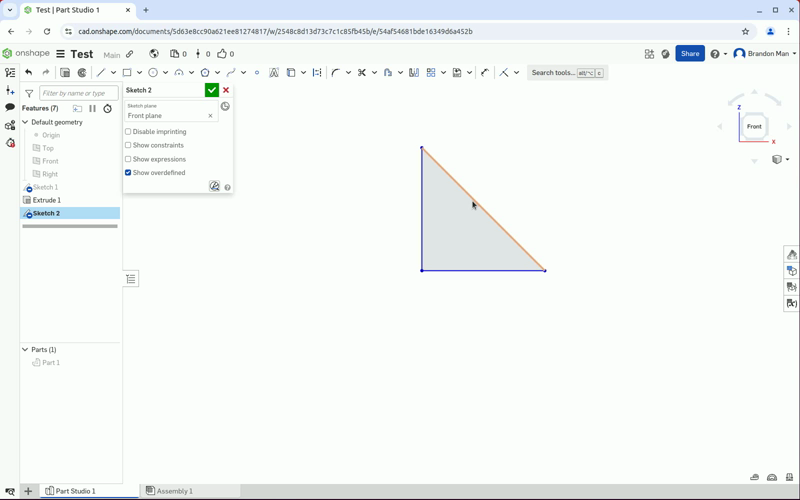
scroll(6)
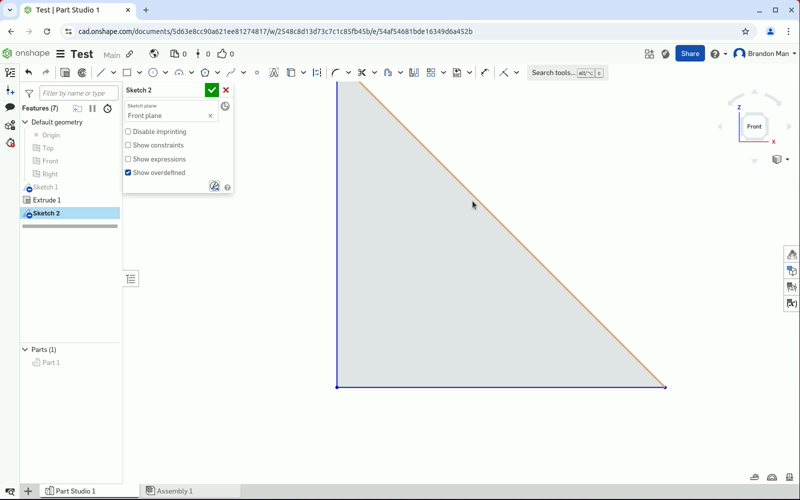
click(472, 200)
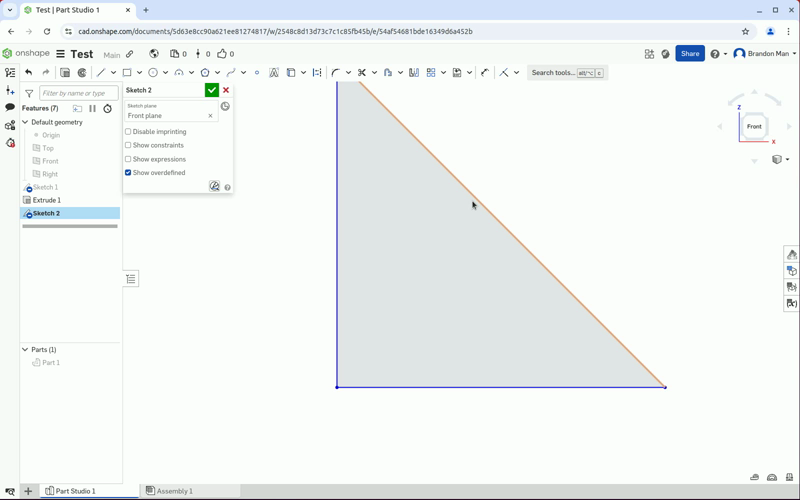
scroll(-6)
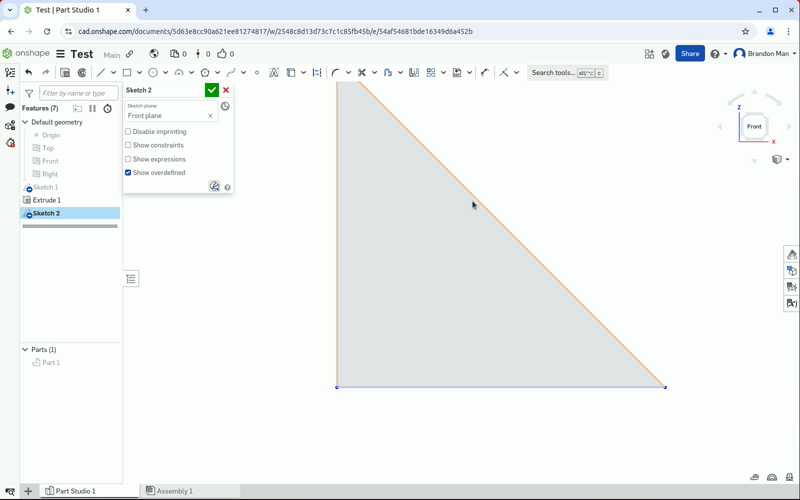
scroll(-6)
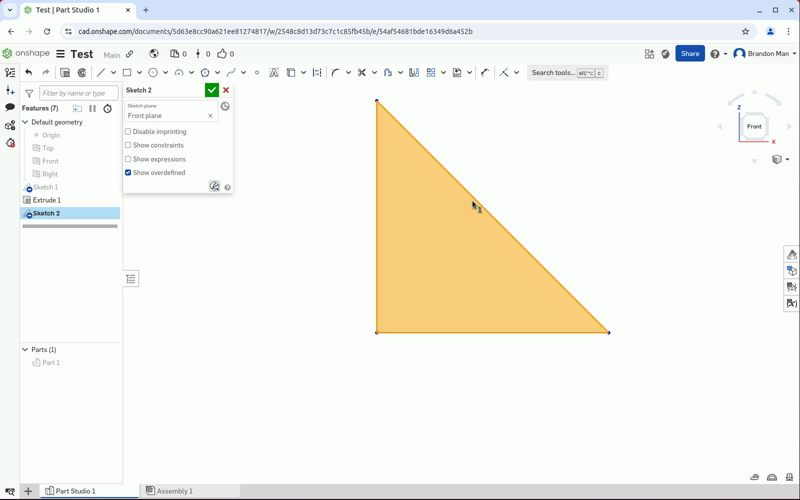
scroll(-6)
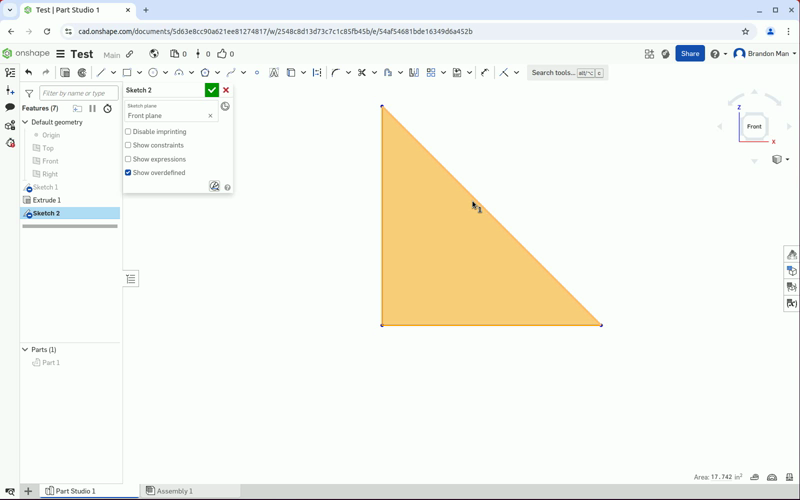
scroll(-6)
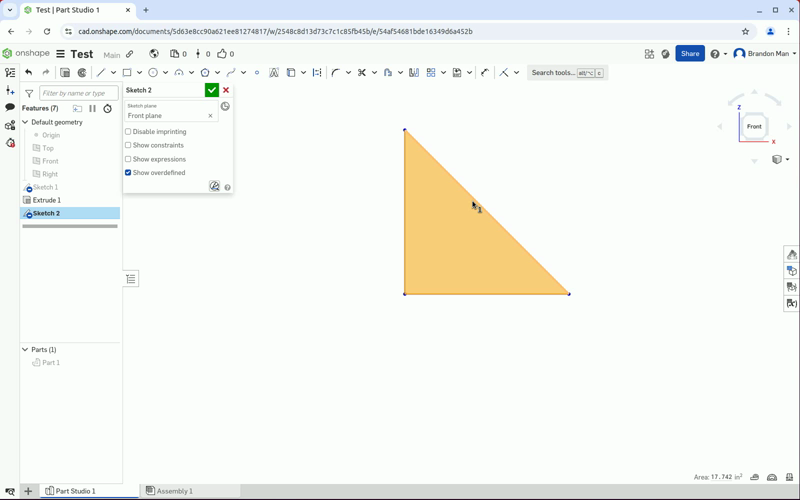
scroll(-6)
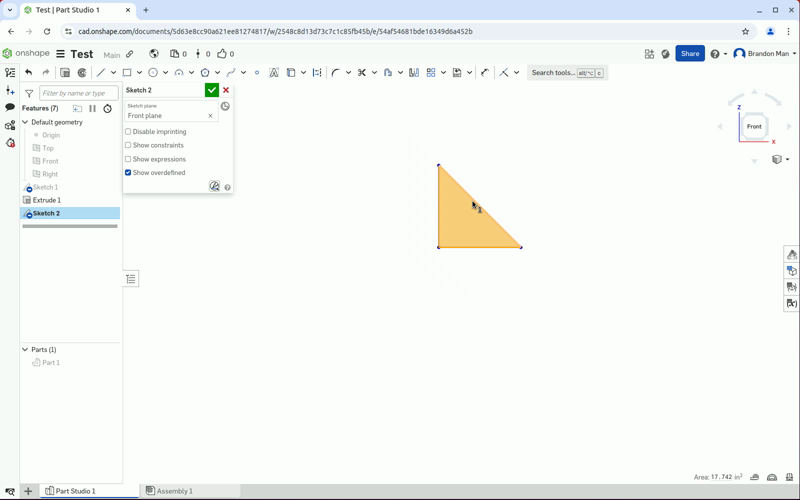
scroll(-6)
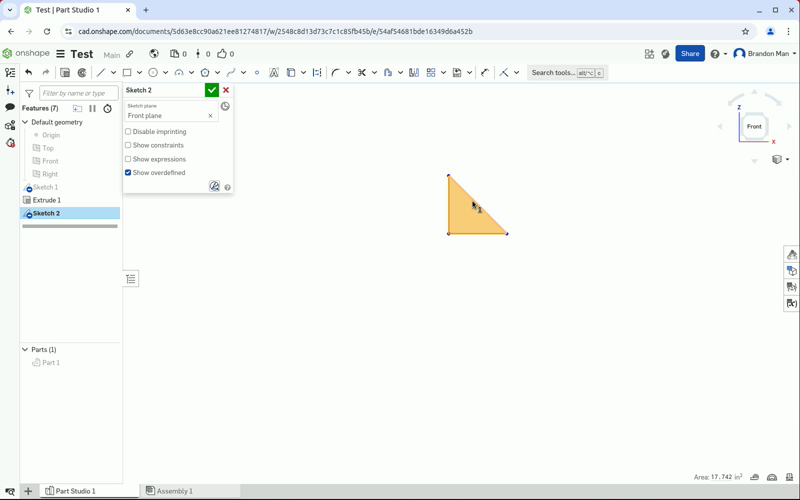
scroll(-6)
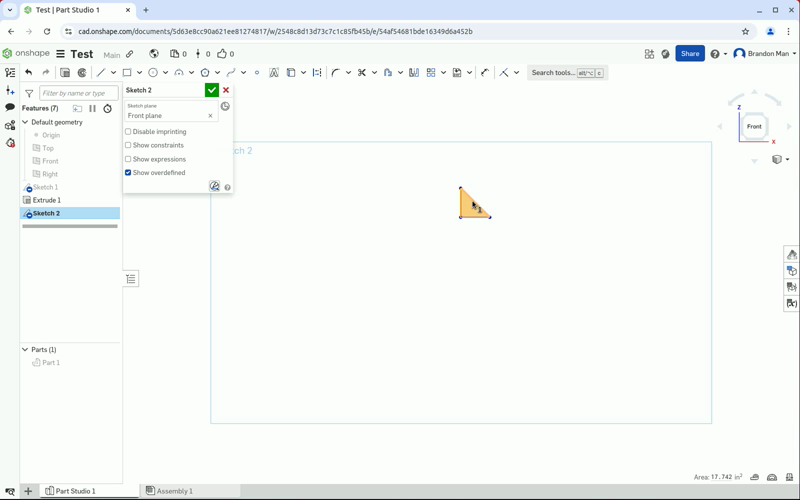
mouse_move(73, 352)
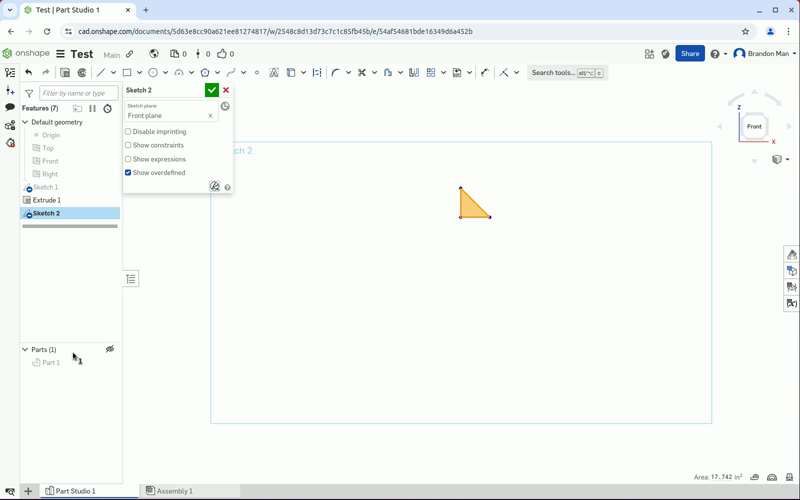
key(shift+y)
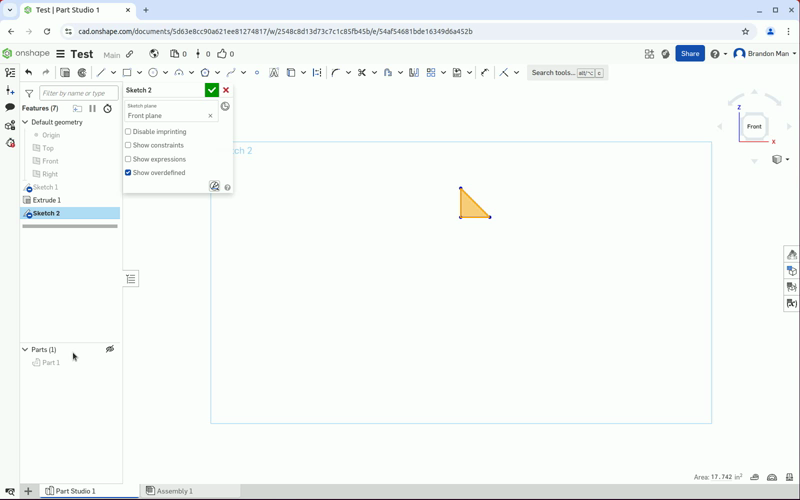
key(shift+e)
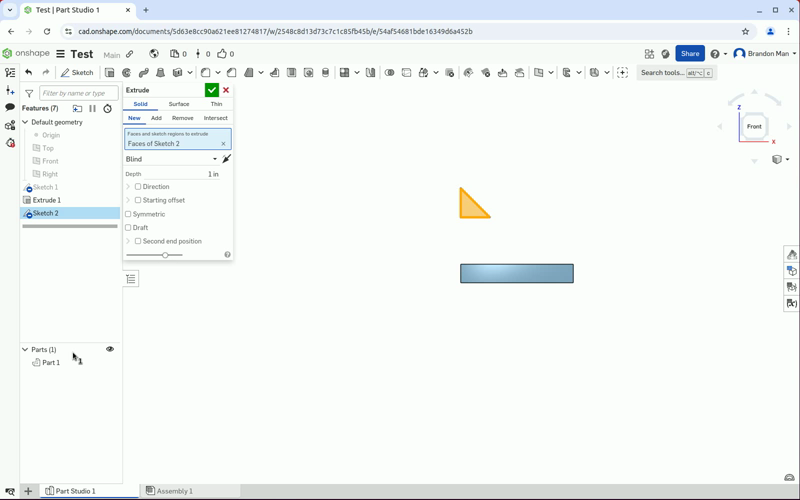
mouse_move(143, 106)
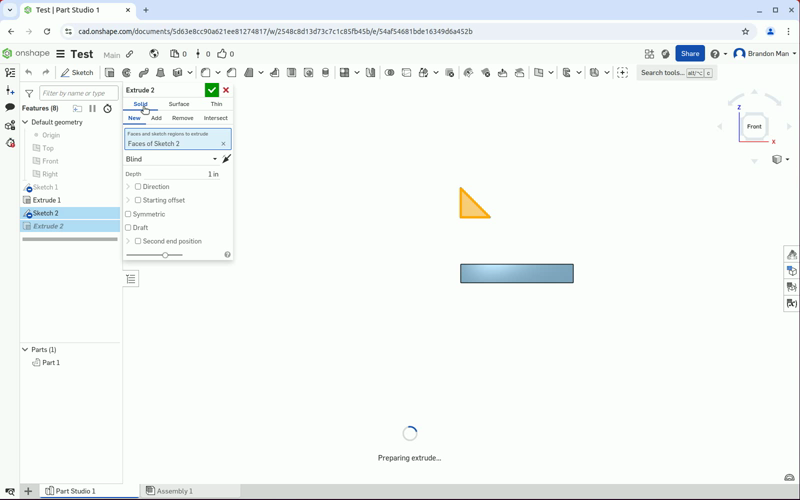
click(143, 106)
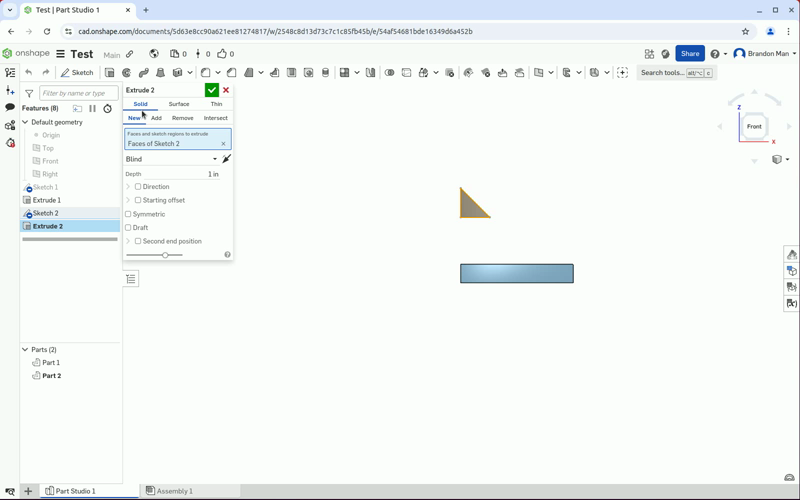
mouse_move(137, 120)
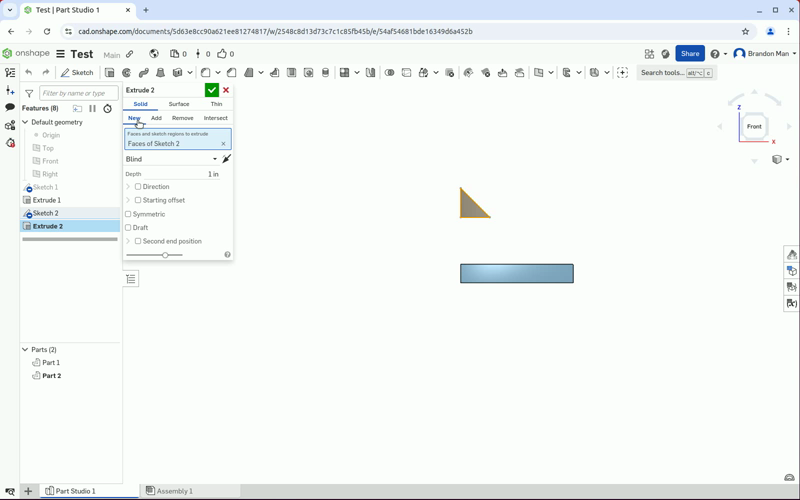
click(137, 120)
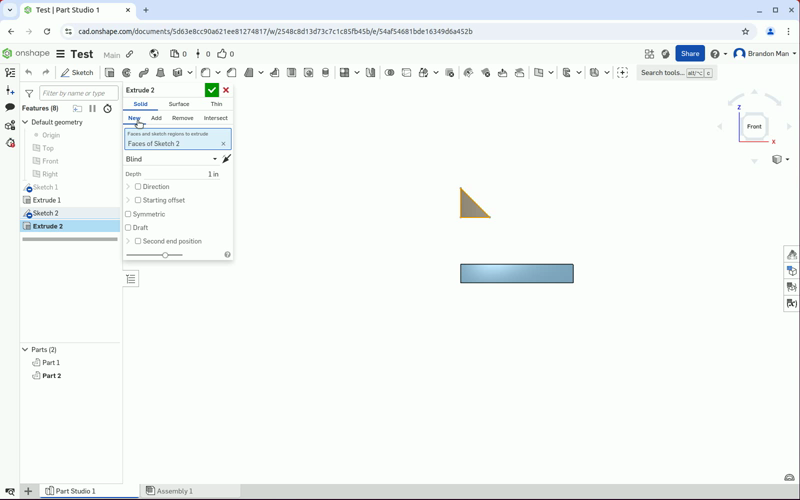
key(tab, 4)
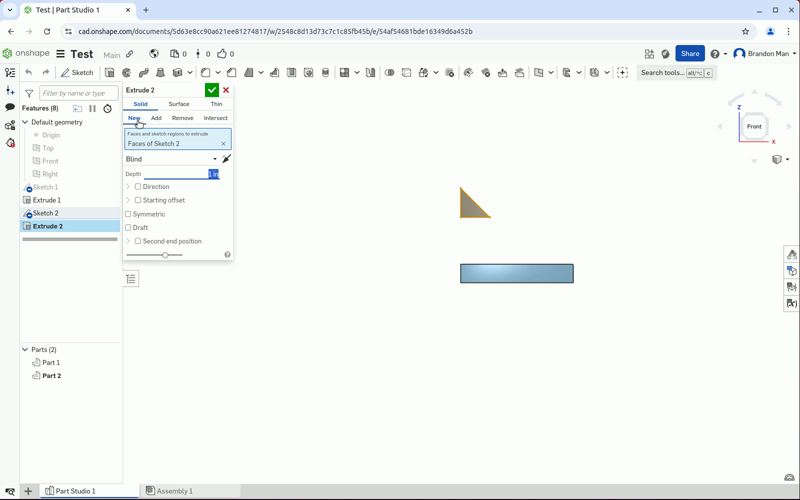
text(15.405)
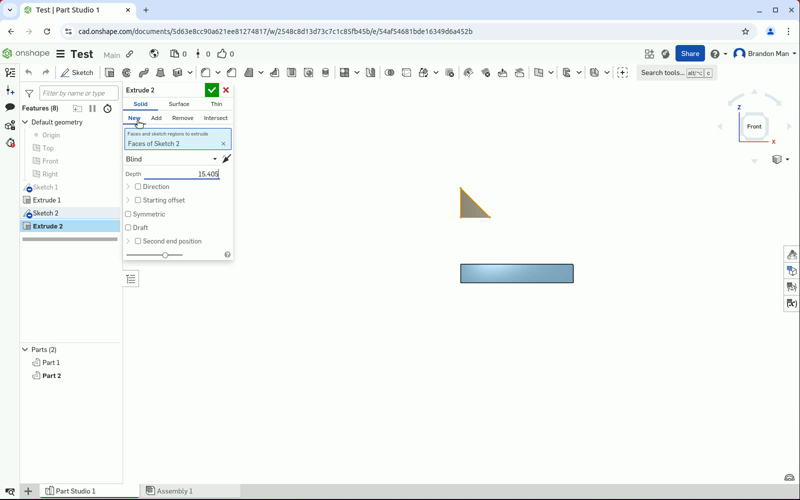
key(enter)
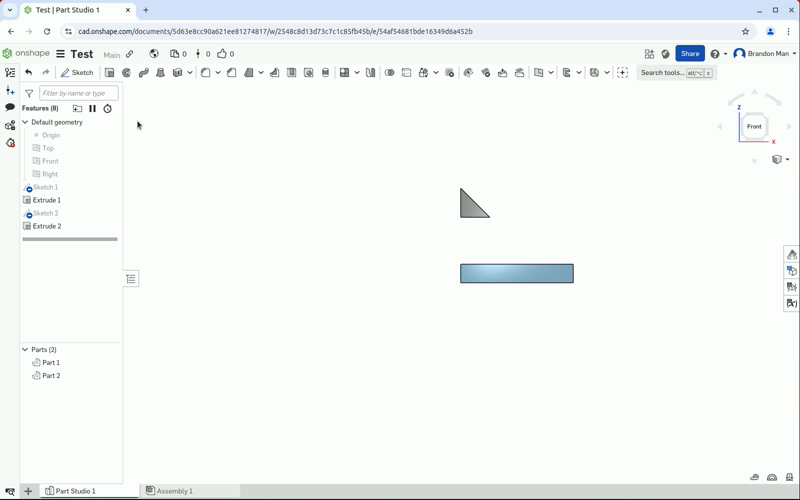
key(shift+h)
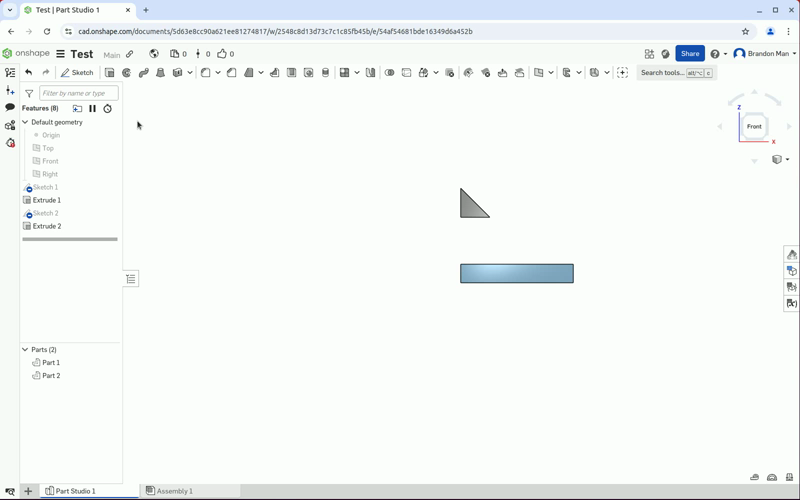
key(shift+h)
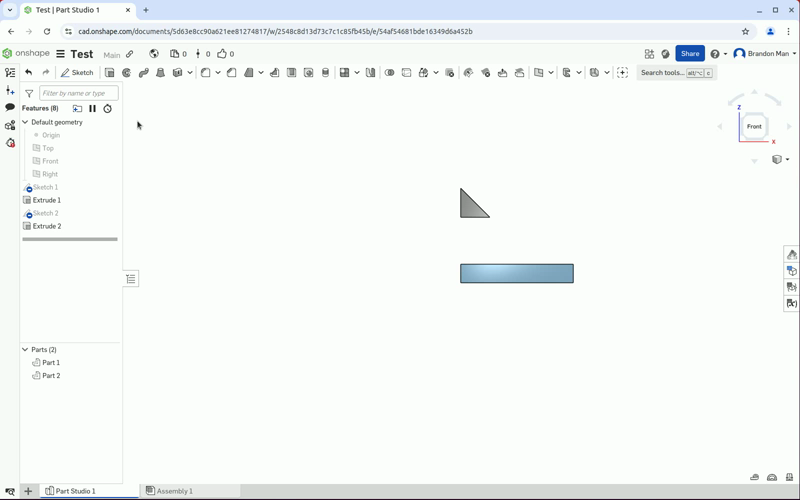
mouse_move(73, 189)
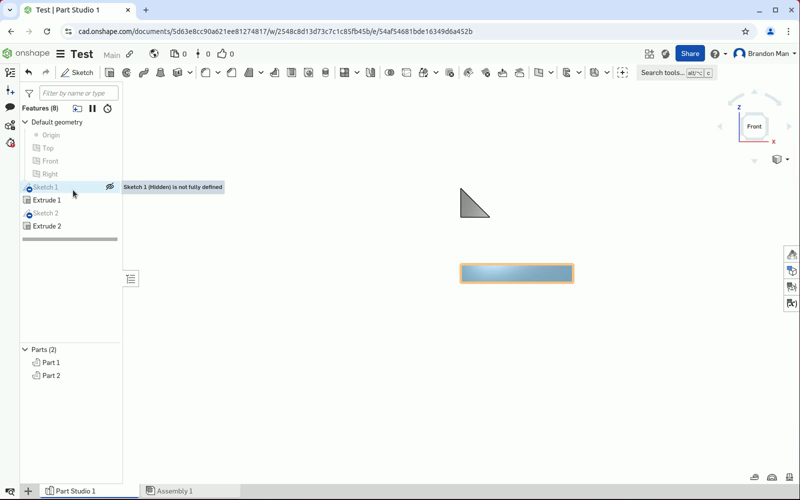
click(73, 189)
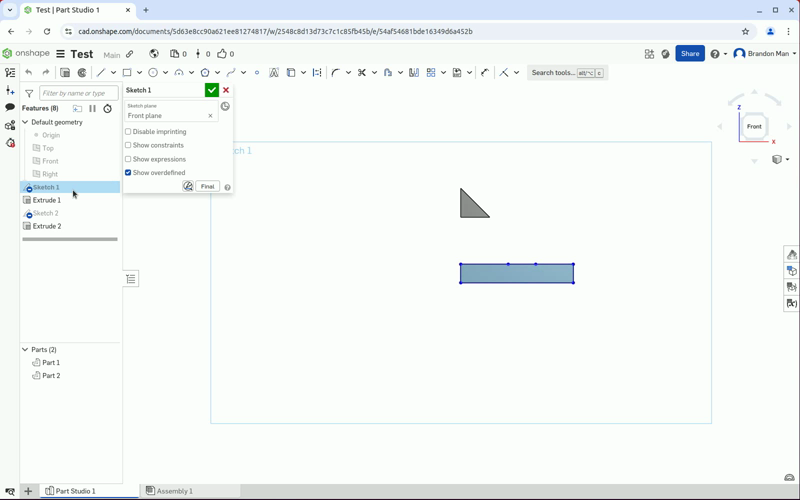
mouse_move(229, 92)
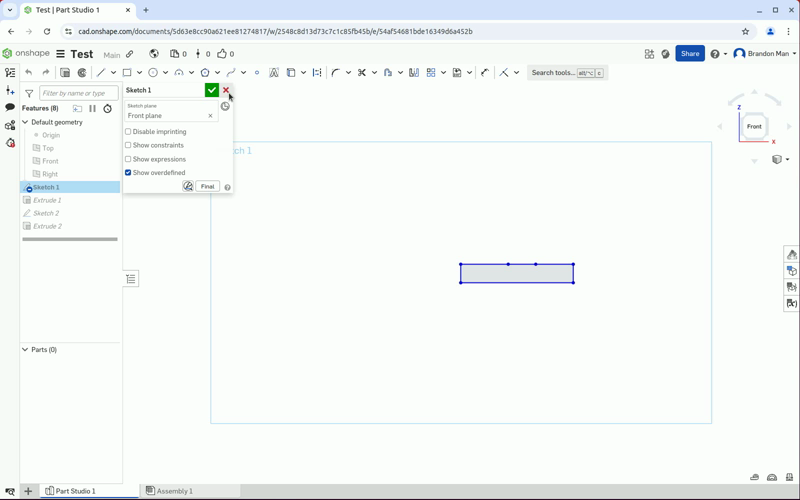
click(229, 92)
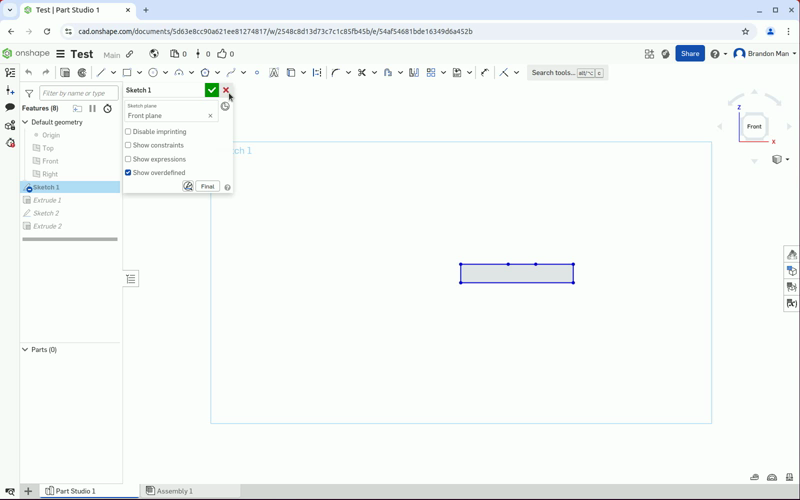
key(shift+s)
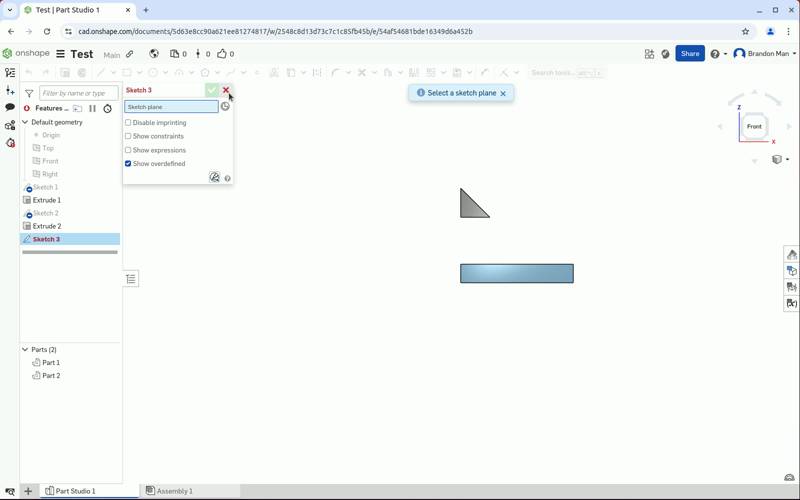
mouse_move(73, 163)
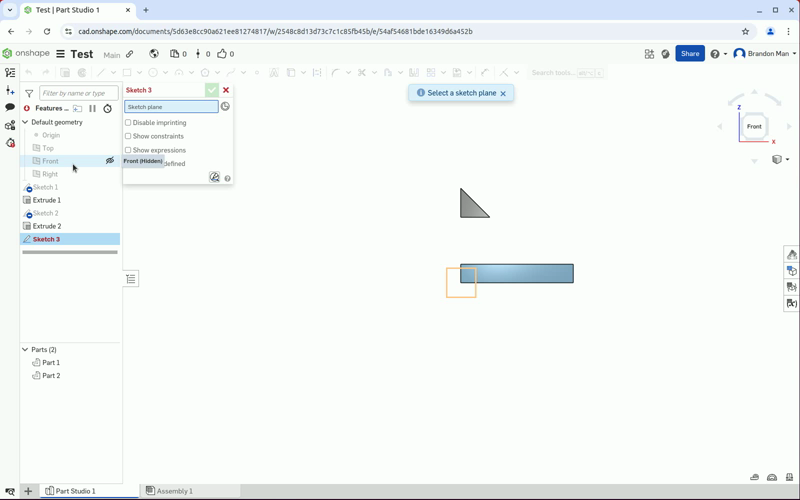
click(73, 163)
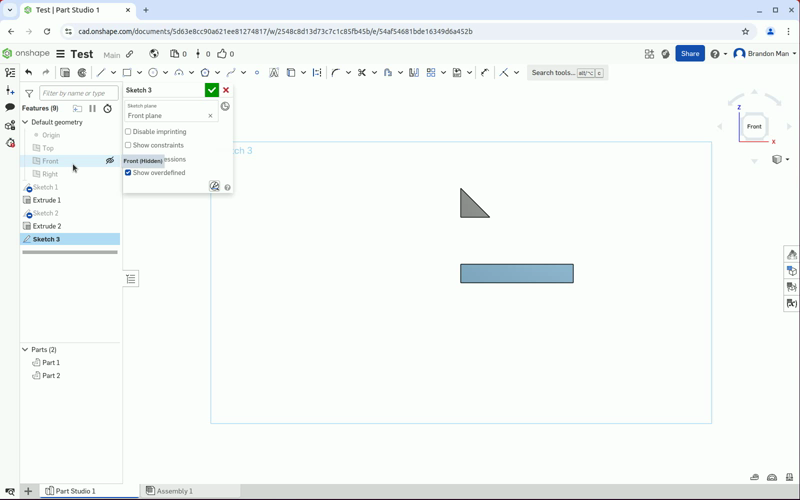
mouse_move(73, 352)
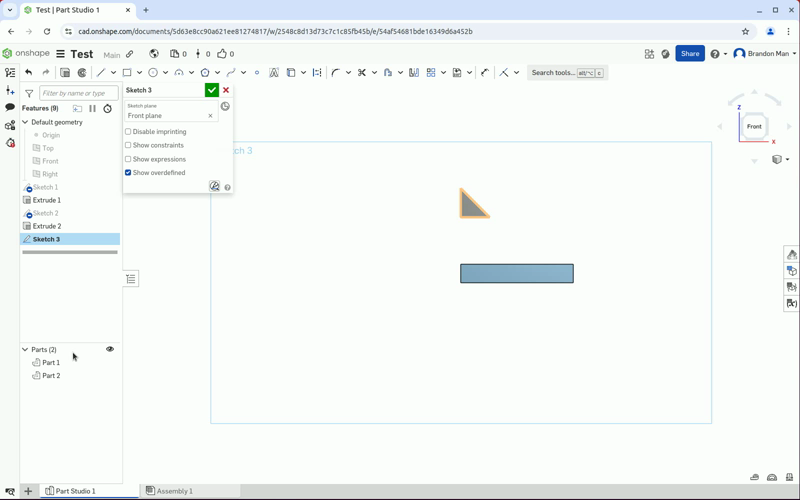
key(y)
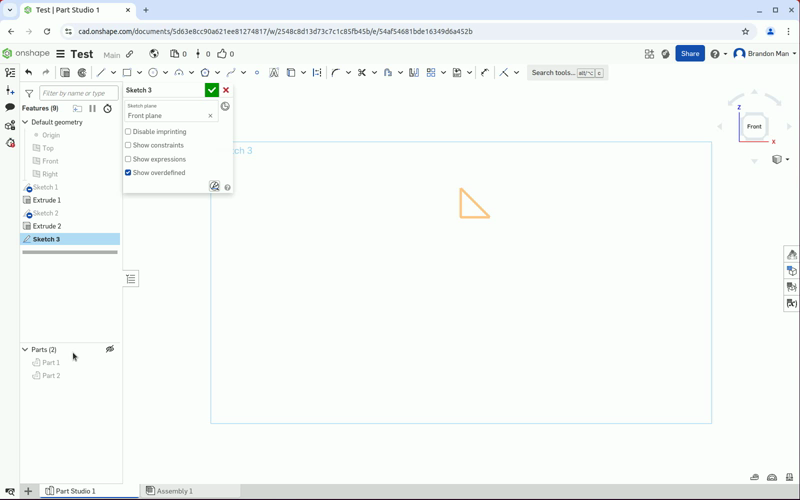
key(l)
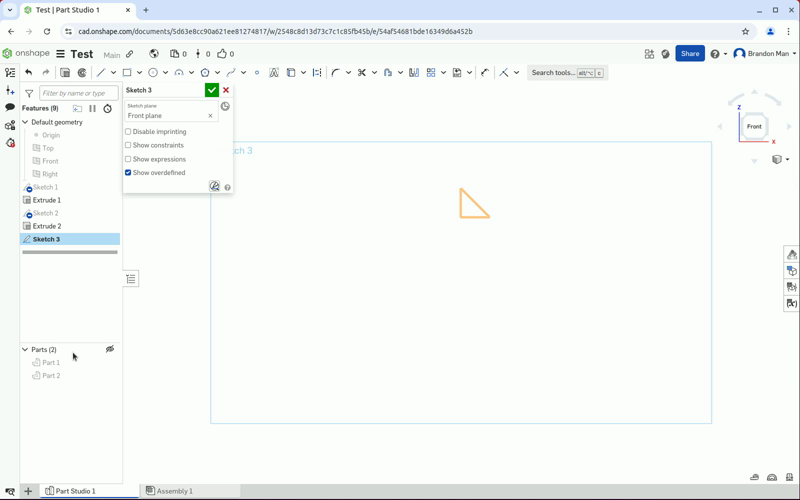
key_down(shift)
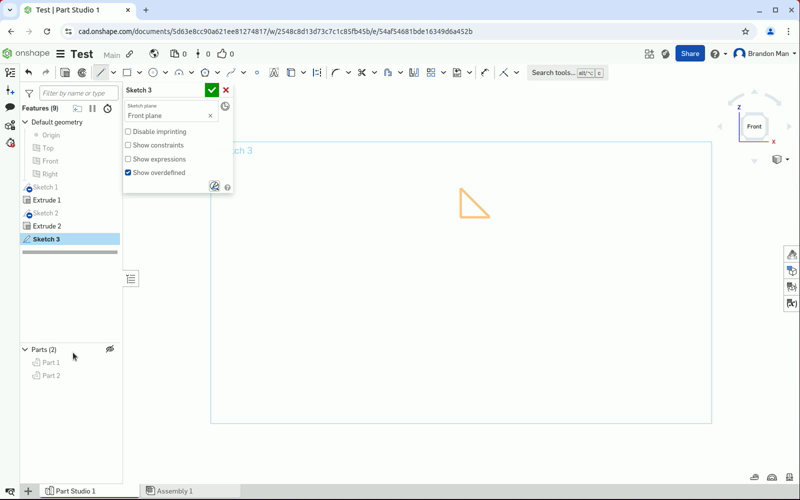
mouse_move(507, 264)
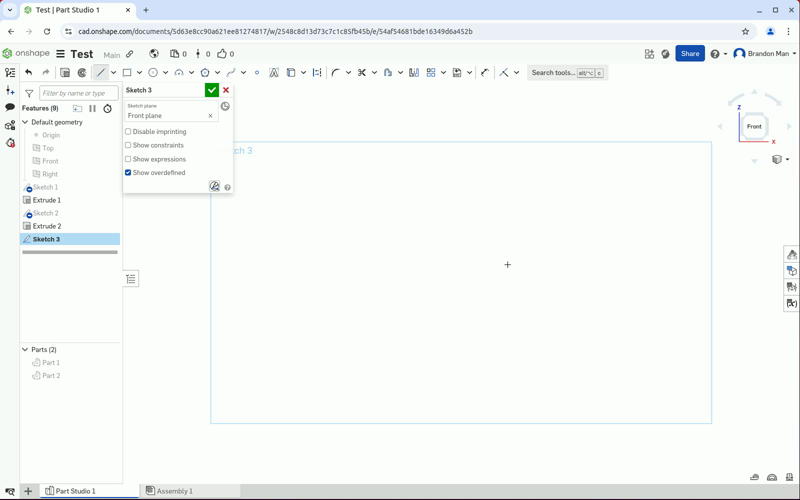
click(507, 264)
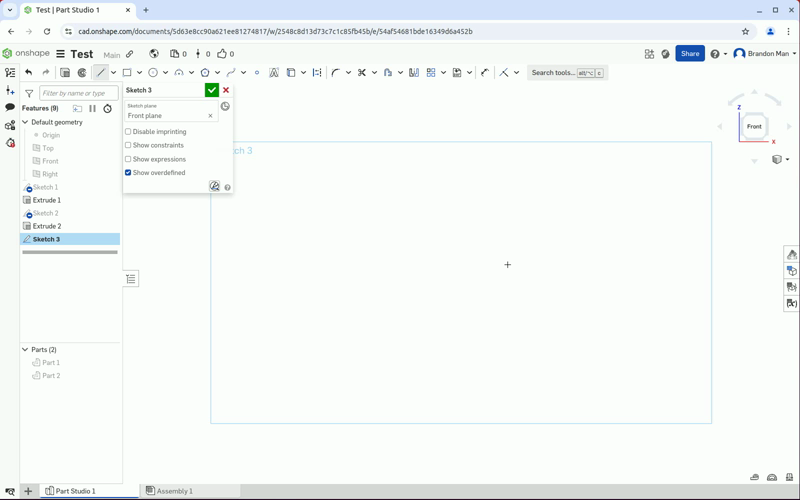
key_up(shift)
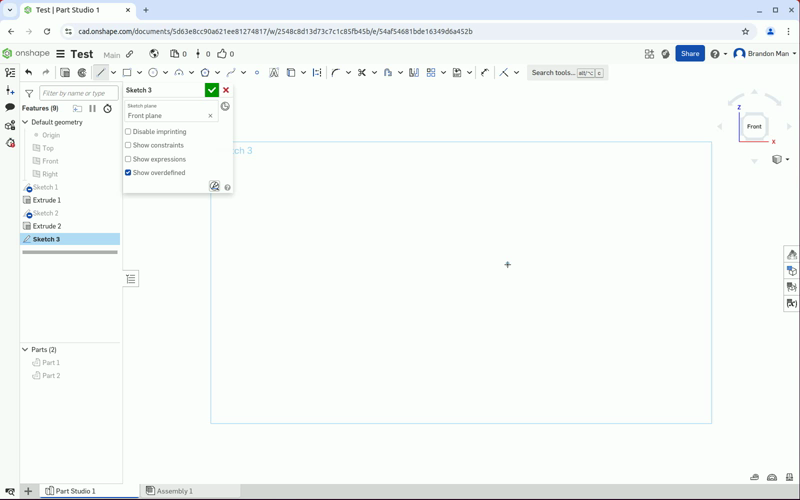
key_down(shift)
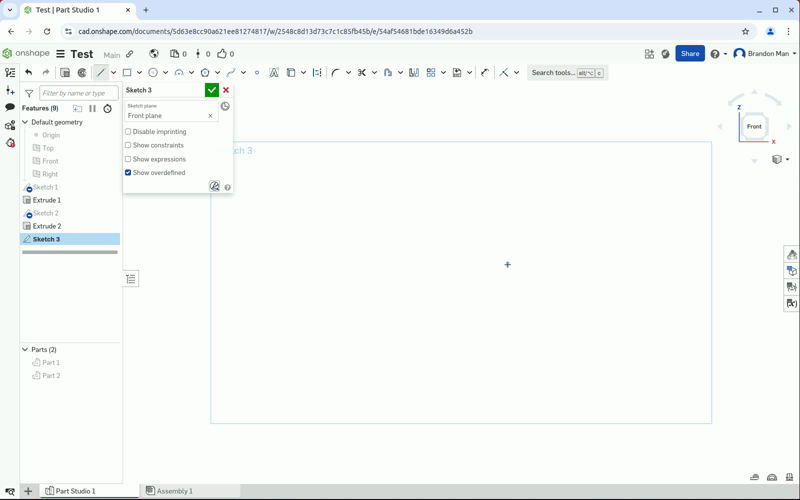
mouse_move(537, 264)
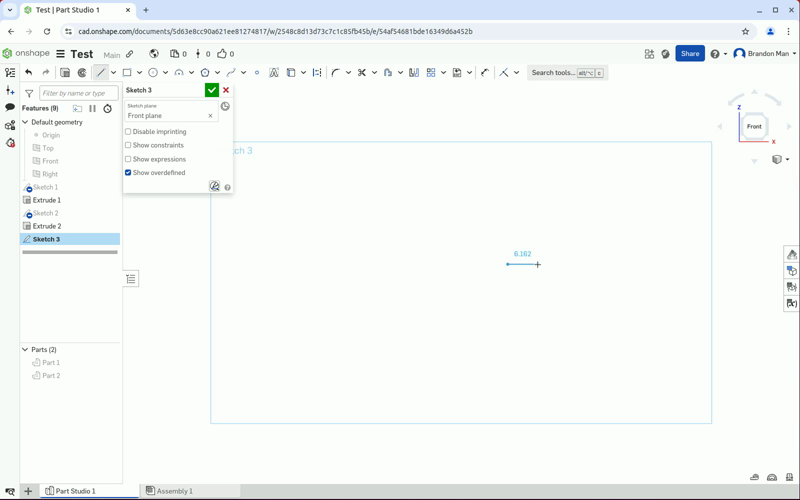
mouse_move(536, 264)
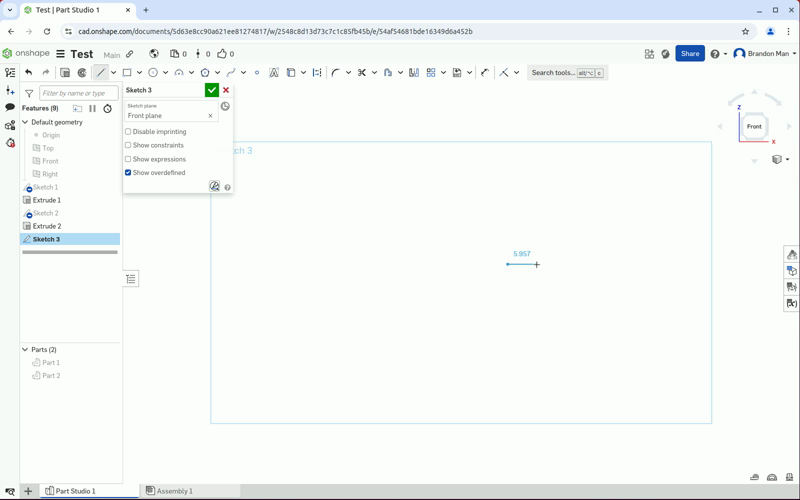
click(536, 264)
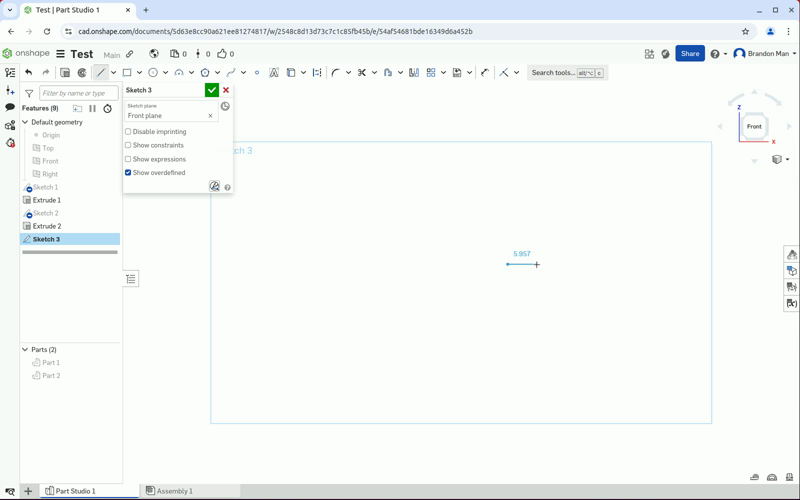
key_up(shift)
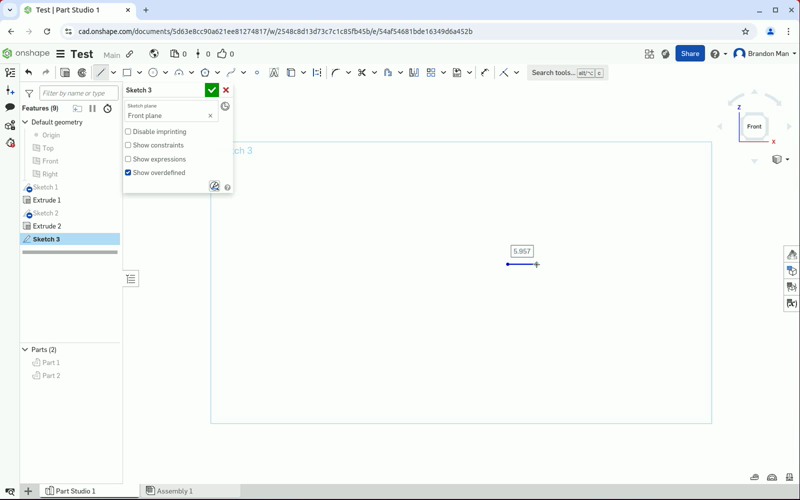
key_down(shift)
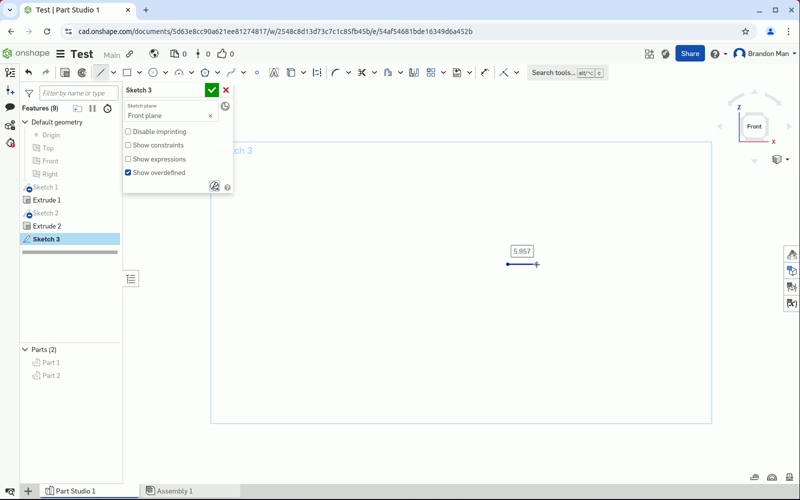
mouse_move(566, 264)
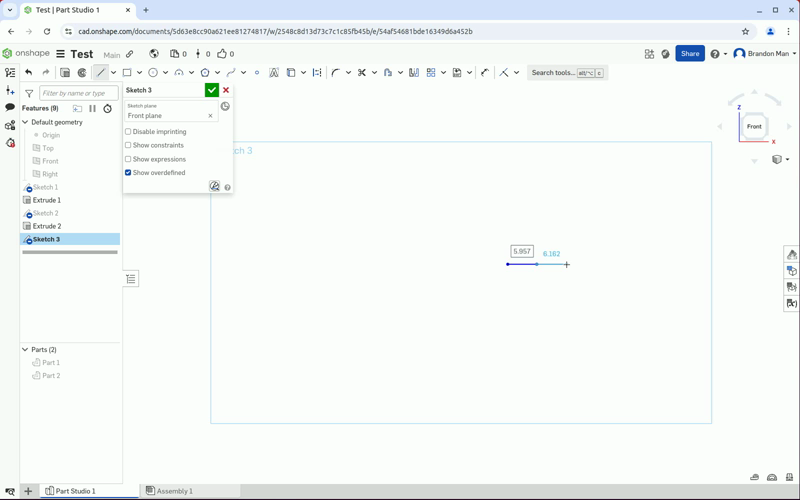
mouse_move(507, 235)
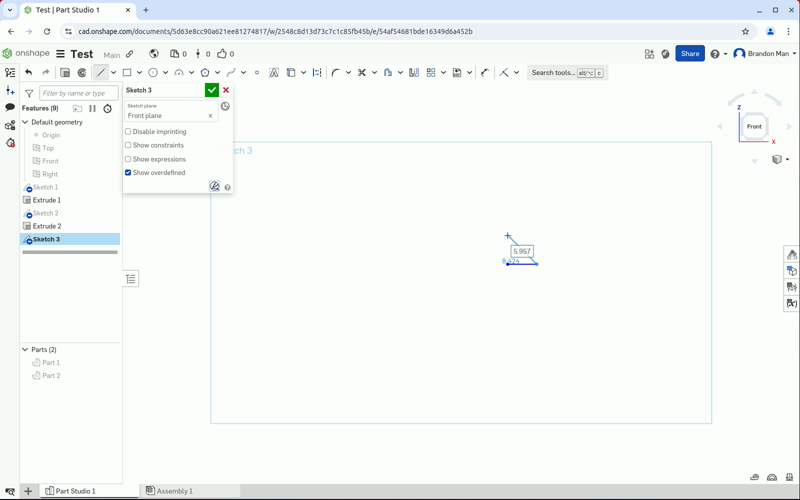
click(507, 235)
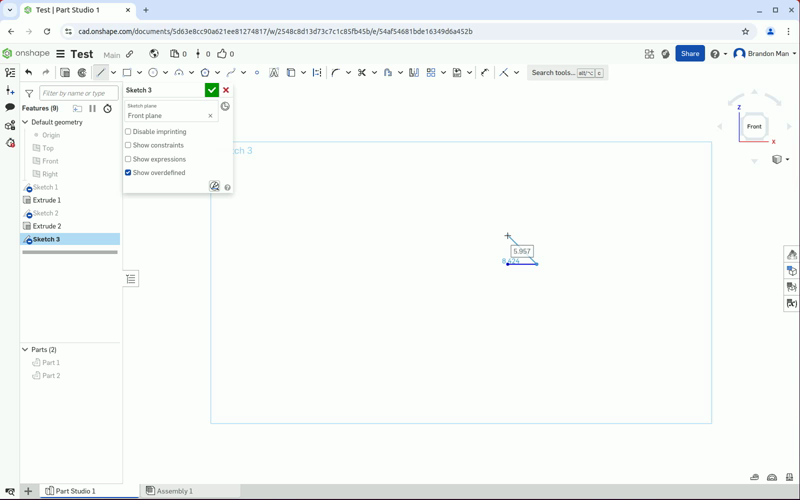
key_up(shift)
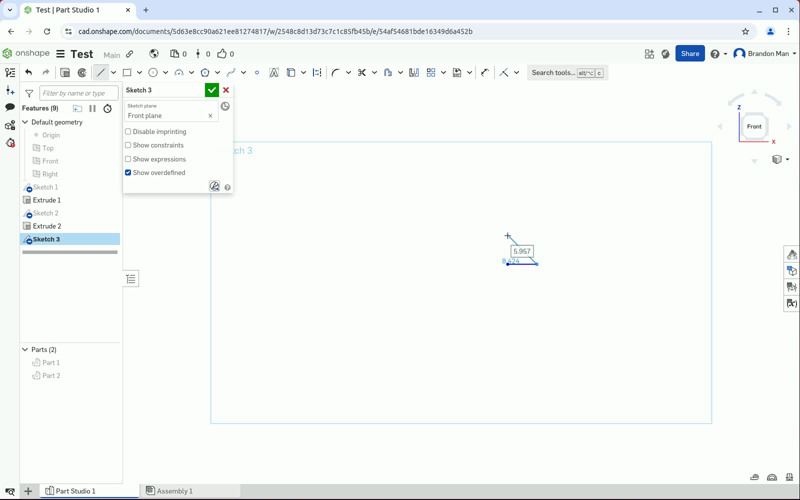
mouse_move(537, 235)
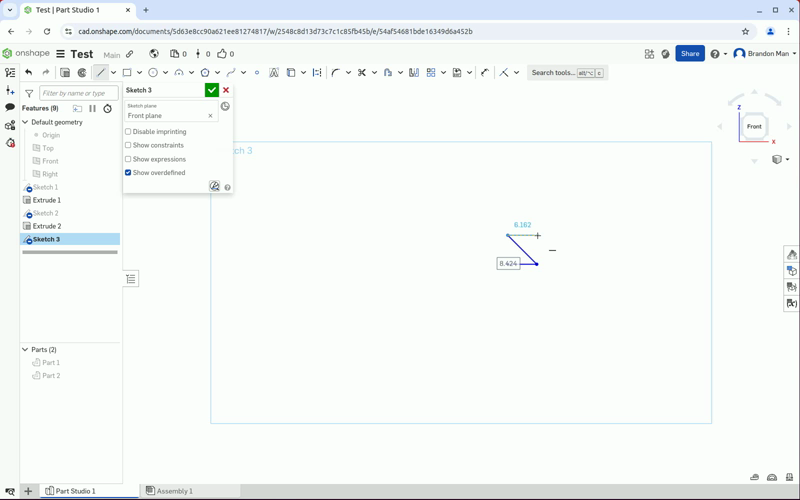
key_down(shift)
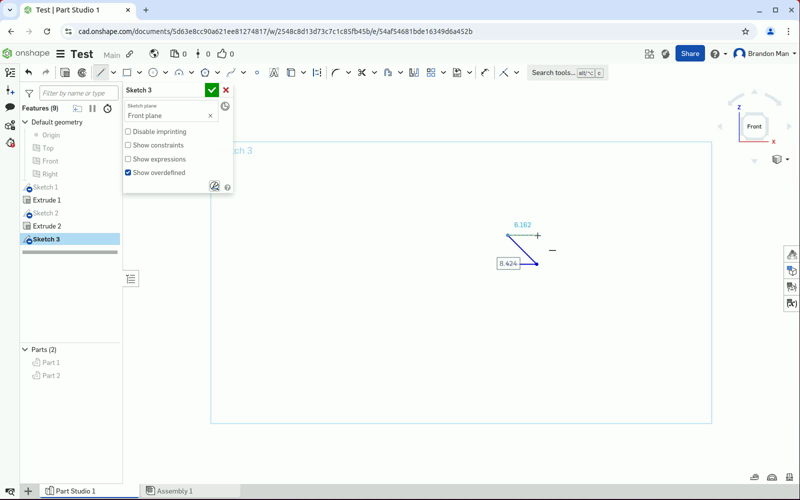
mouse_move(507, 264)
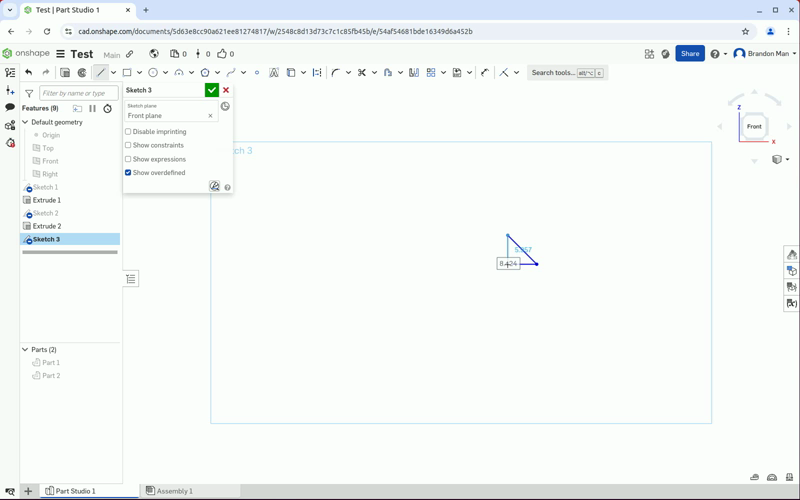
key_up(shift)
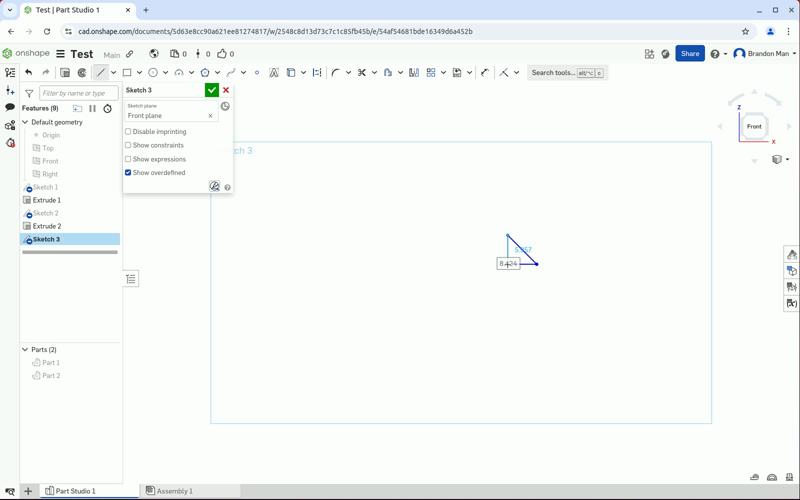
click(507, 264)
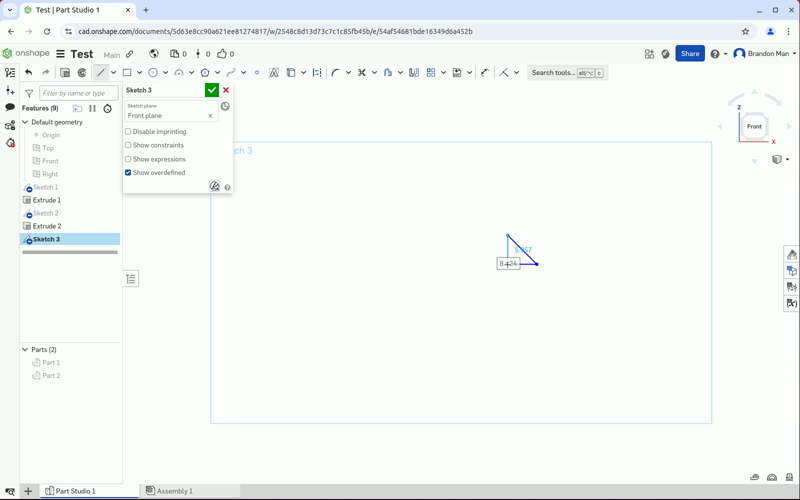
key(esc)
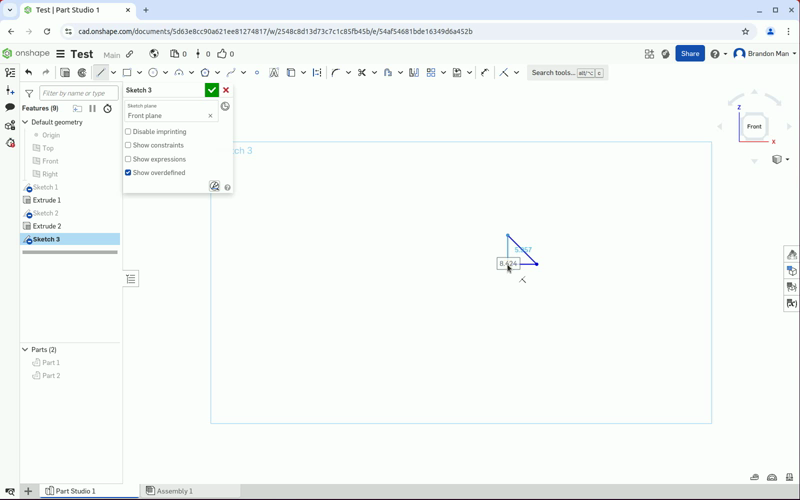
mouse_move(509, 250)
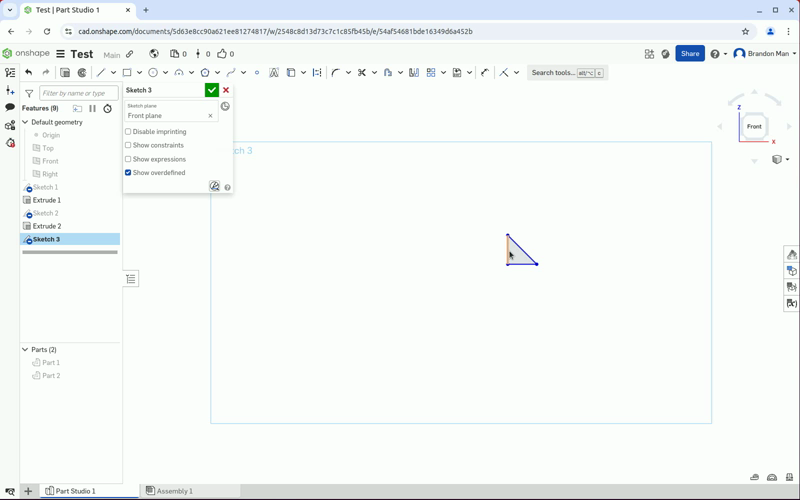
scroll(6)
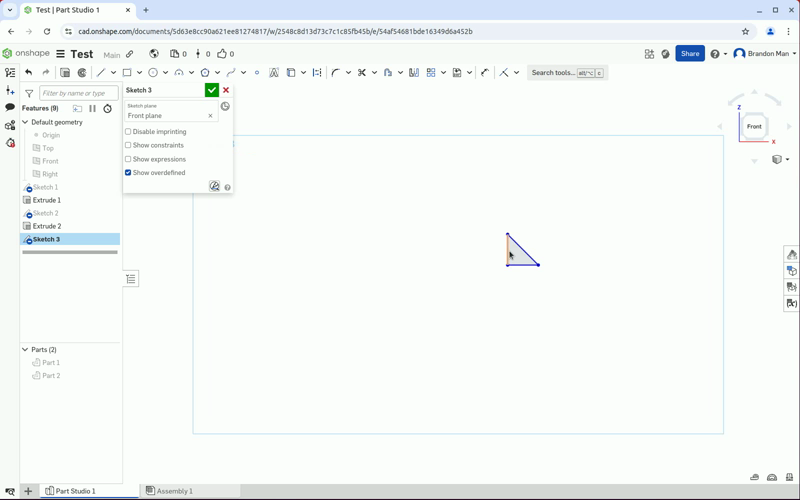
scroll(6)
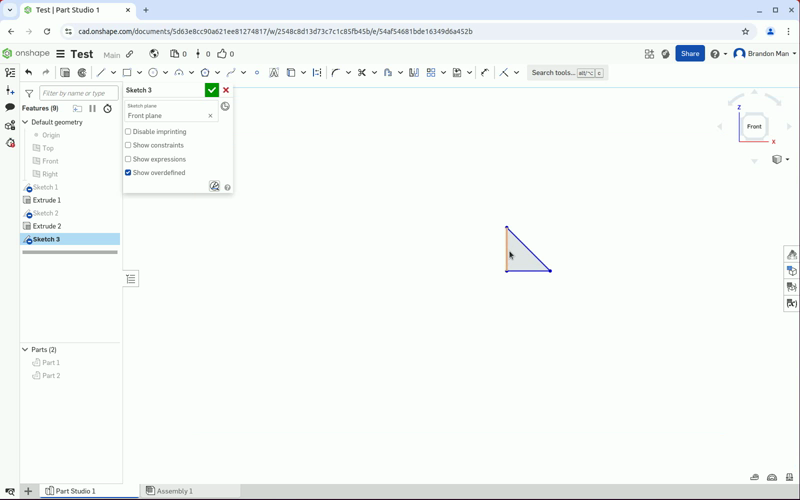
scroll(6)
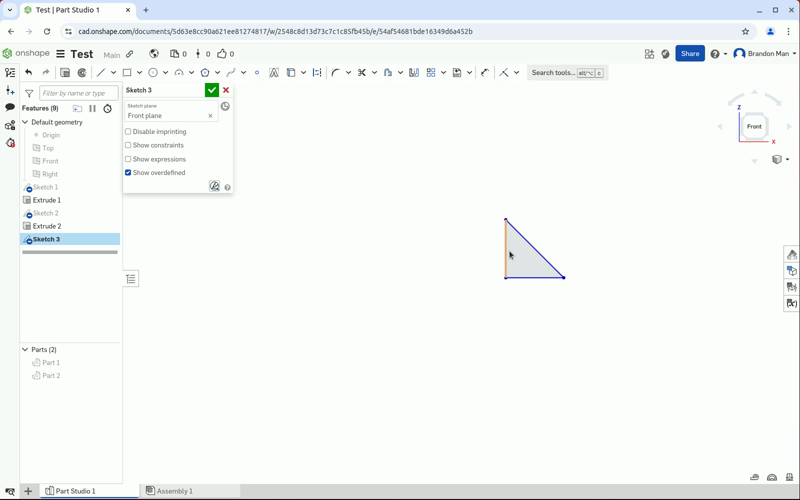
scroll(6)
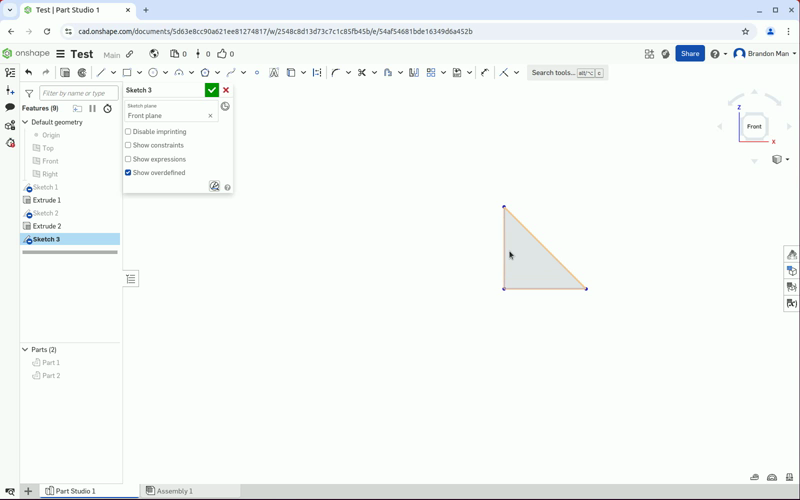
scroll(6)
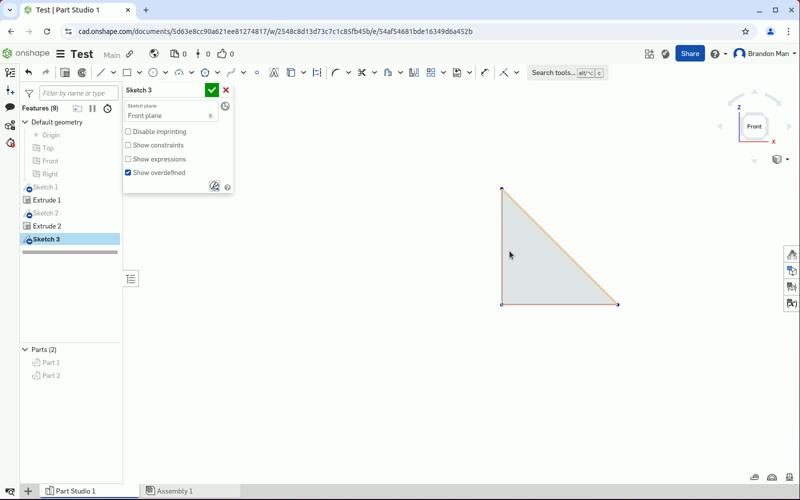
scroll(6)
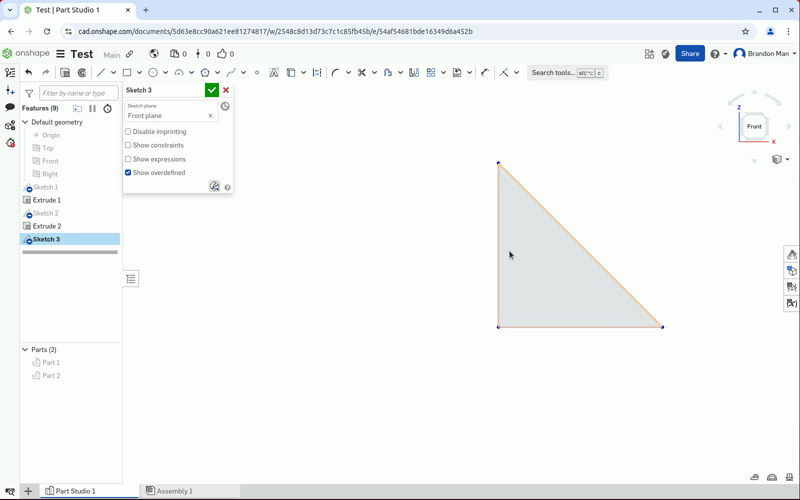
scroll(6)
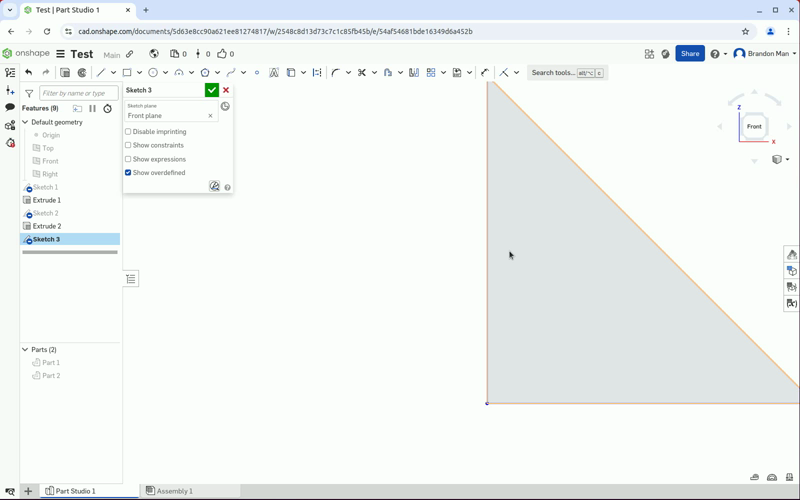
click(509, 250)
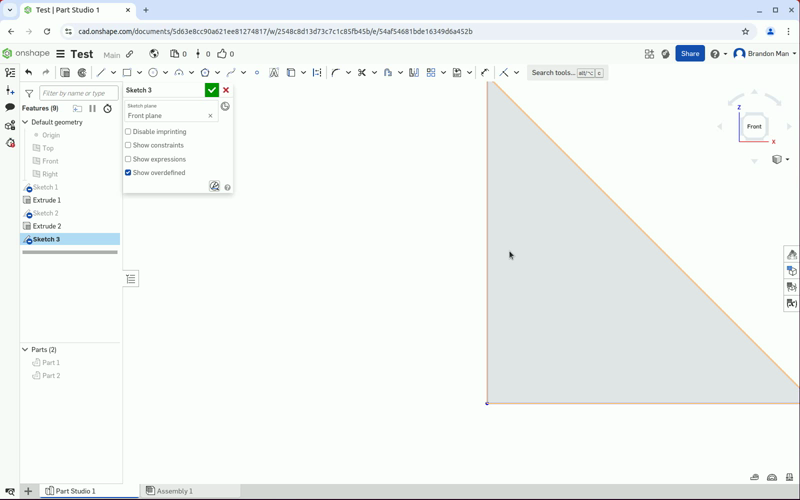
scroll(-6)
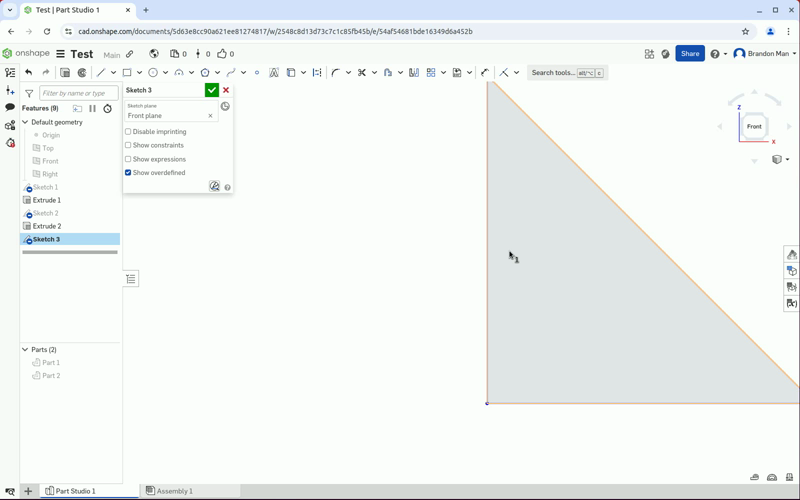
scroll(-6)
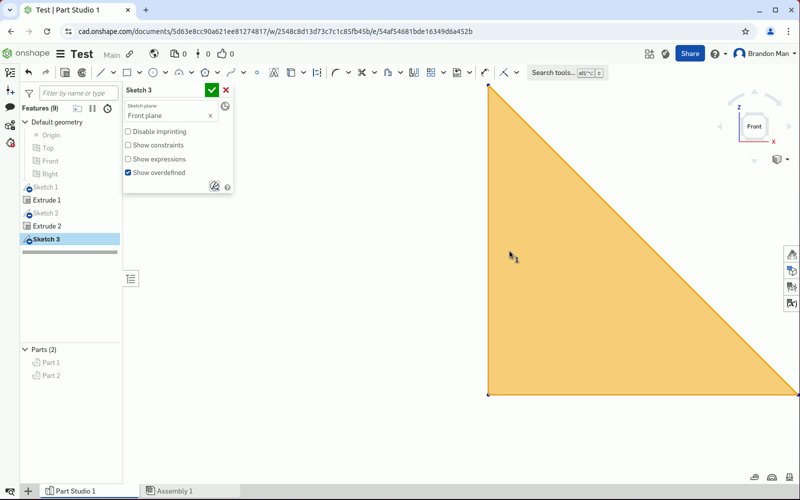
scroll(-6)
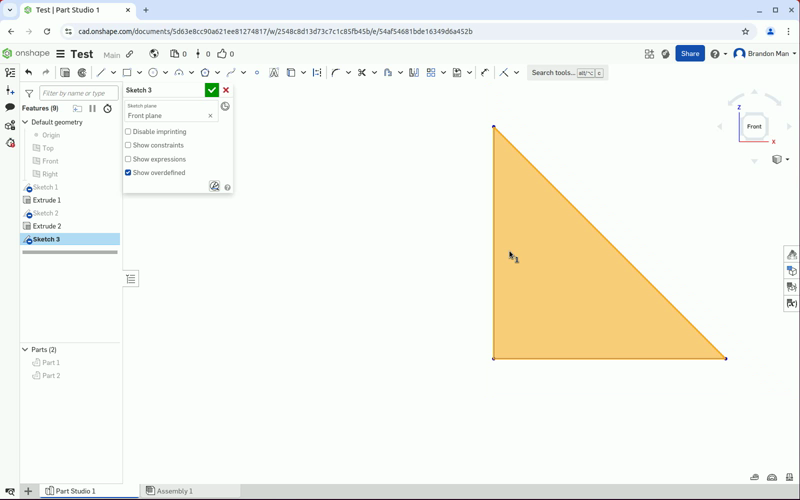
scroll(-6)
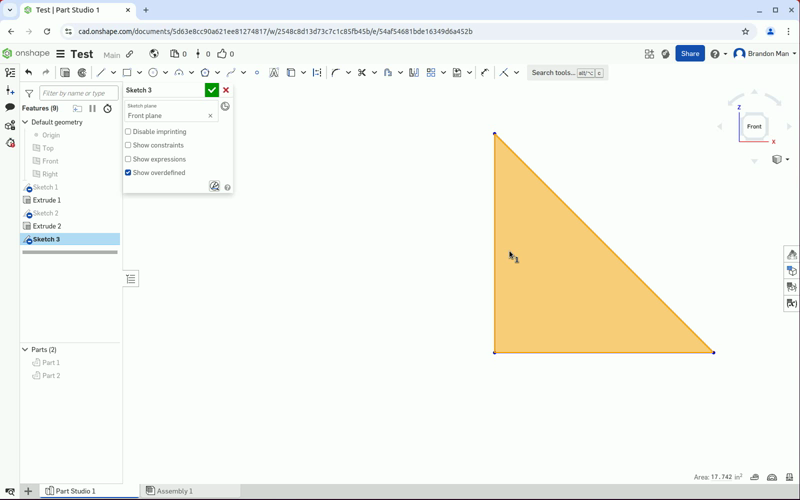
scroll(-6)
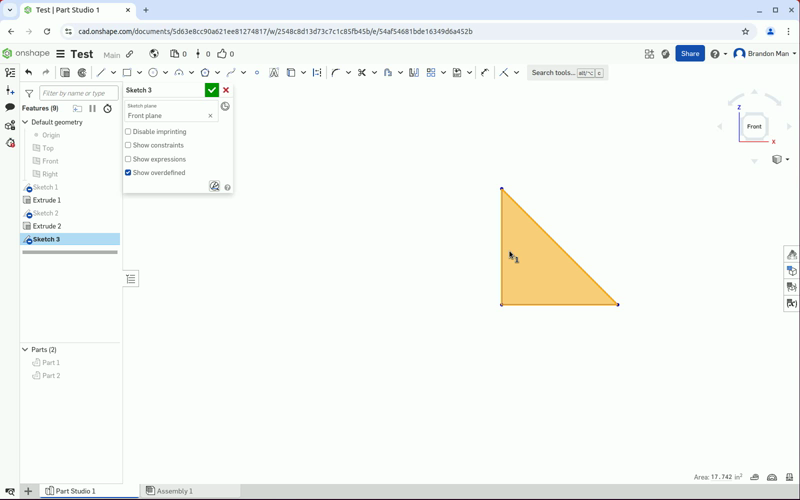
scroll(-6)
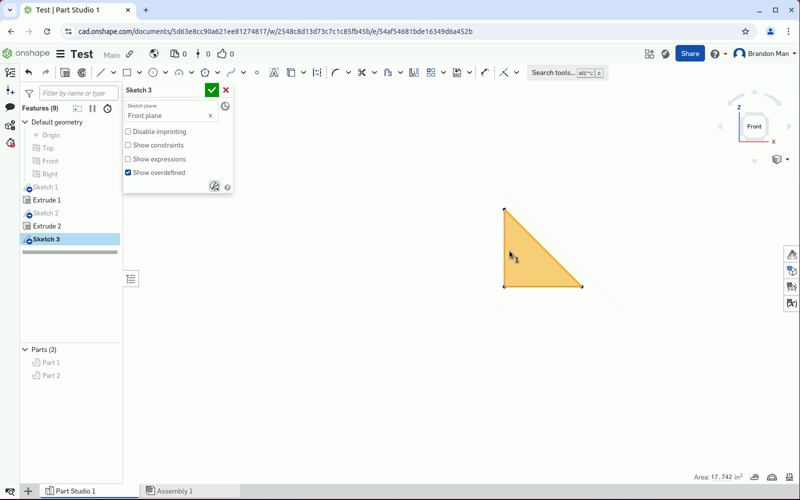
scroll(-6)
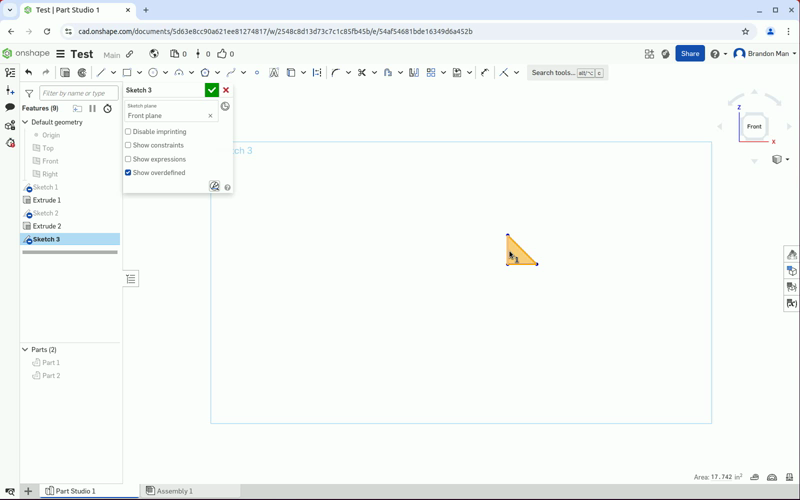
mouse_move(73, 352)
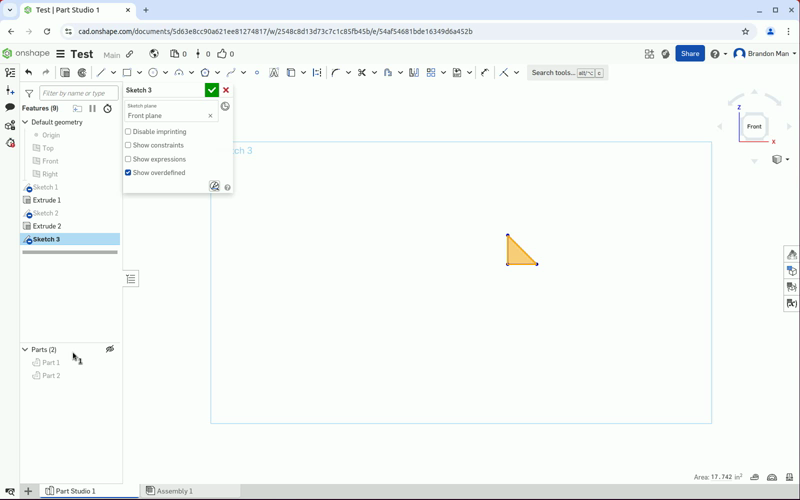
key(shift+y)
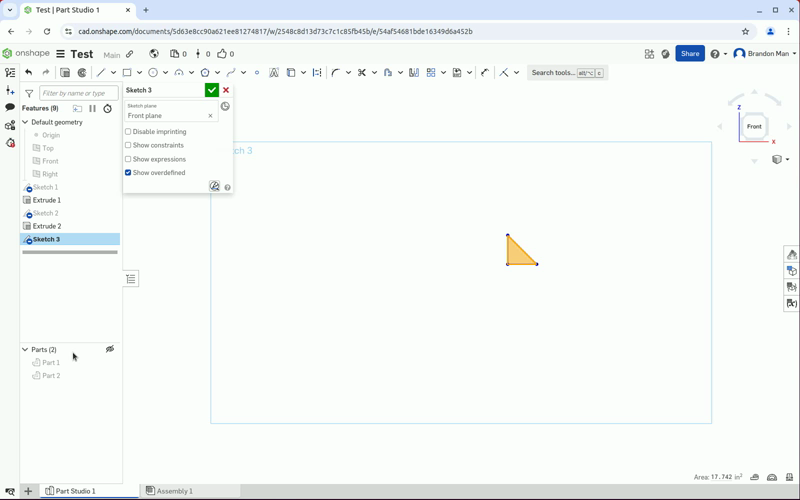
key(shift+e)
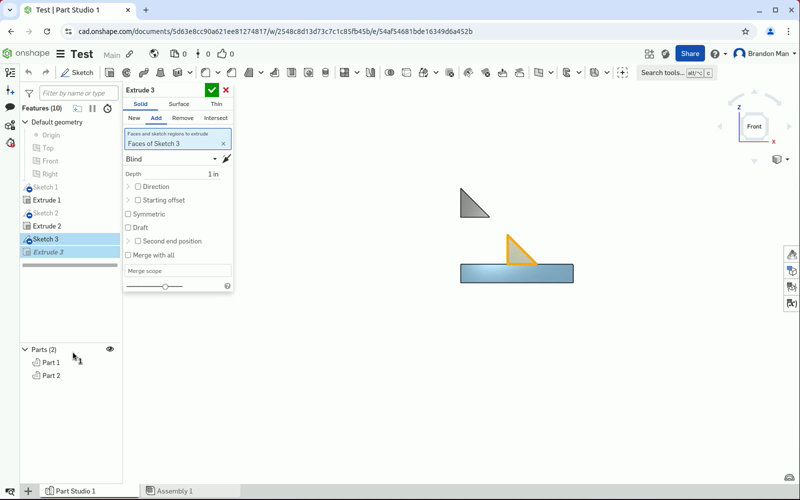
mouse_move(143, 106)
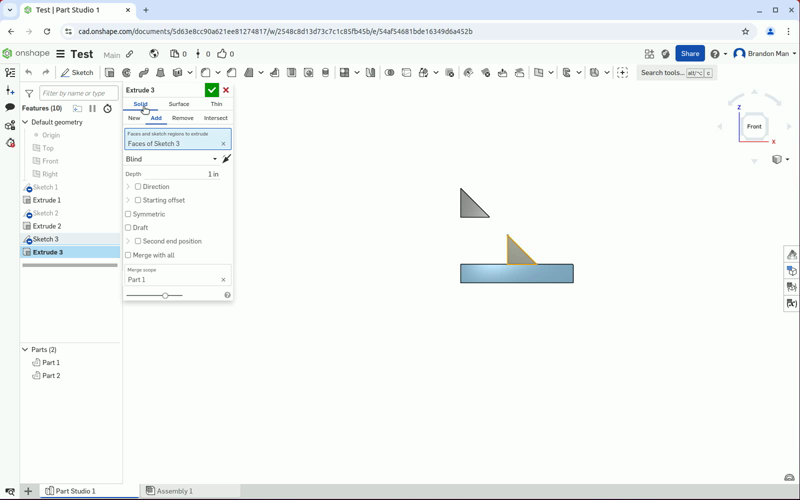
click(143, 106)
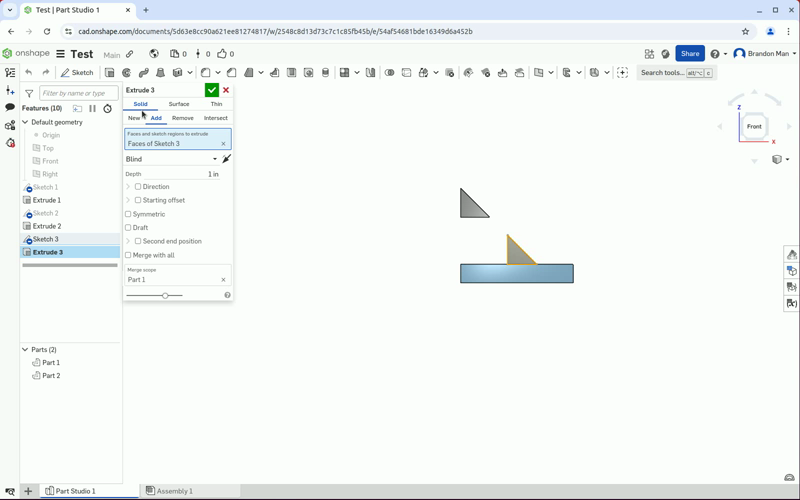
mouse_move(137, 120)
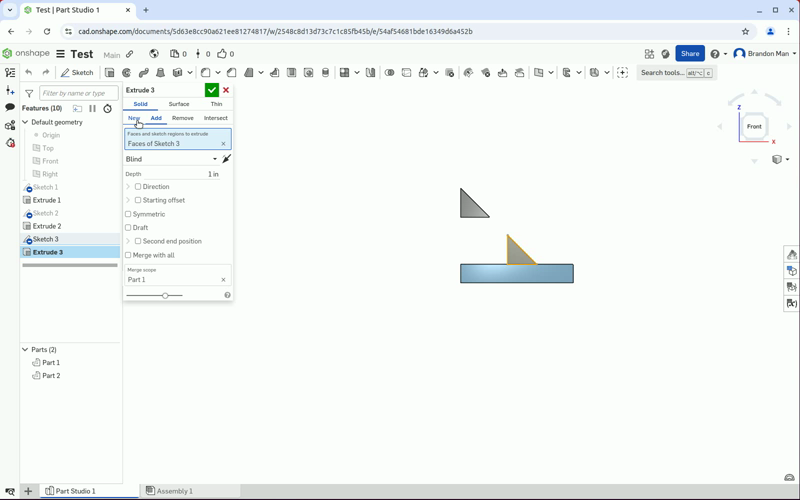
click(137, 120)
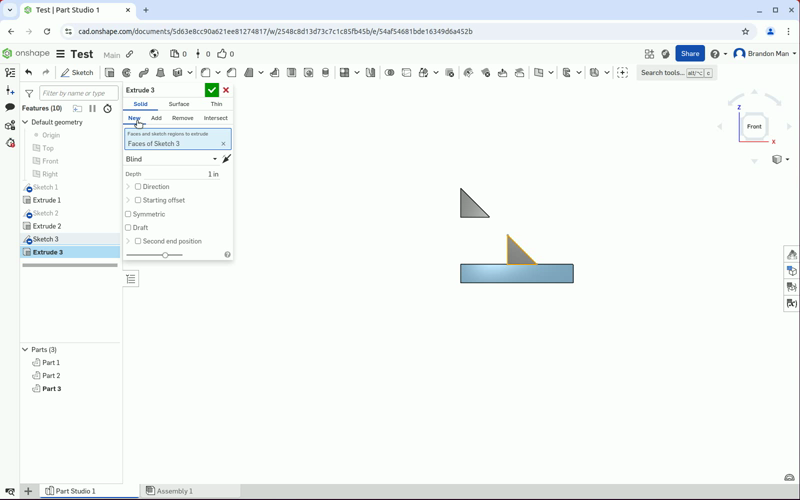
key(tab, 4)
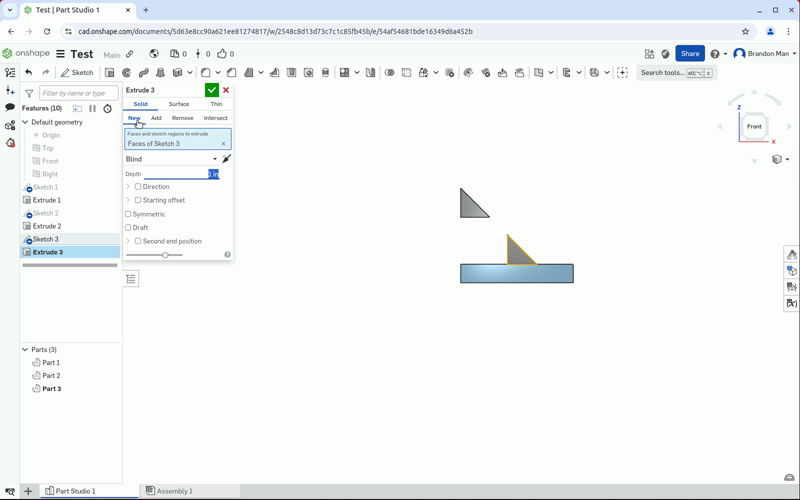
text(15.405)
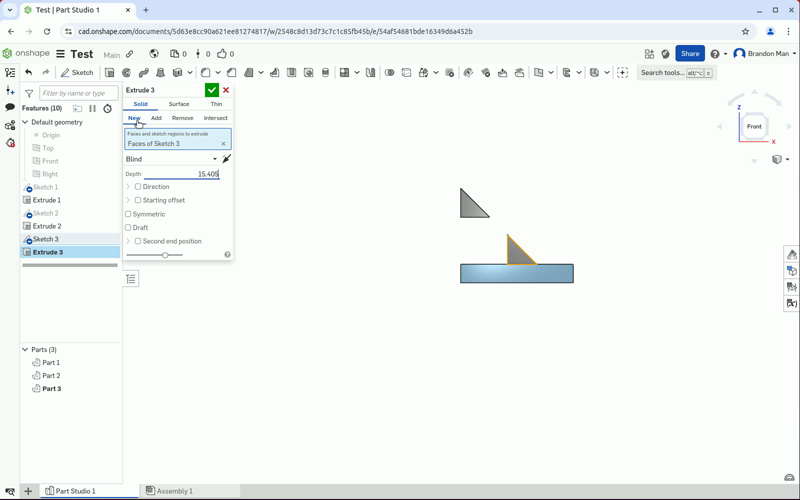
key(enter)
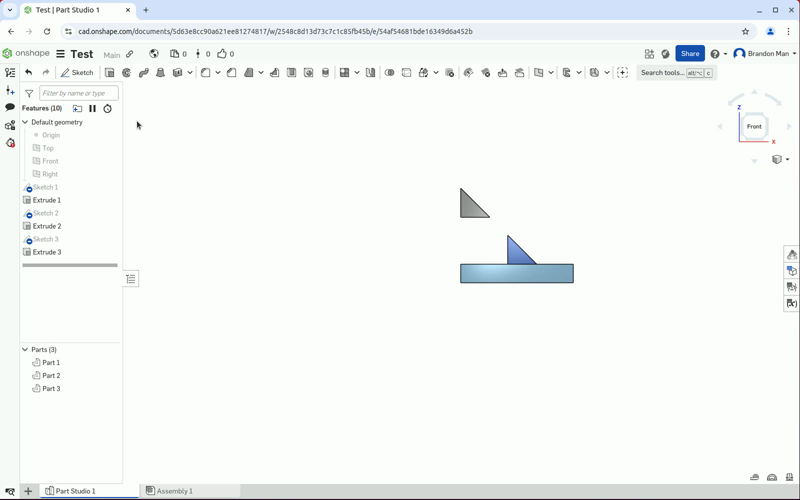
key(shift+h)
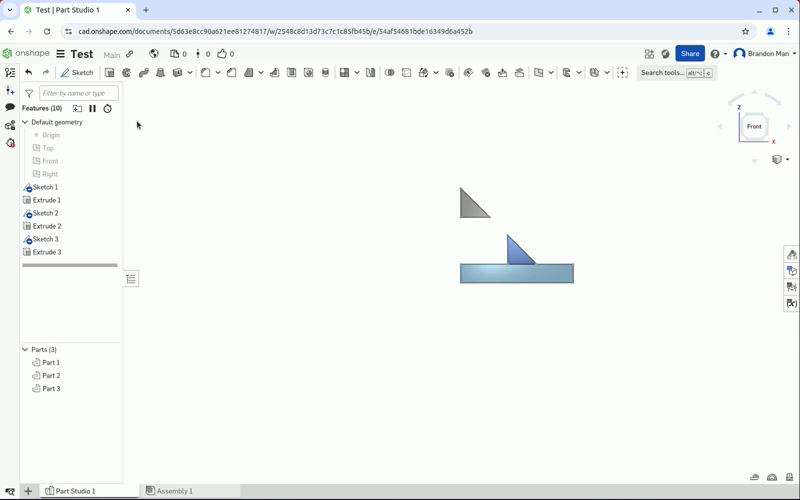
key(shift+h)
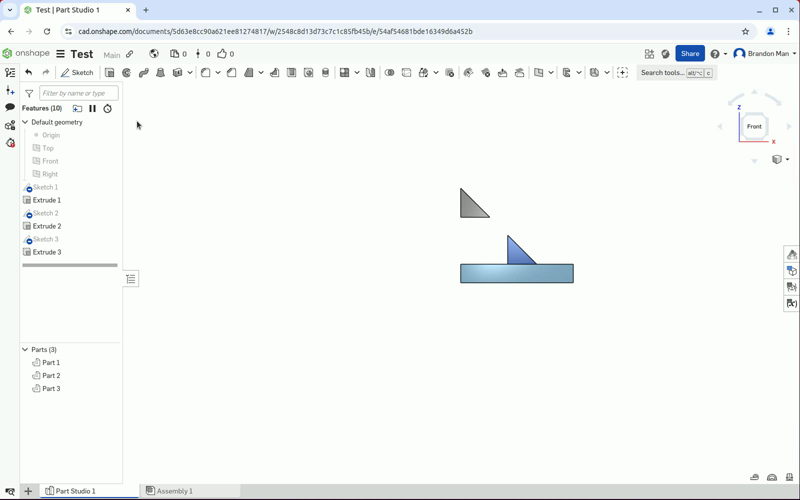
mouse_move(73, 189)
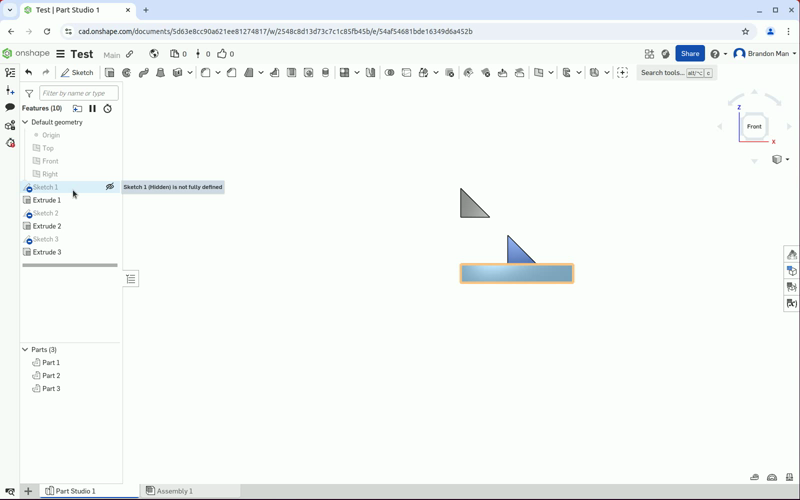
click(73, 189)
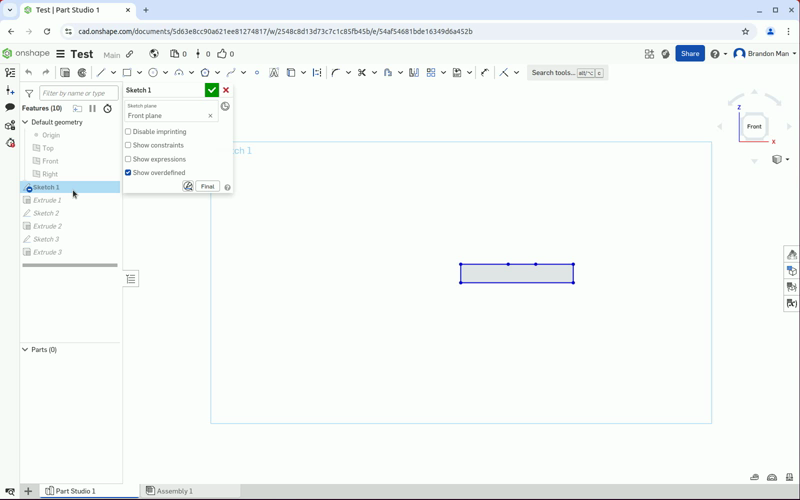
mouse_move(229, 92)
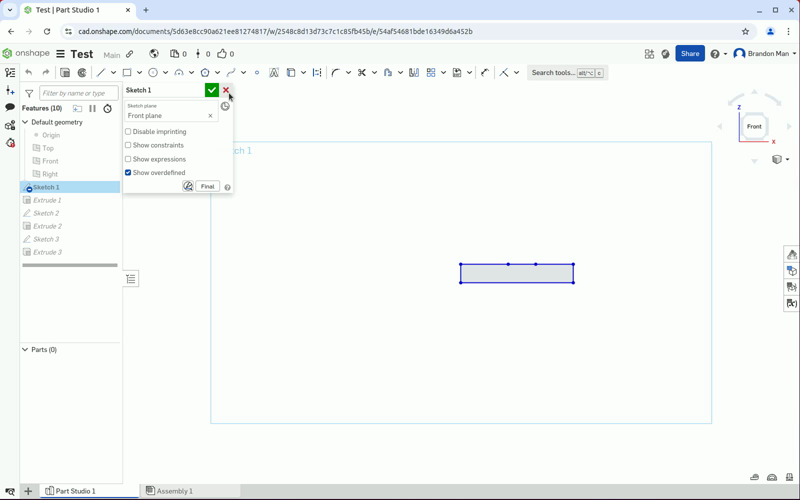
click(229, 92)
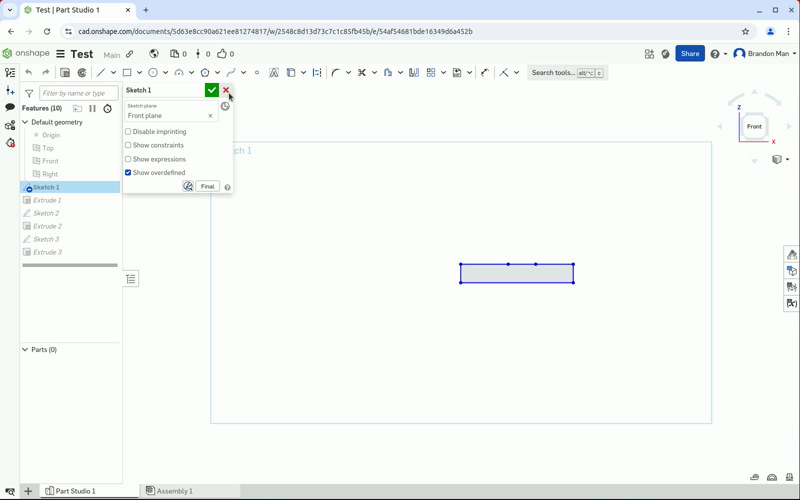
key(shift+s)
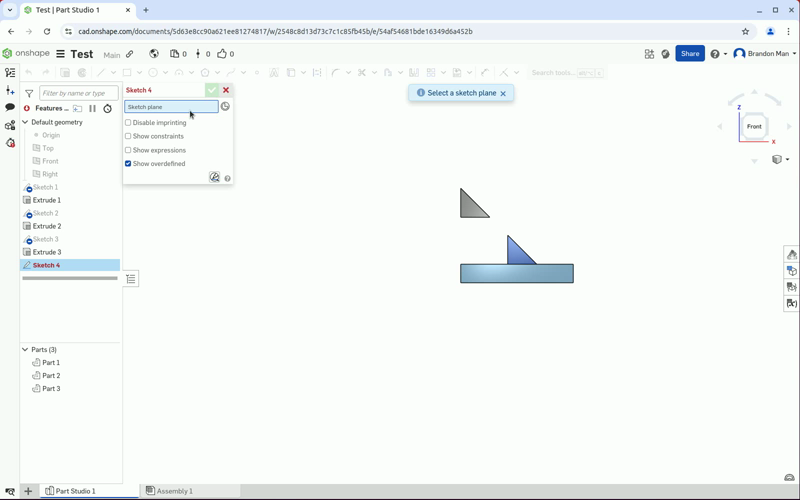
mouse_move(73, 163)
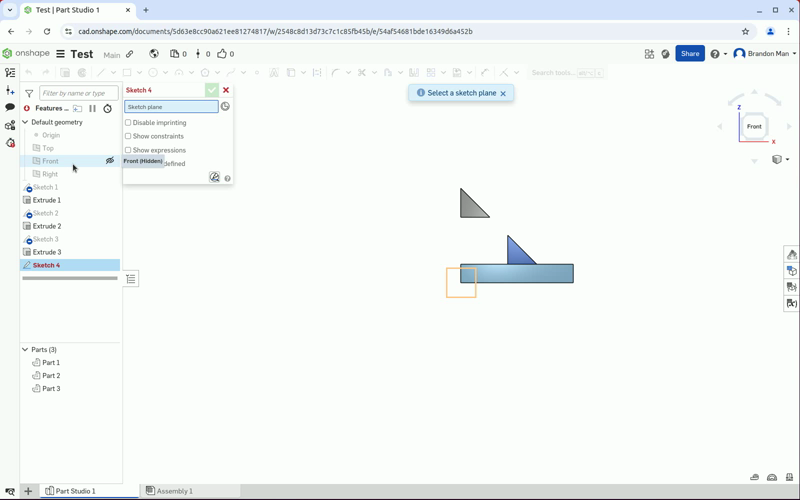
click(73, 163)
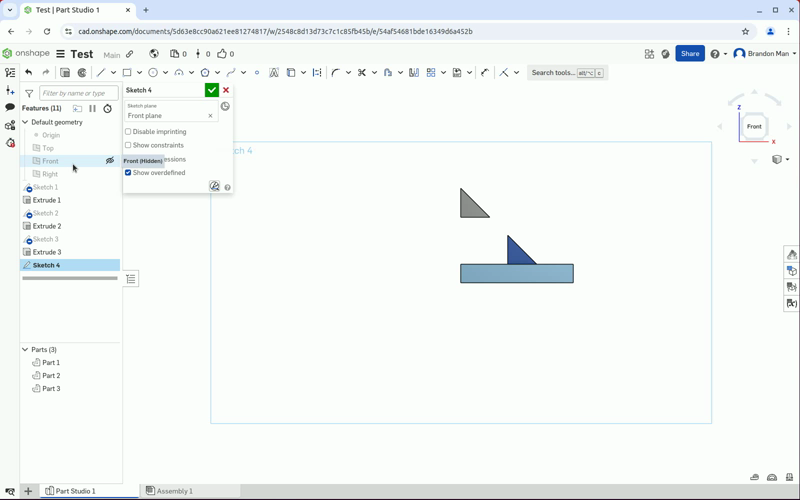
mouse_move(73, 352)
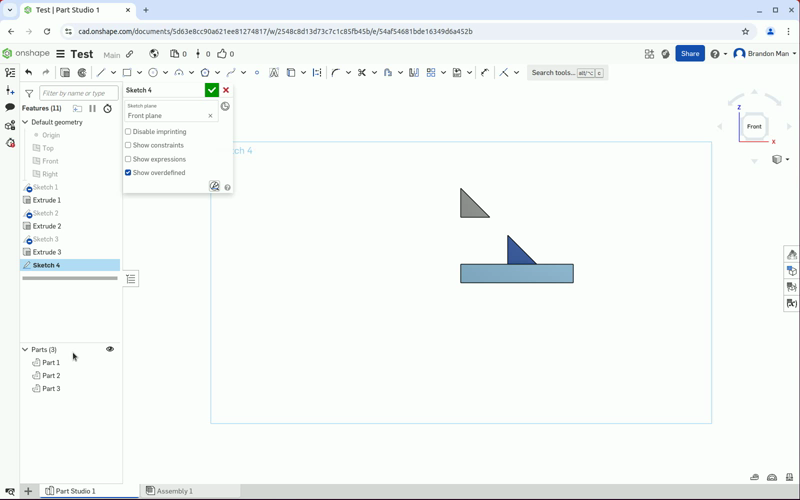
key(y)
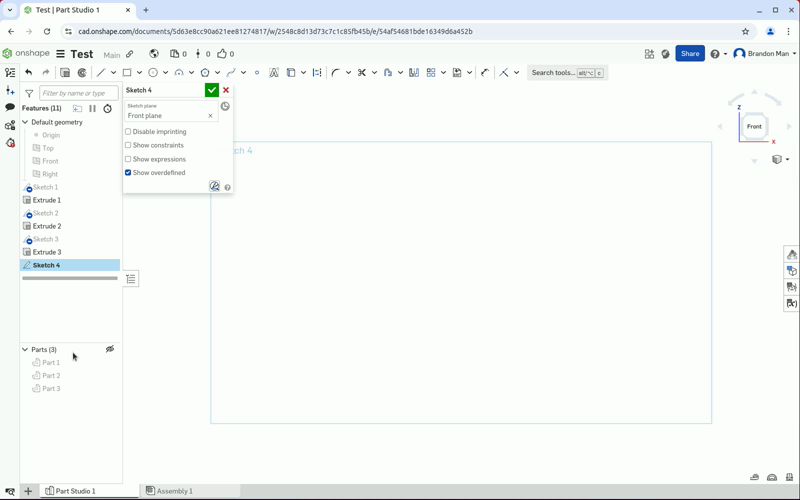
key(l)
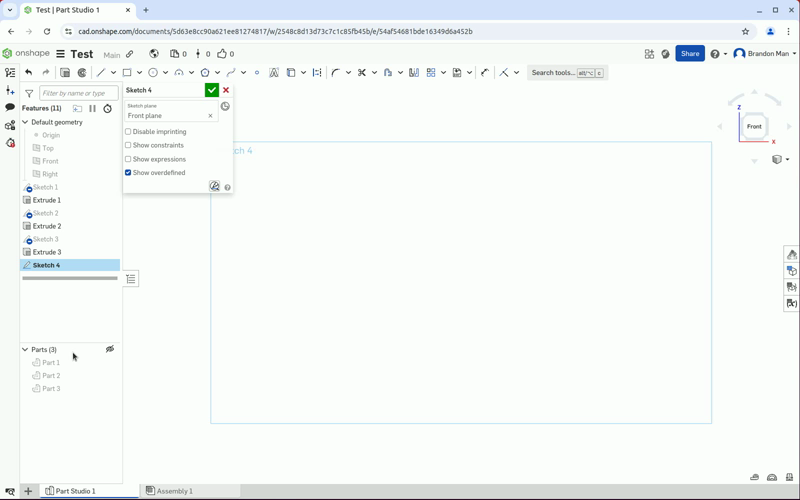
key_down(shift)
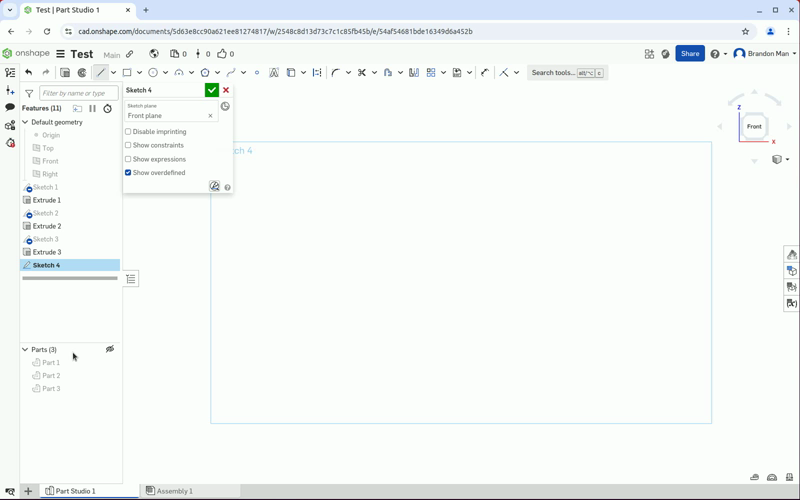
mouse_move(460, 264)
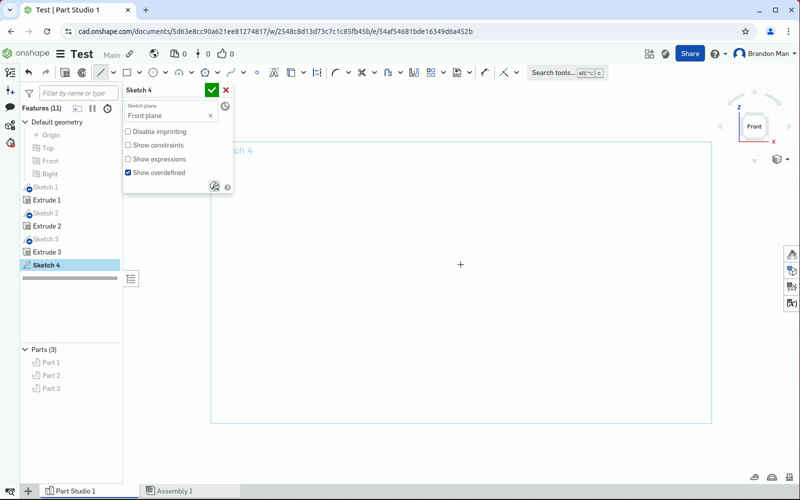
click(460, 264)
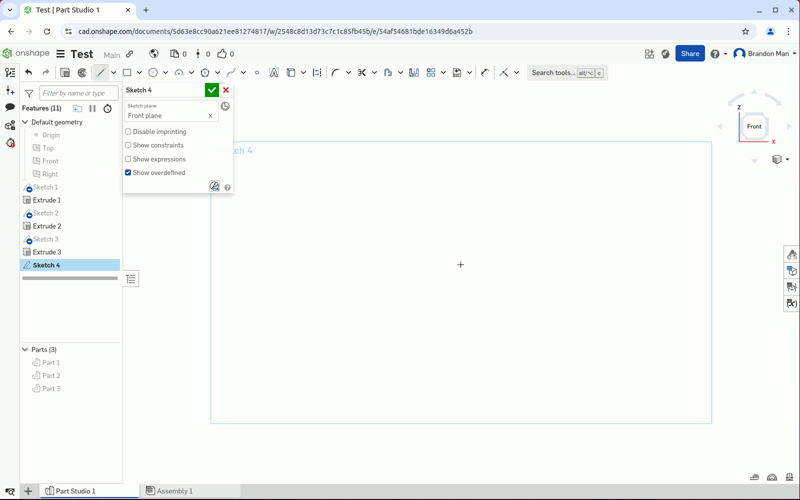
key_up(shift)
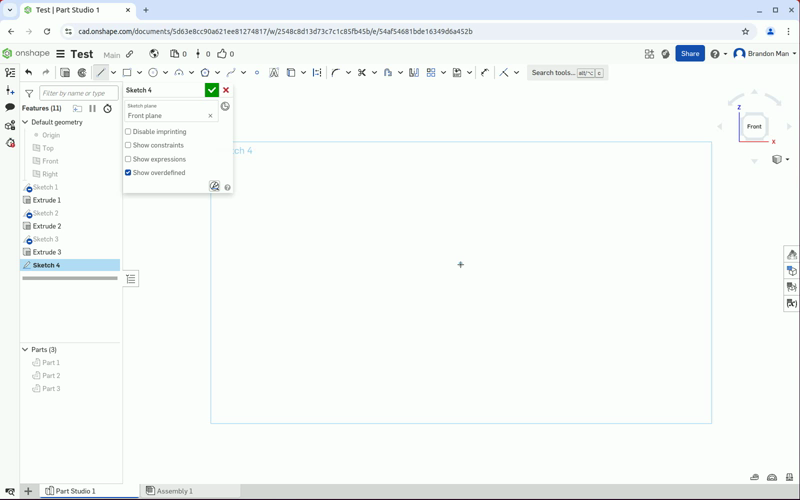
key_down(shift)
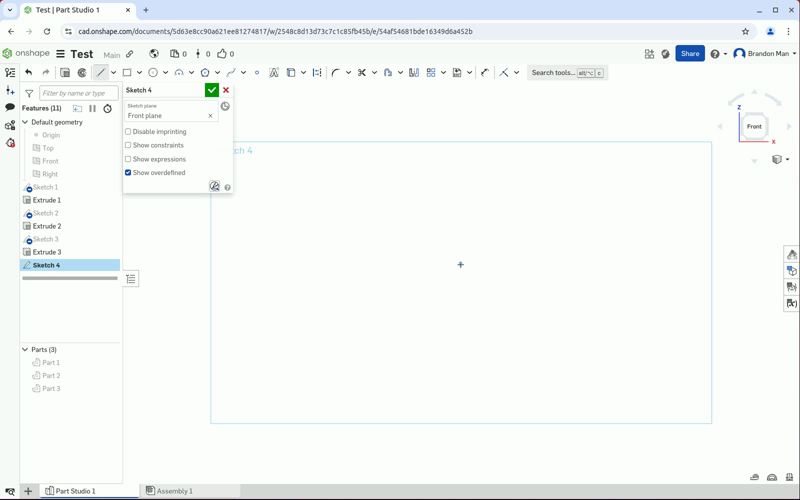
mouse_move(490, 264)
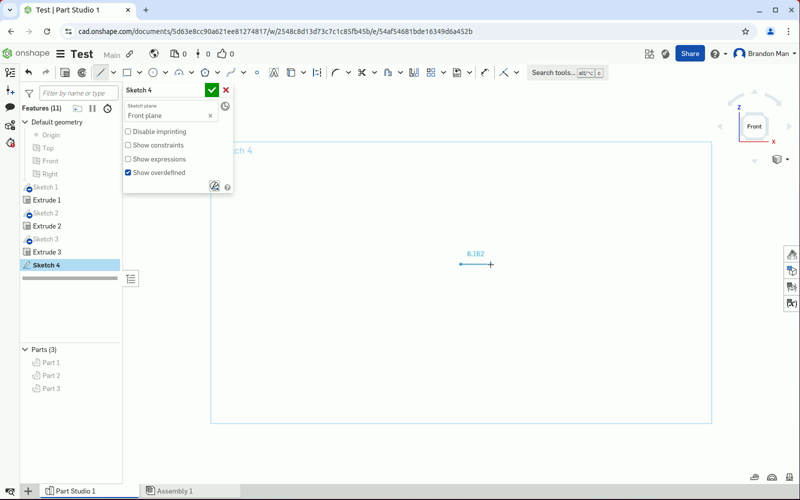
mouse_move(508, 264)
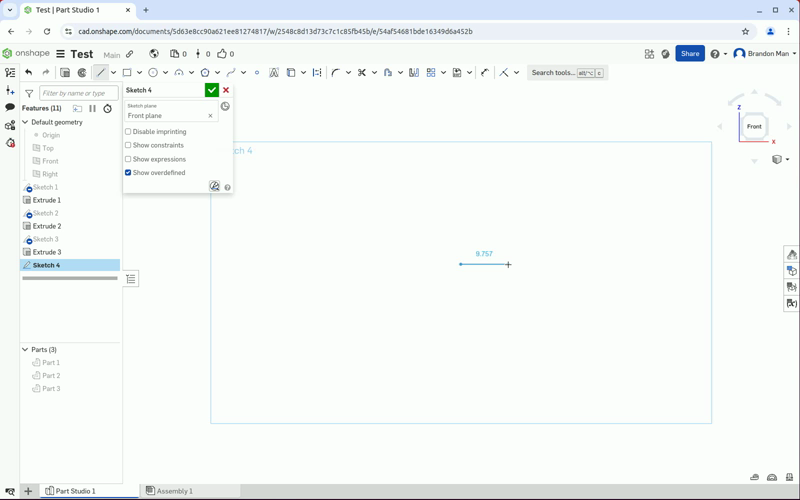
click(508, 264)
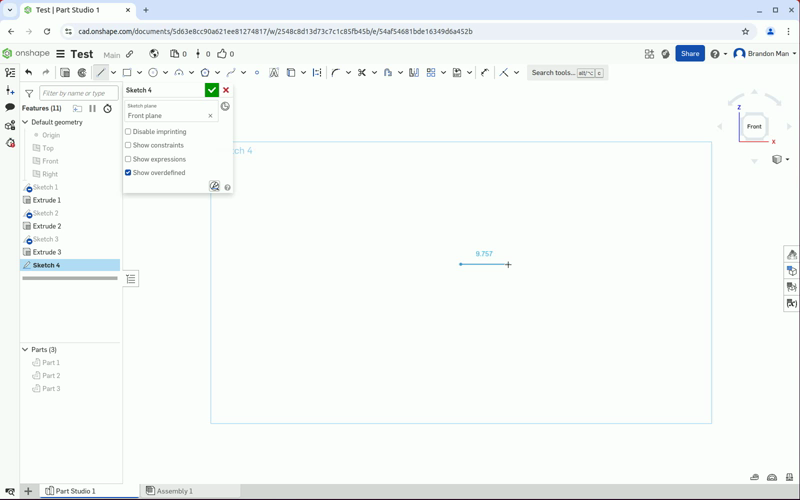
key_up(shift)
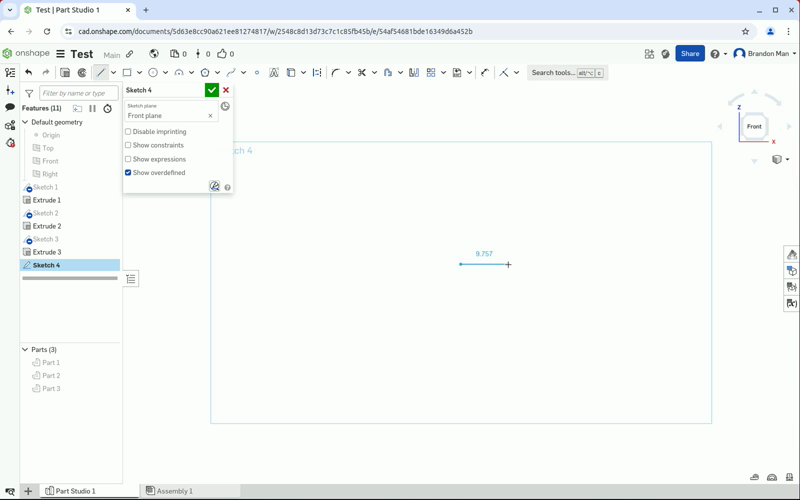
key_down(shift)
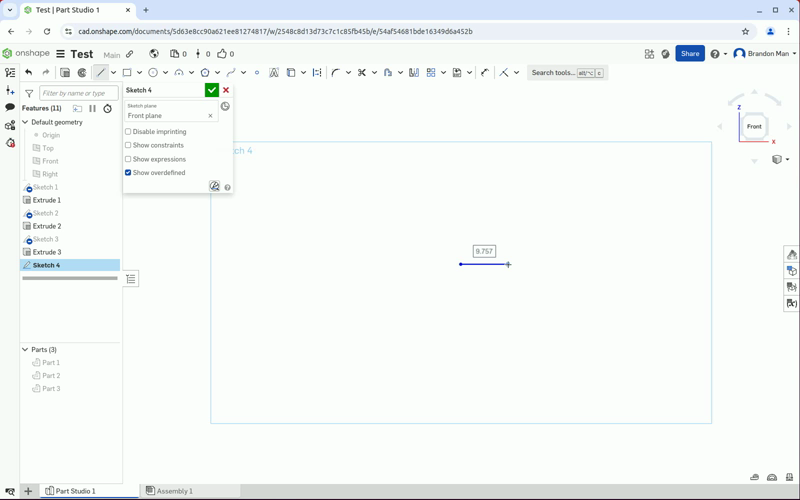
mouse_move(538, 264)
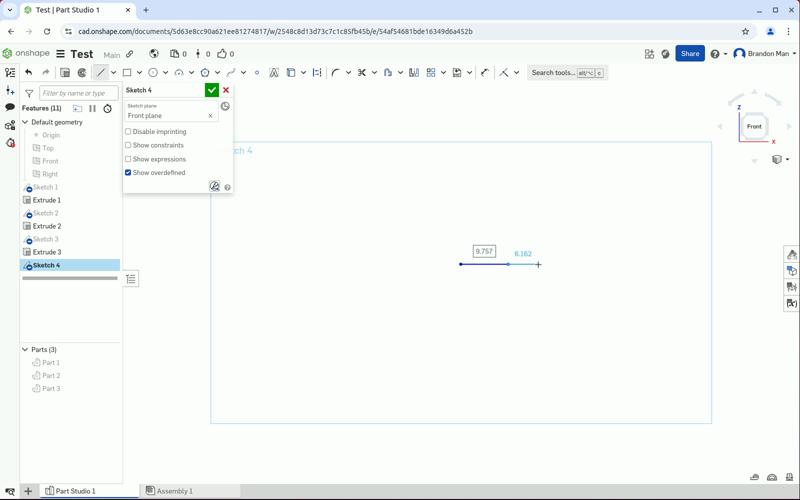
mouse_move(508, 235)
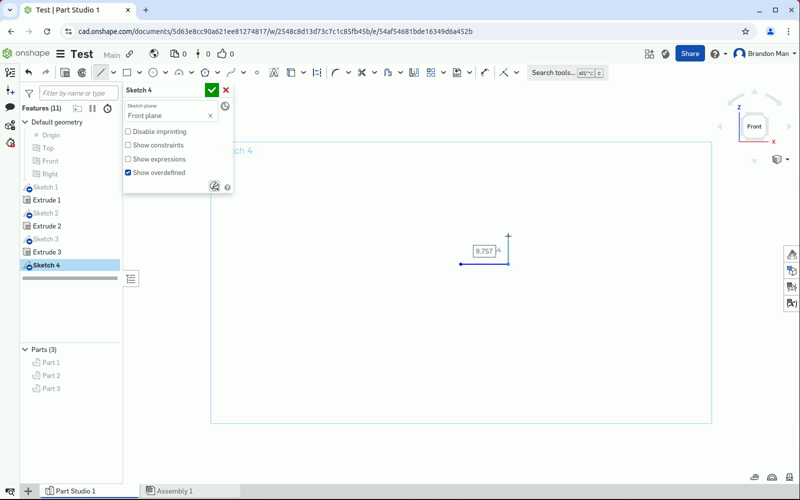
click(508, 235)
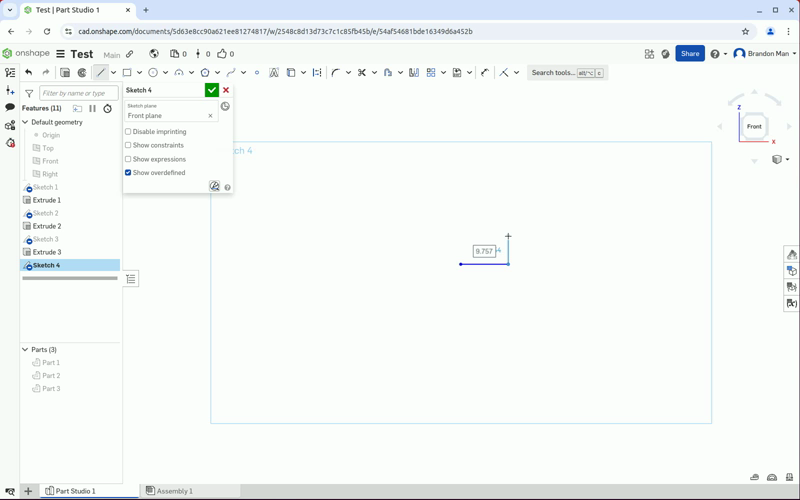
key_up(shift)
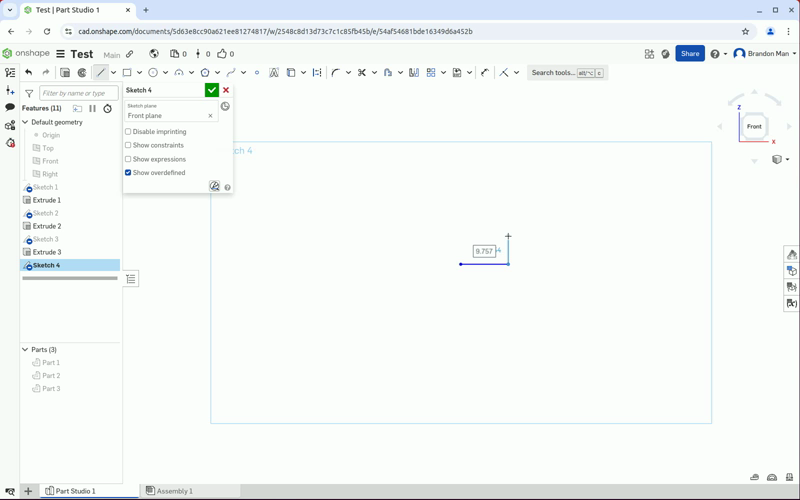
key_down(shift)
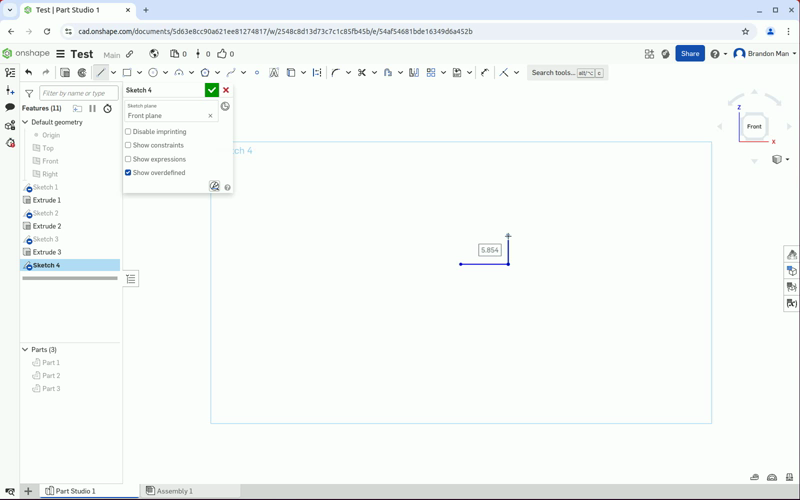
mouse_move(538, 235)
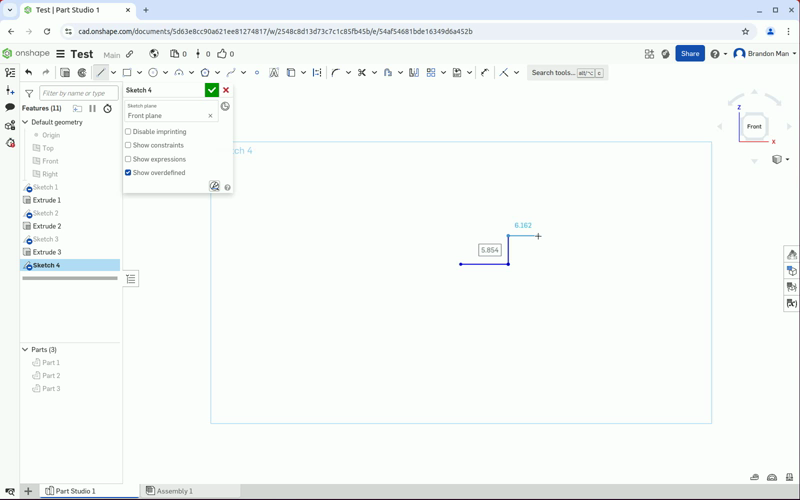
mouse_move(489, 216)
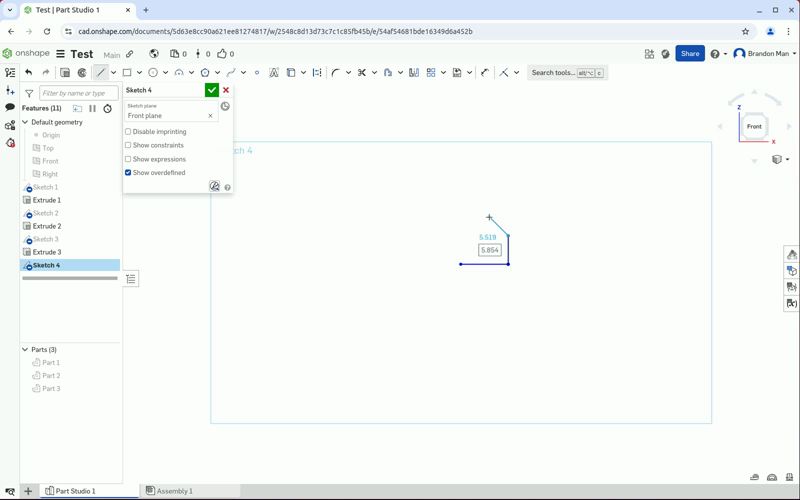
click(489, 216)
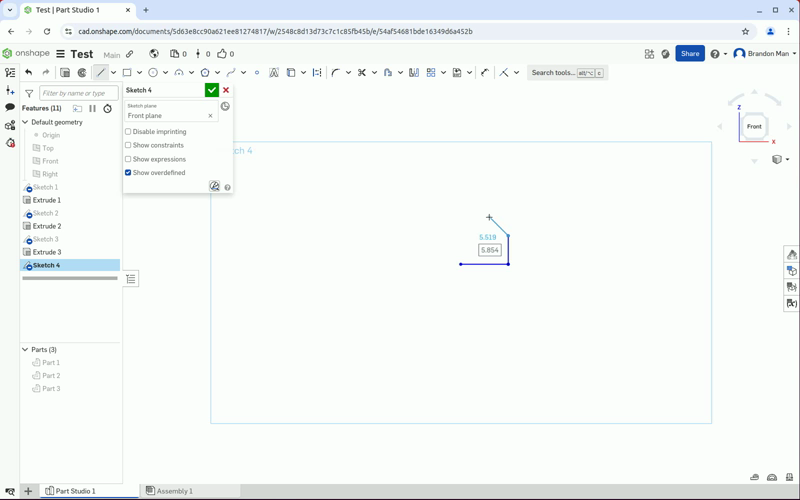
key_up(shift)
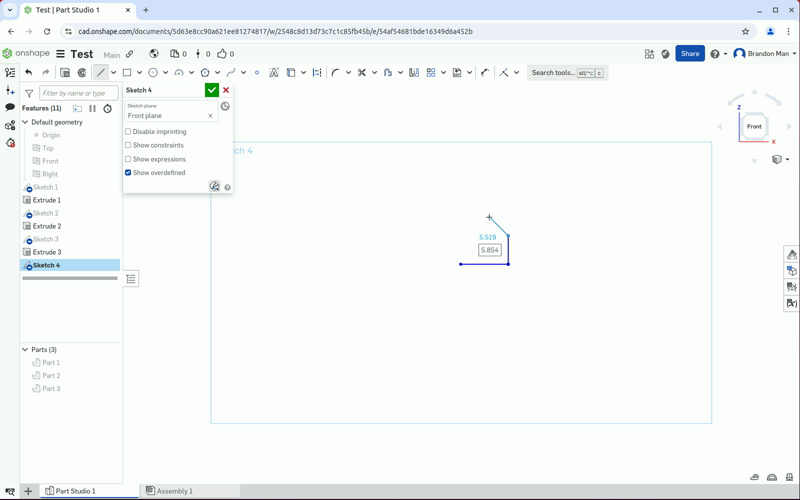
key_down(shift)
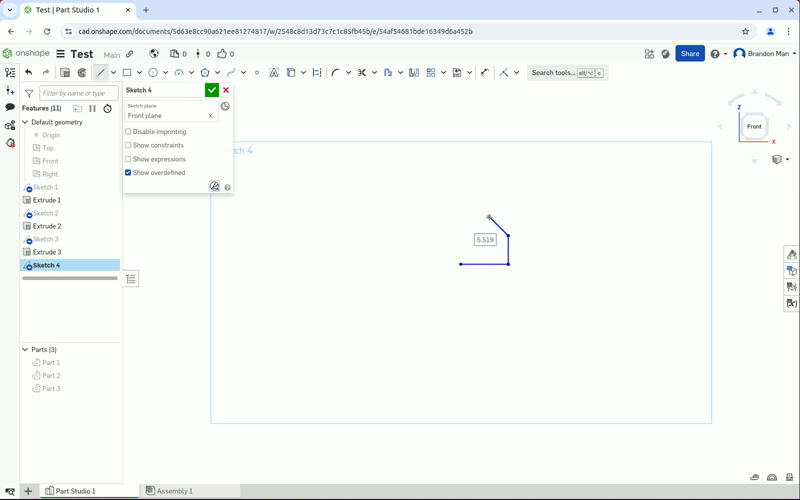
mouse_move(519, 216)
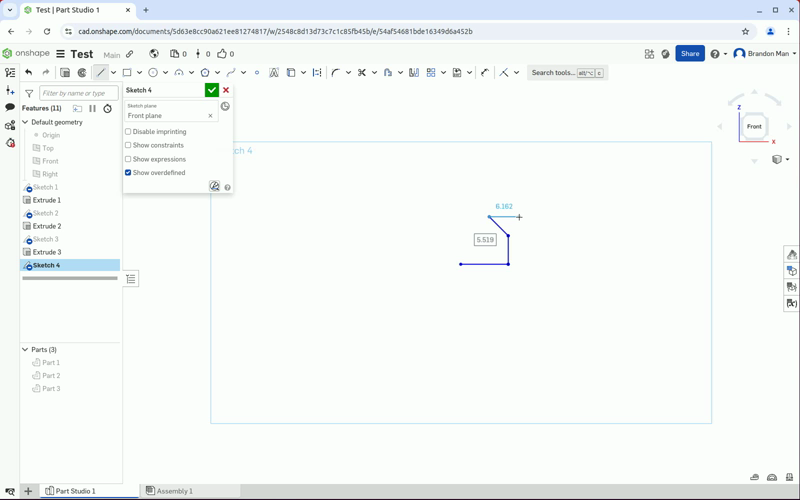
mouse_move(460, 216)
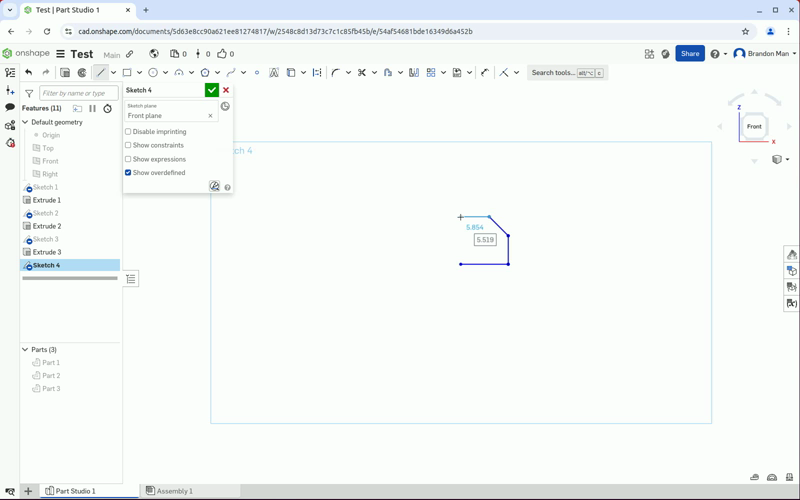
click(460, 216)
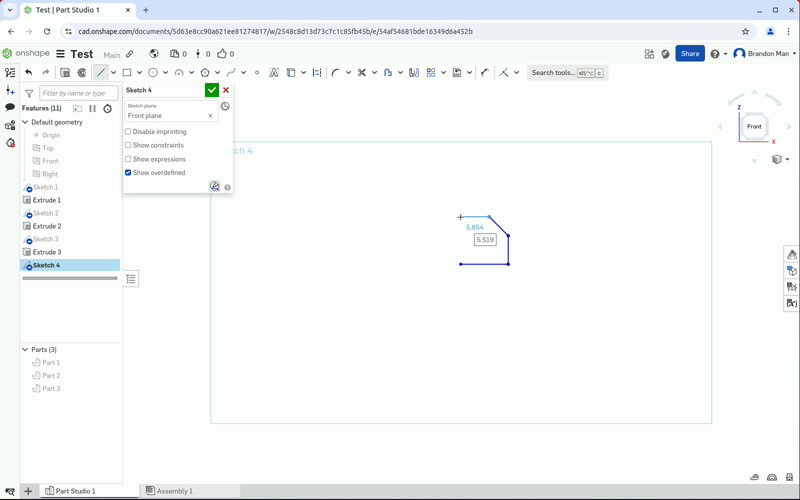
key_up(shift)
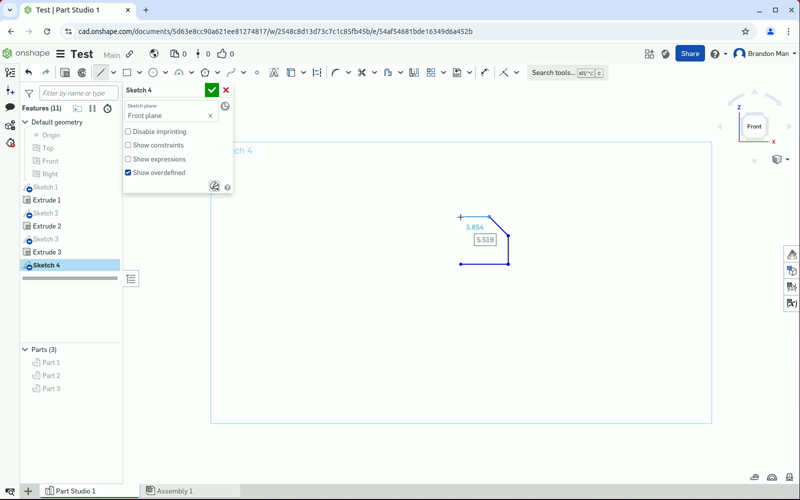
mouse_move(490, 216)
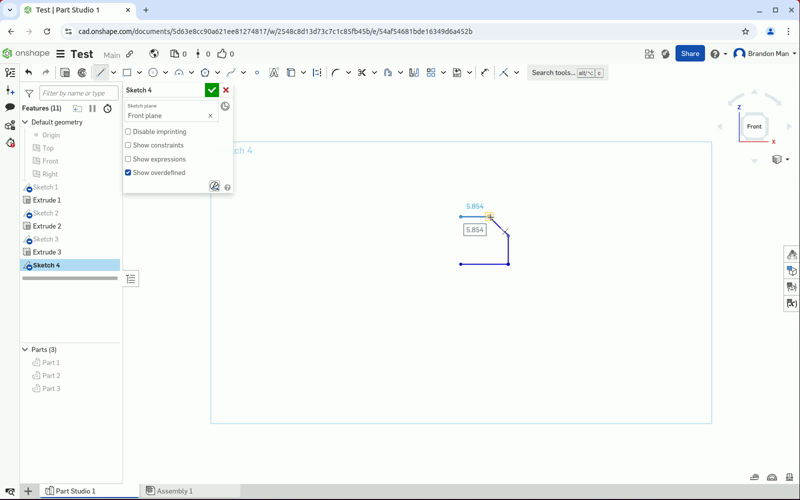
key_down(shift)
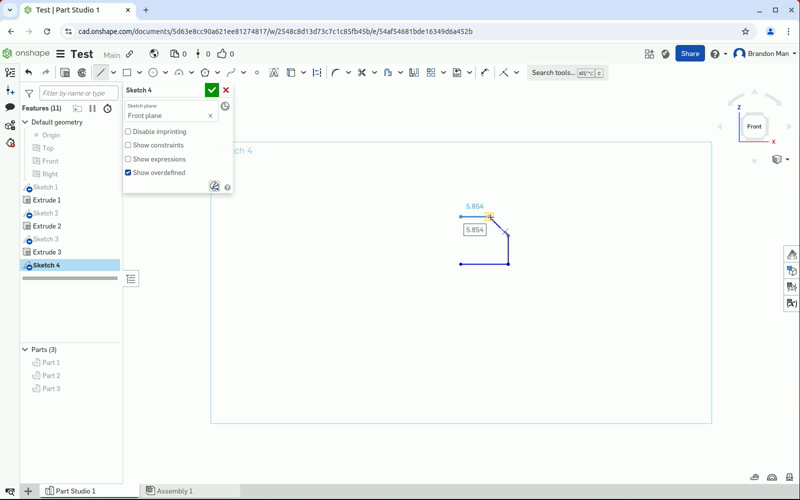
mouse_move(460, 264)
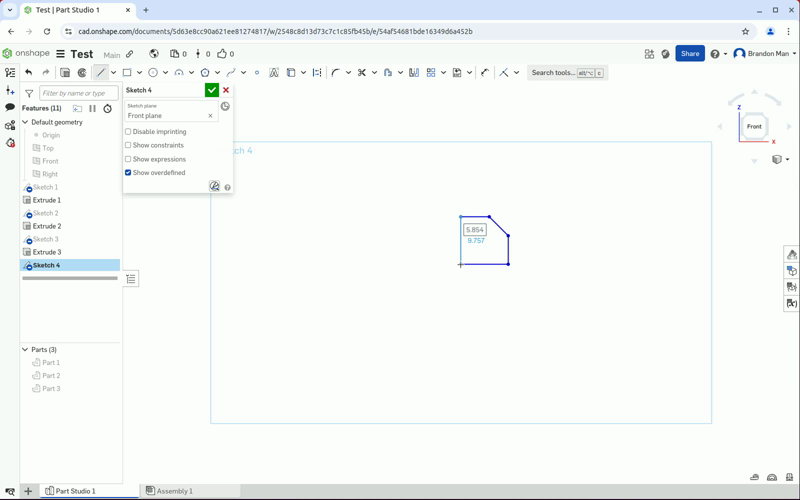
key_up(shift)
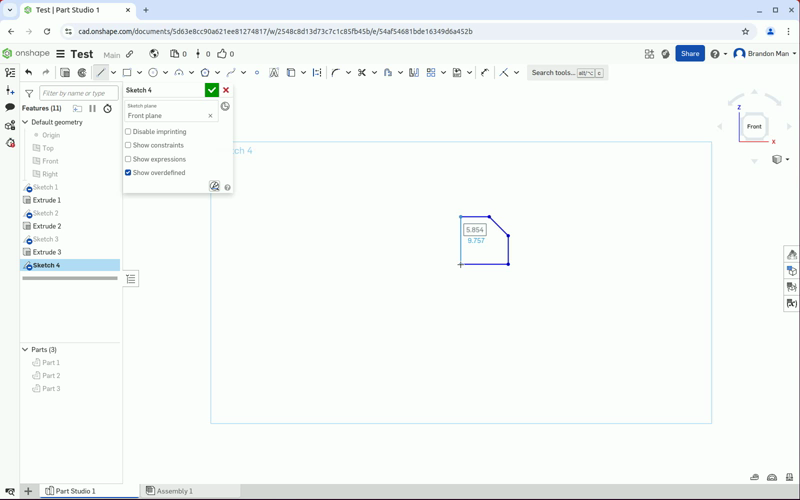
click(460, 264)
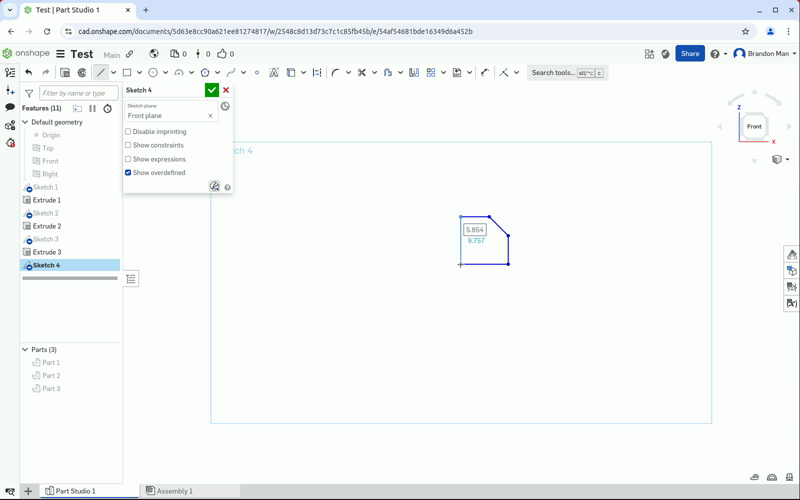
key(esc)
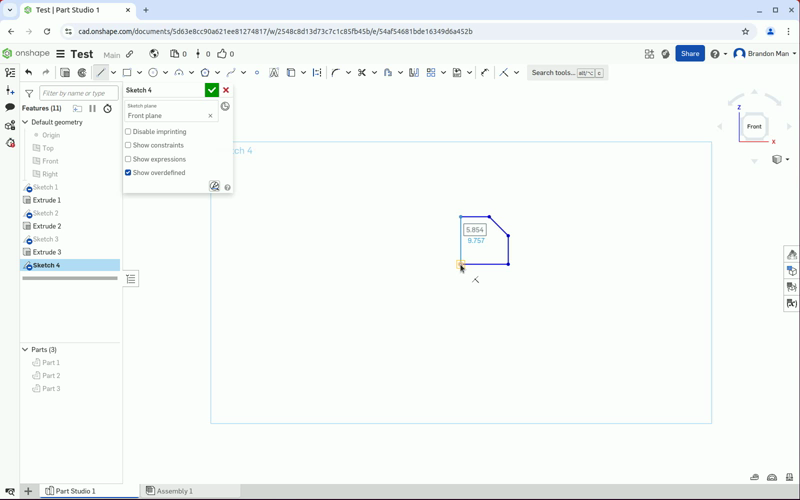
mouse_move(495, 230)
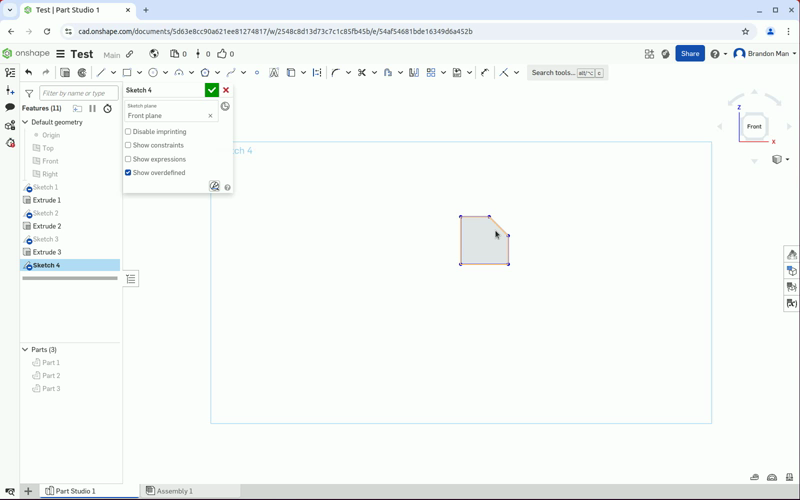
click(495, 230)
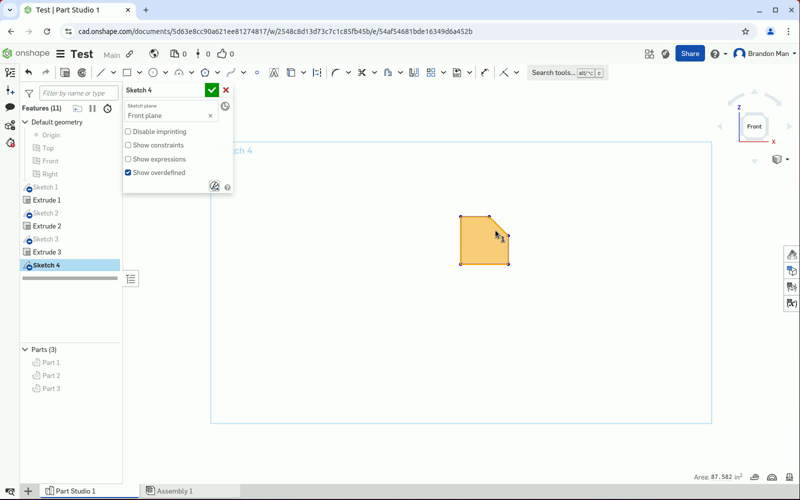
mouse_move(73, 352)
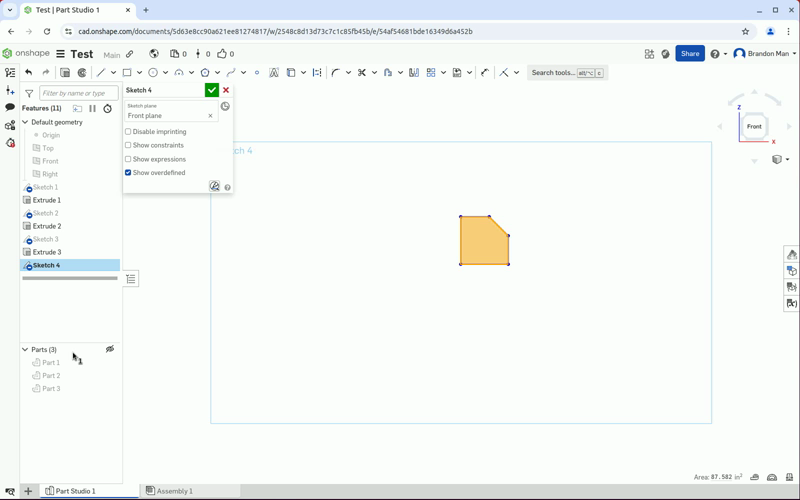
key(shift+y)
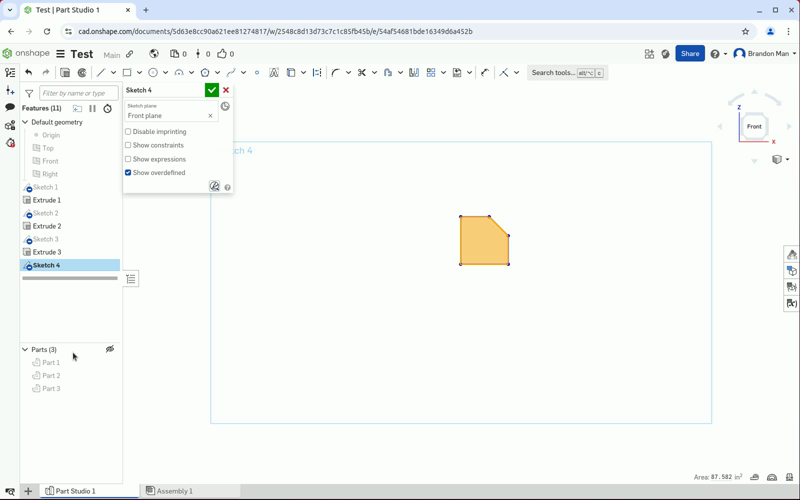
key(shift+e)
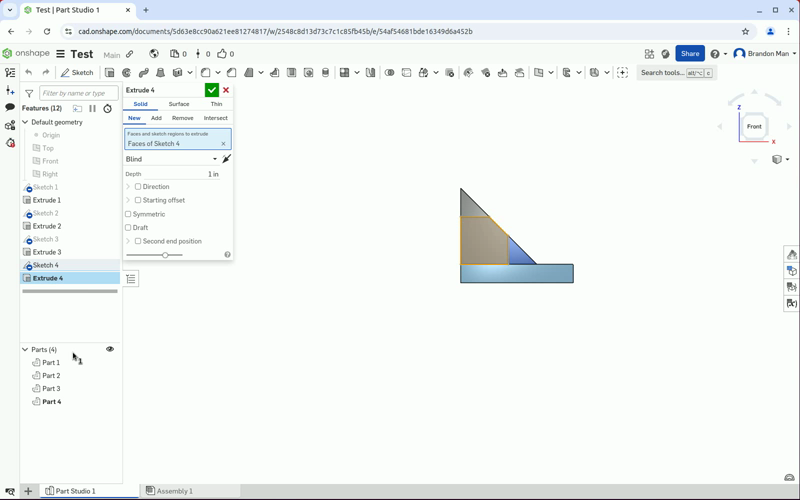
mouse_move(143, 106)
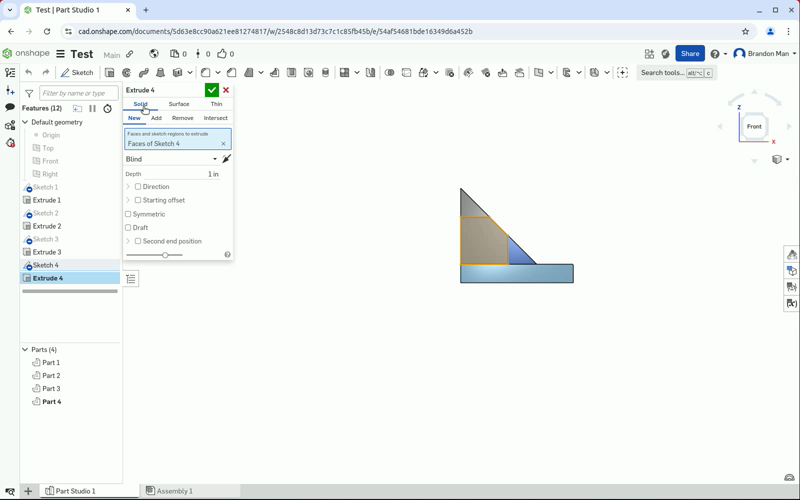
click(143, 106)
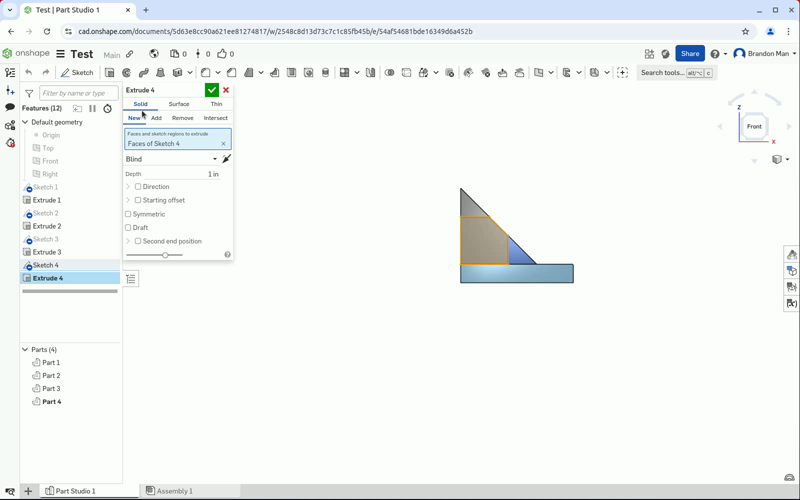
mouse_move(137, 120)
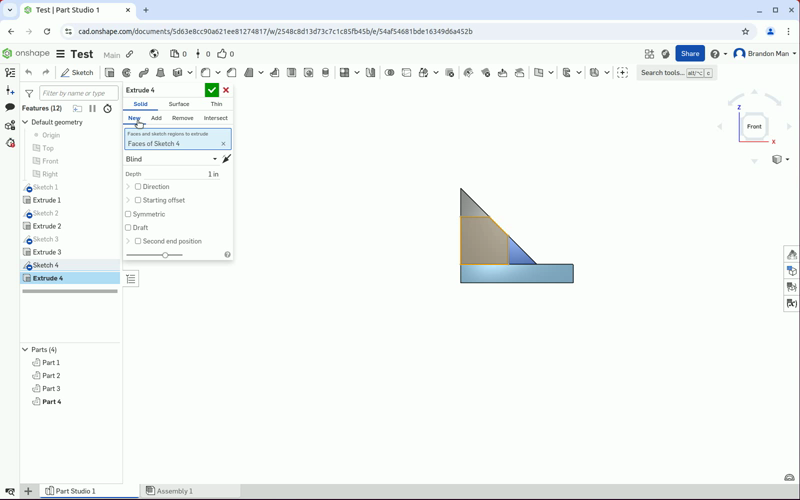
click(137, 120)
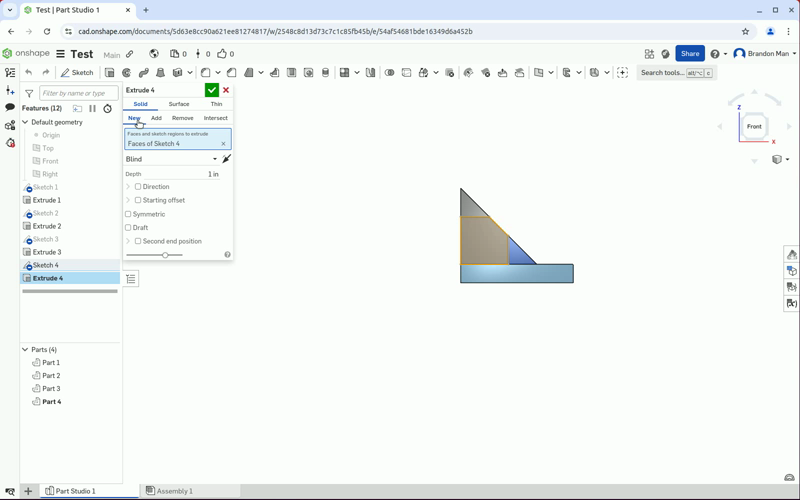
key(tab, 4)
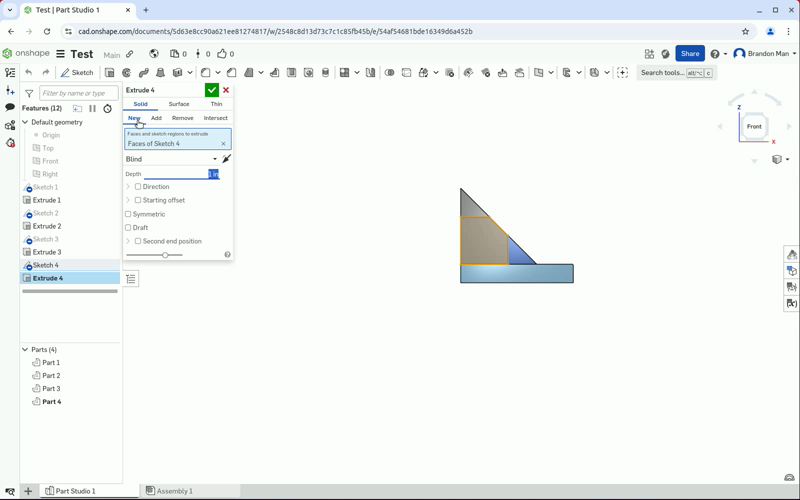
text(15.405)
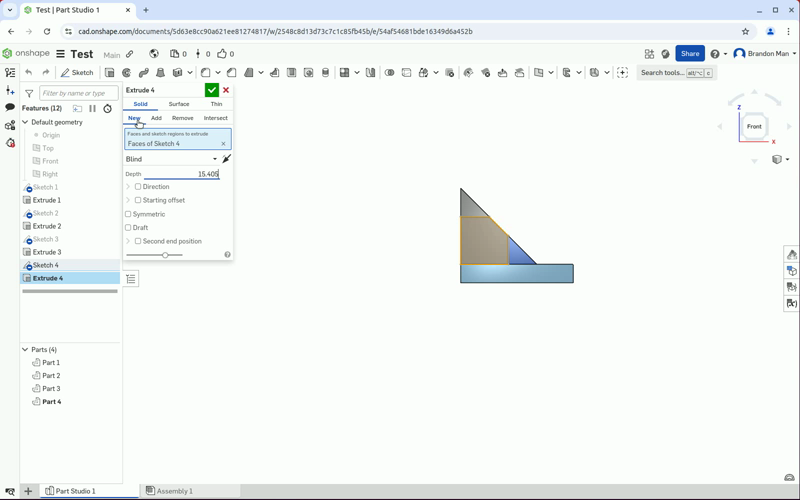
key(enter)
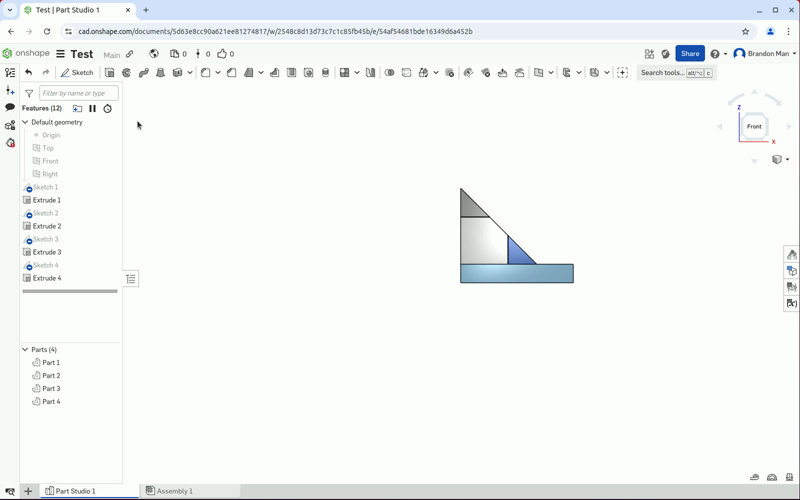
key(shift+h)
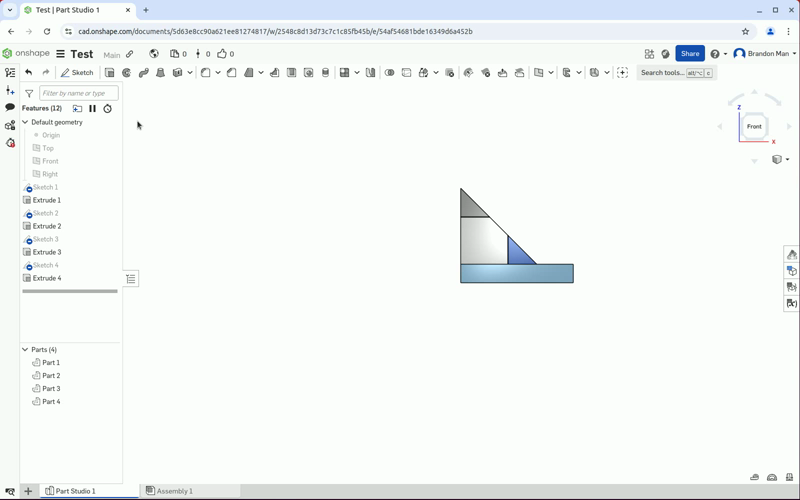
key(shift+h)
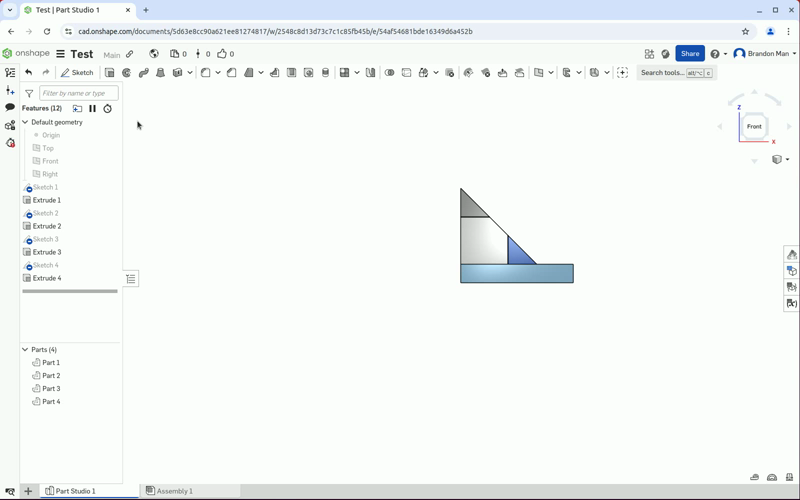
mouse_move(73, 189)
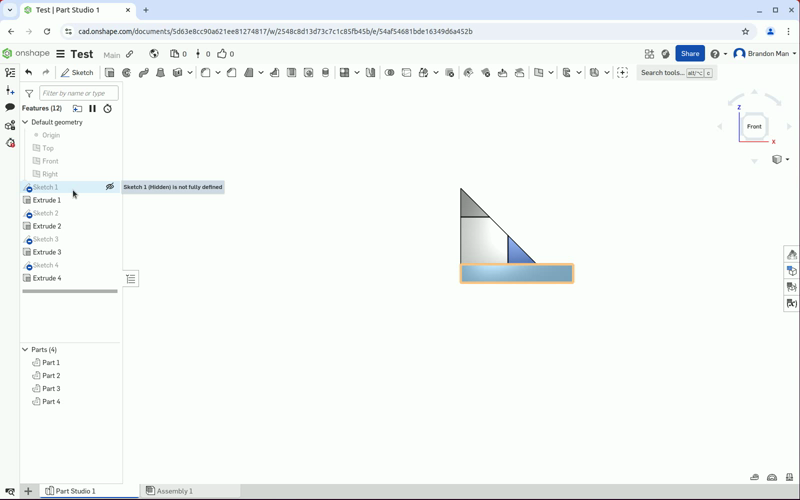
click(73, 189)
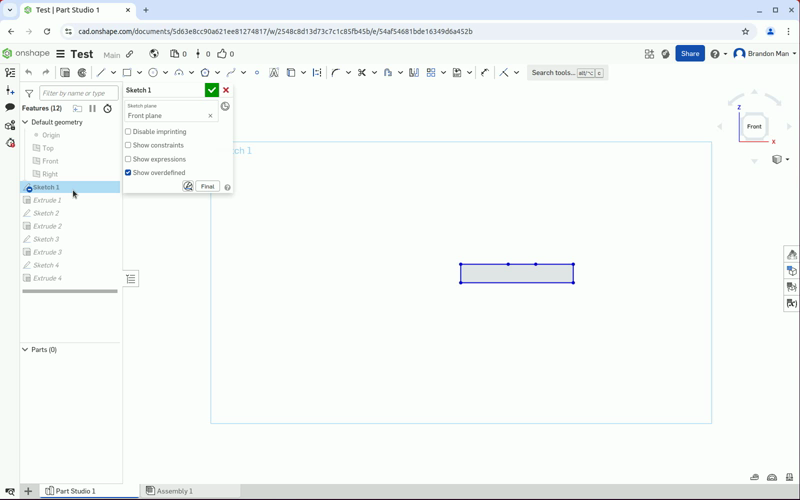
mouse_move(229, 92)
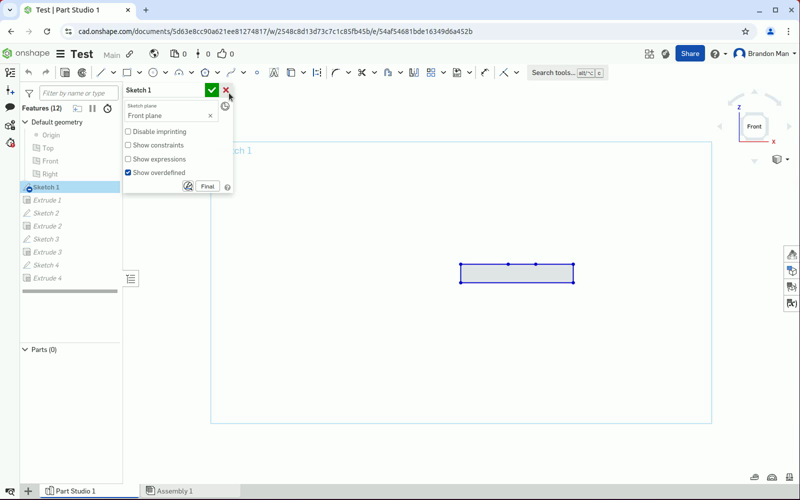
click(229, 92)
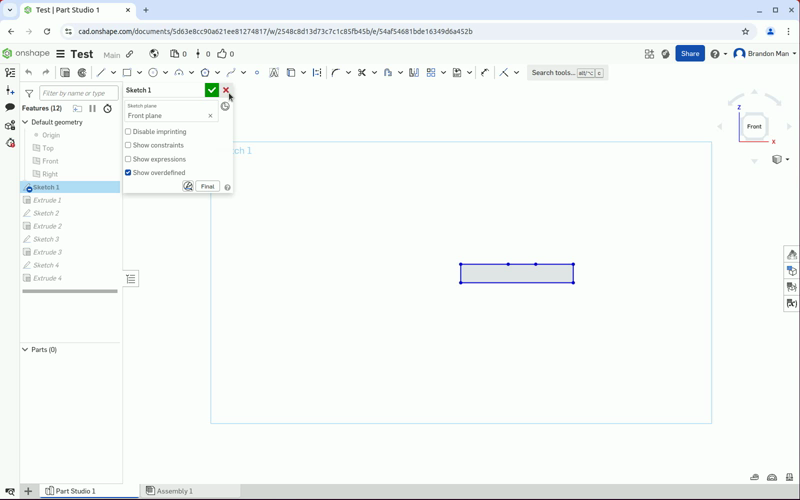
key(shift+s)
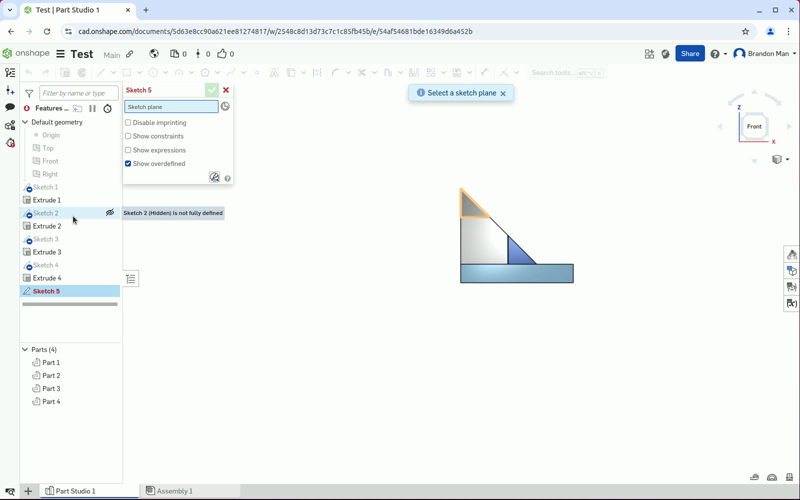
scroll(3)
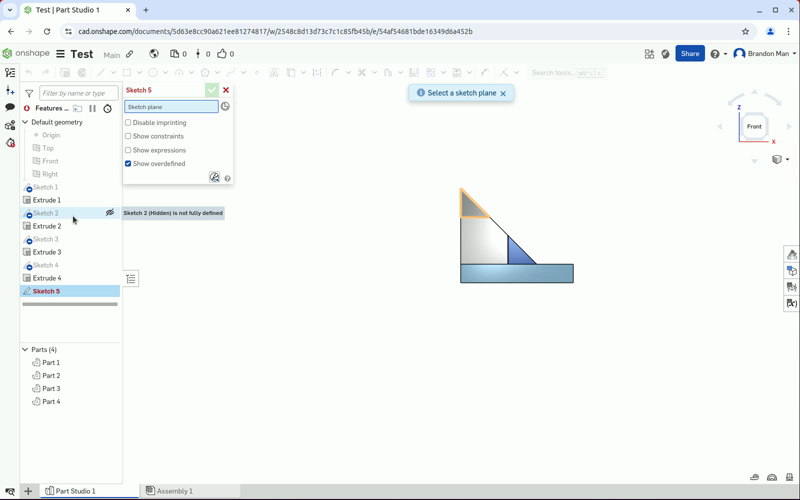
mouse_move(73, 163)
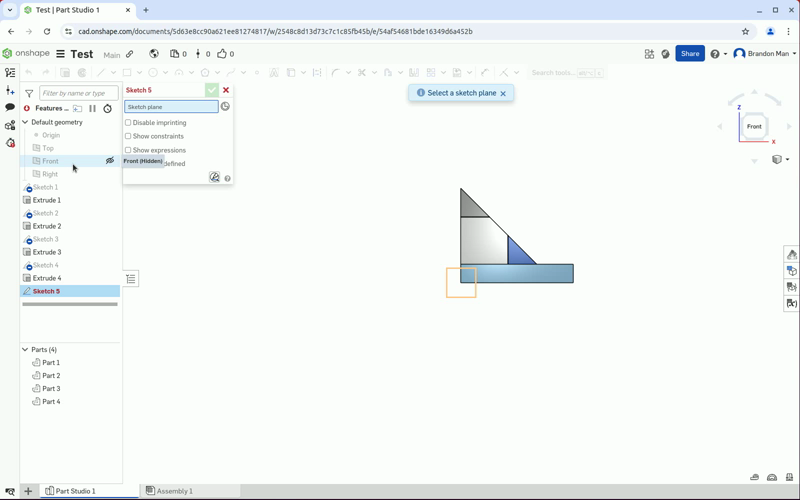
click(73, 163)
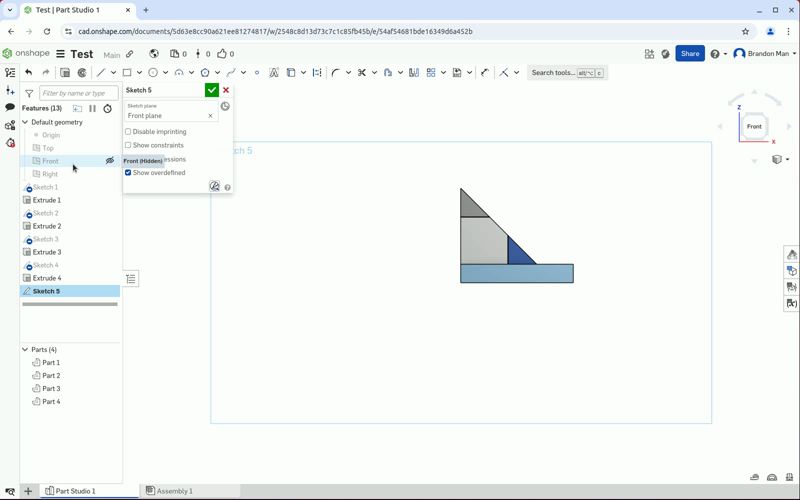
mouse_move(73, 352)
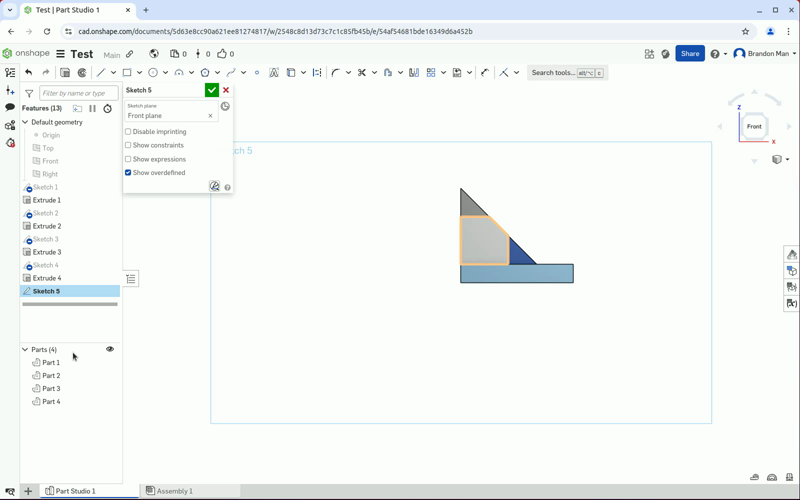
key(y)
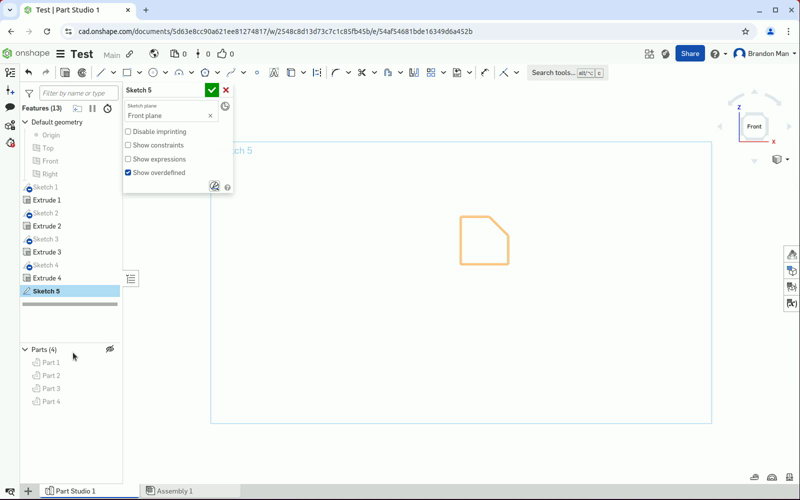
key(l)
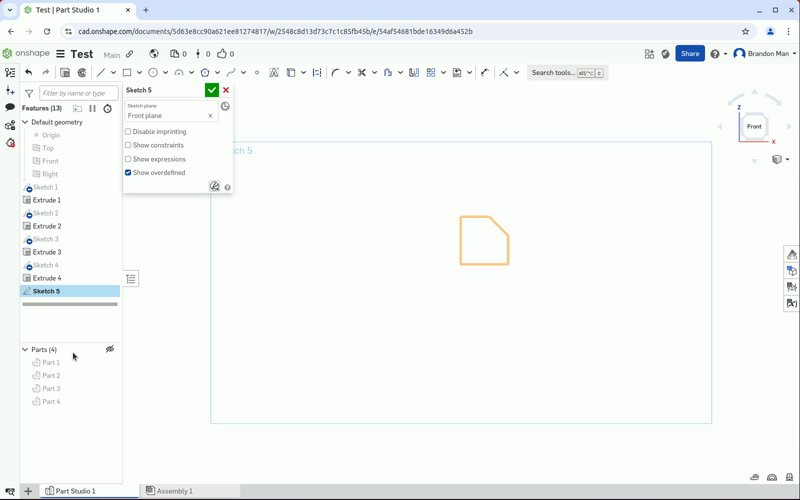
key_down(shift)
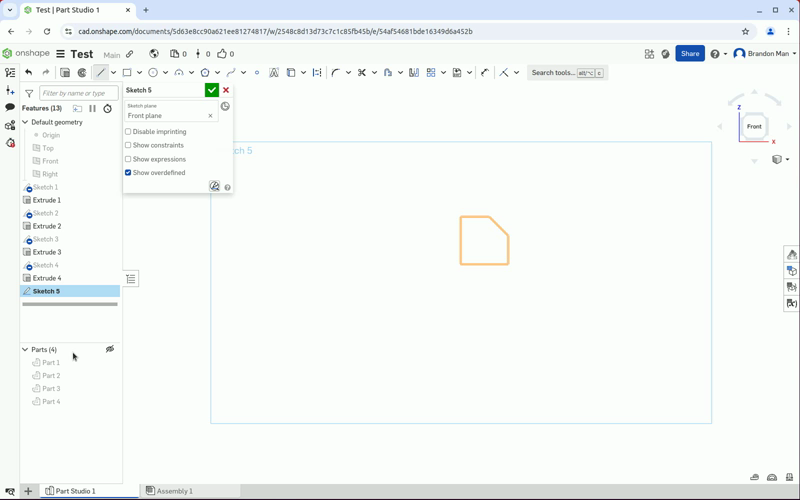
mouse_move(460, 217)
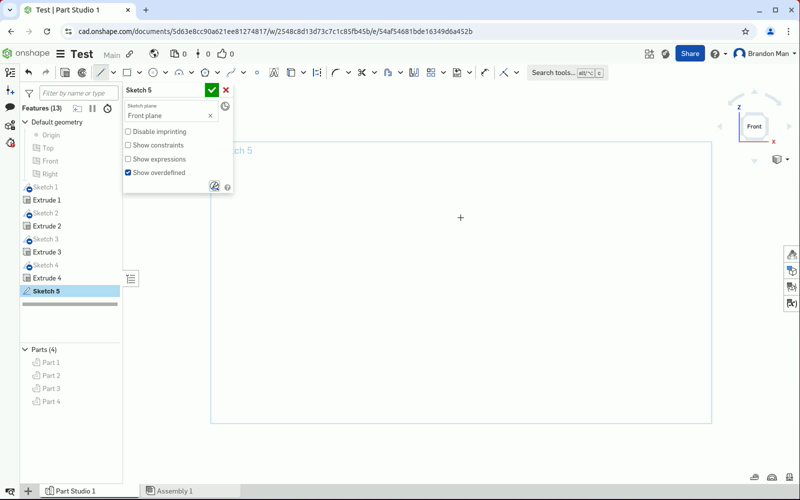
click(460, 217)
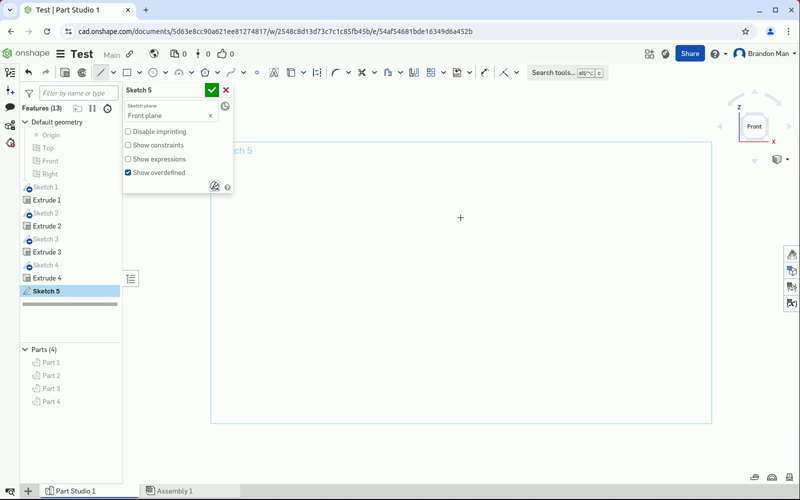
key_up(shift)
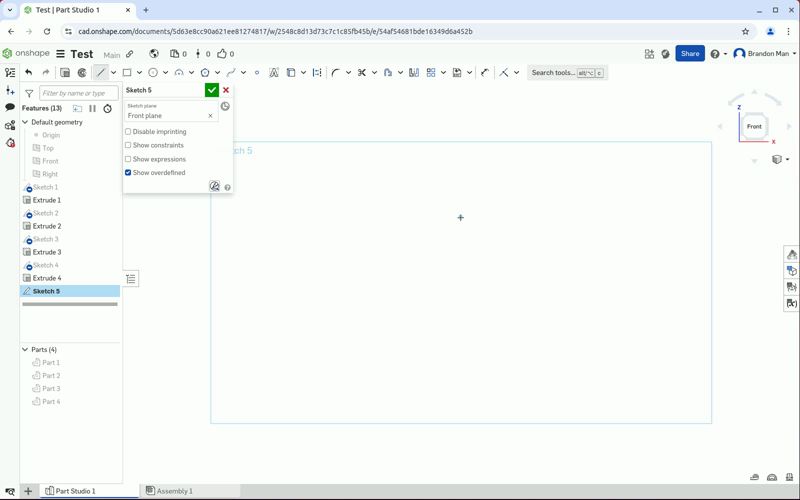
key_down(shift)
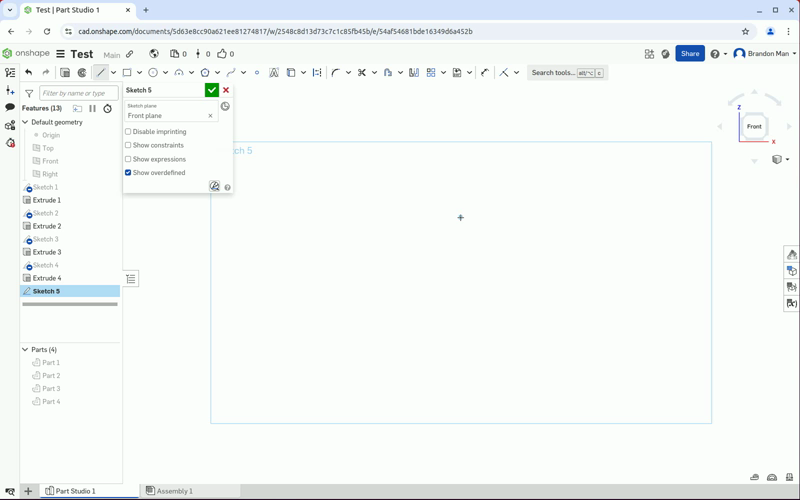
mouse_move(490, 217)
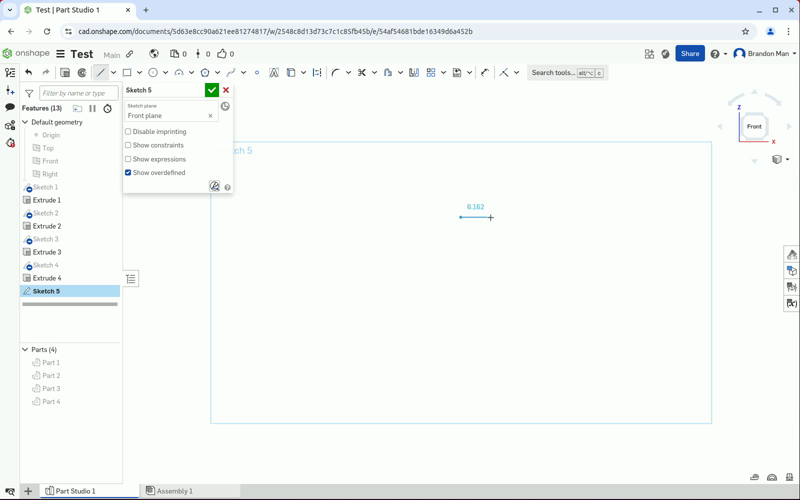
mouse_move(489, 217)
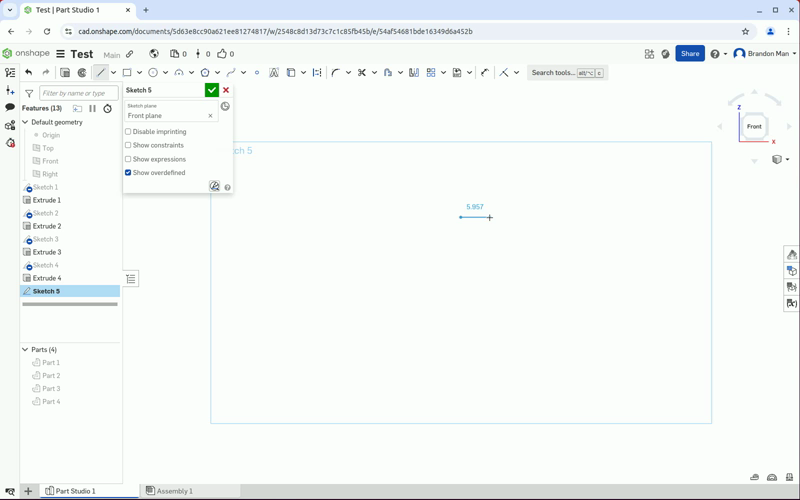
click(489, 217)
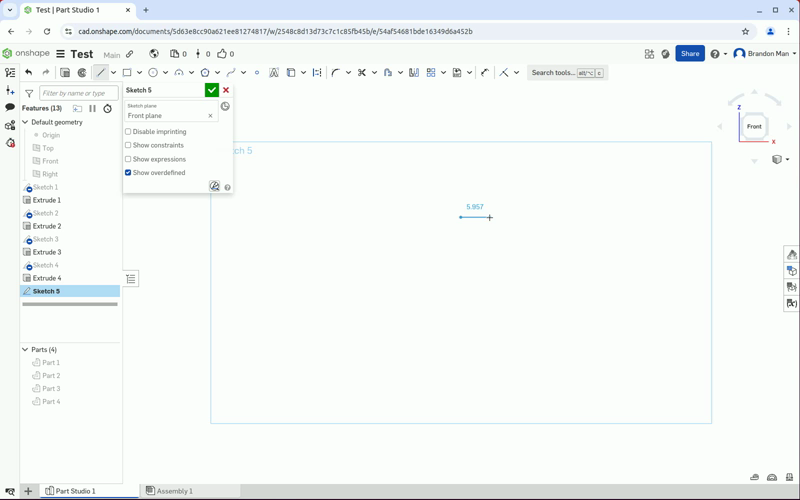
key_up(shift)
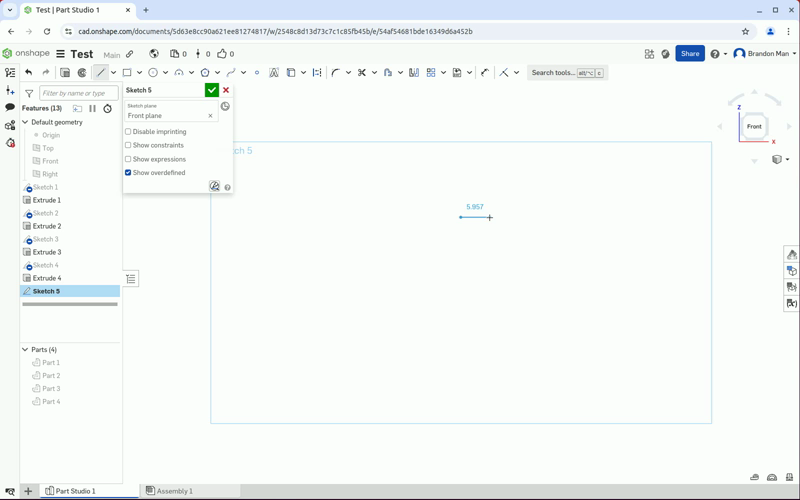
key_down(shift)
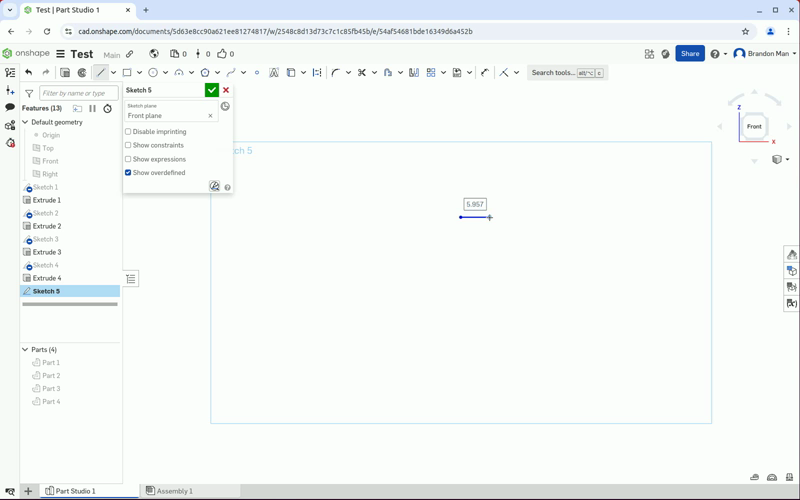
mouse_move(519, 217)
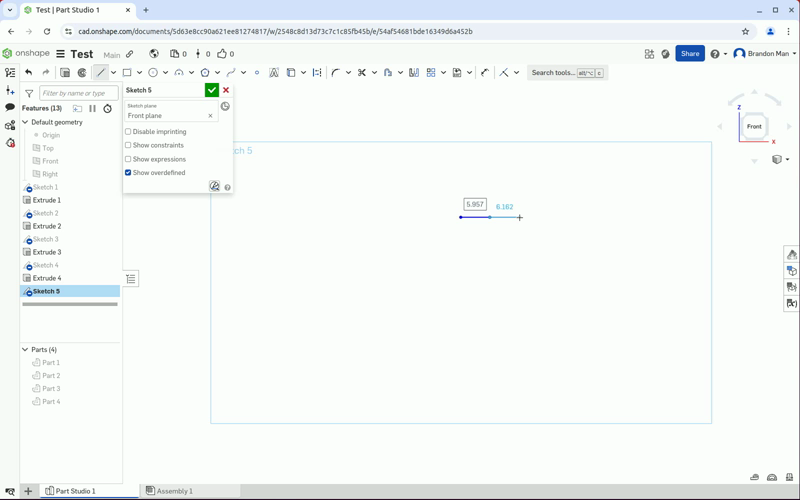
mouse_move(460, 188)
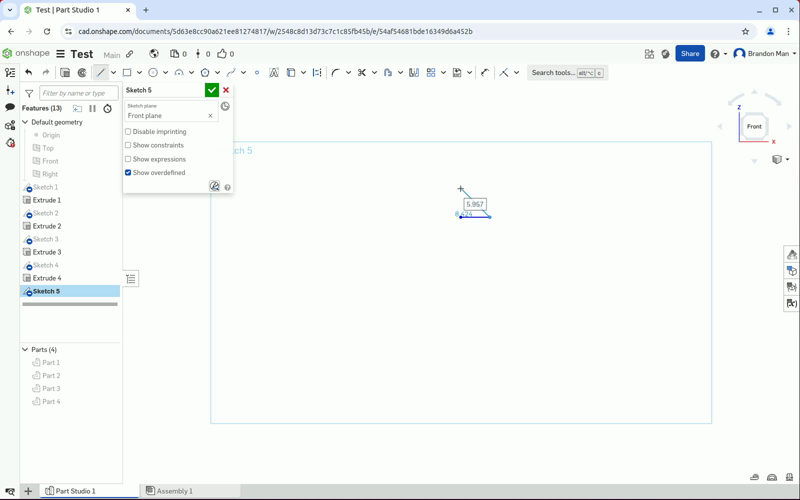
click(460, 188)
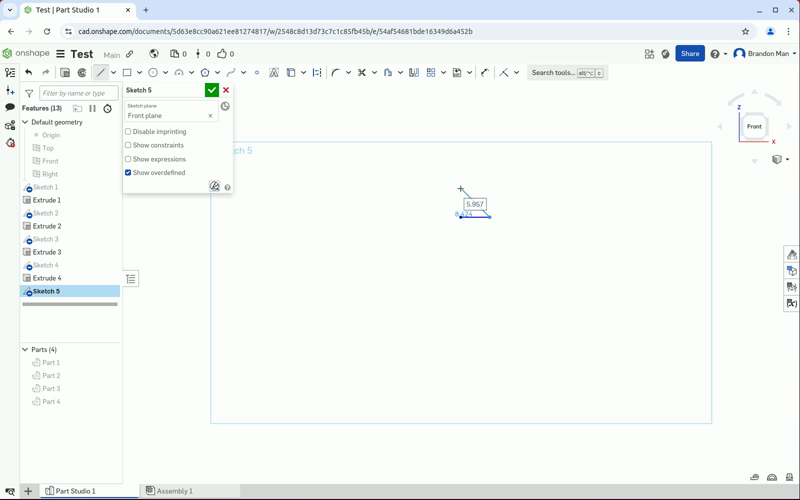
key_up(shift)
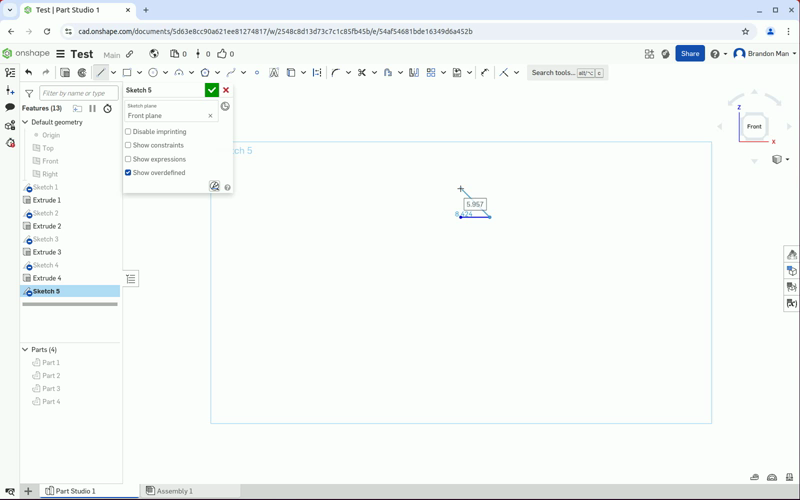
mouse_move(490, 188)
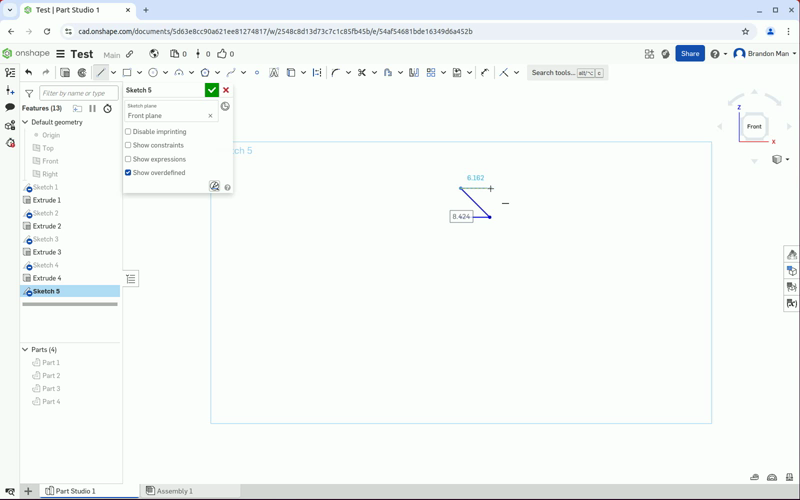
key_down(shift)
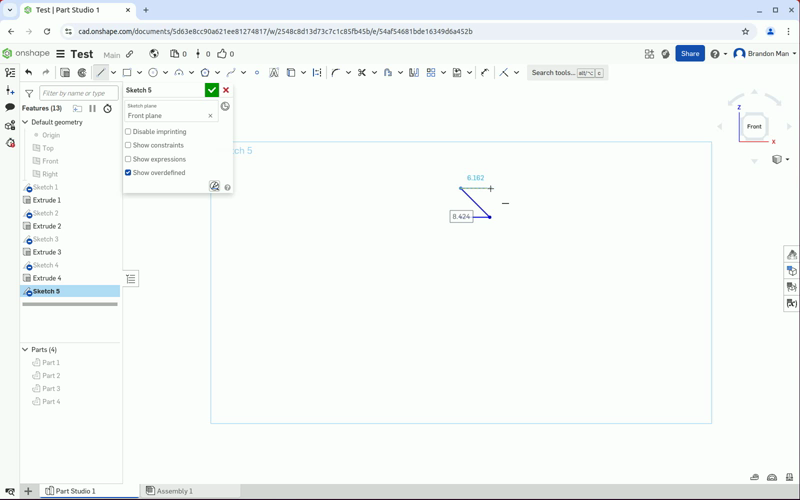
mouse_move(460, 217)
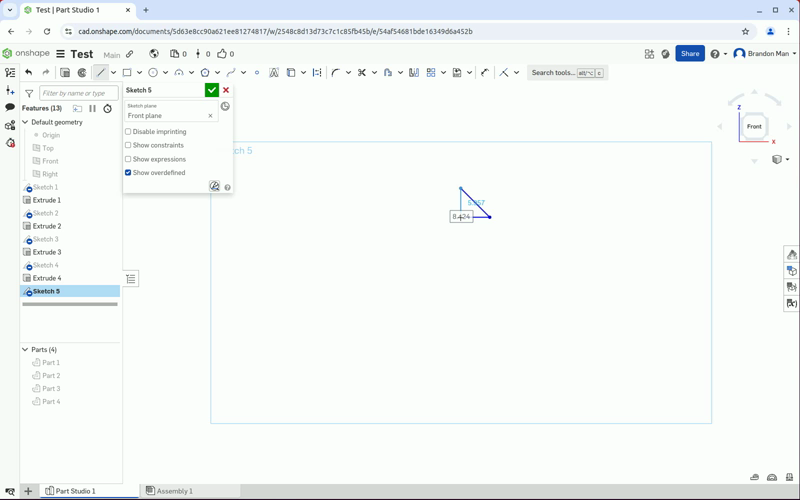
key_up(shift)
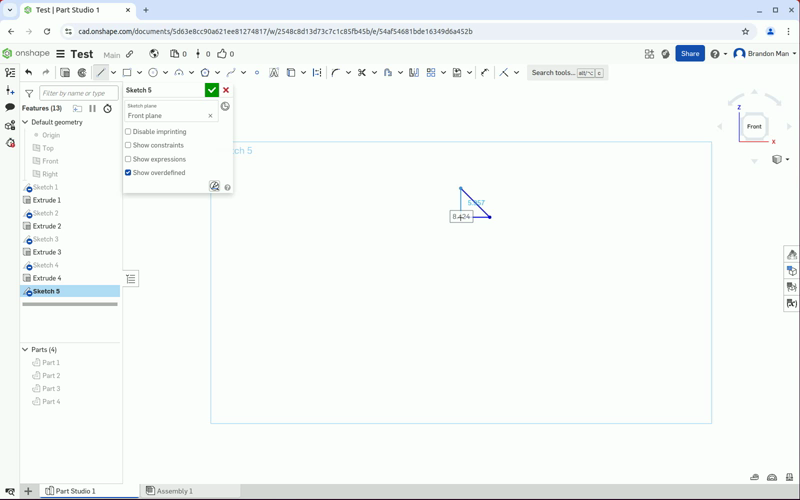
click(460, 217)
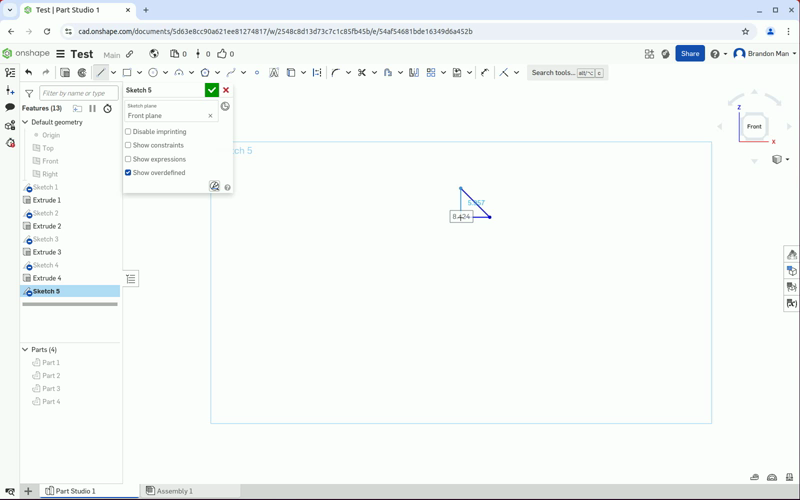
key(esc)
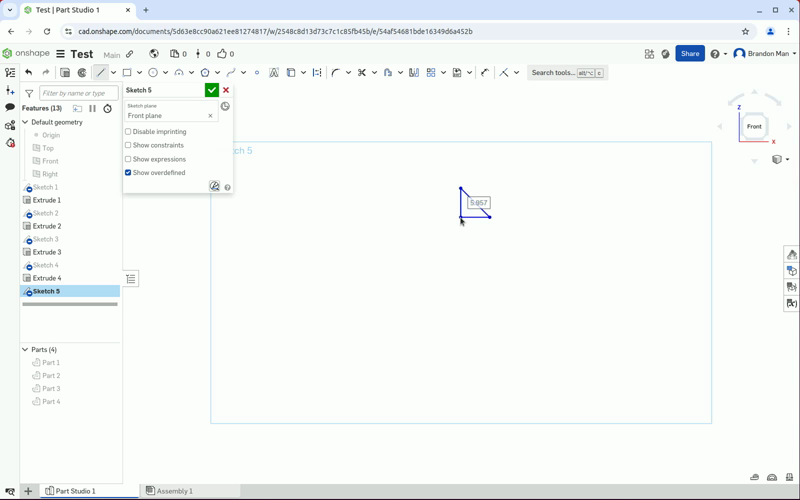
mouse_move(474, 213)
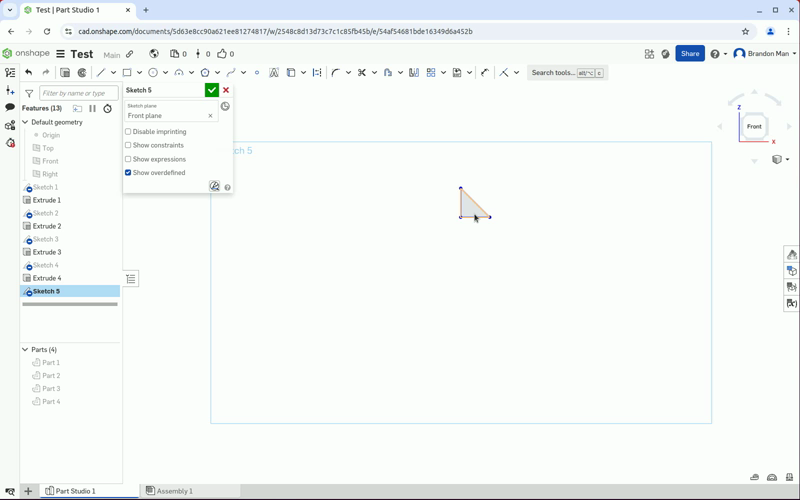
scroll(6)
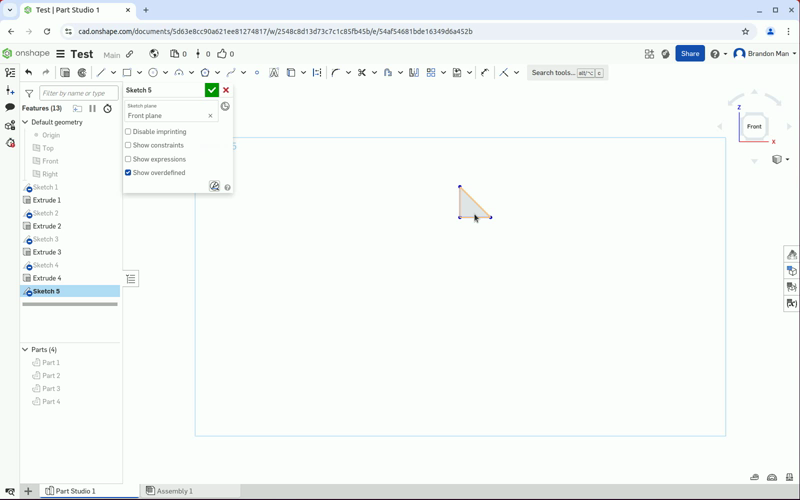
scroll(6)
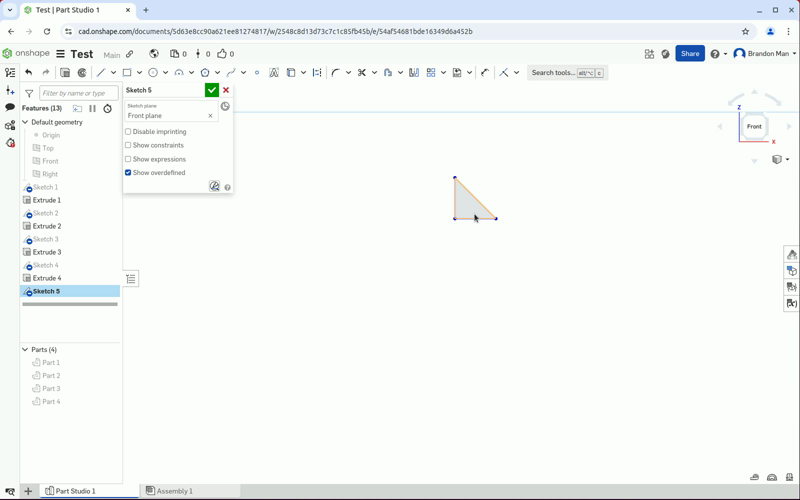
scroll(6)
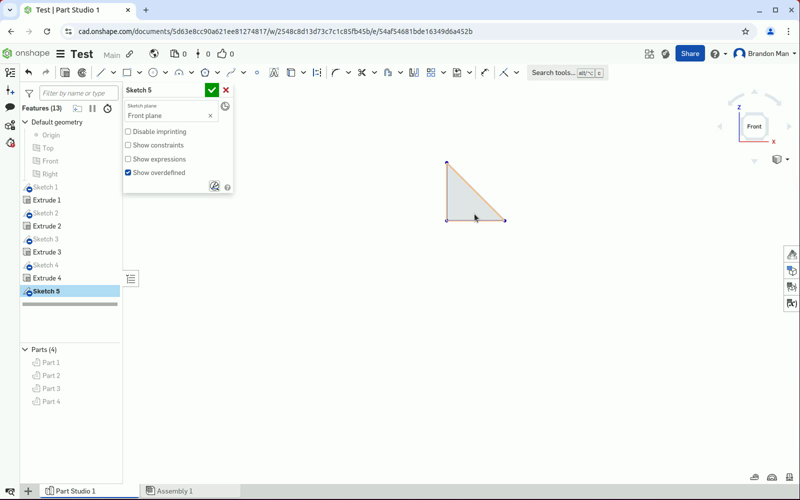
scroll(6)
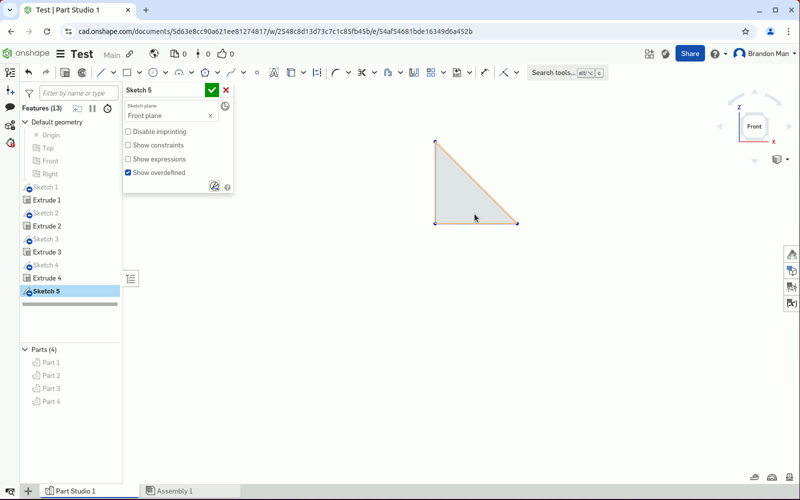
scroll(6)
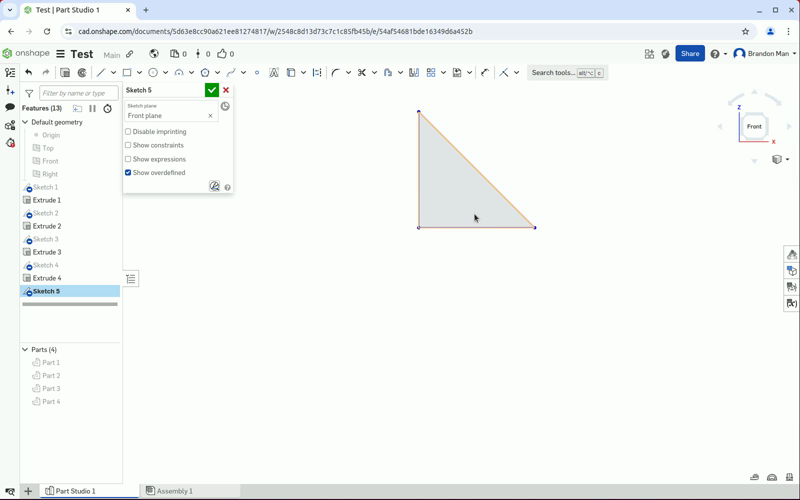
scroll(6)
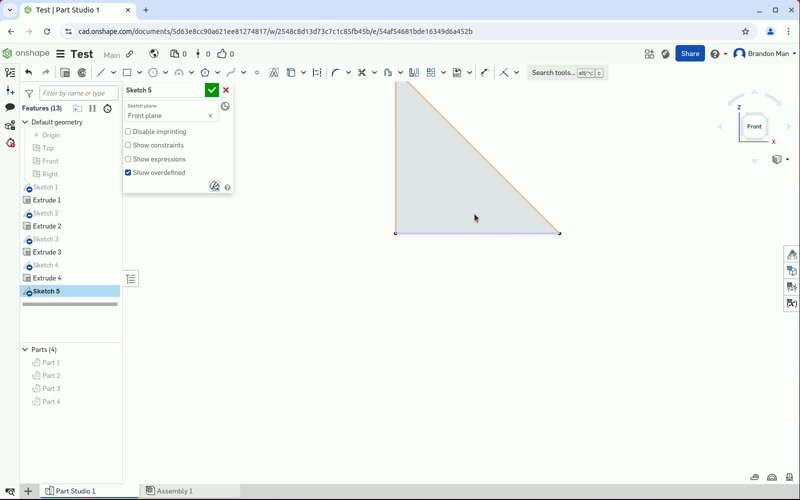
scroll(6)
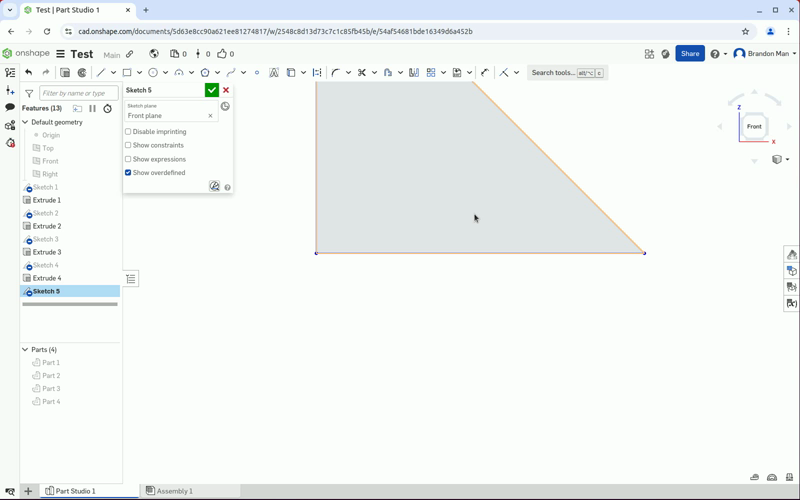
click(474, 213)
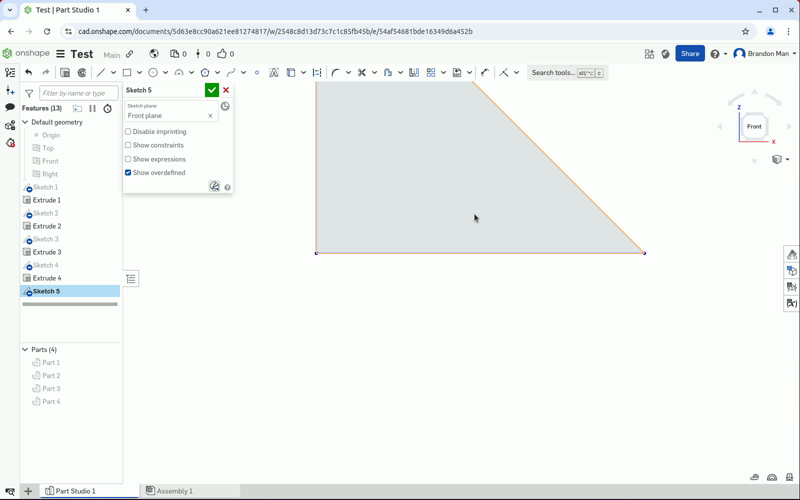
scroll(-6)
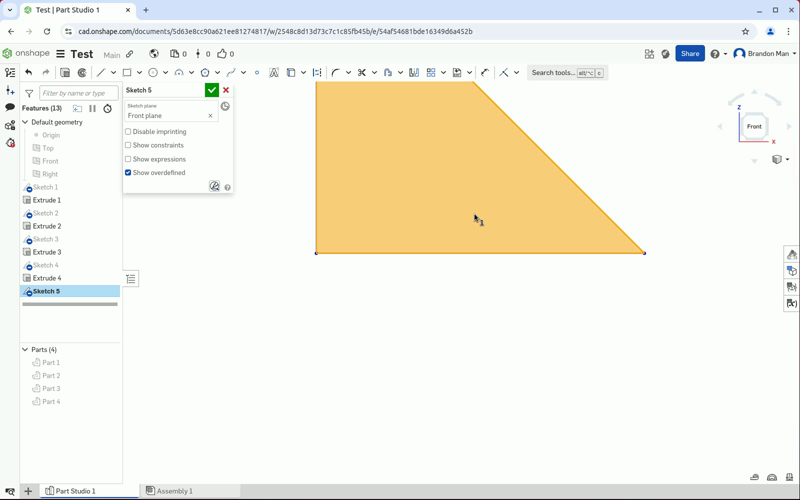
scroll(-6)
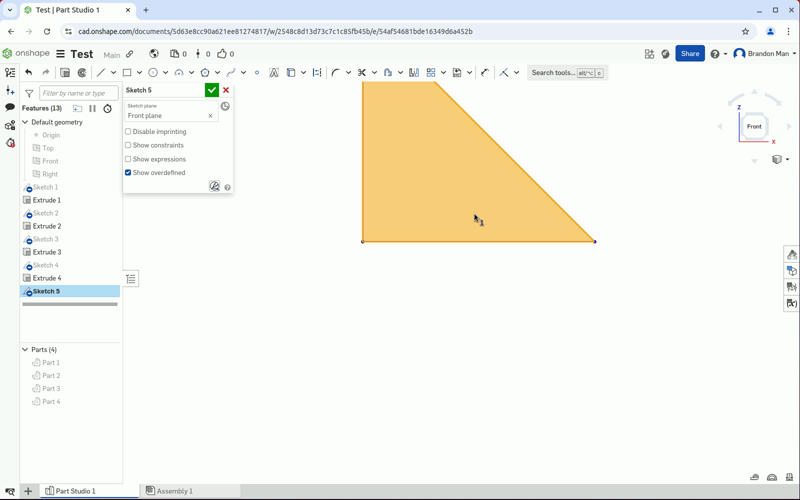
scroll(-6)
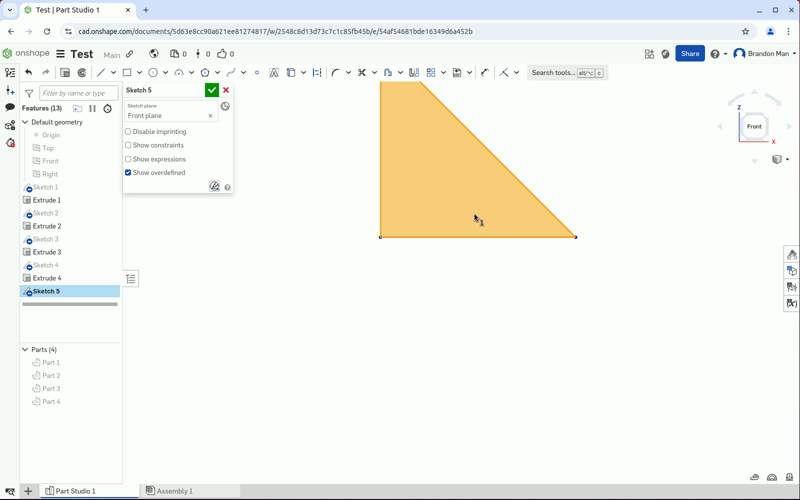
scroll(-6)
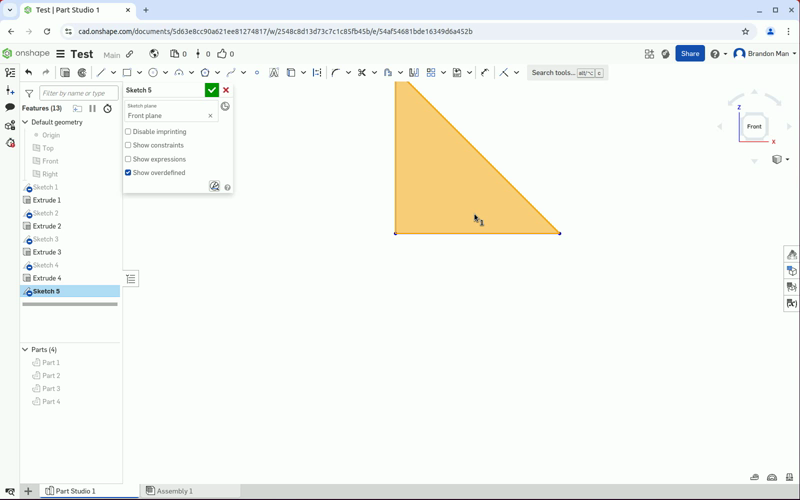
scroll(-6)
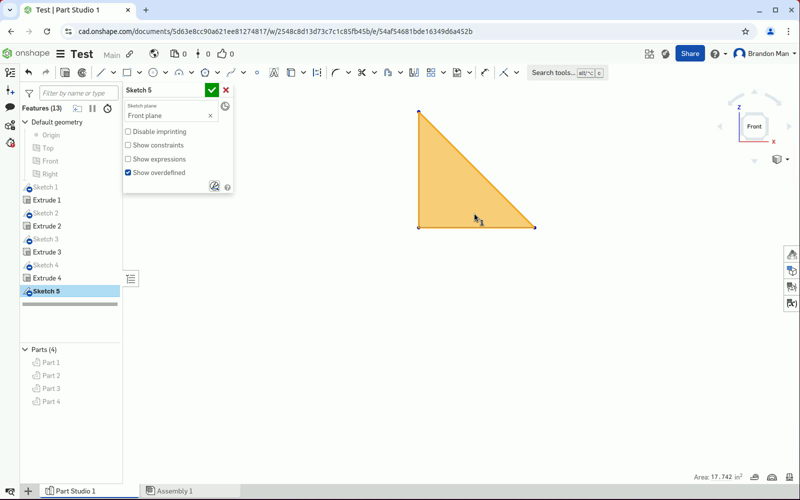
scroll(-6)
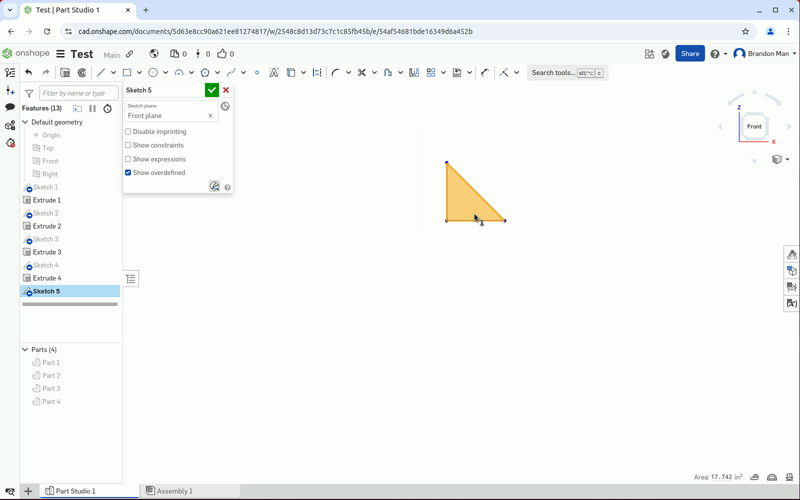
scroll(-6)
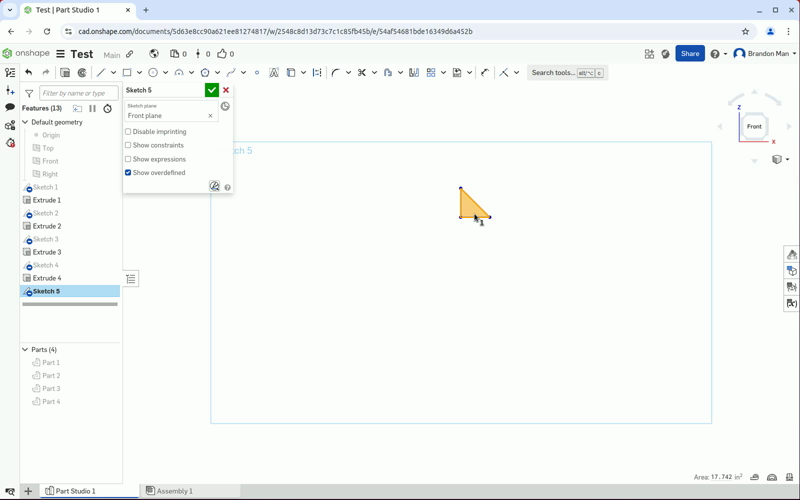
mouse_move(73, 352)
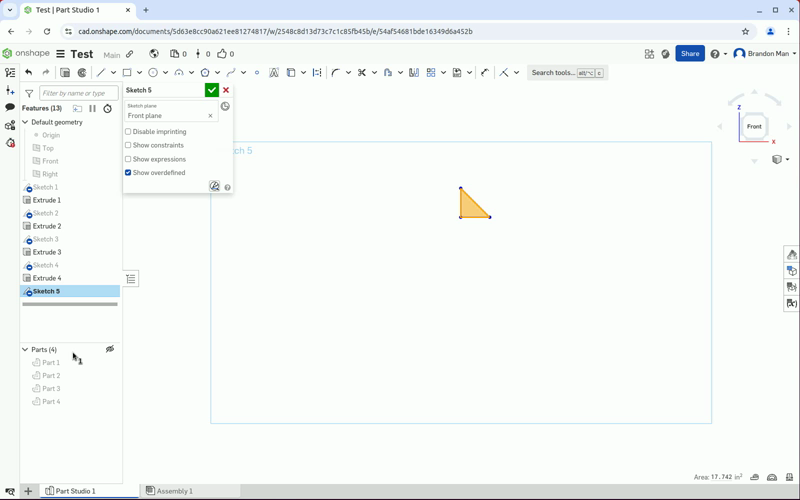
key(shift+y)
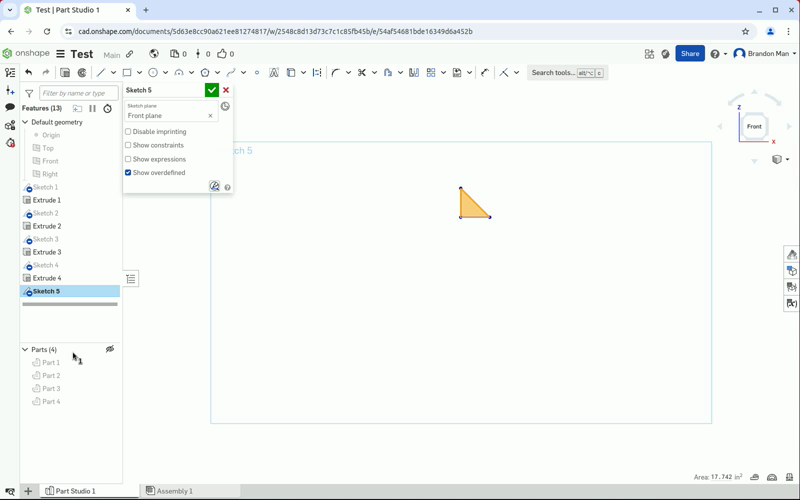
key(shift+e)
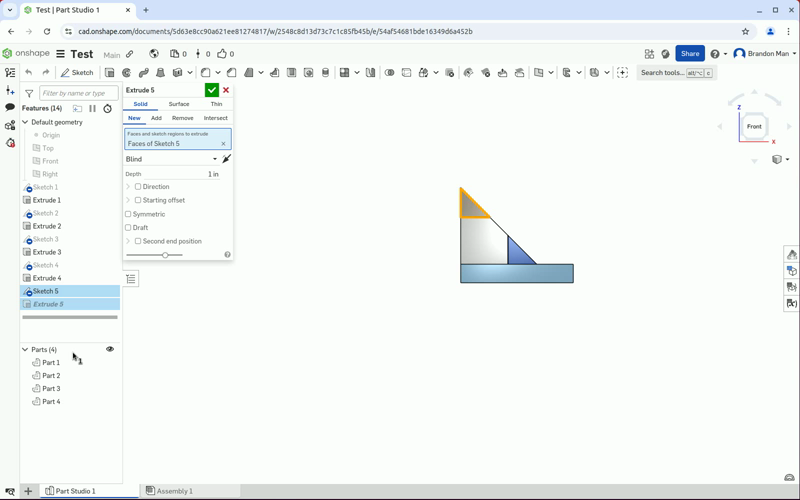
mouse_move(143, 106)
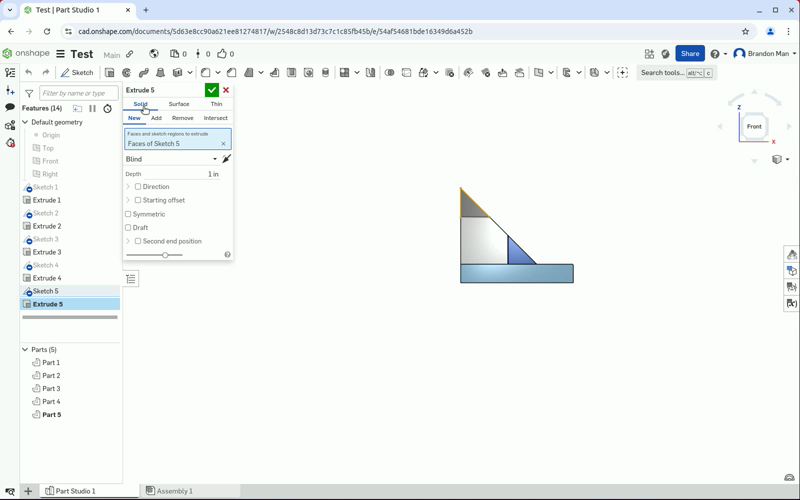
click(143, 106)
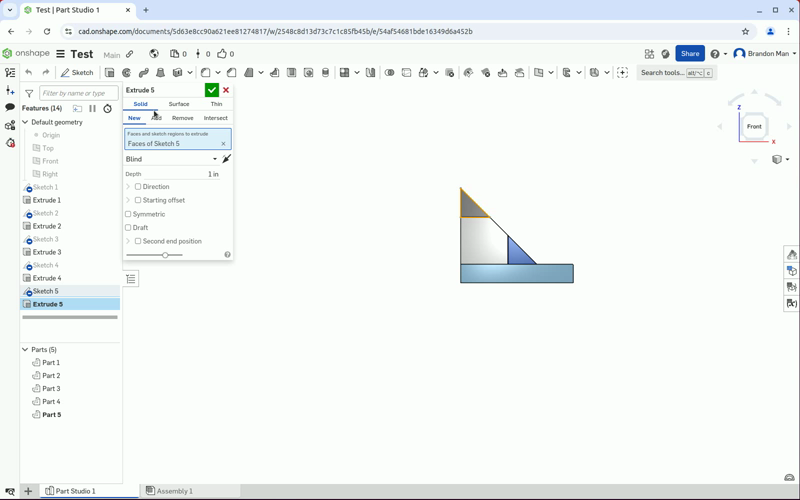
mouse_move(186, 120)
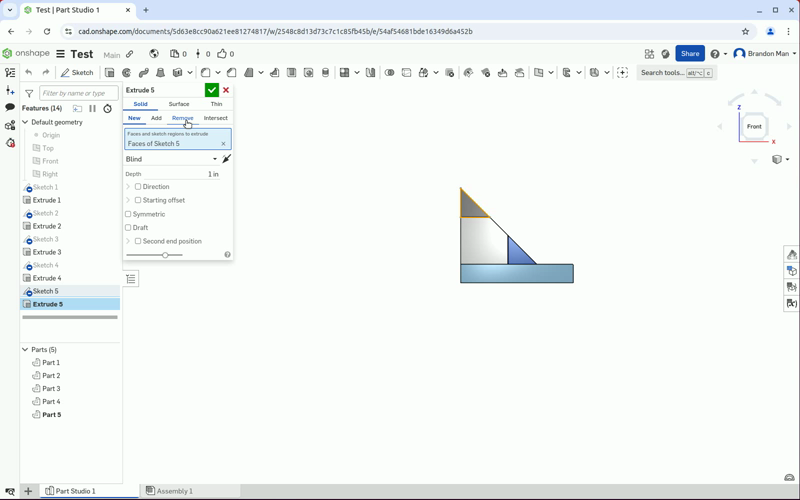
click(186, 120)
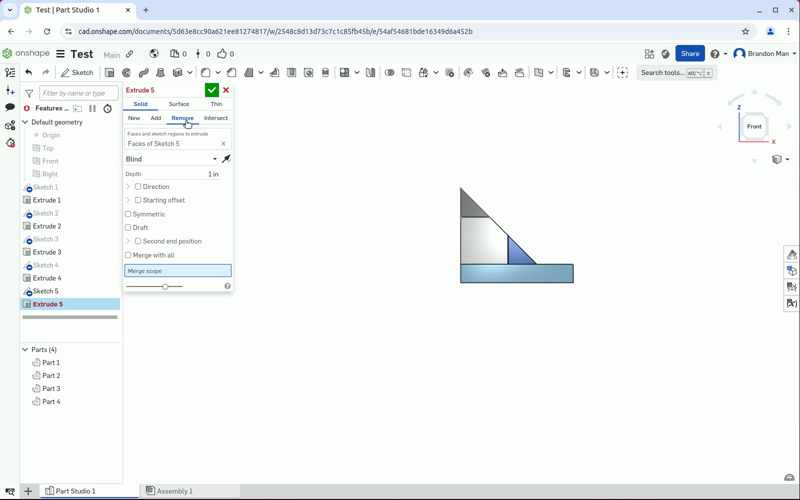
key(tab, 4)
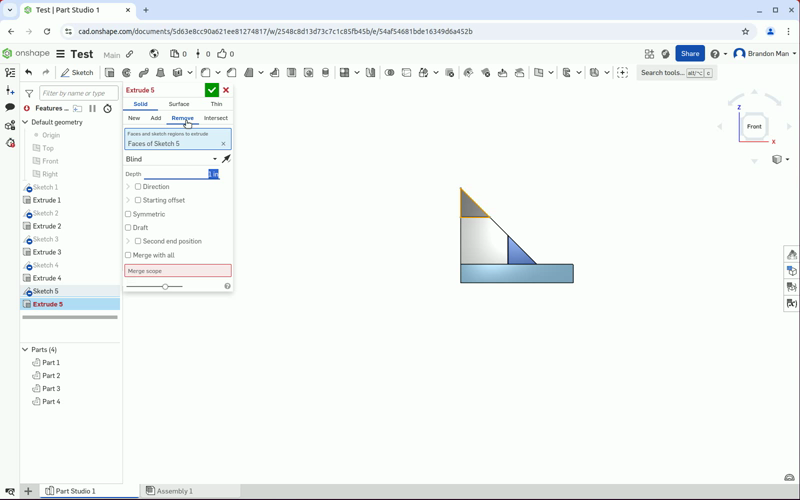
text(-15.405)
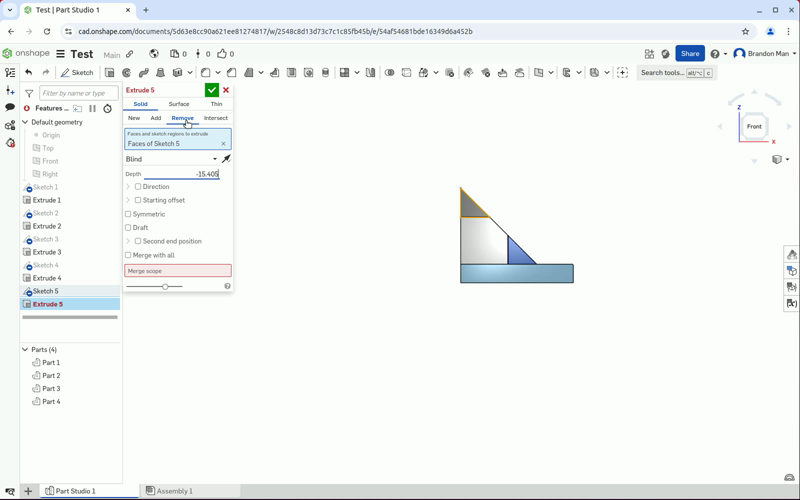
key(tab, 3)
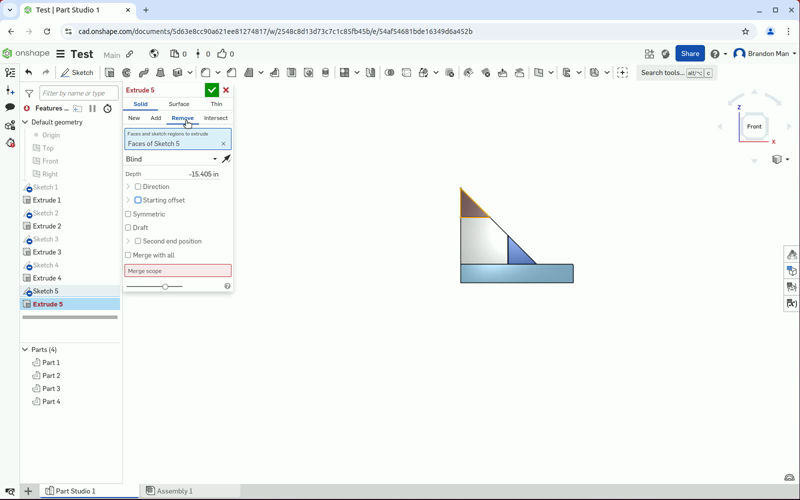
key(tab, 2)
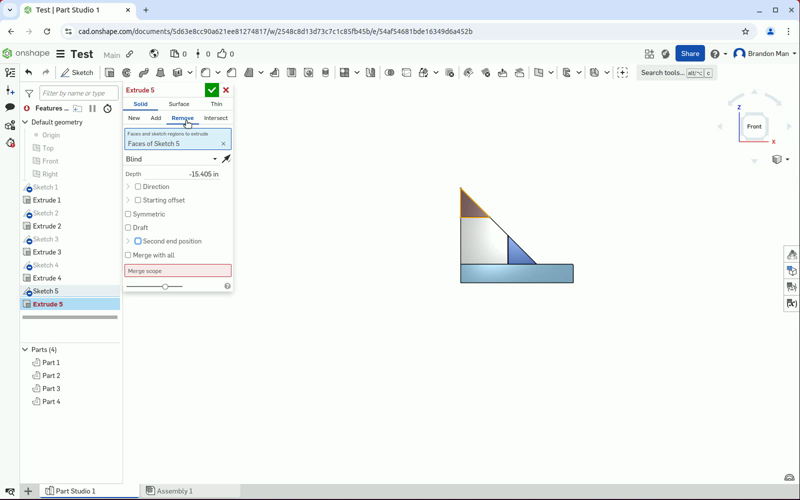
key(space)
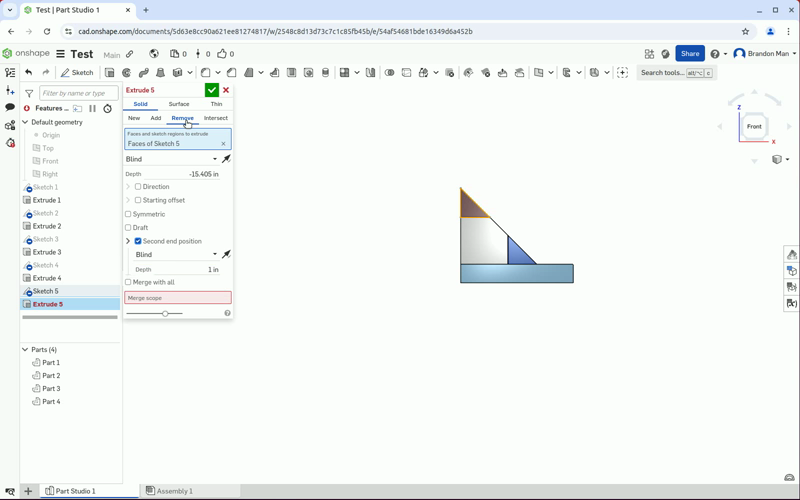
key(tab, 3)
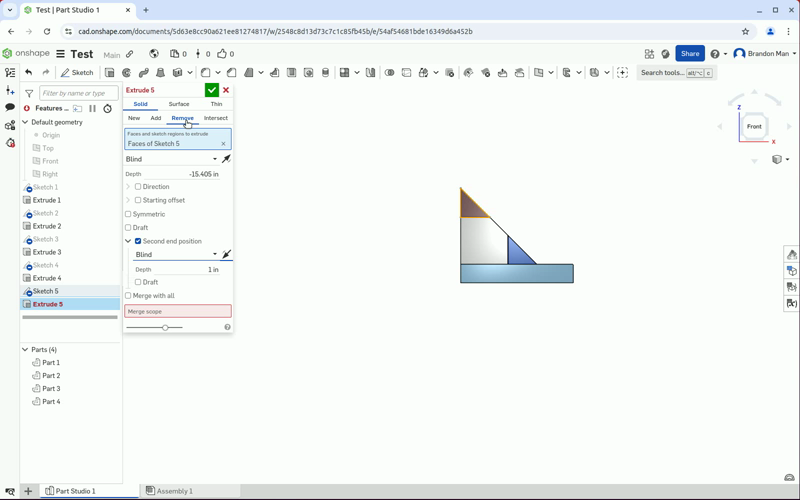
text(7.703)
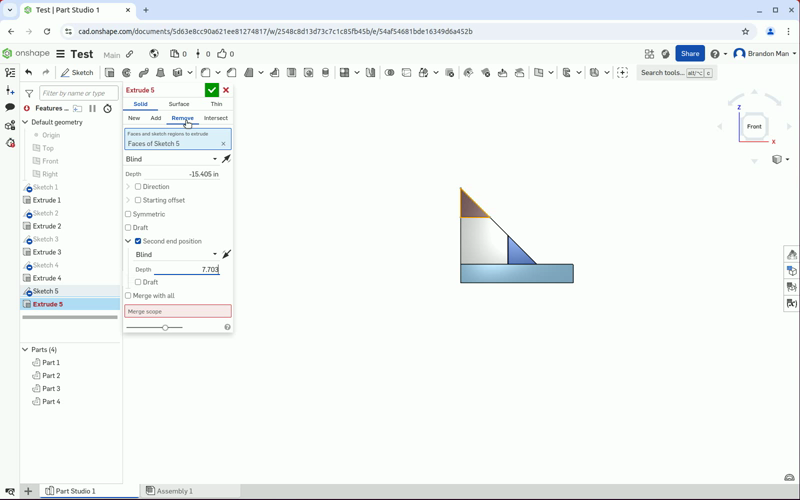
key(tab, 2)
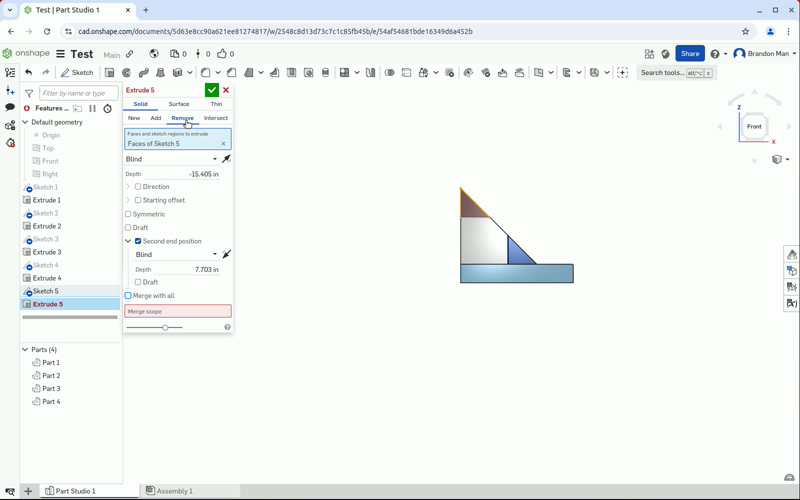
key(space)
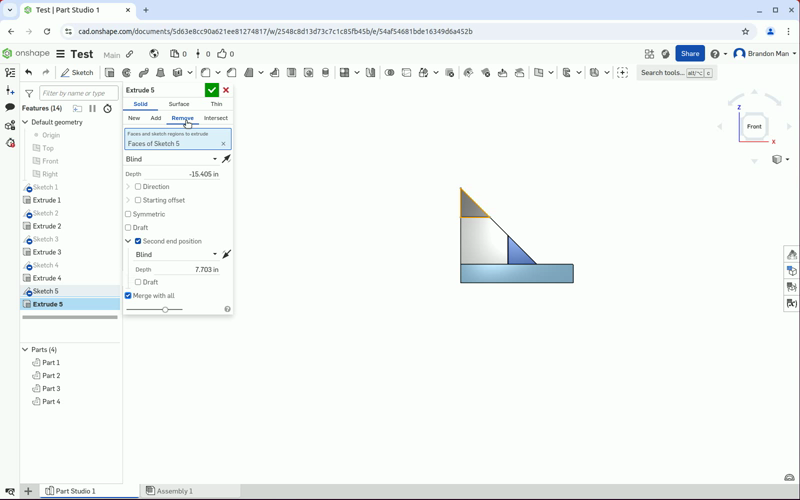
key(enter)
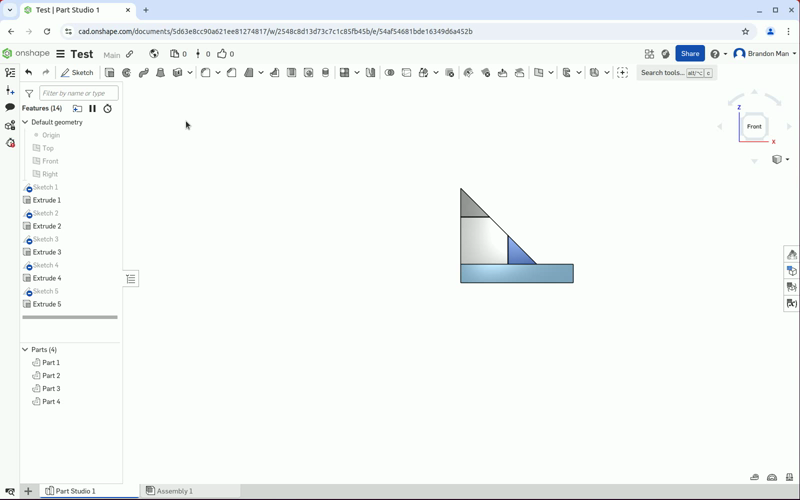
key(shift+h)
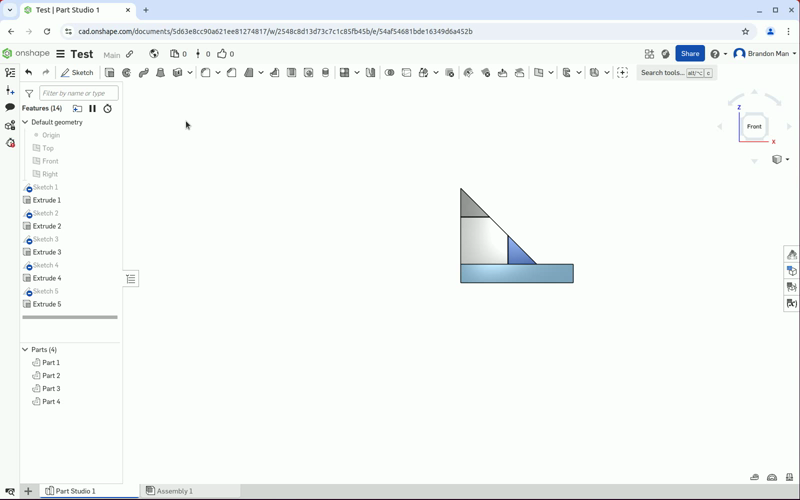
key(shift+h)
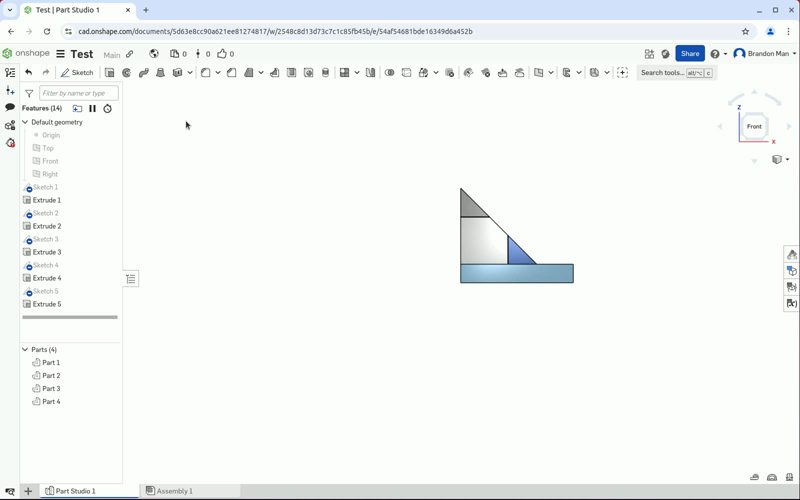
mouse_move(73, 189)
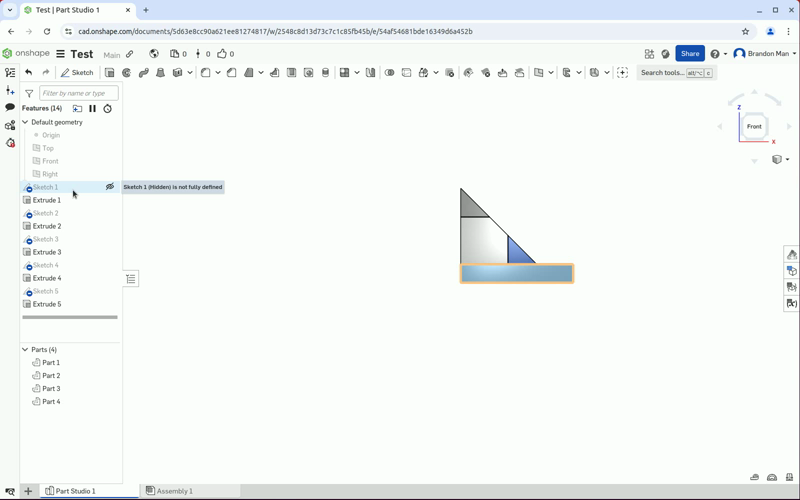
click(73, 189)
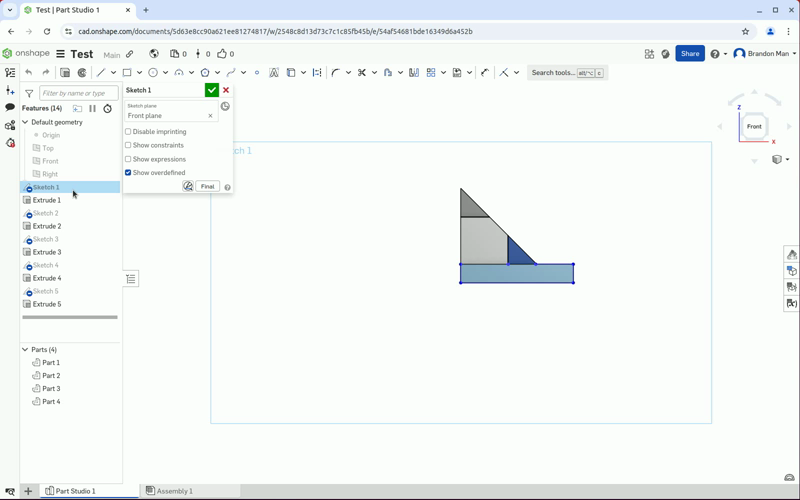
mouse_move(229, 92)
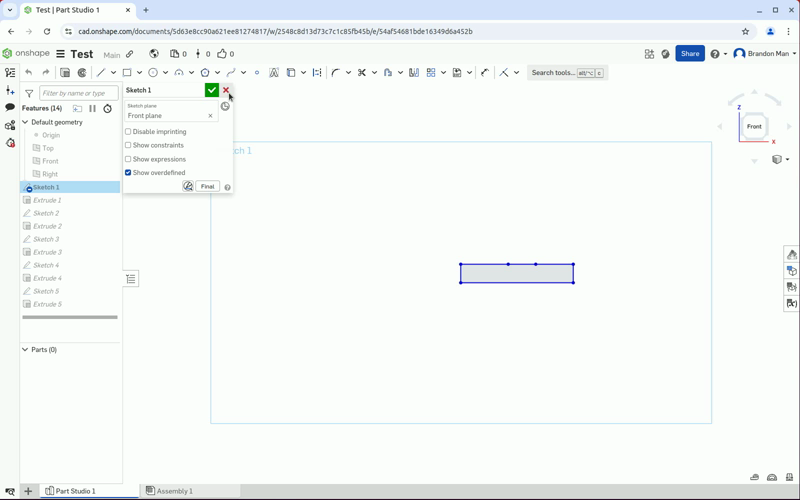
click(229, 92)
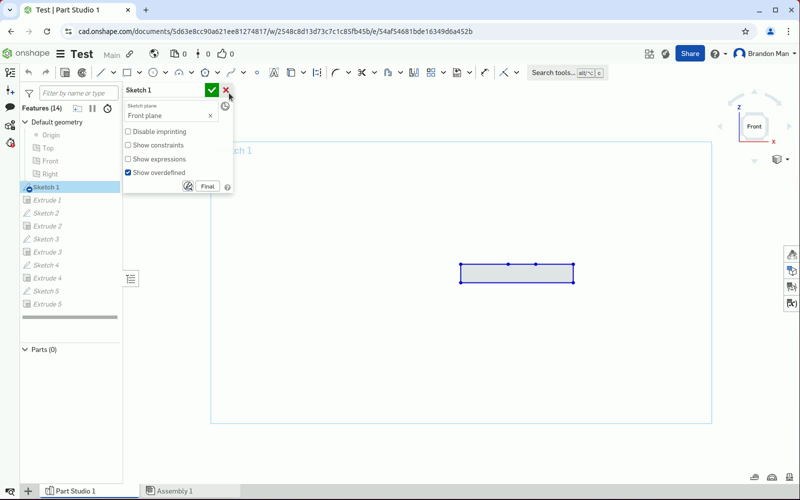
key(shift+s)
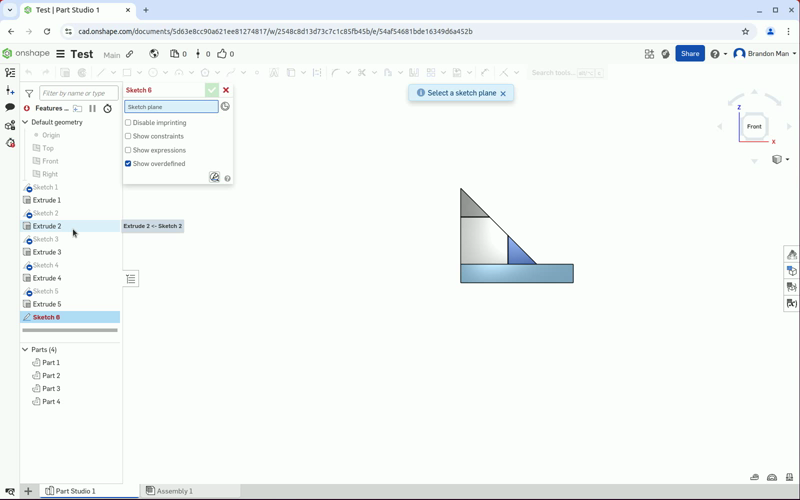
scroll(3)
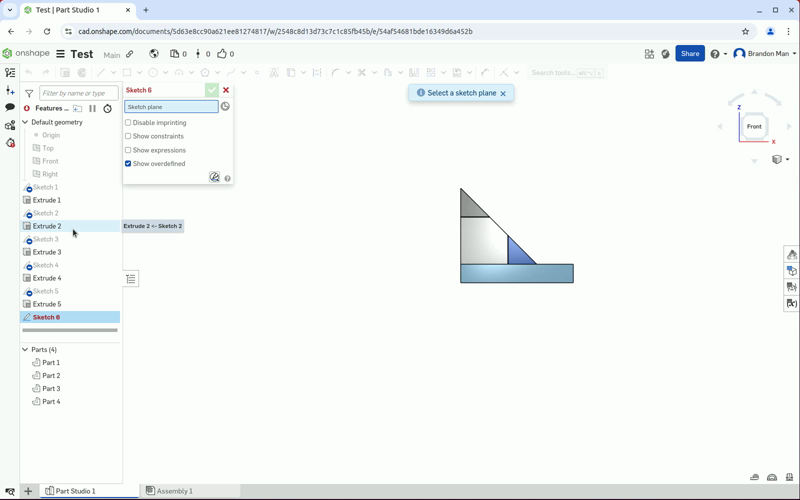
mouse_move(73, 163)
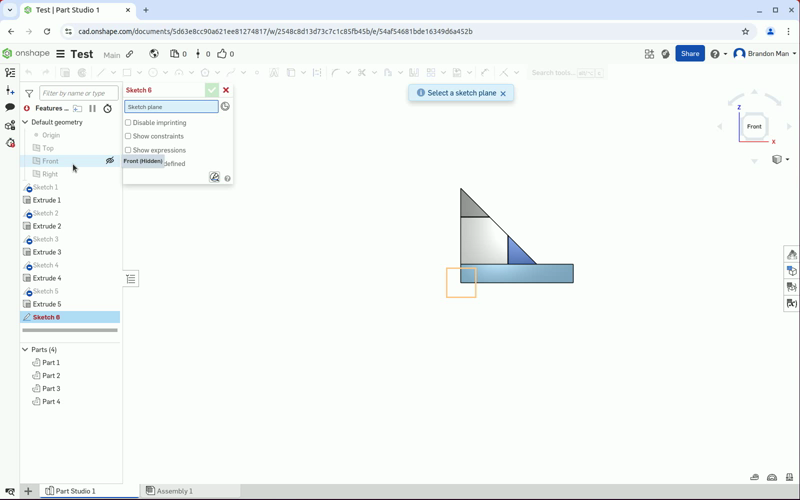
click(73, 163)
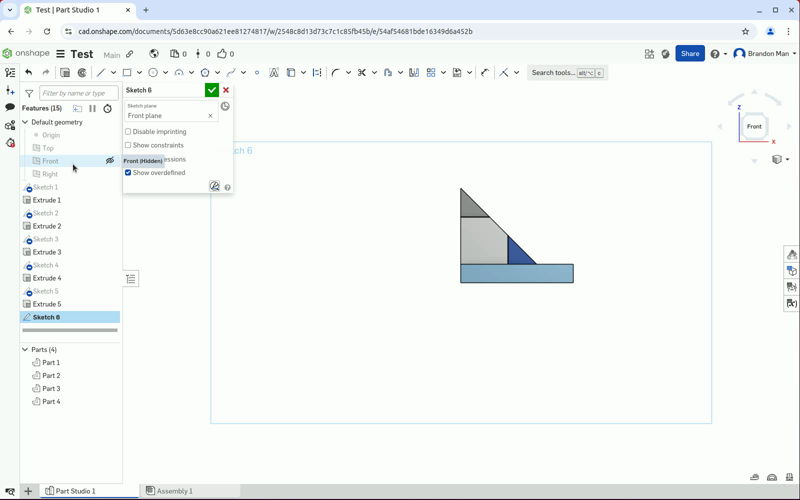
mouse_move(73, 352)
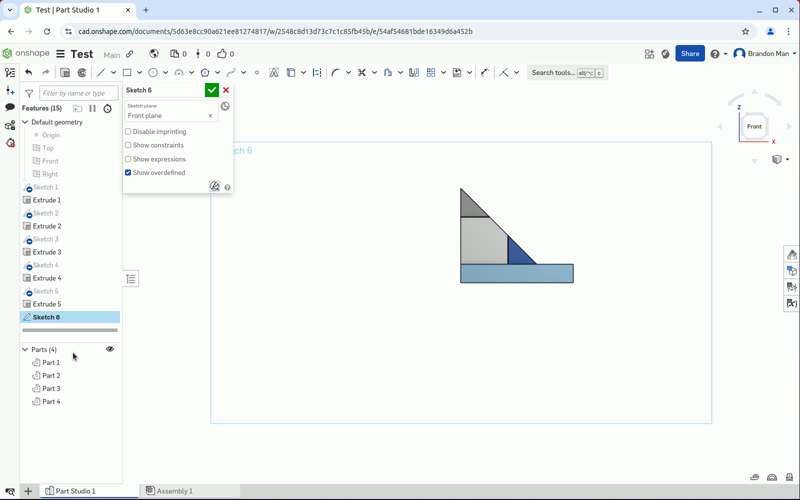
key(y)
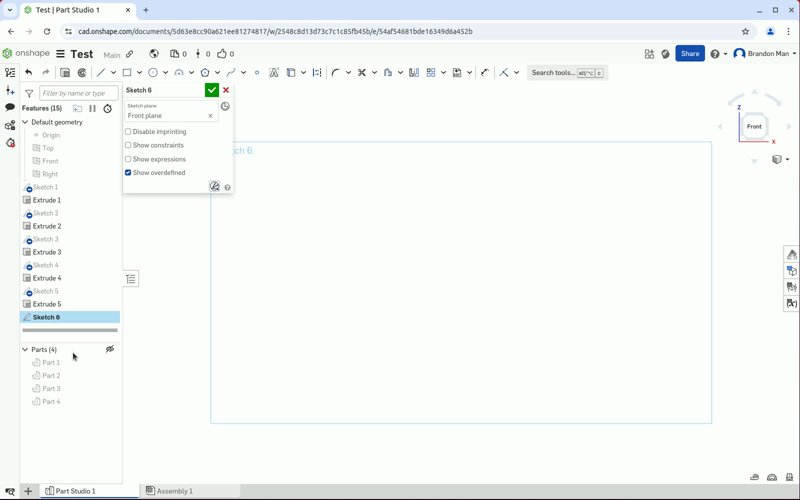
key(l)
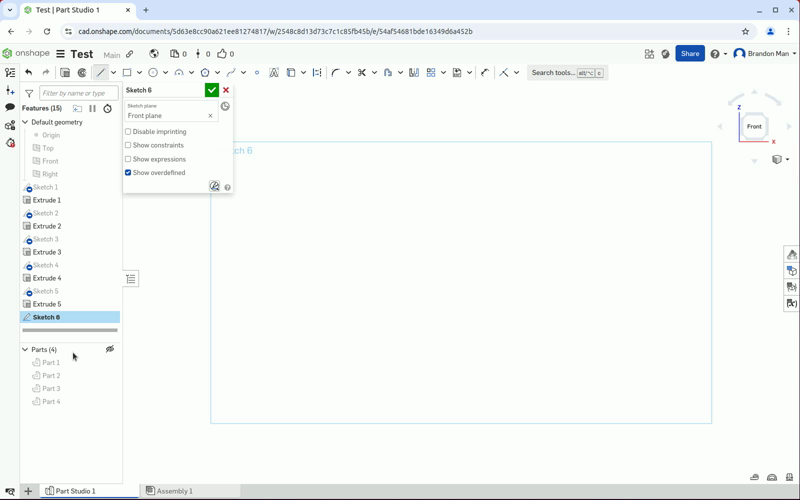
key_down(shift)
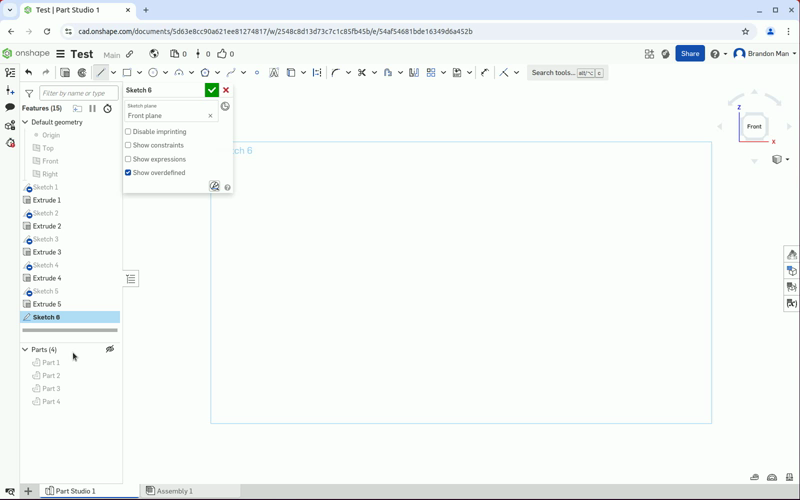
mouse_move(507, 264)
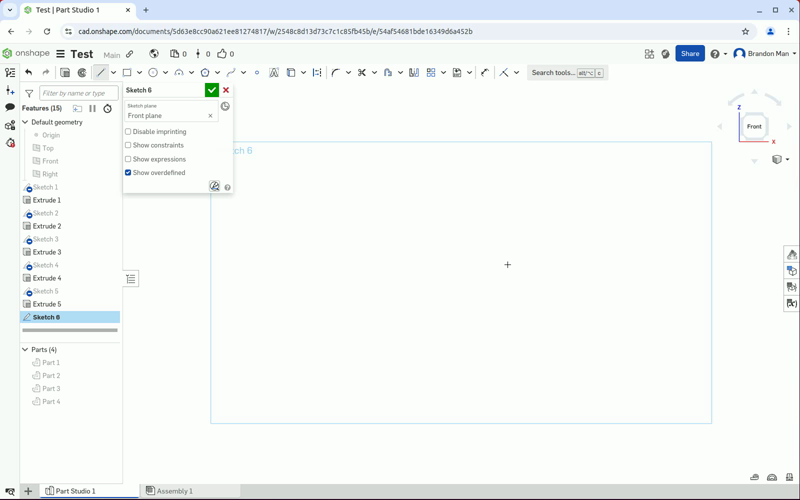
click(507, 264)
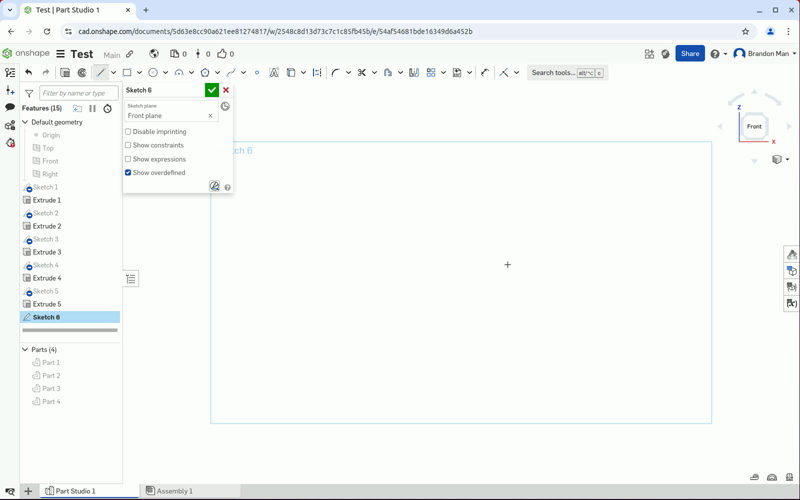
key_up(shift)
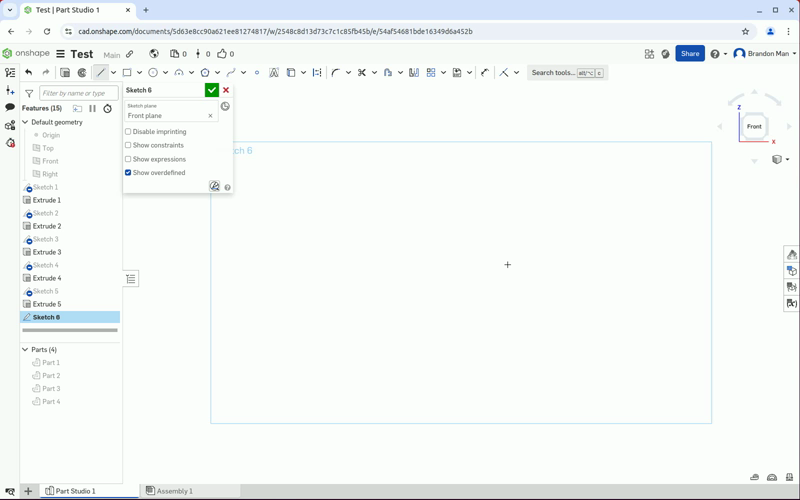
key_down(shift)
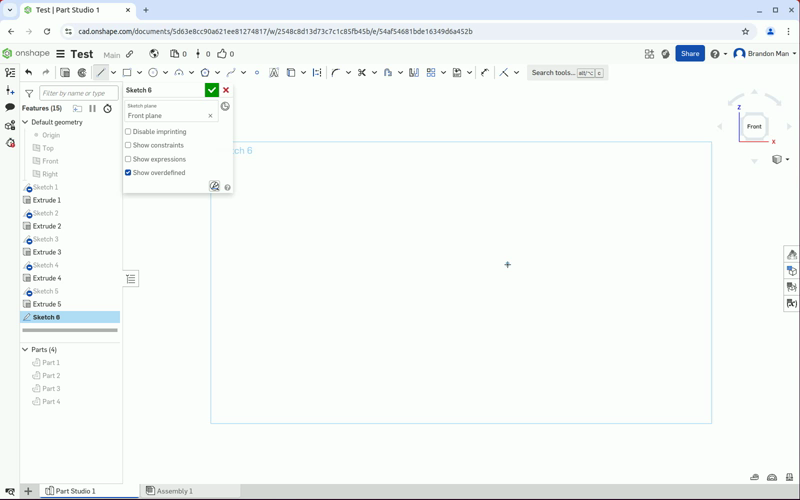
mouse_move(537, 264)
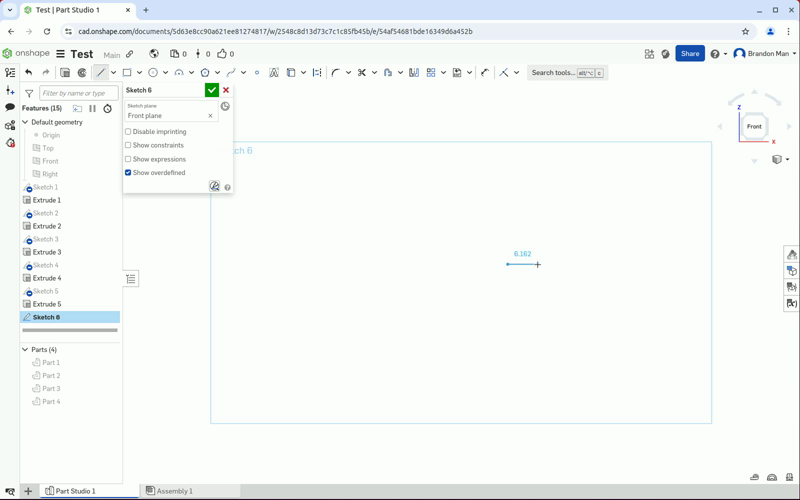
mouse_move(536, 264)
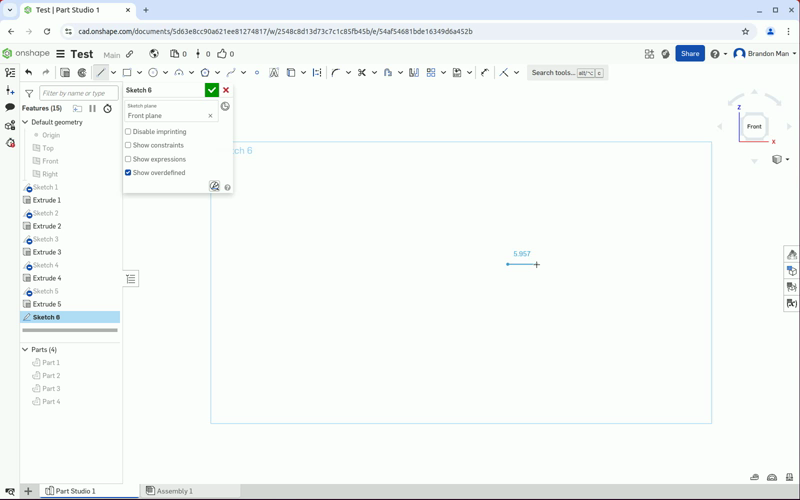
click(536, 264)
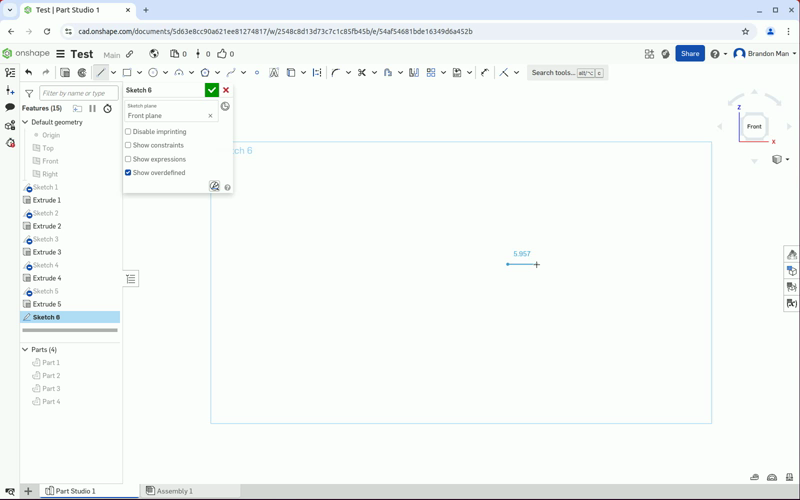
key_up(shift)
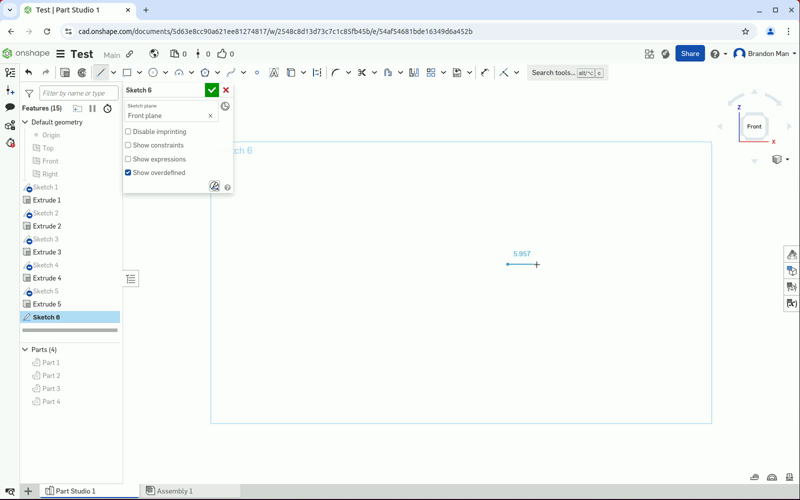
key_down(shift)
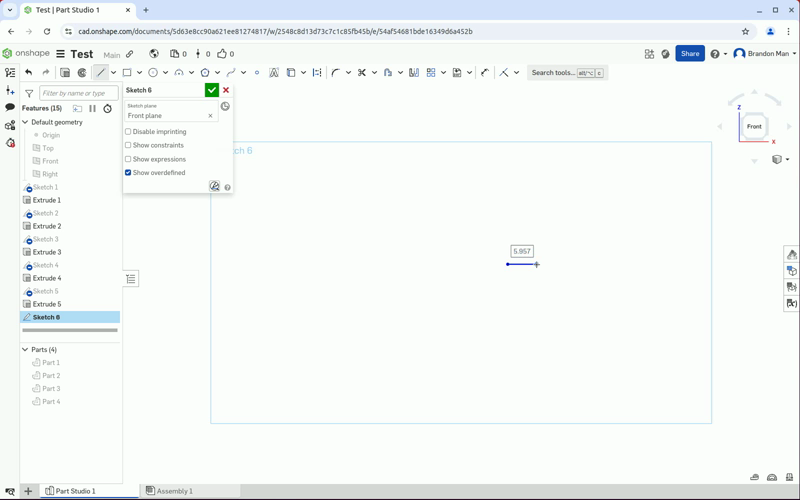
mouse_move(566, 264)
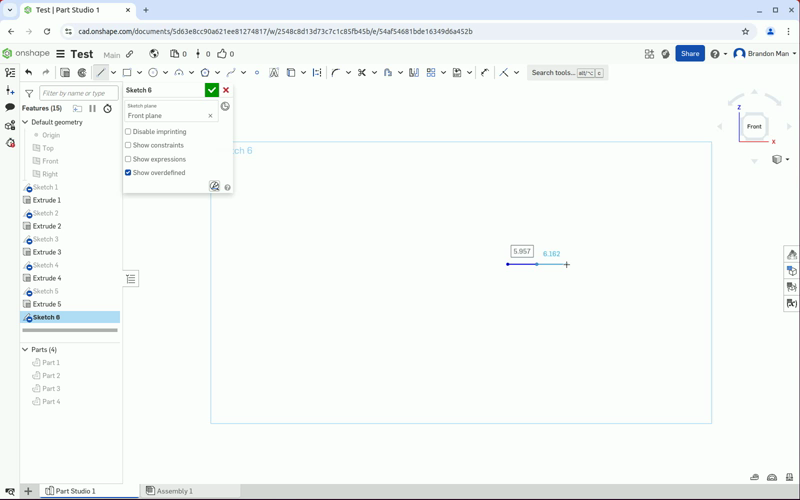
mouse_move(507, 235)
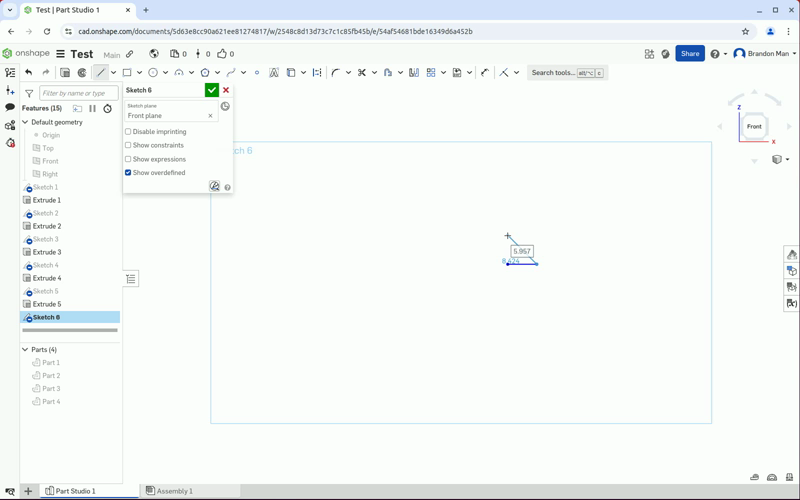
click(507, 235)
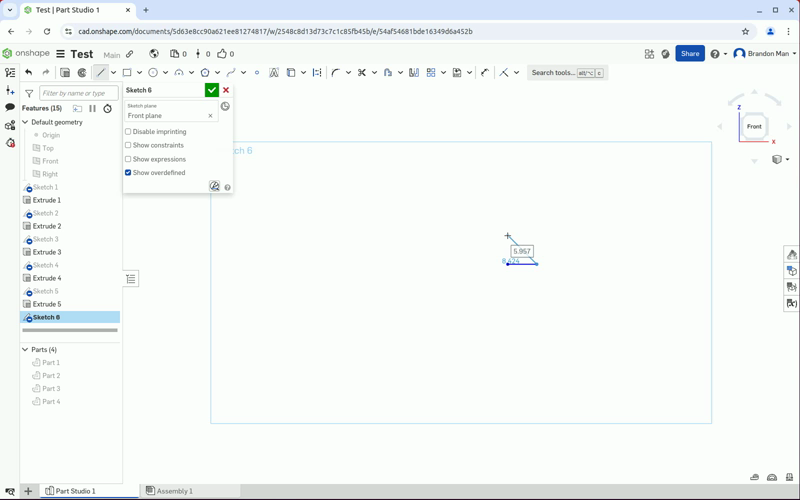
key_up(shift)
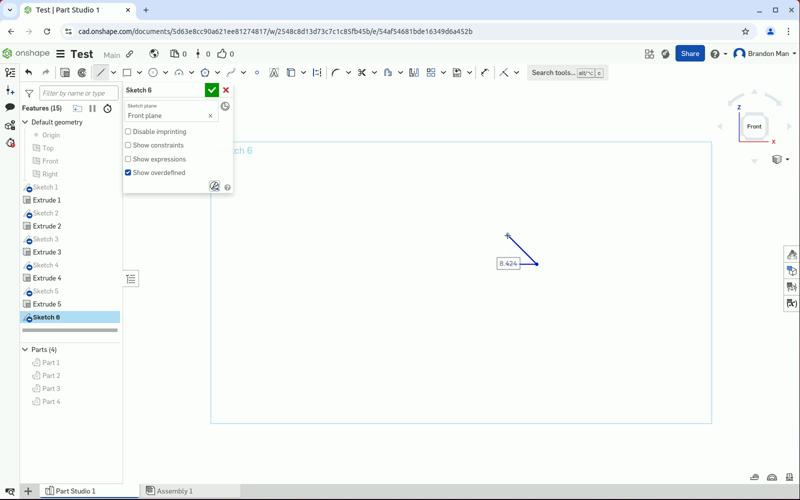
mouse_move(537, 235)
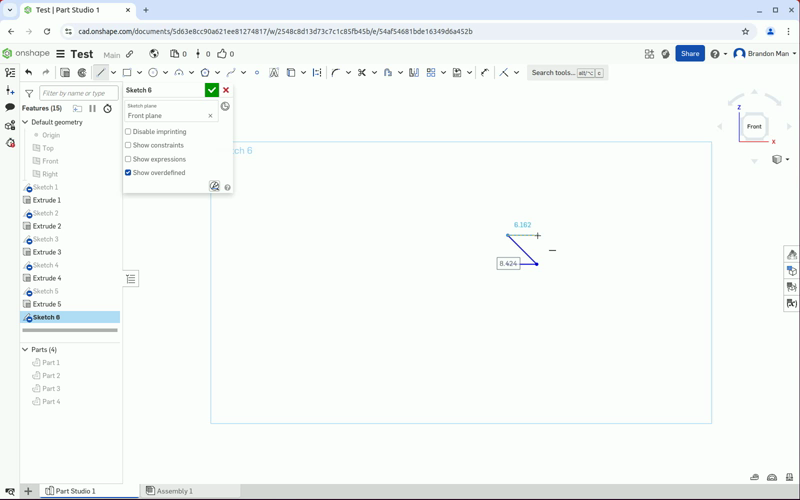
key_down(shift)
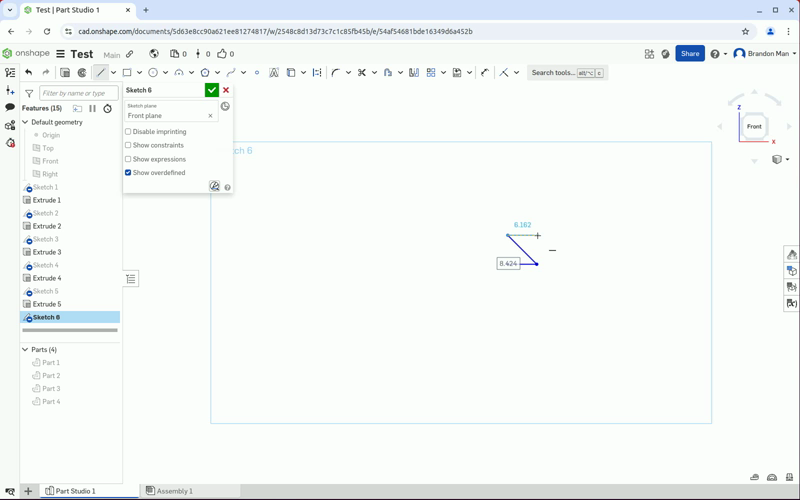
mouse_move(507, 264)
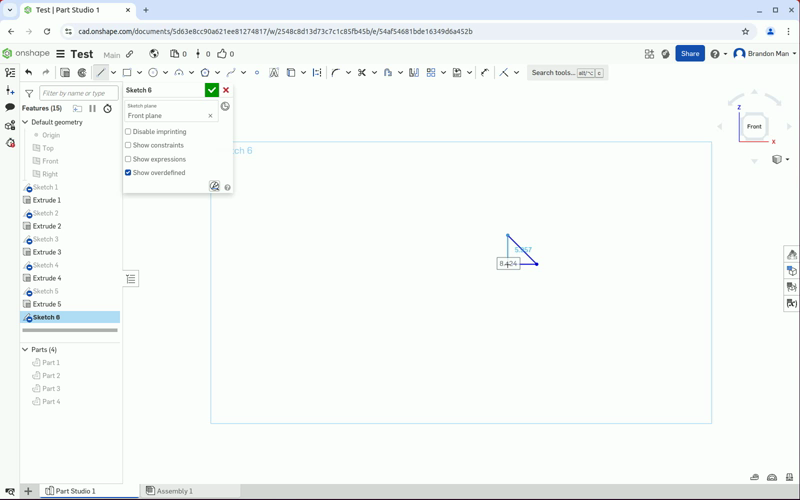
key_up(shift)
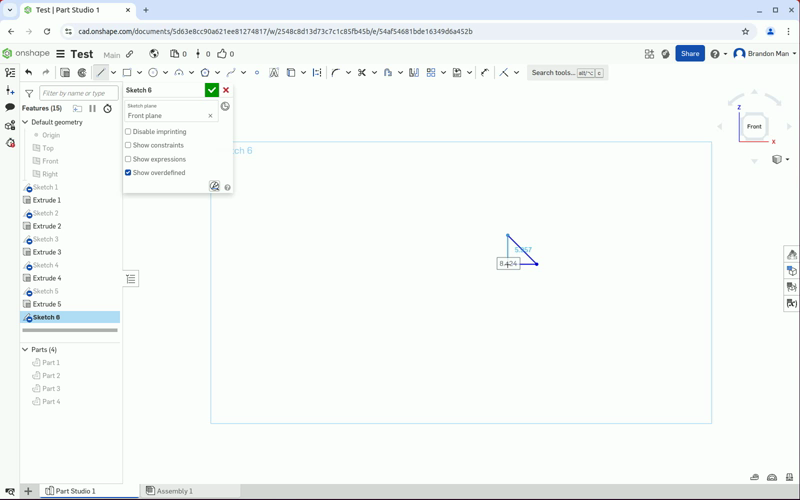
click(507, 264)
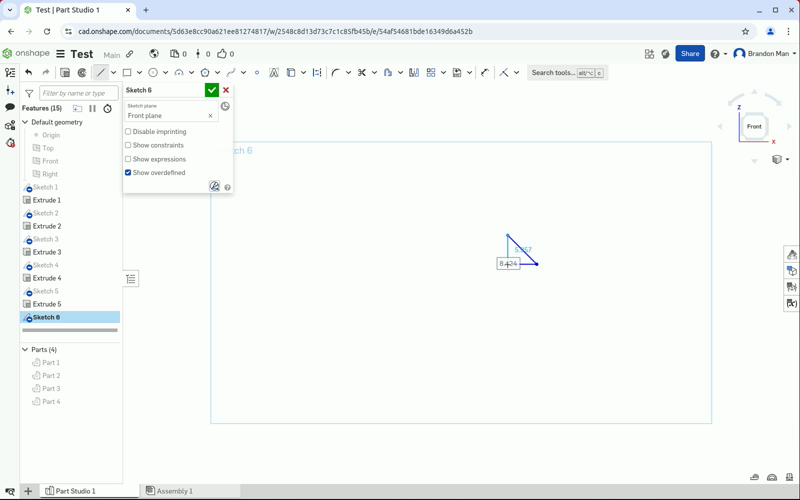
key(esc)
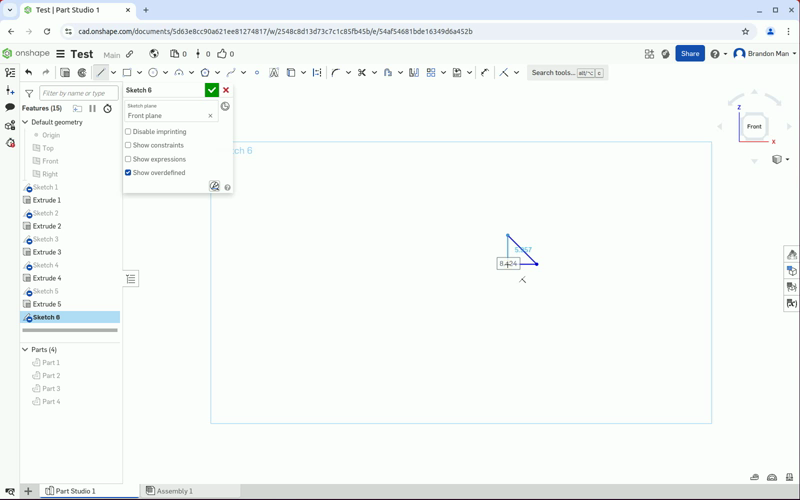
mouse_move(530, 263)
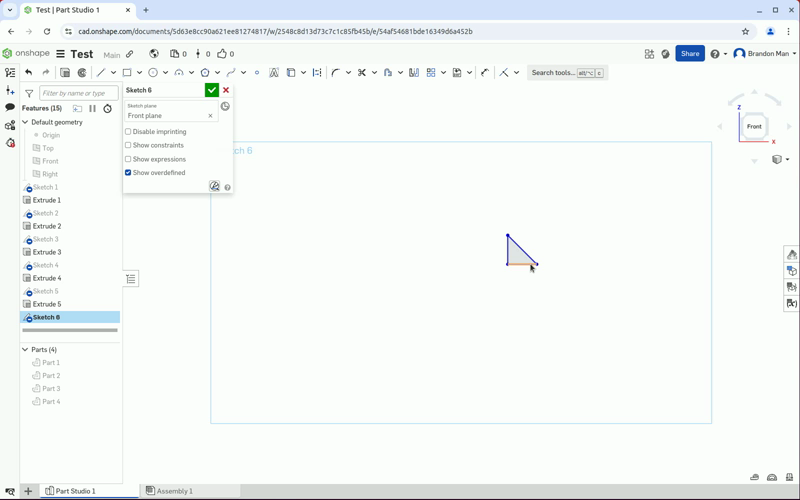
scroll(6)
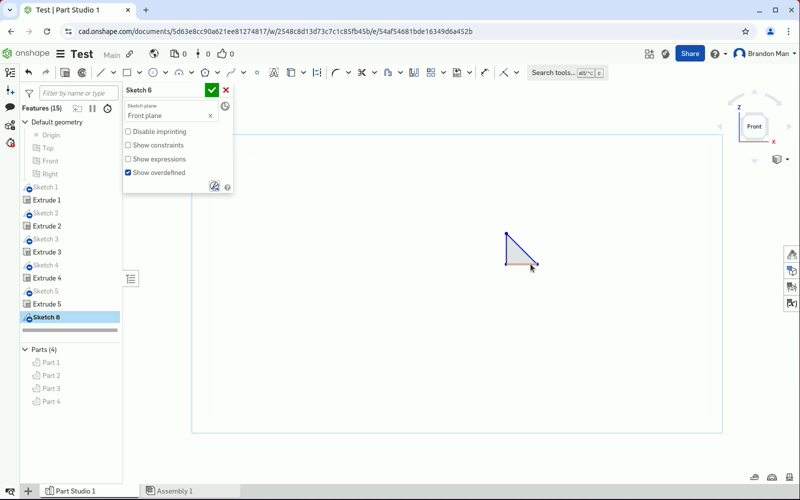
scroll(6)
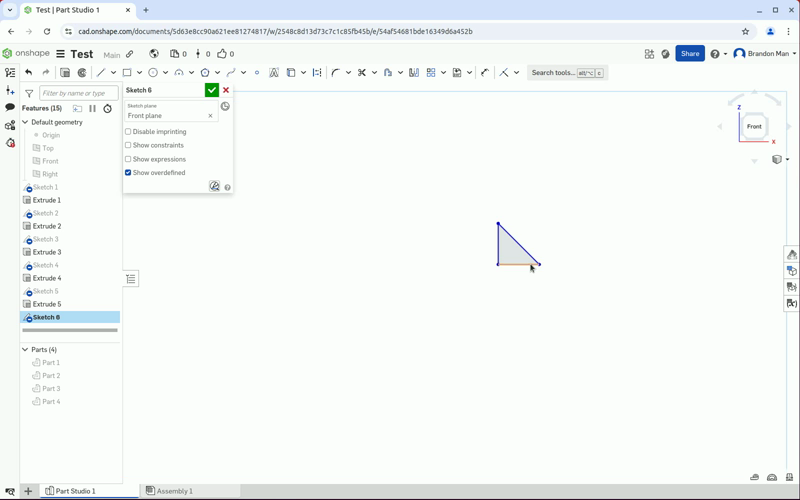
scroll(6)
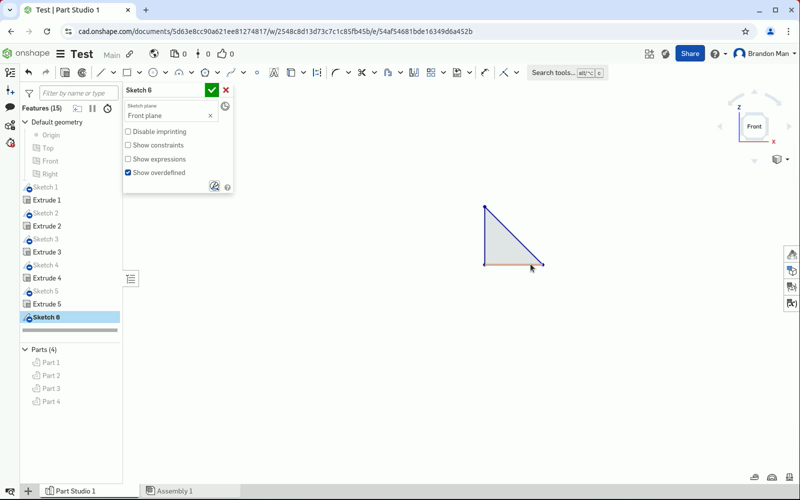
scroll(6)
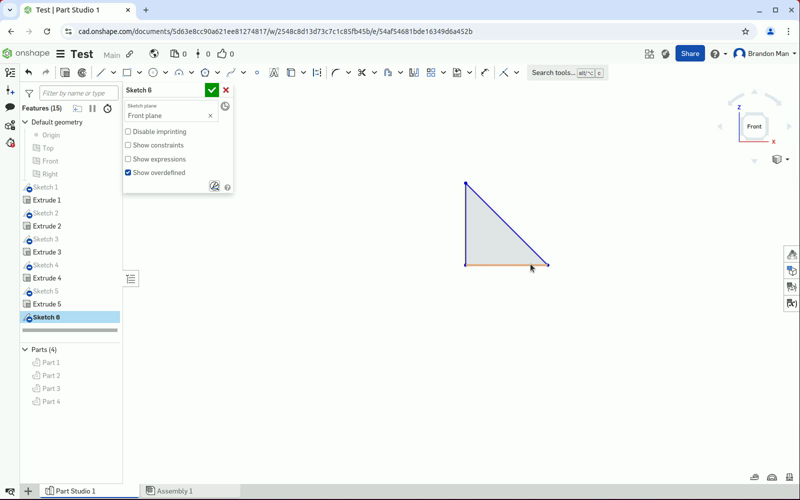
scroll(6)
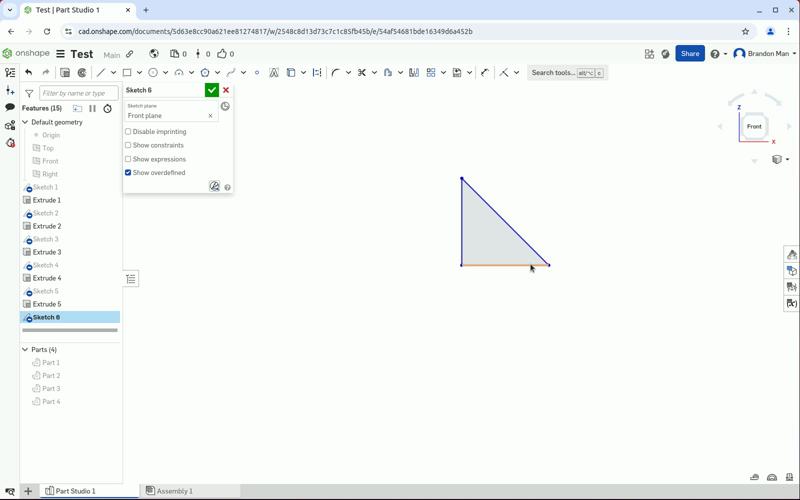
scroll(6)
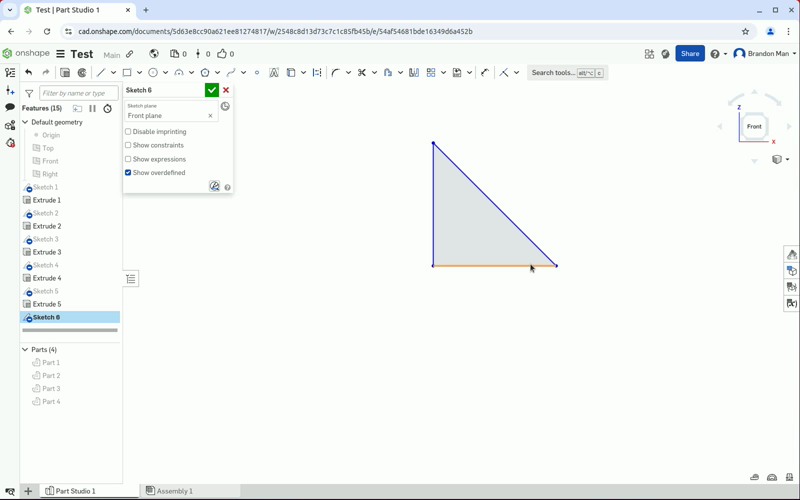
scroll(6)
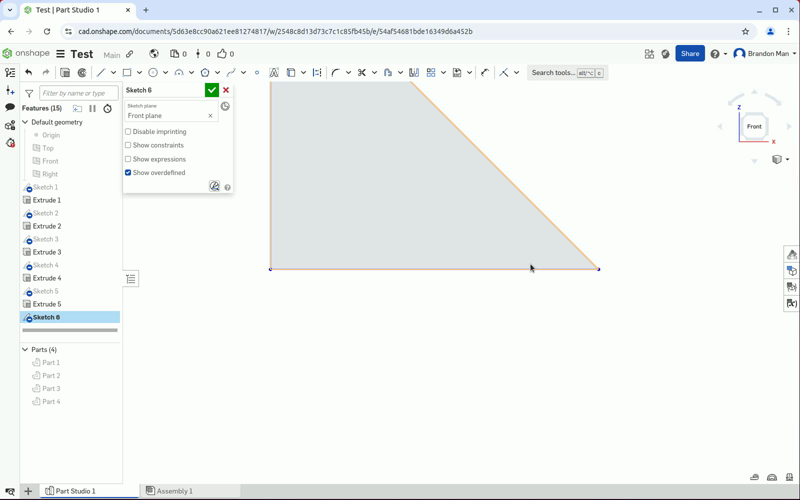
click(530, 263)
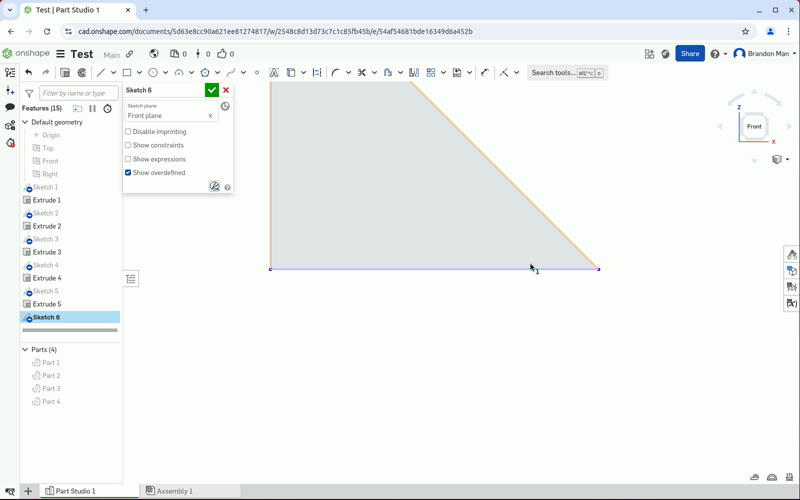
scroll(-6)
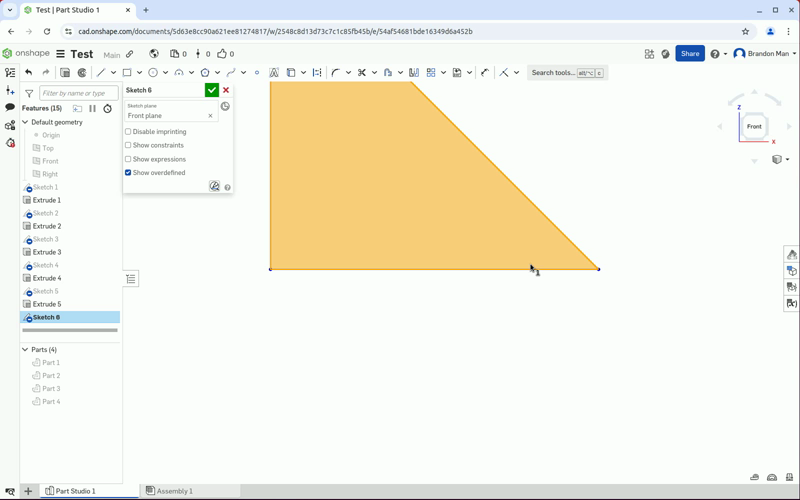
scroll(-6)
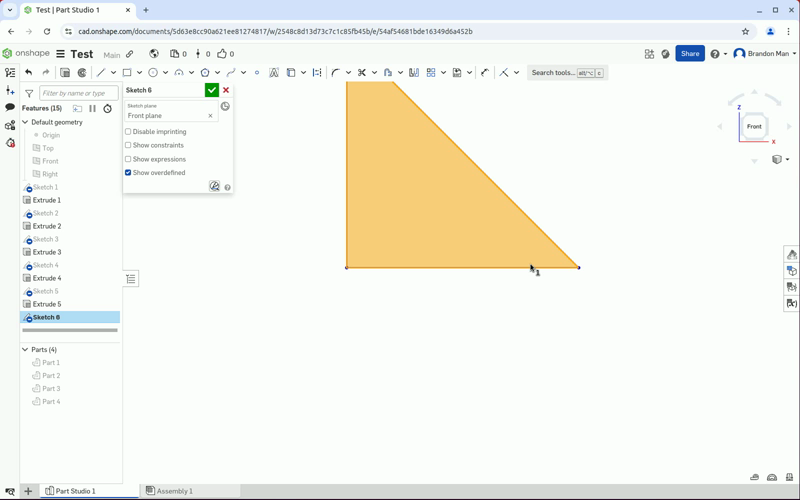
scroll(-6)
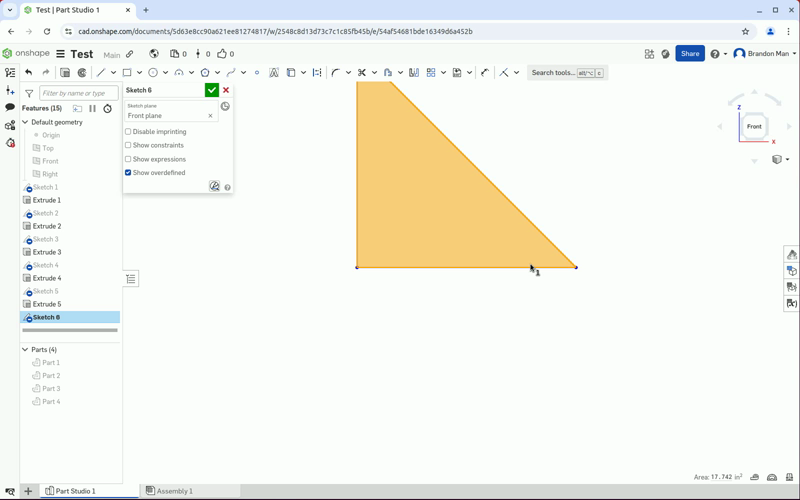
scroll(-6)
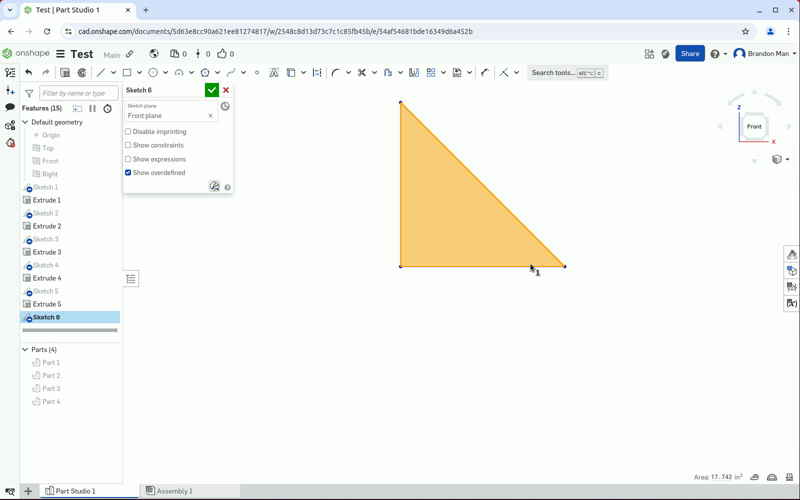
scroll(-6)
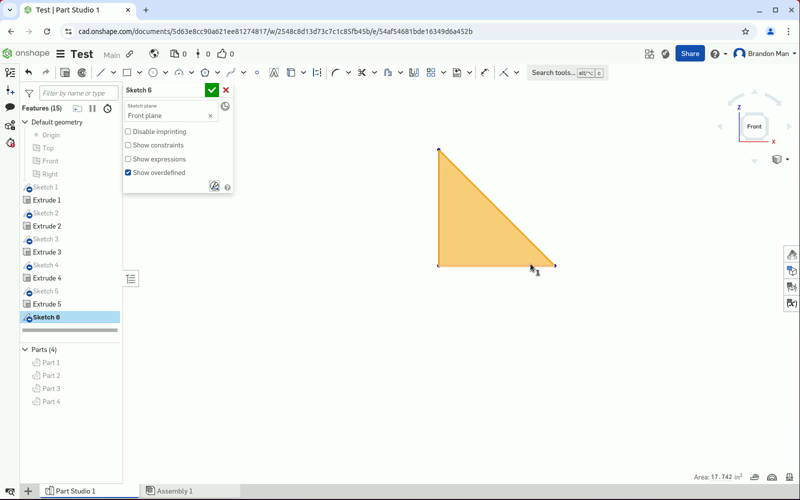
scroll(-6)
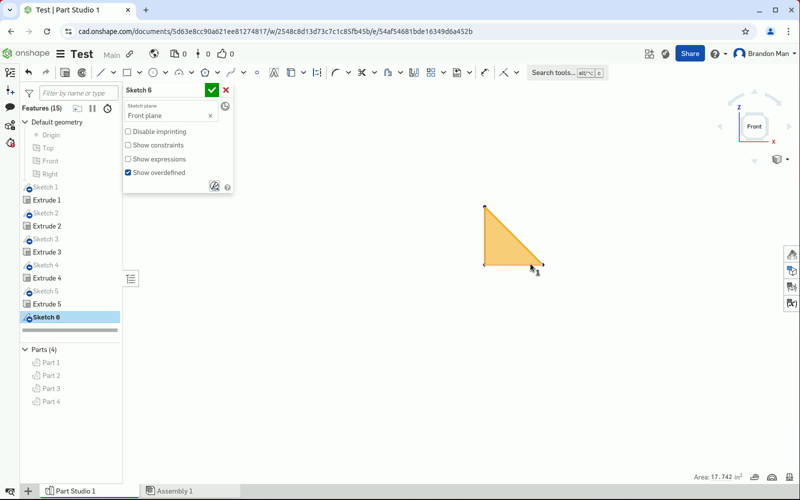
scroll(-6)
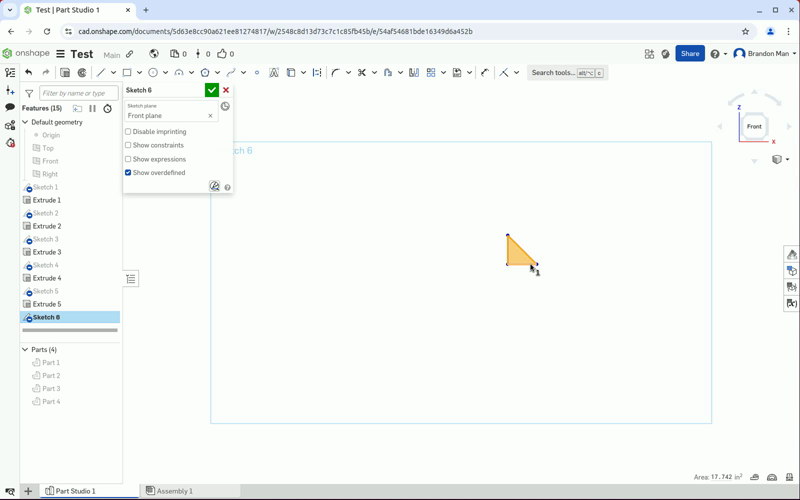
mouse_move(73, 352)
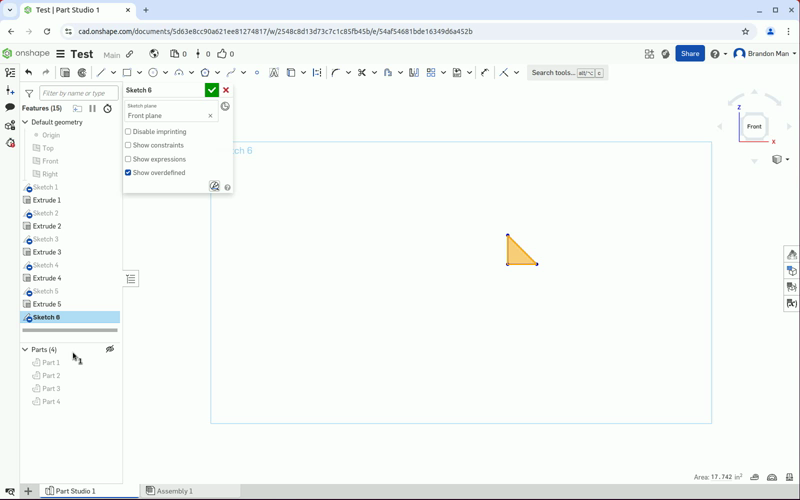
key(shift+y)
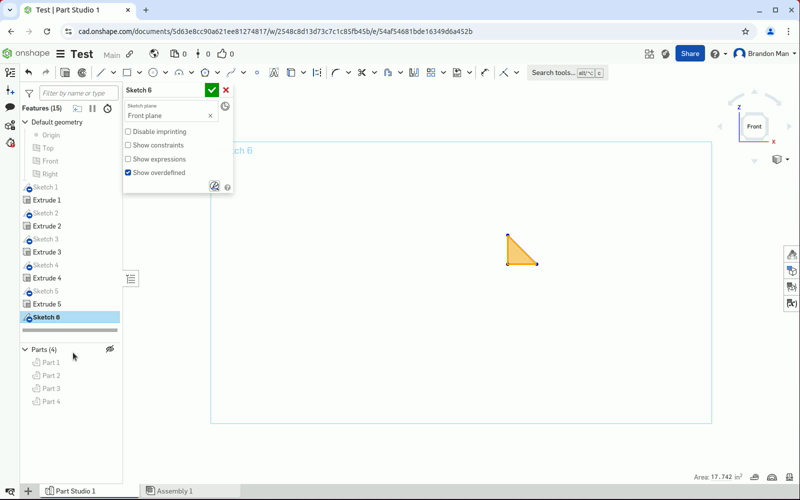
key(shift+e)
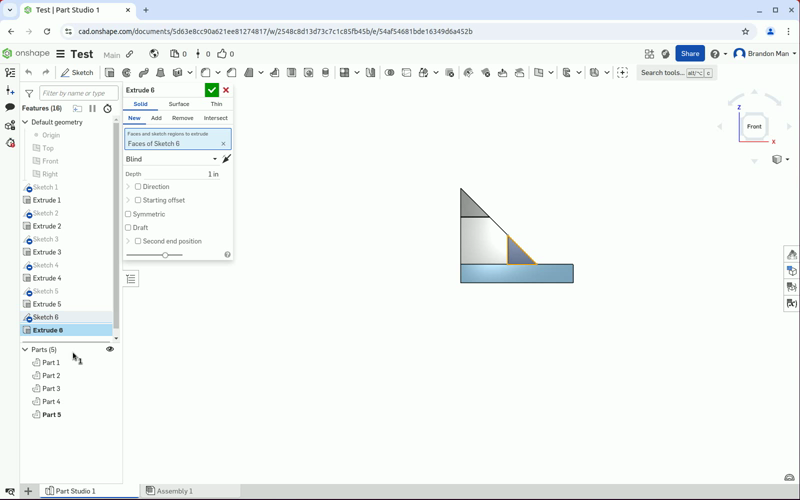
mouse_move(143, 106)
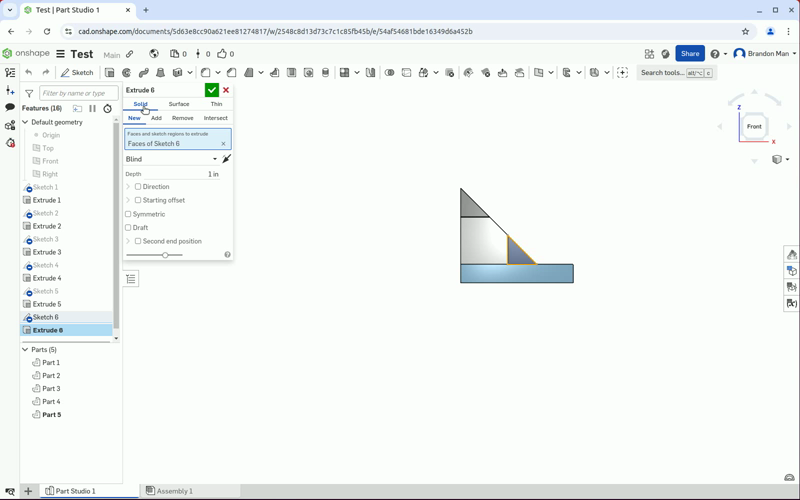
click(143, 106)
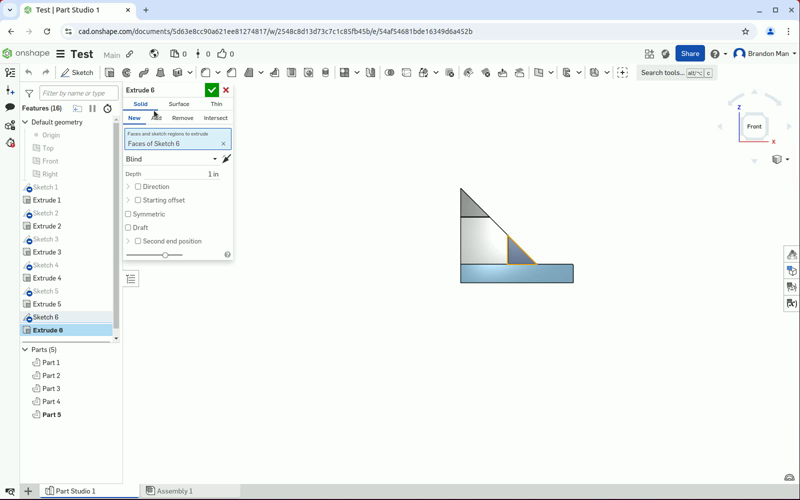
mouse_move(186, 120)
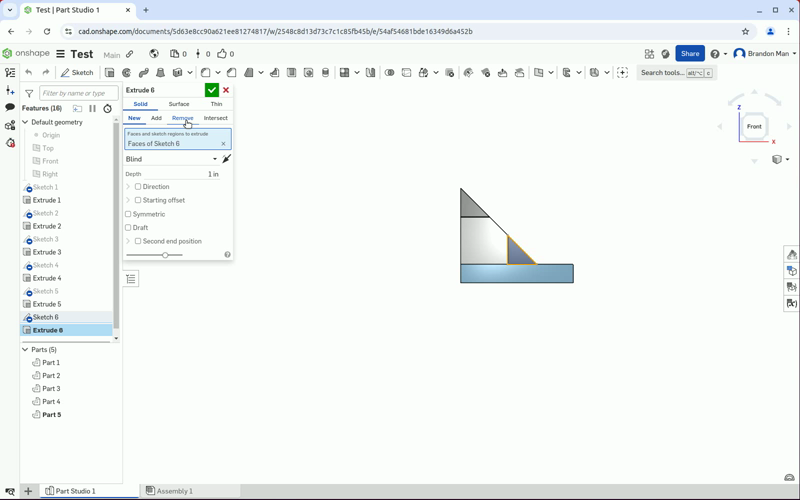
click(186, 120)
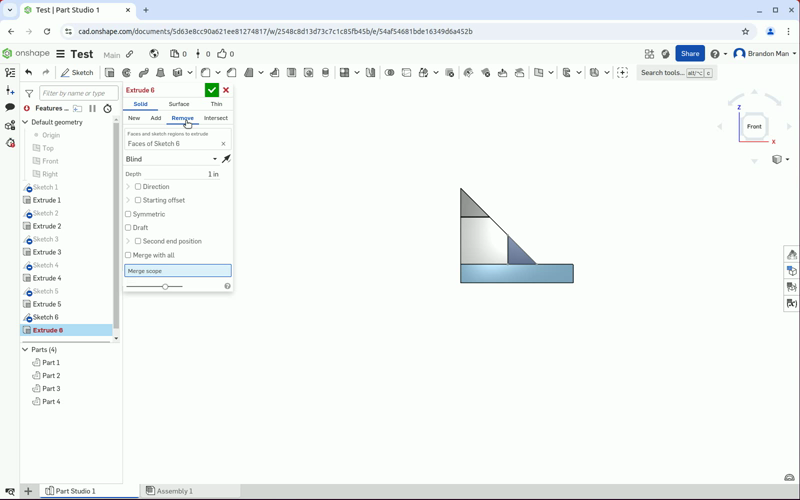
key(tab, 4)
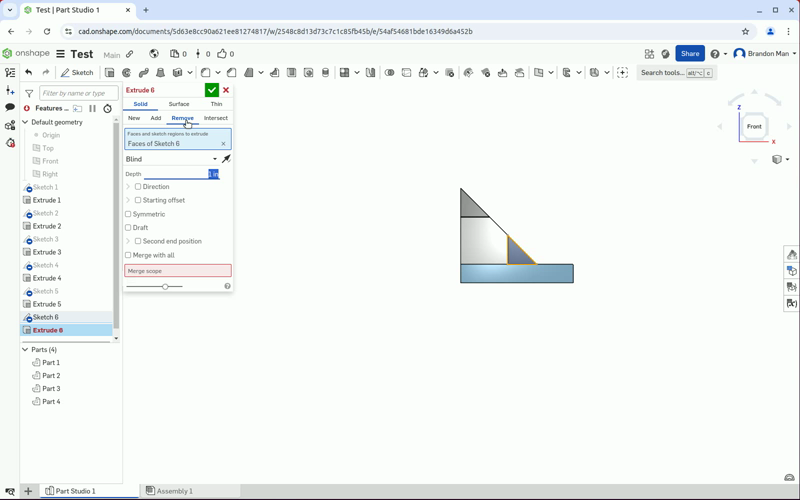
text(-15.405)
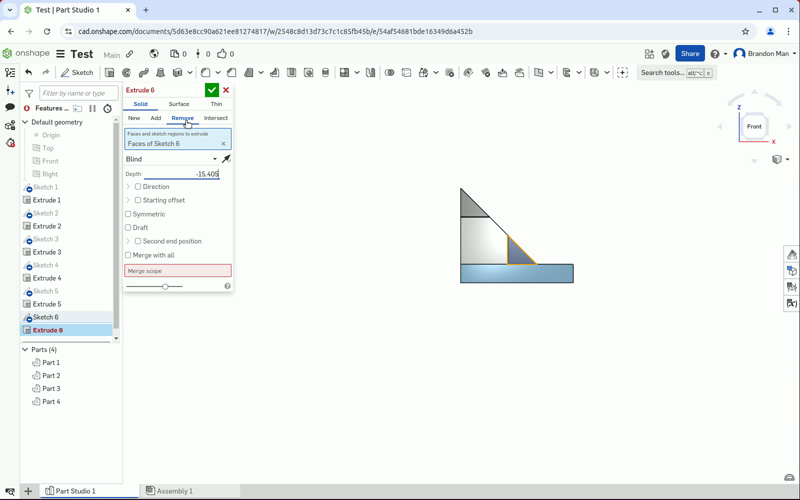
key(tab, 3)
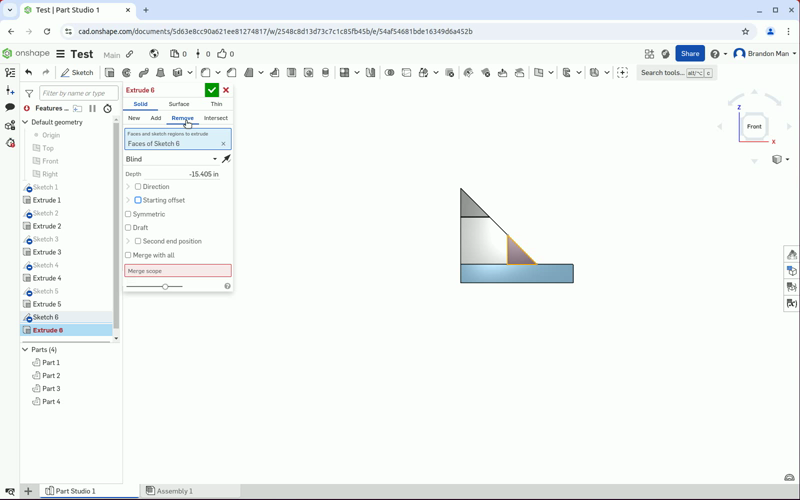
key(tab, 2)
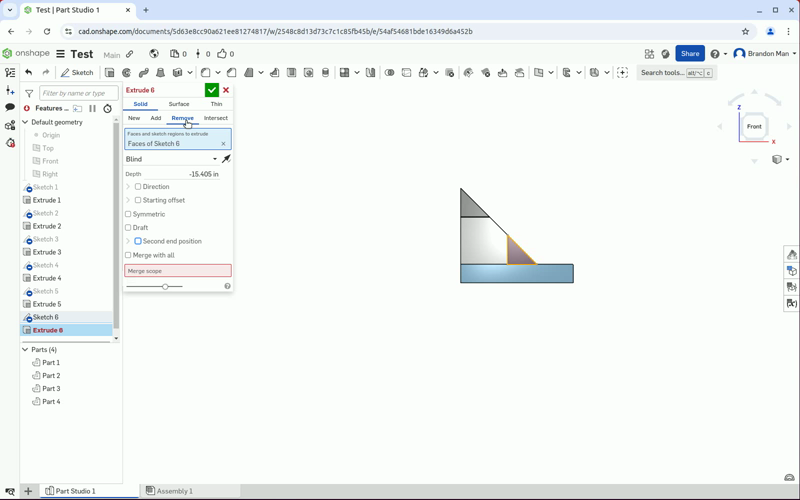
key(space)
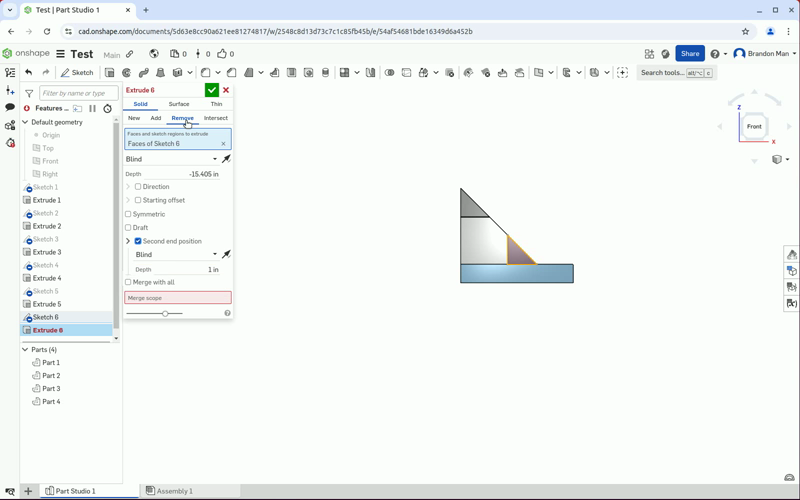
key(tab, 3)
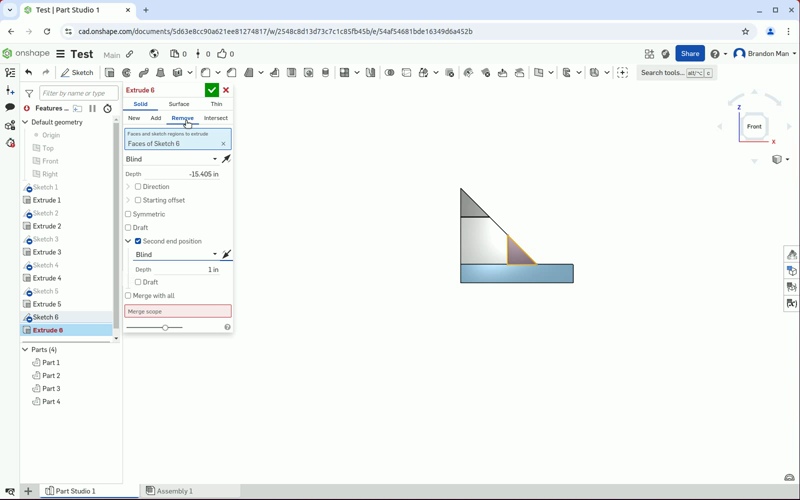
text(7.703)
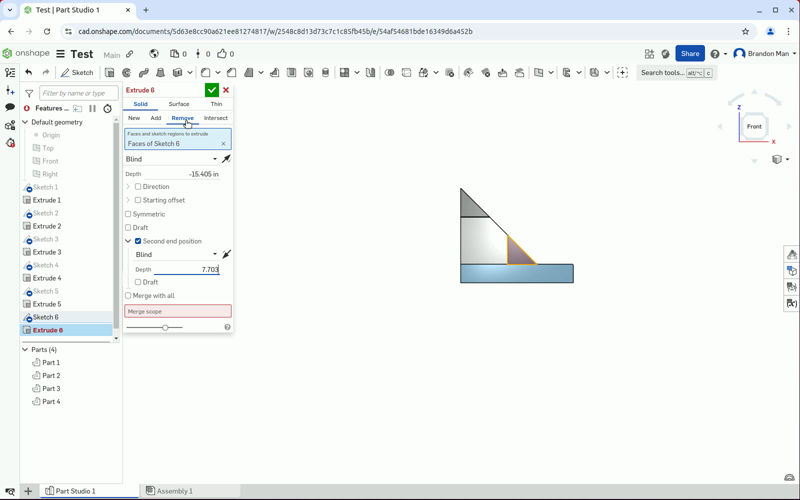
key(tab, 2)
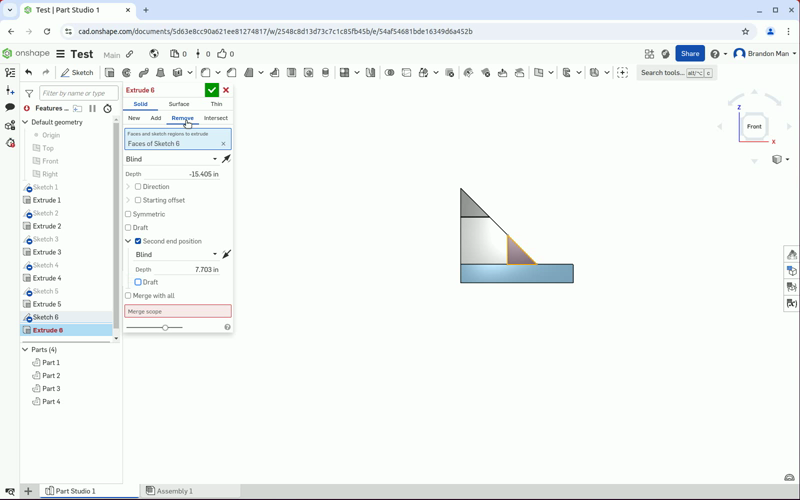
key(space)
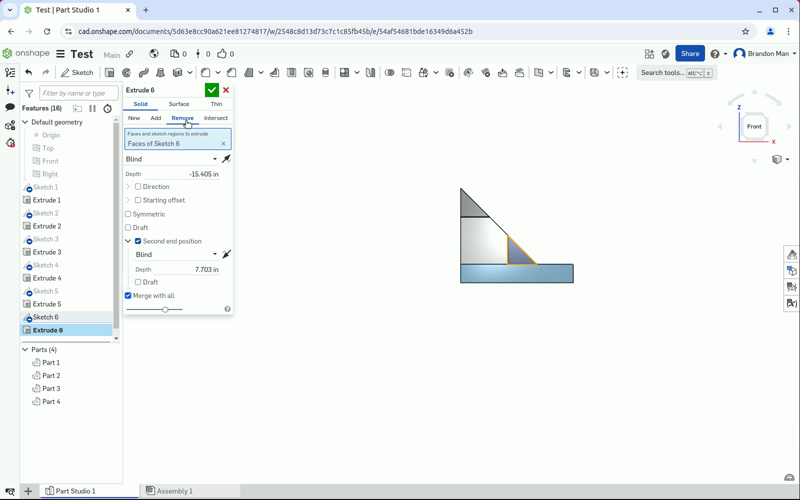
key(enter)
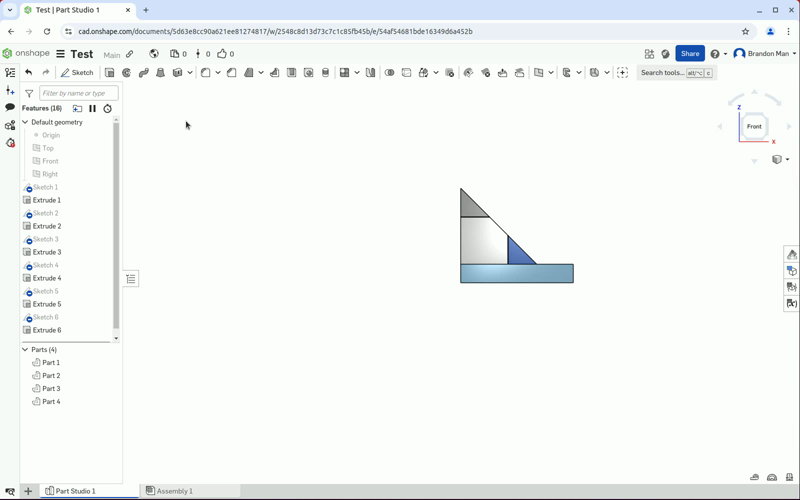
key(shift+h)
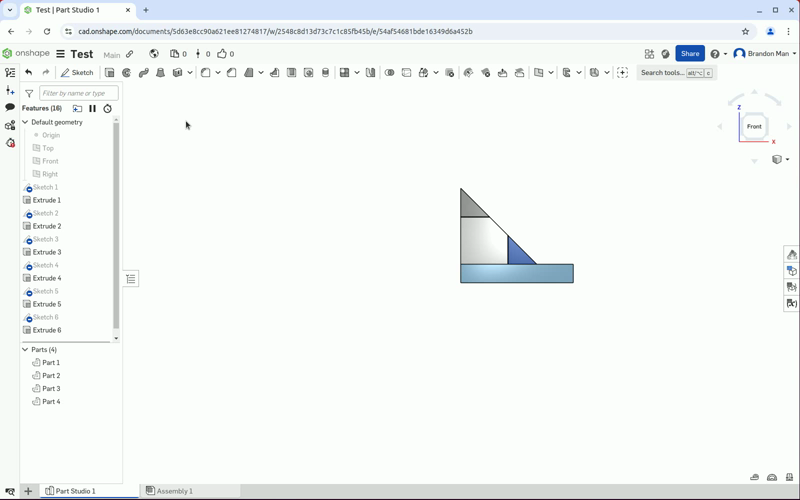
key(shift+h)
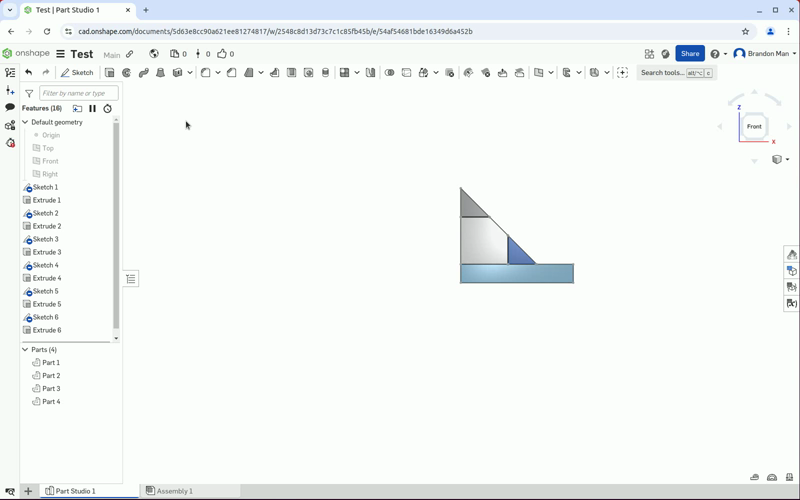
key(shift+7)
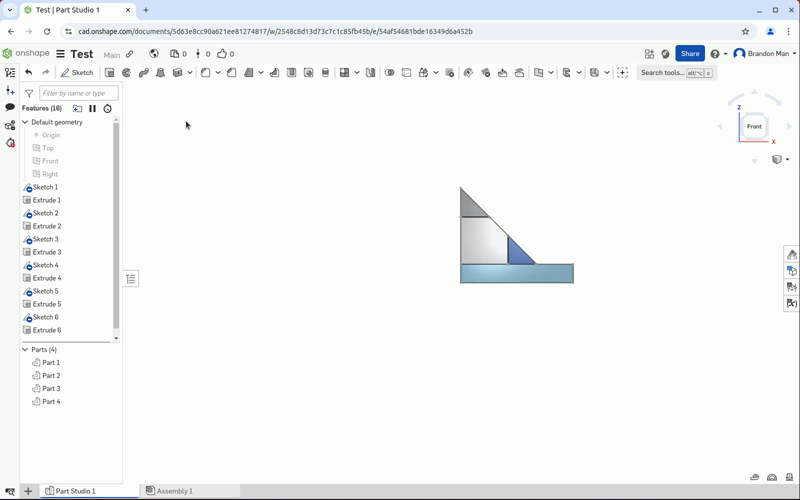
key(left, 2)
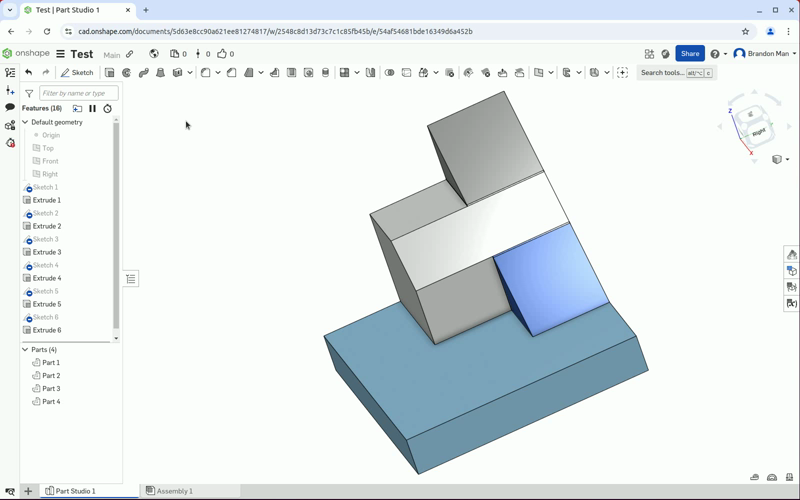
key(down, 2)
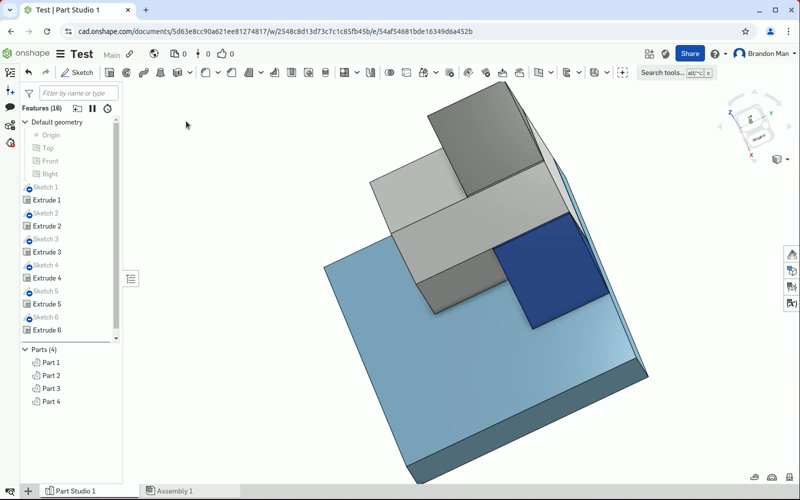
key(up, 2)
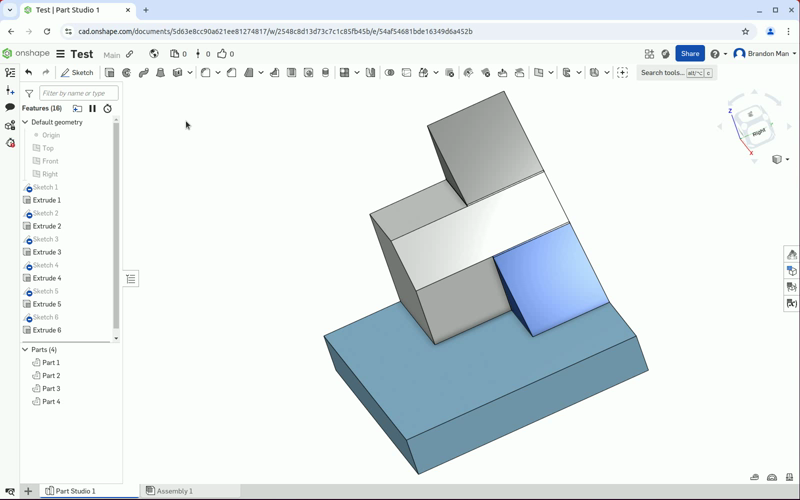
key(right, 2)
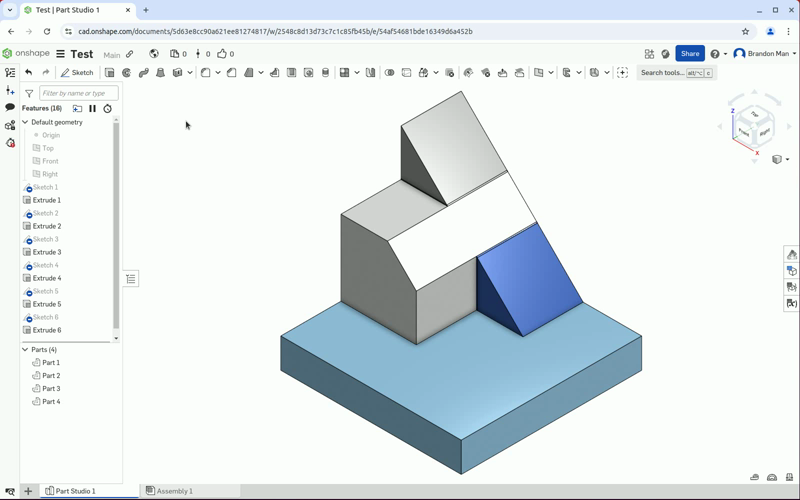
mouse_move(69, 189)
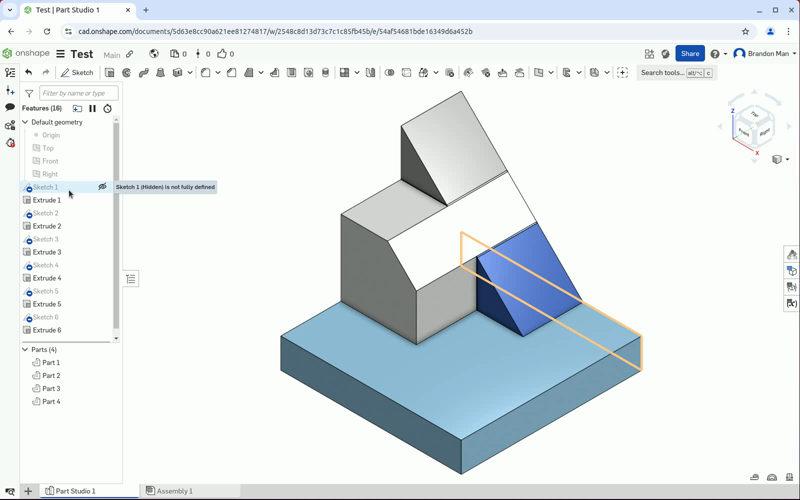
click(69, 189)